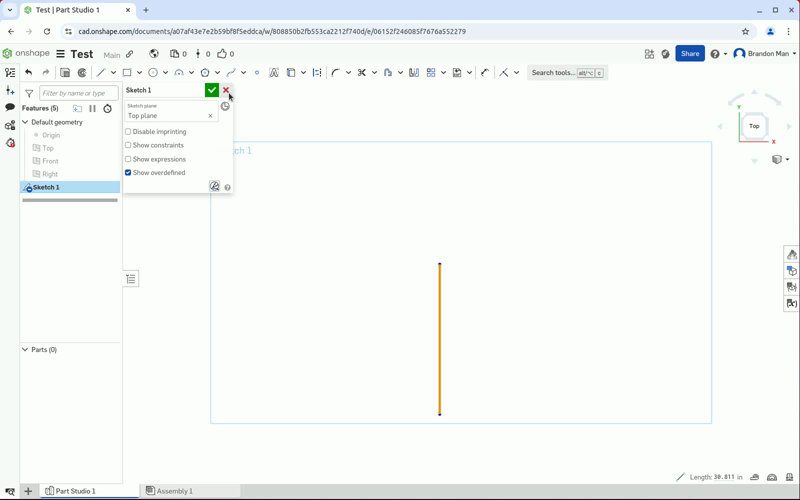
key(shift+h)
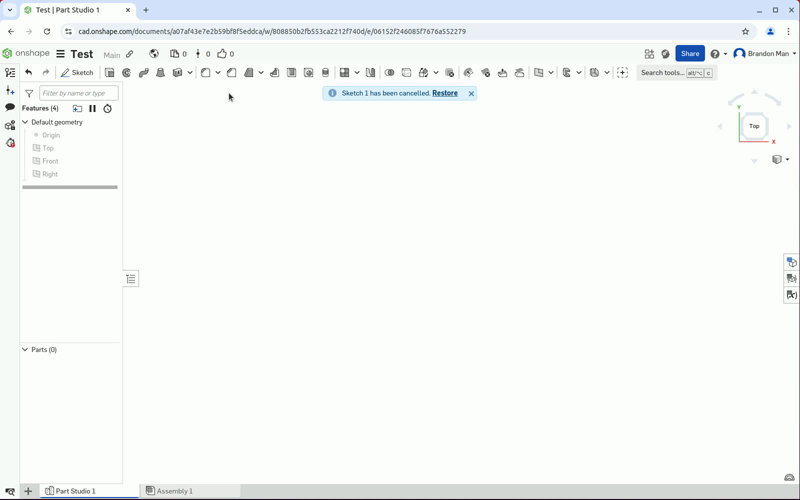
mouse_move(73, 352)
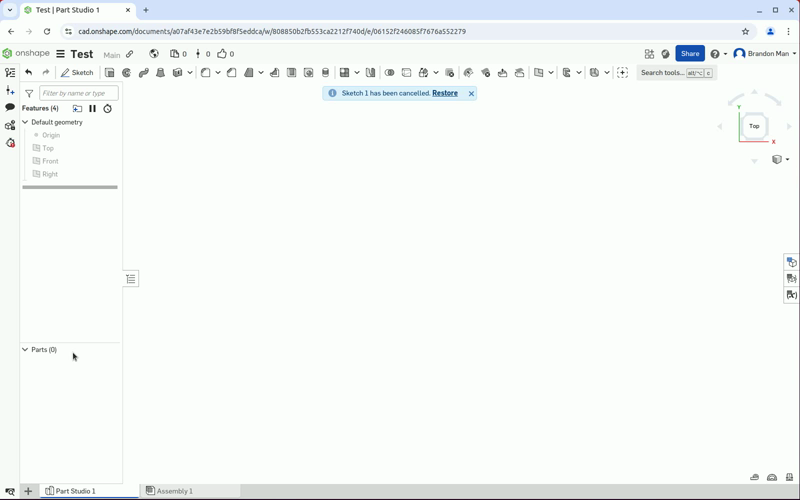
key(y)
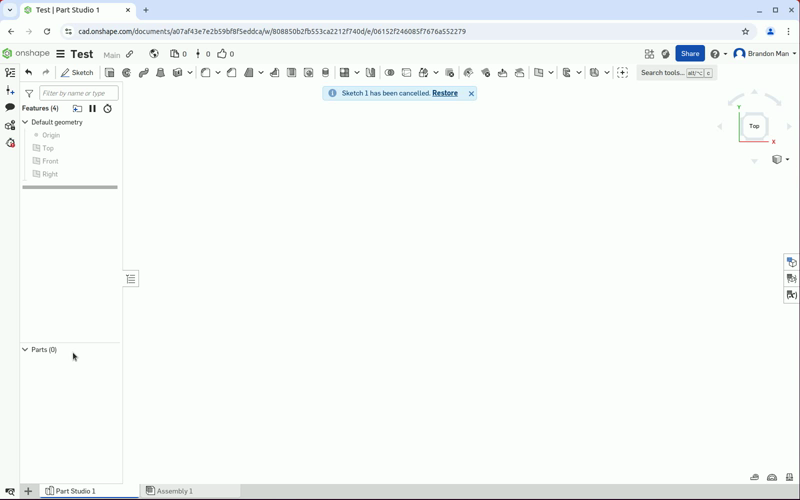
key(shift+p)
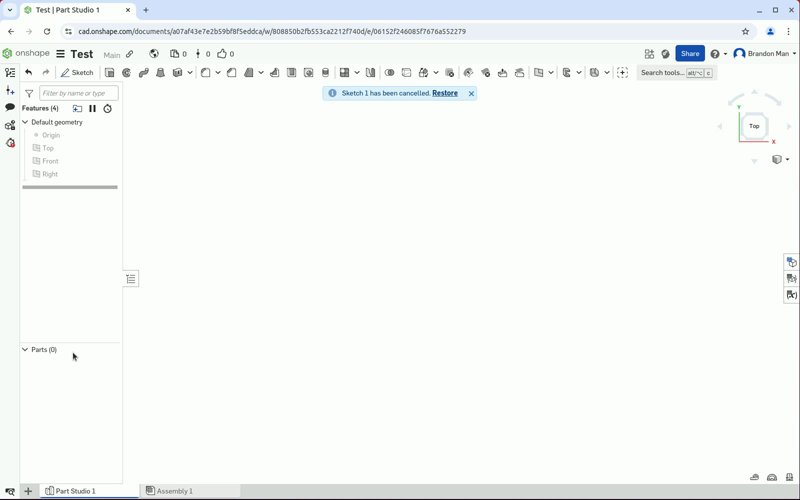
key(space)
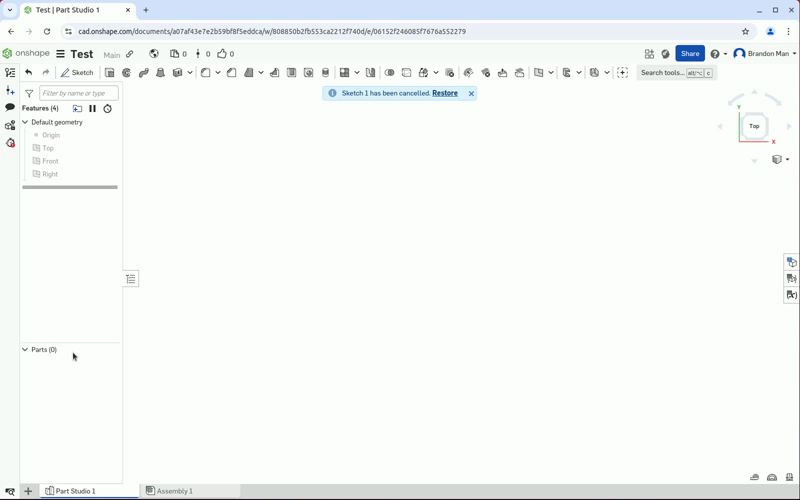
key_down(shift)
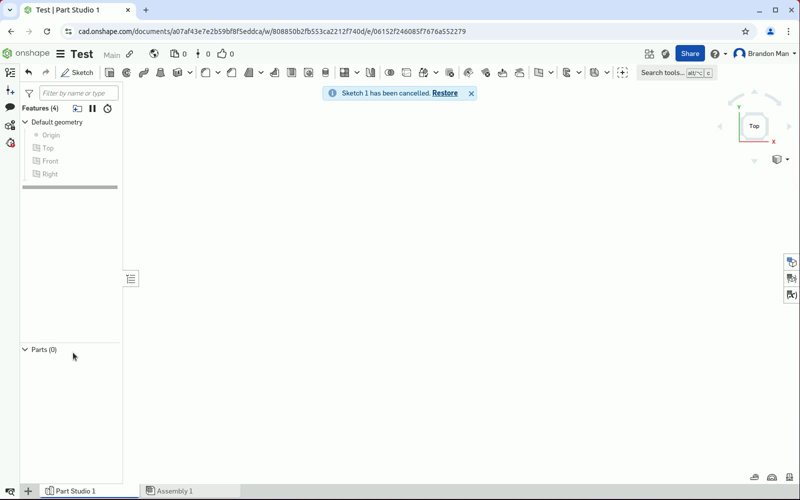
key(up)
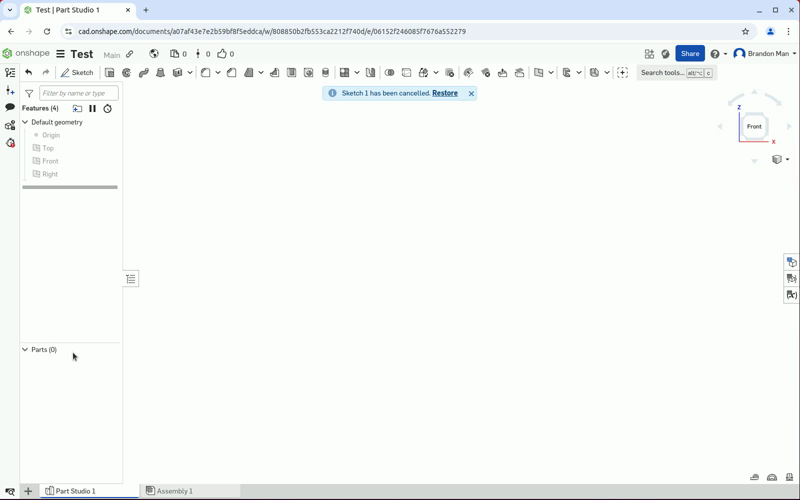
key_up(shift)
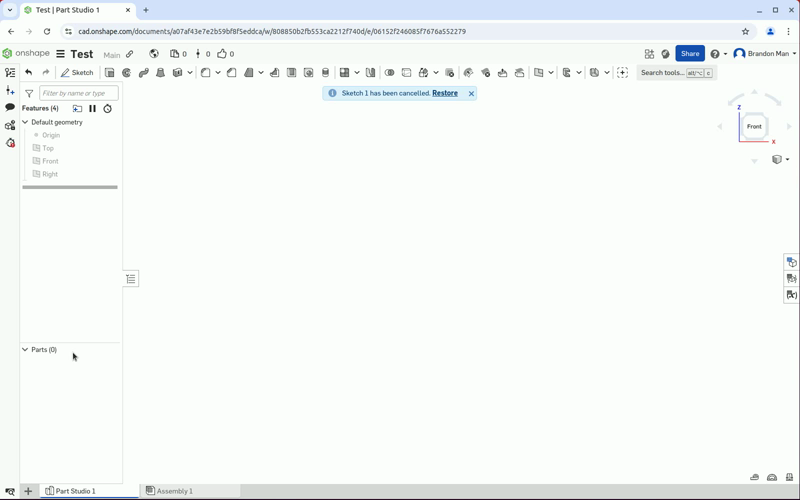
mouse_move(73, 352)
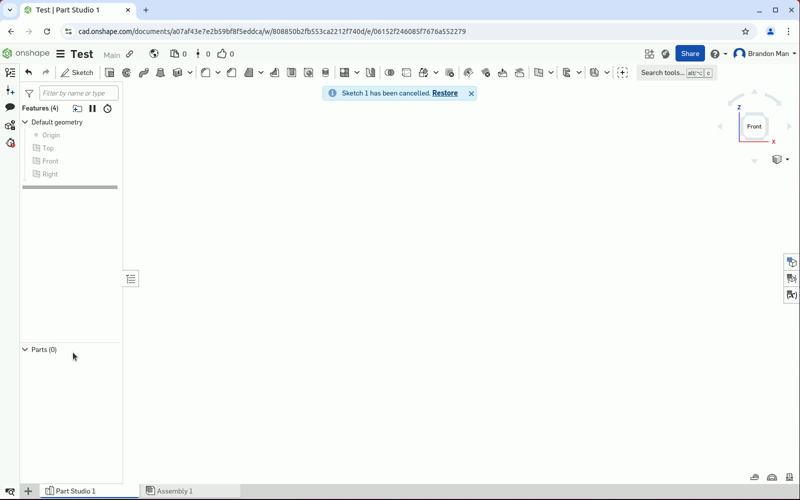
key(shift+y)
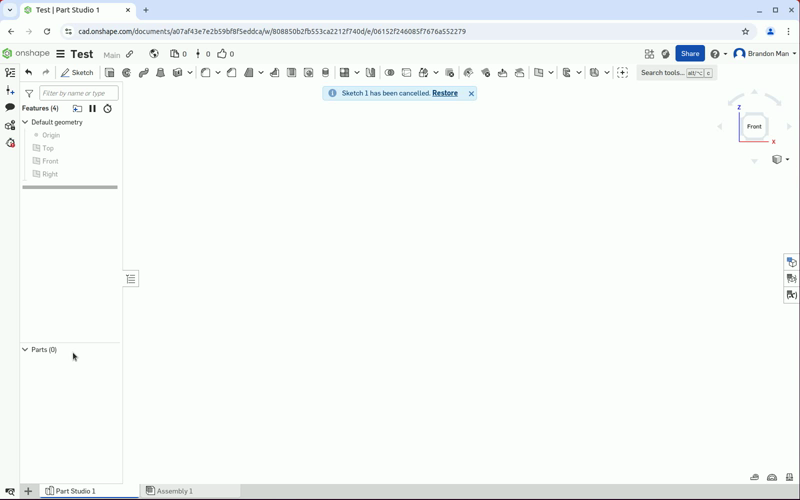
key(shift+s)
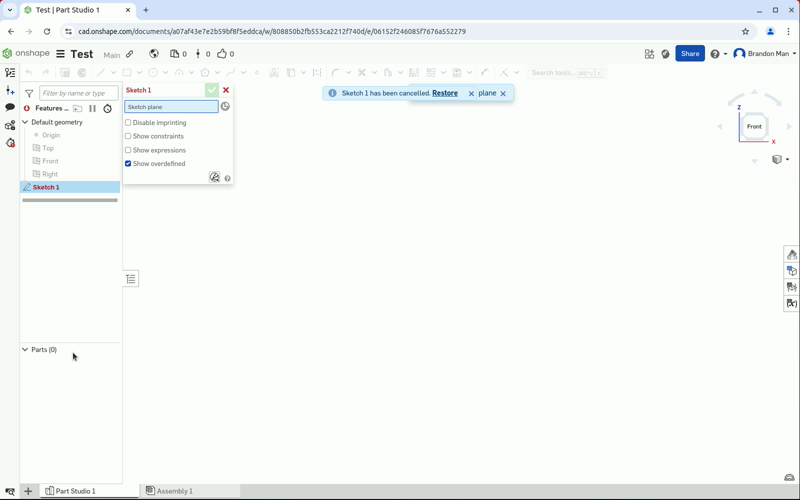
mouse_move(73, 163)
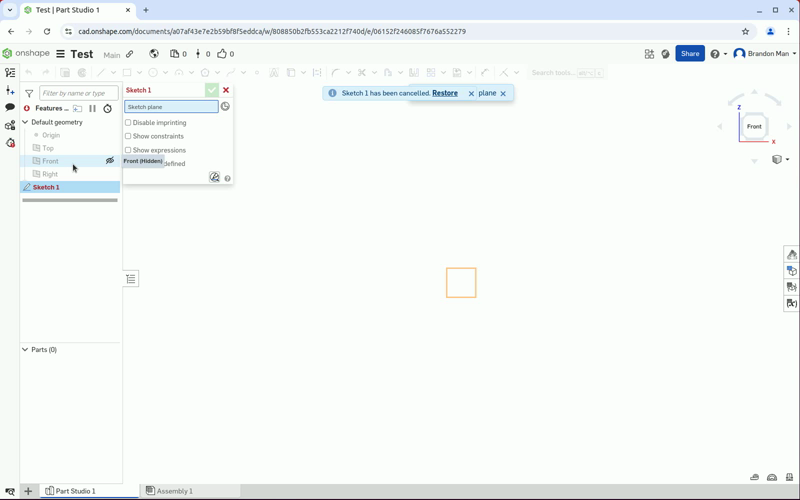
click(73, 163)
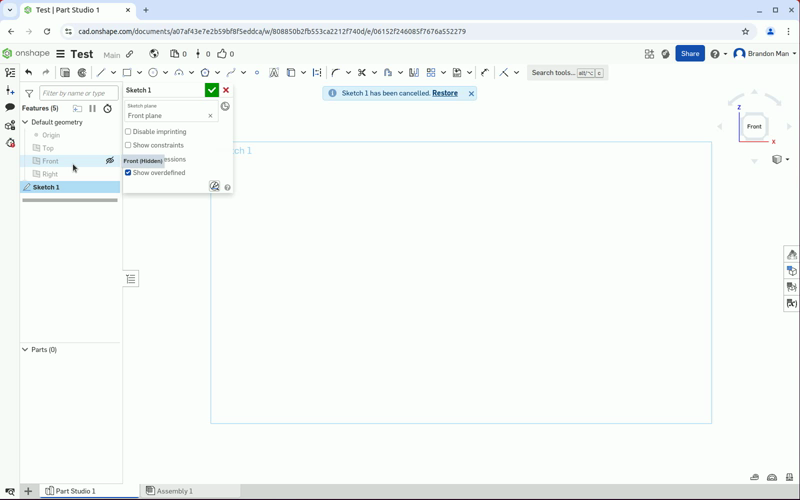
mouse_move(73, 352)
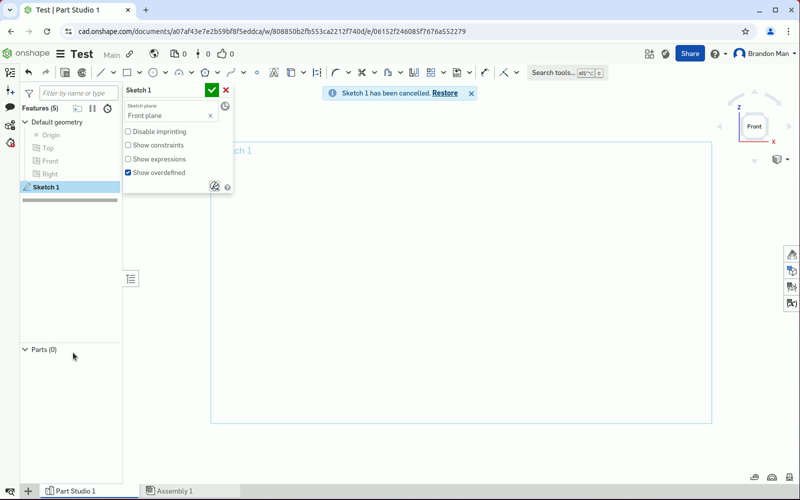
key(y)
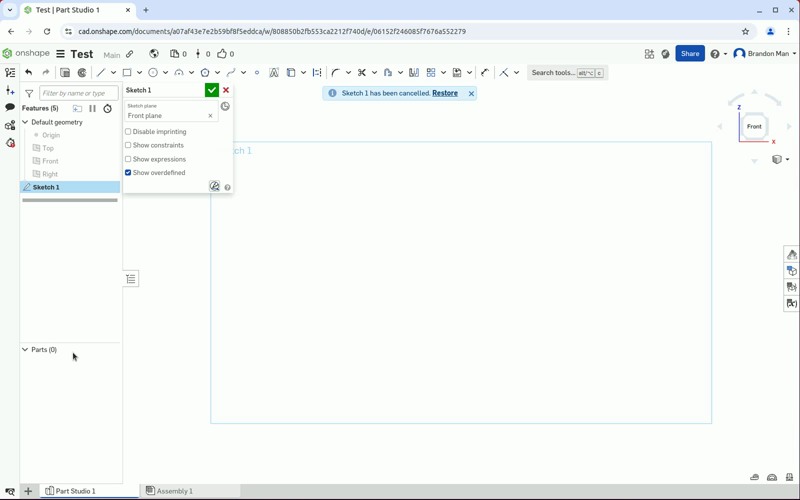
key(l)
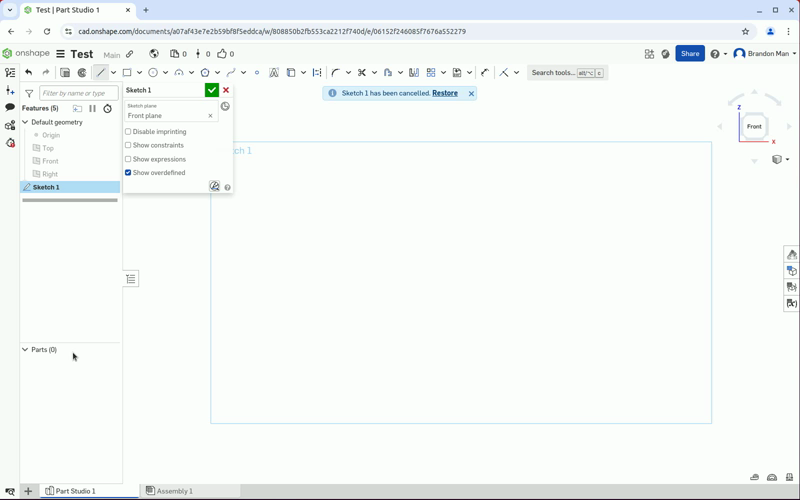
key_down(shift)
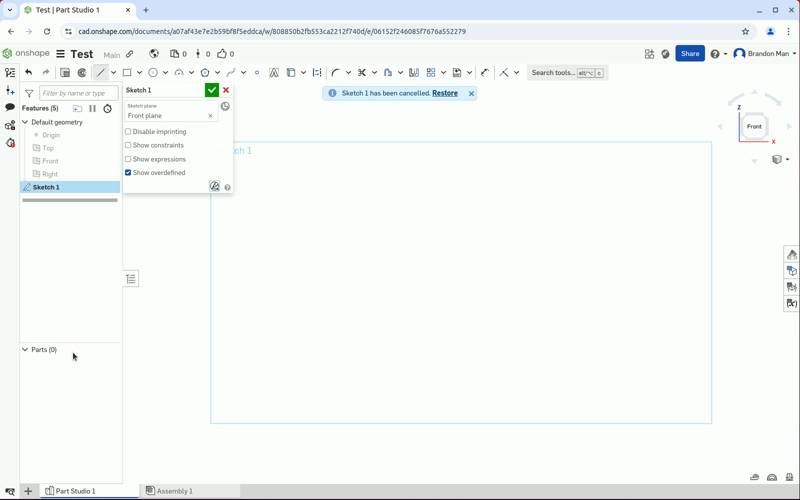
mouse_move(412, 324)
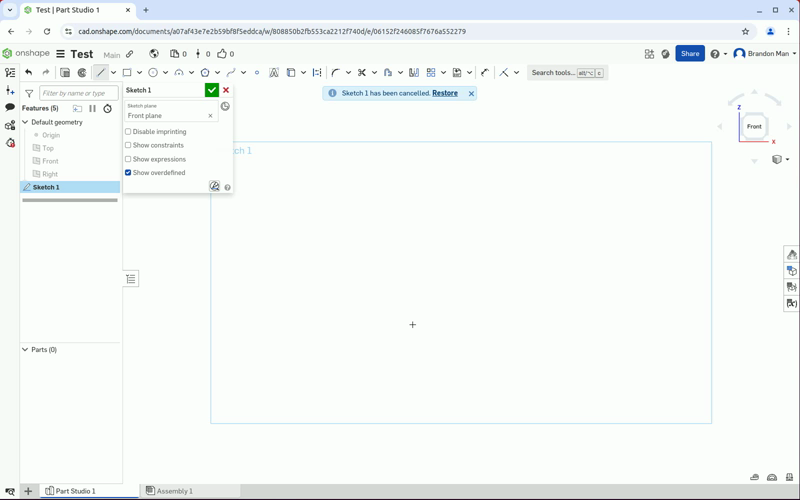
click(412, 324)
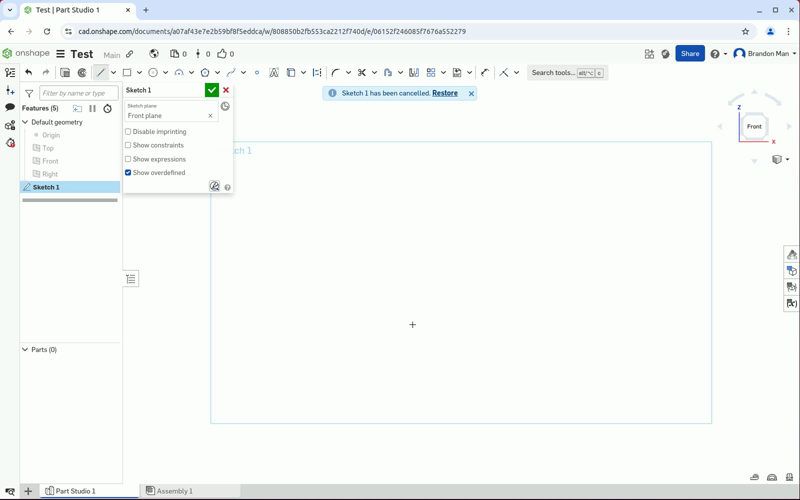
key_up(shift)
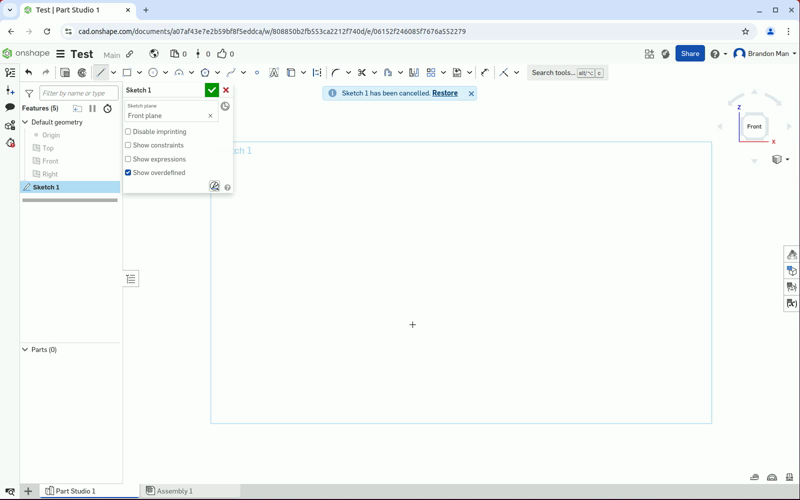
key_down(shift)
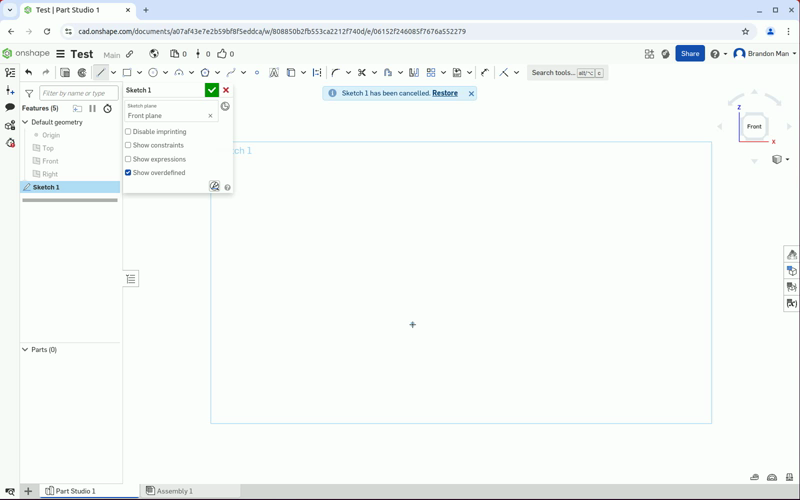
mouse_move(487, 324)
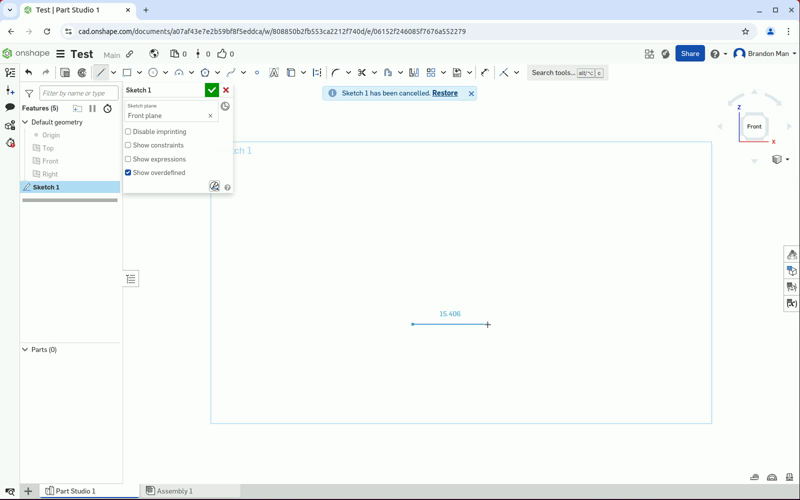
click(487, 324)
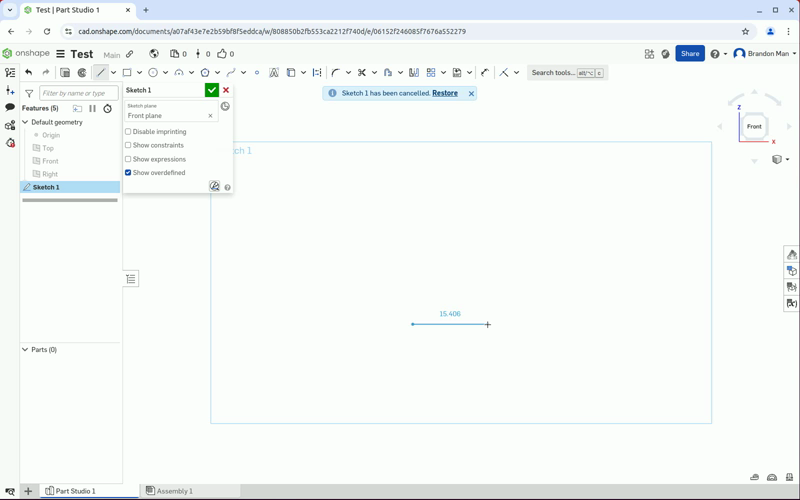
key_up(shift)
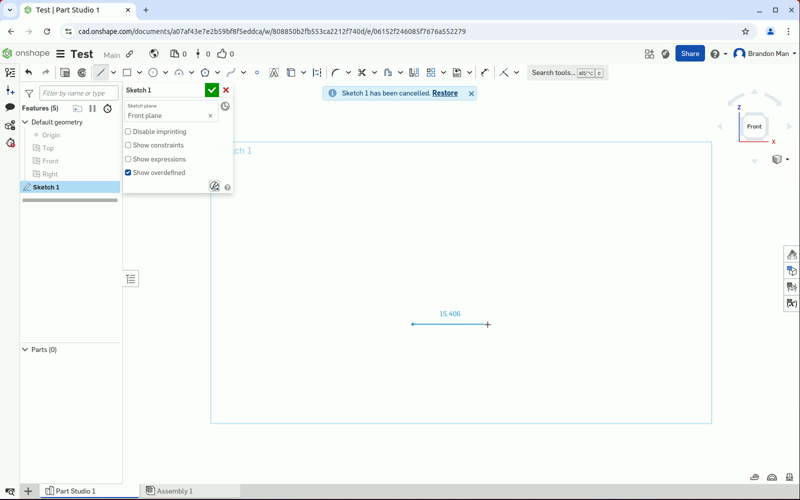
key_down(shift)
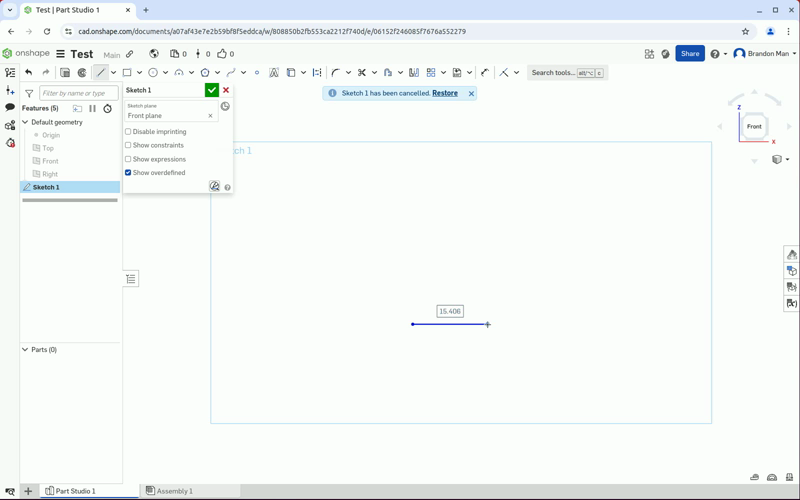
mouse_move(517, 324)
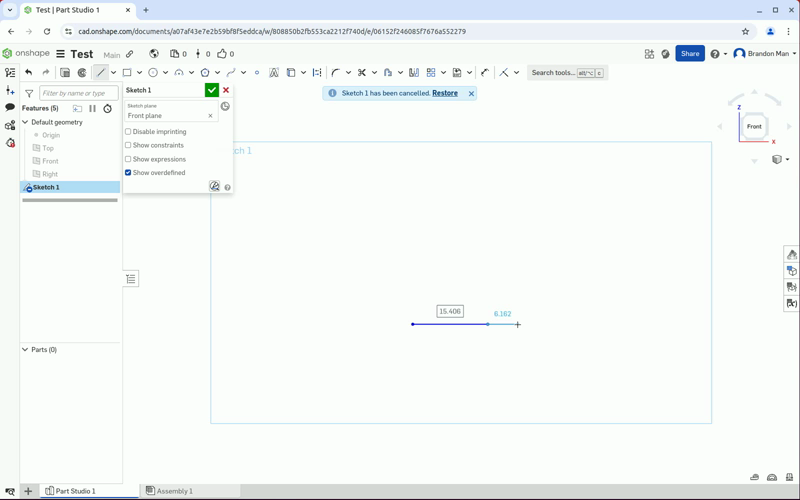
mouse_move(487, 315)
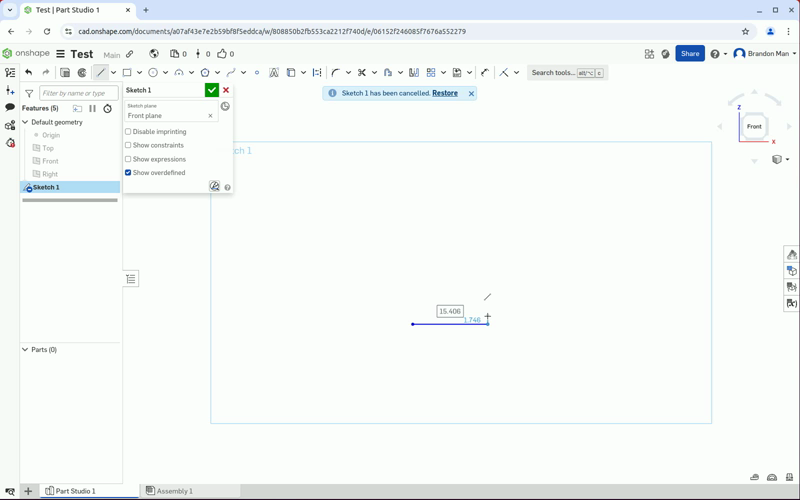
click(487, 315)
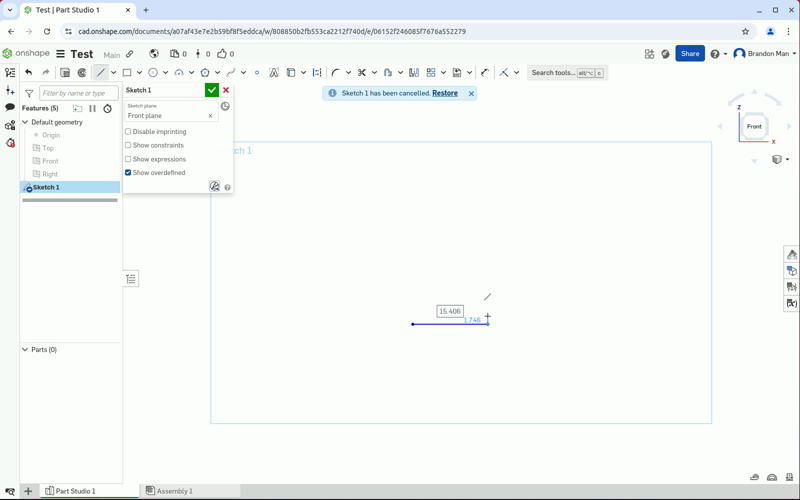
key_up(shift)
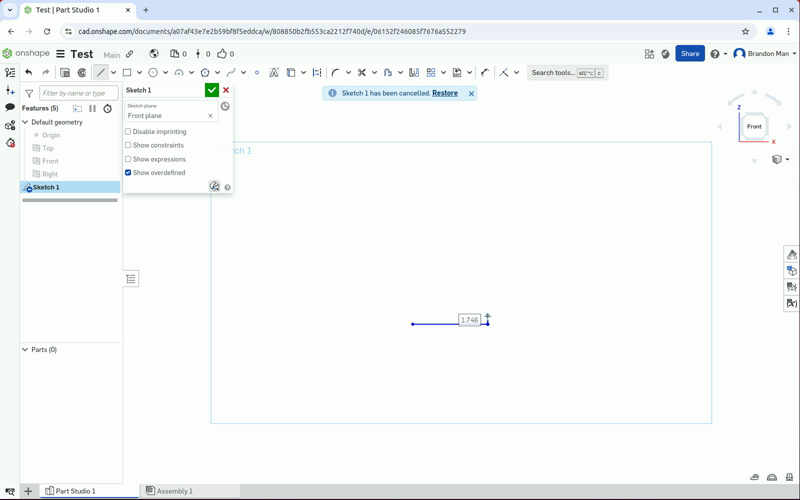
key_down(shift)
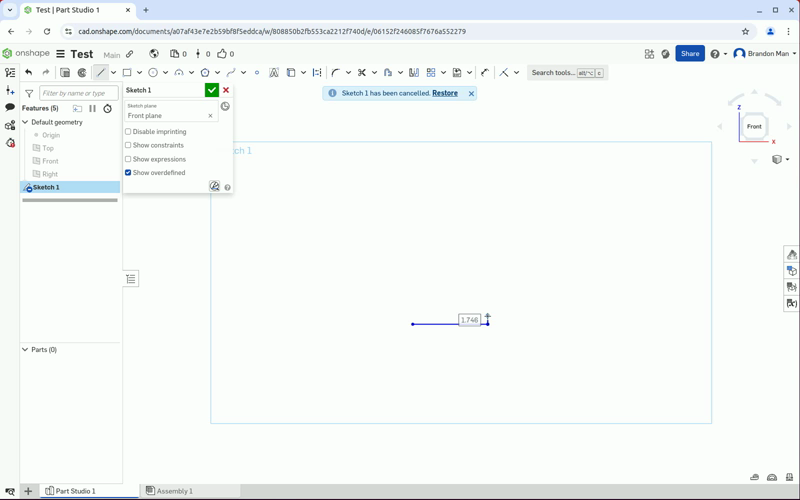
mouse_move(517, 315)
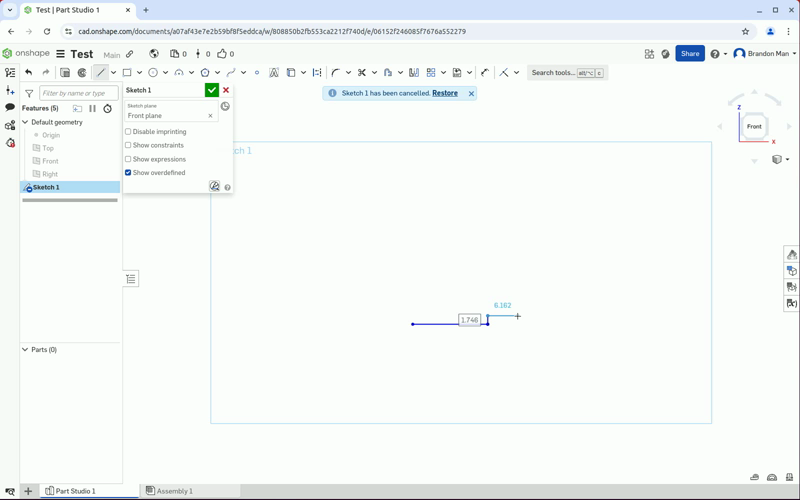
mouse_move(499, 315)
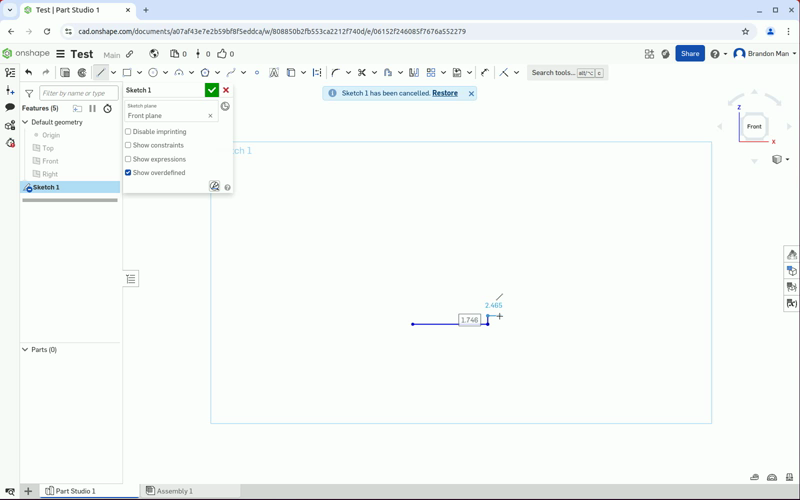
click(499, 315)
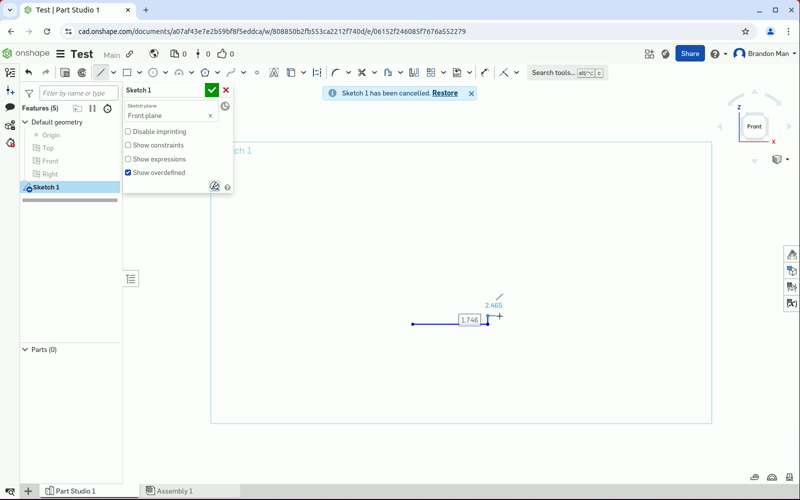
key_up(shift)
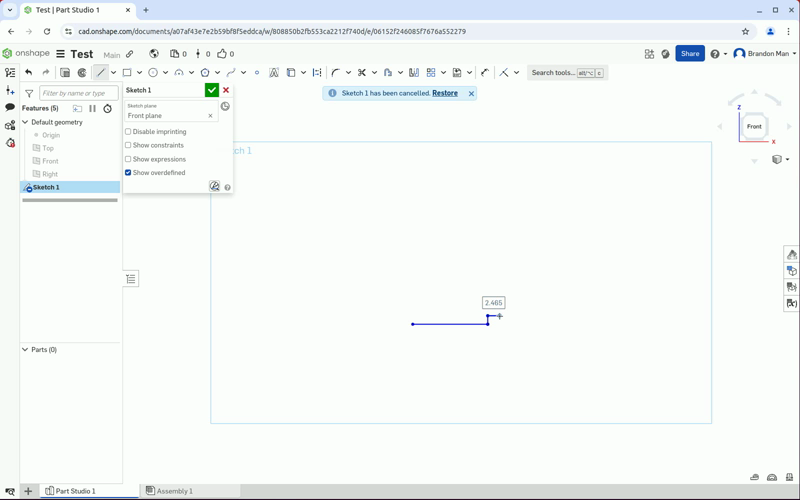
key_down(shift)
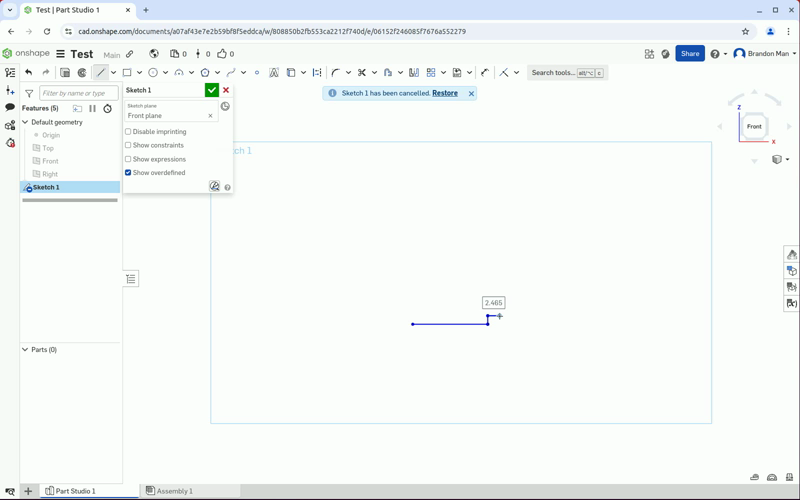
mouse_move(529, 315)
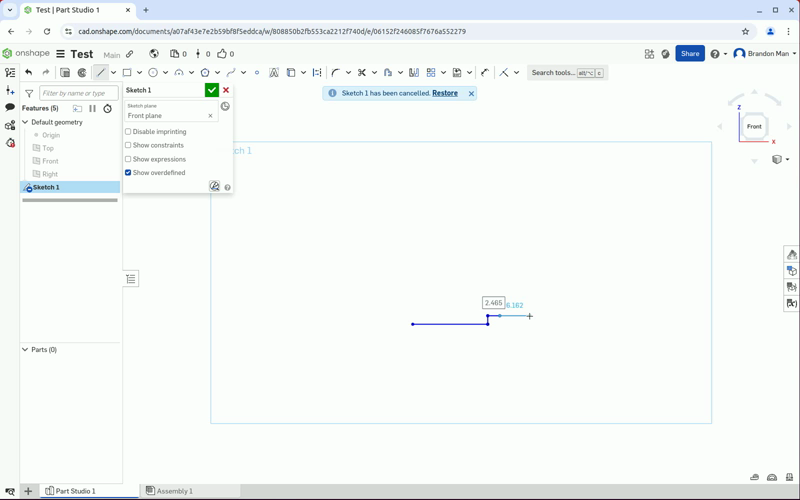
mouse_move(499, 294)
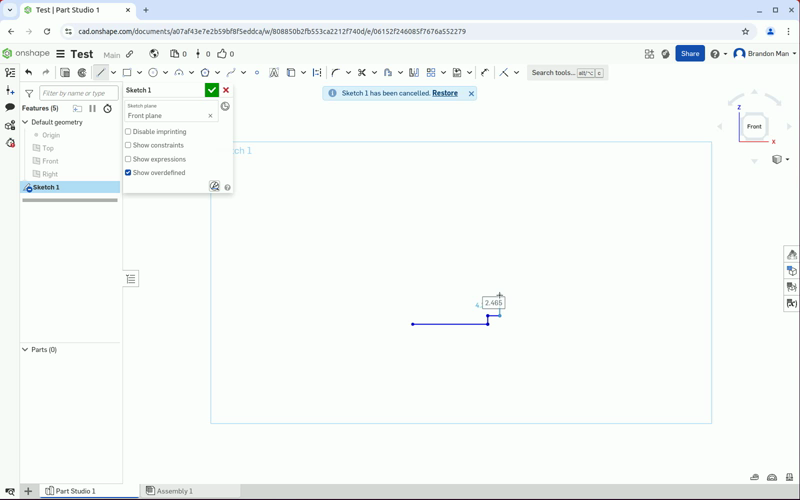
click(499, 294)
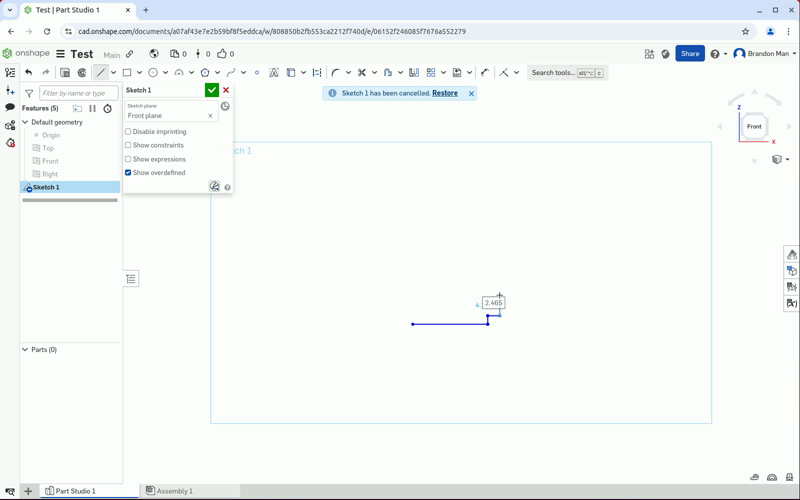
key_up(shift)
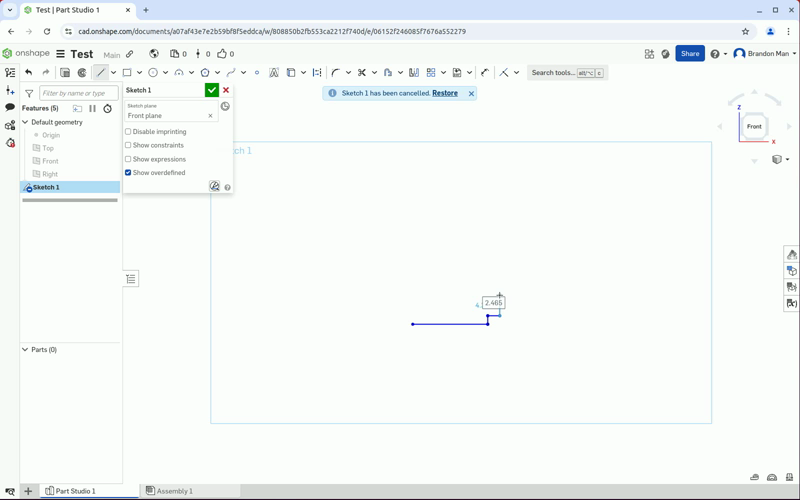
key_down(shift)
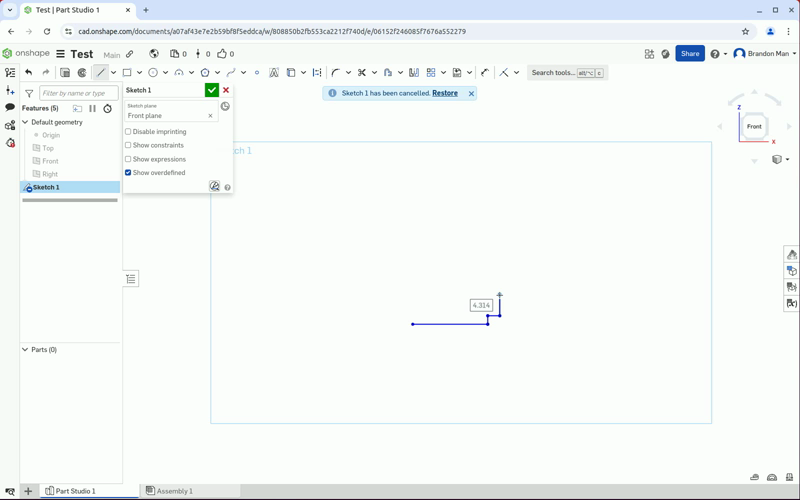
mouse_move(529, 294)
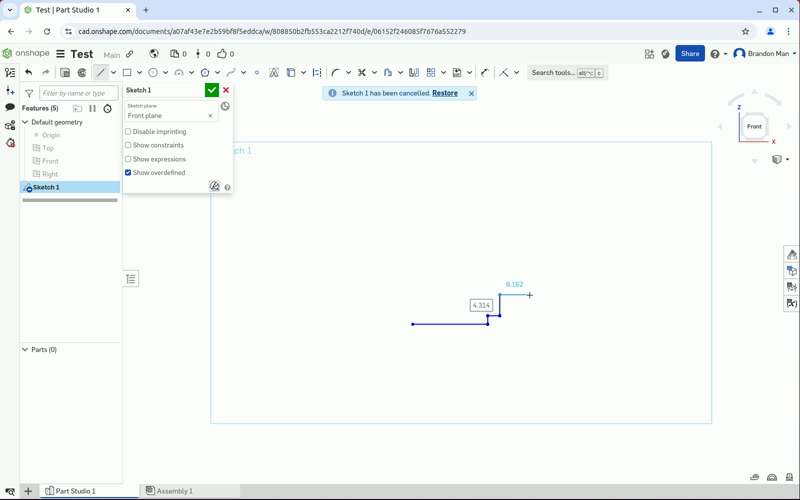
mouse_move(482, 294)
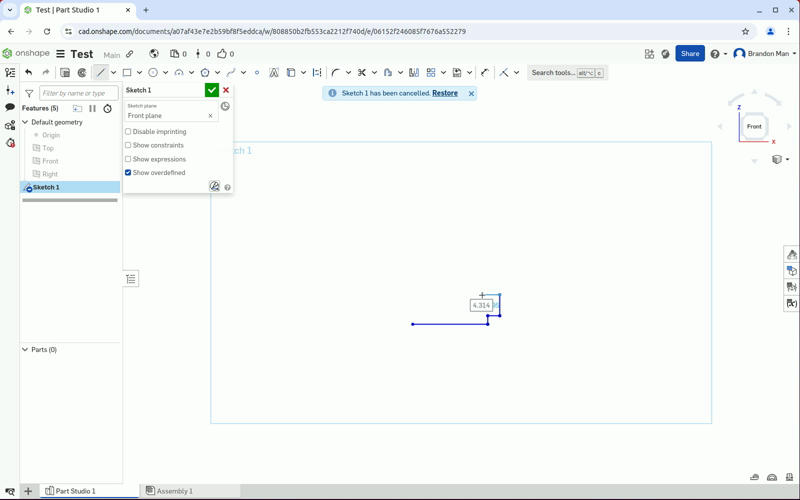
click(482, 294)
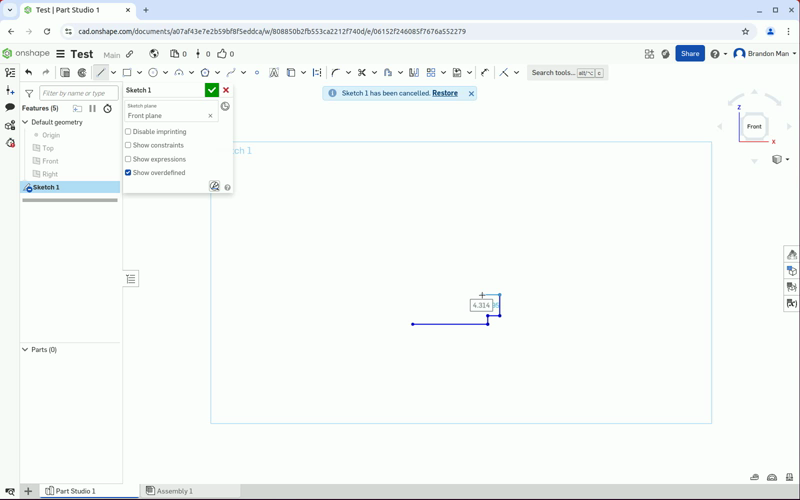
key_up(shift)
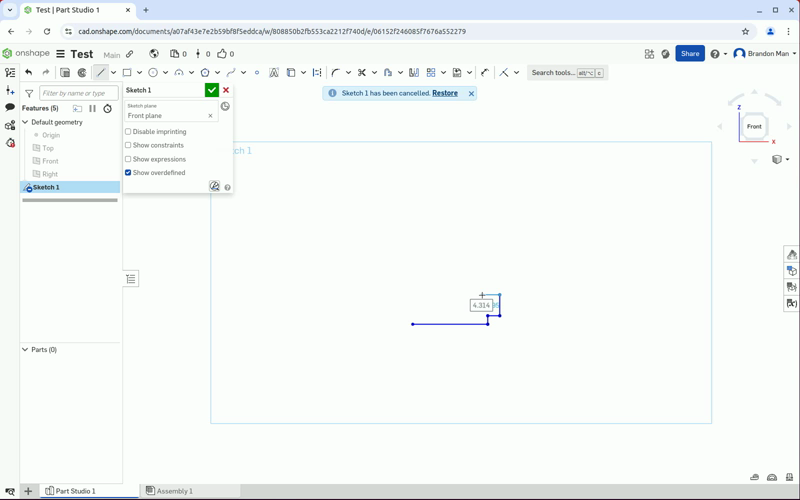
key_down(shift)
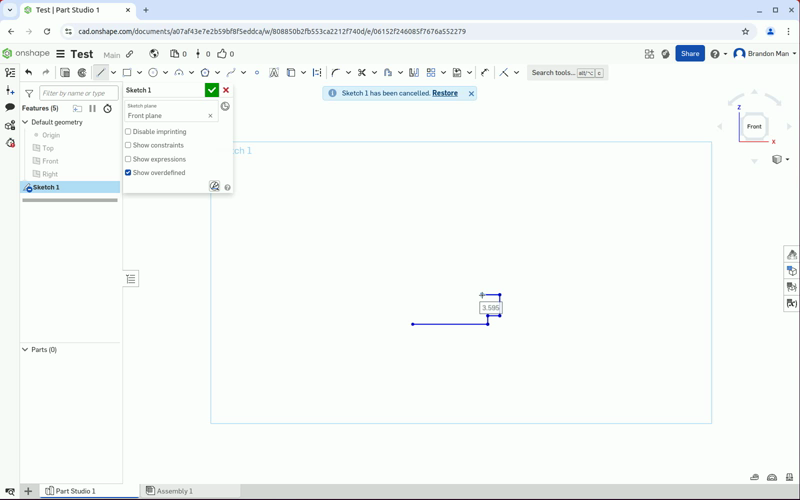
mouse_move(512, 294)
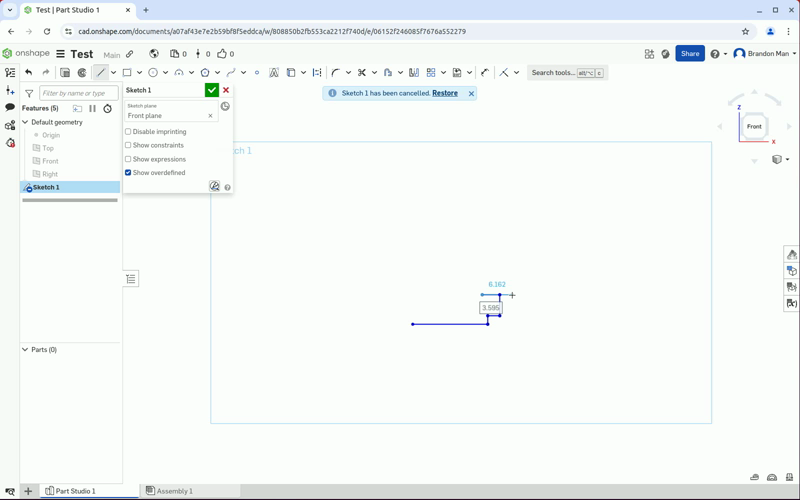
mouse_move(482, 263)
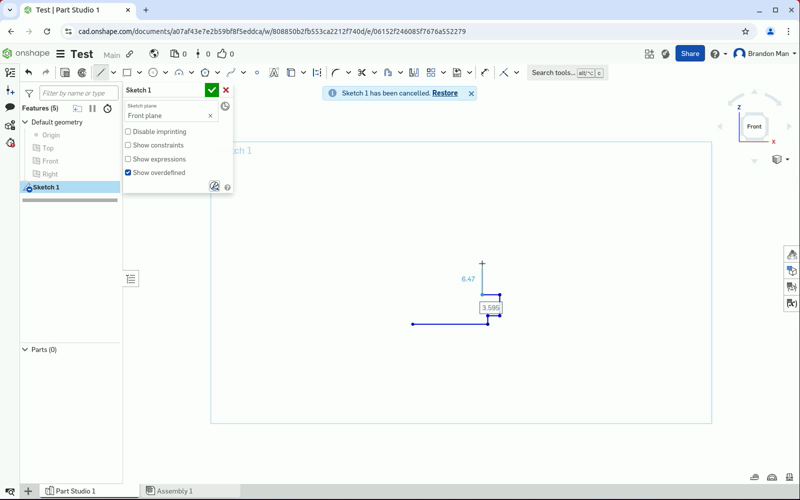
click(482, 263)
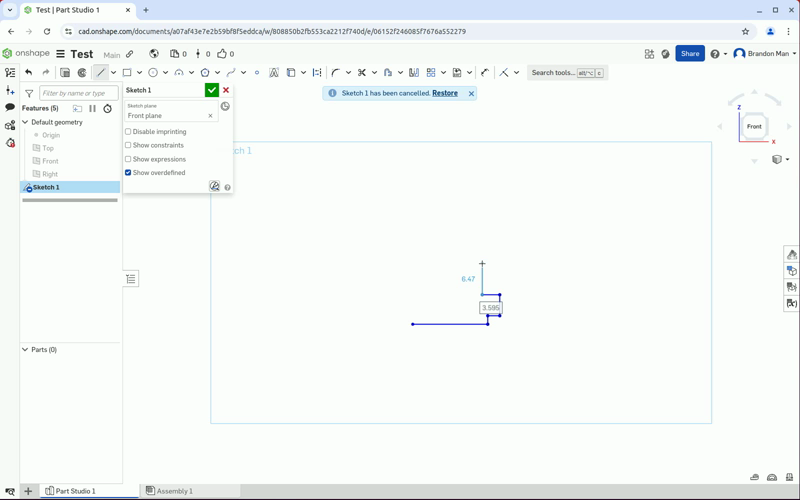
key_up(shift)
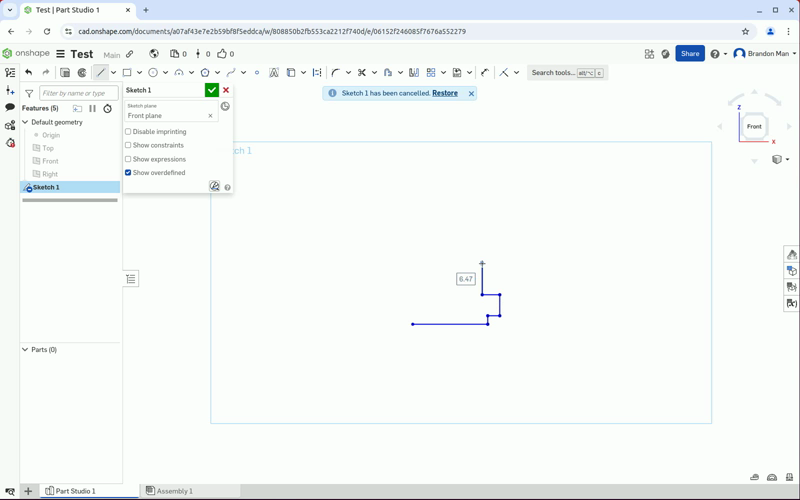
key_down(shift)
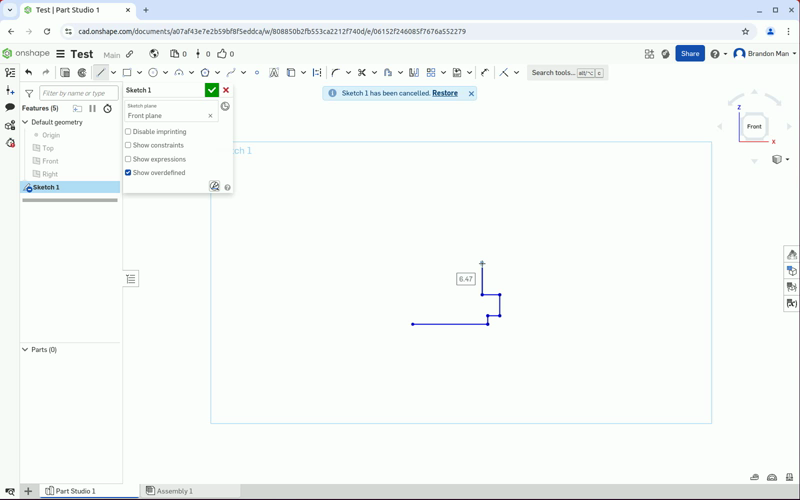
mouse_move(512, 263)
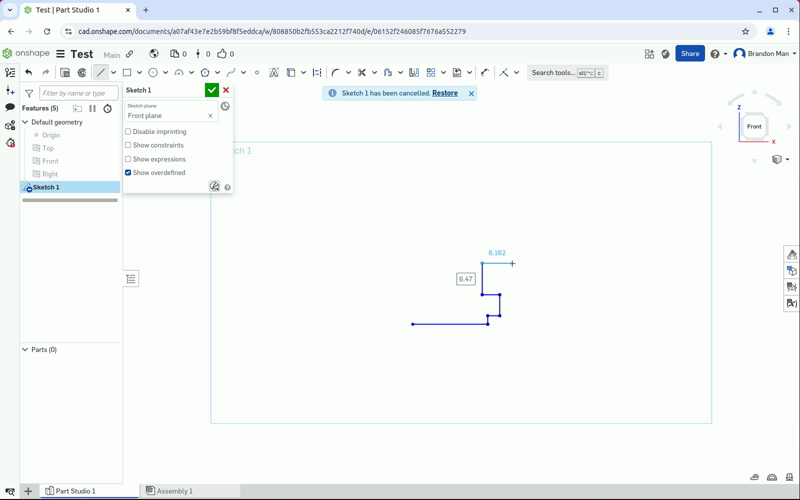
mouse_move(432, 263)
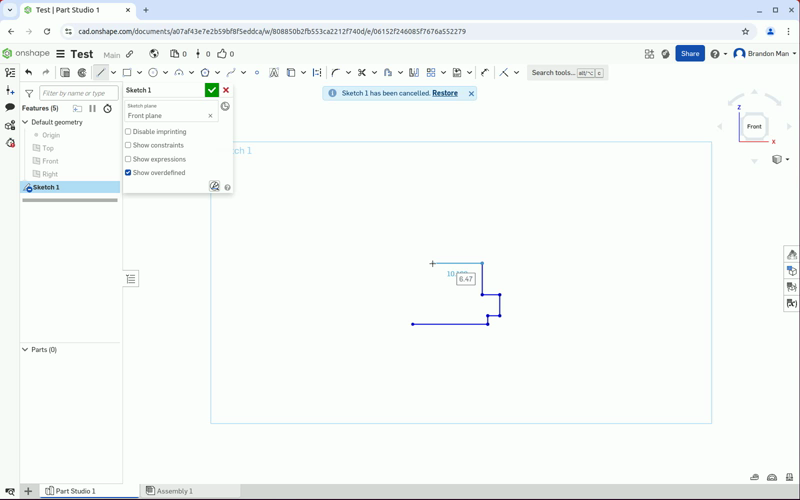
click(432, 263)
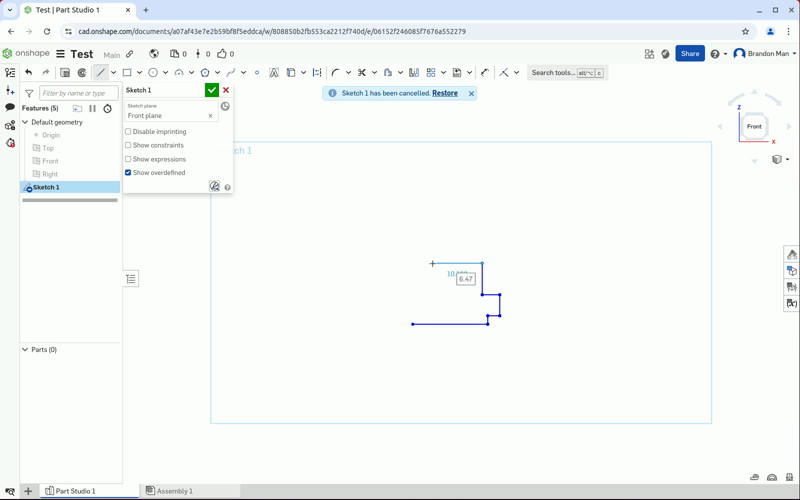
key_up(shift)
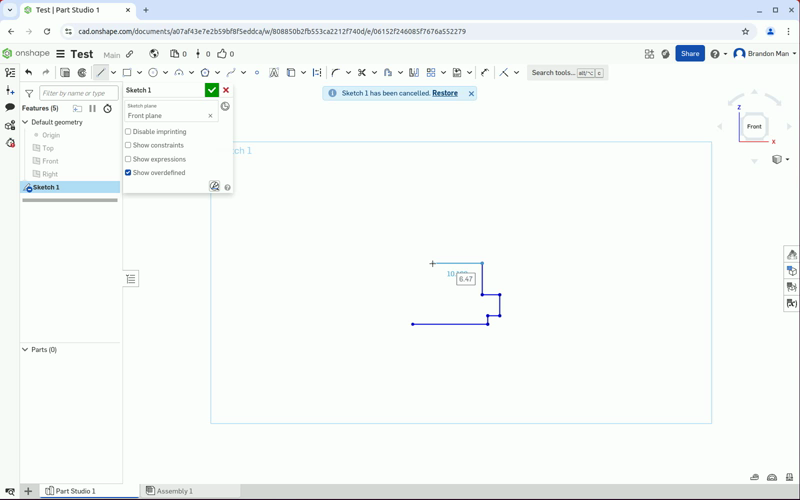
key_down(shift)
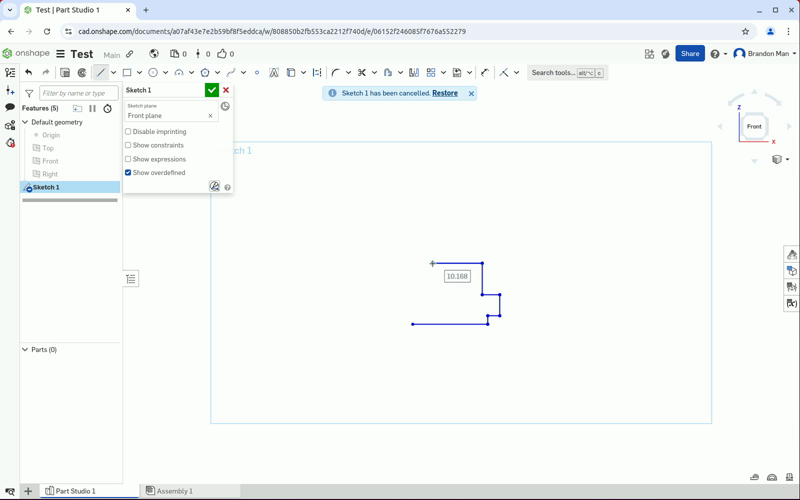
mouse_move(462, 263)
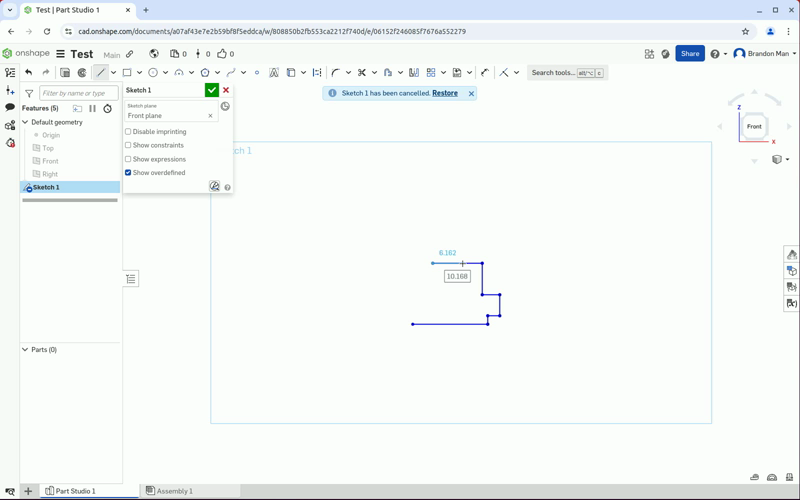
mouse_move(432, 300)
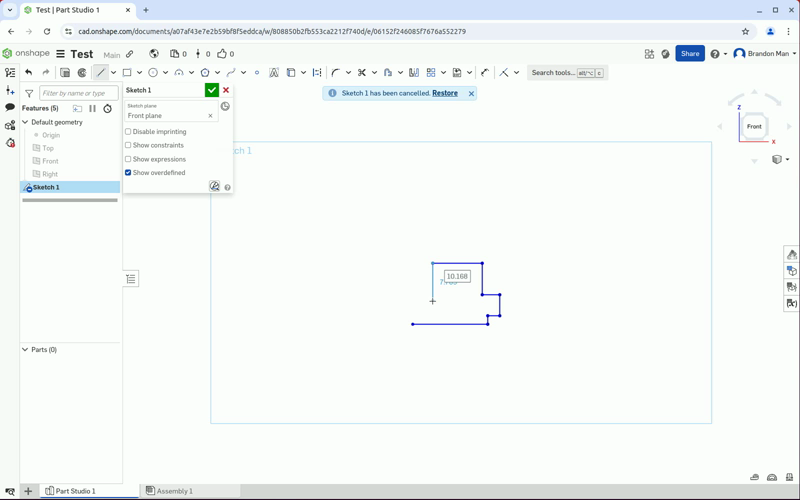
click(432, 300)
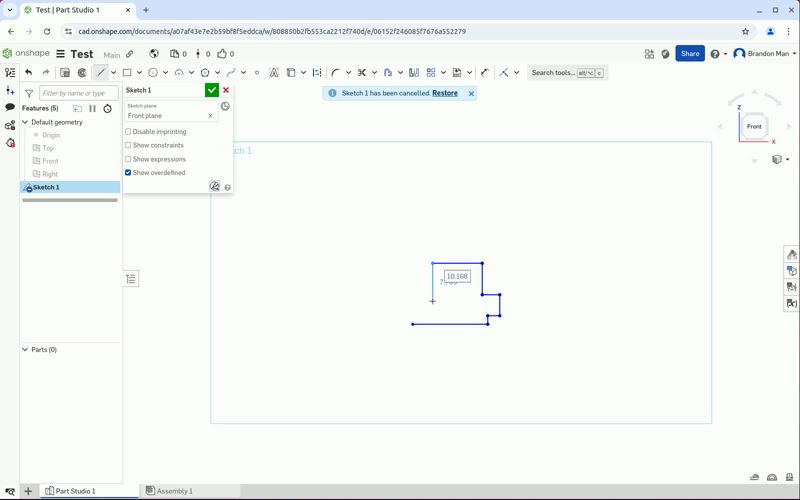
key_up(shift)
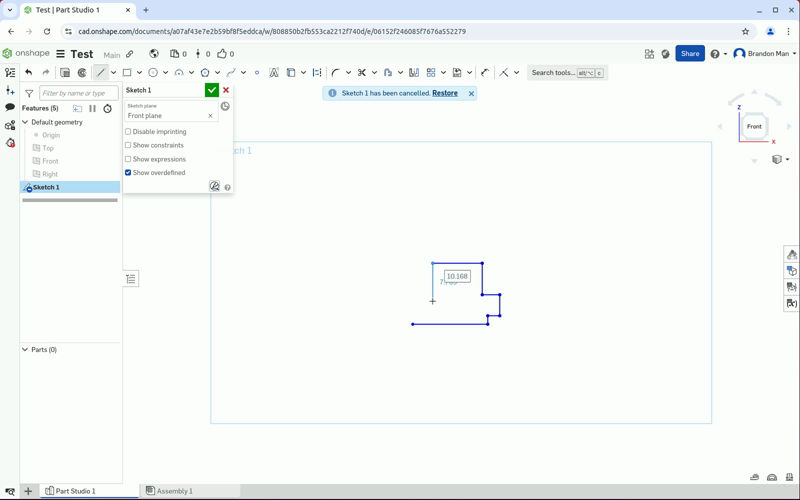
key_down(shift)
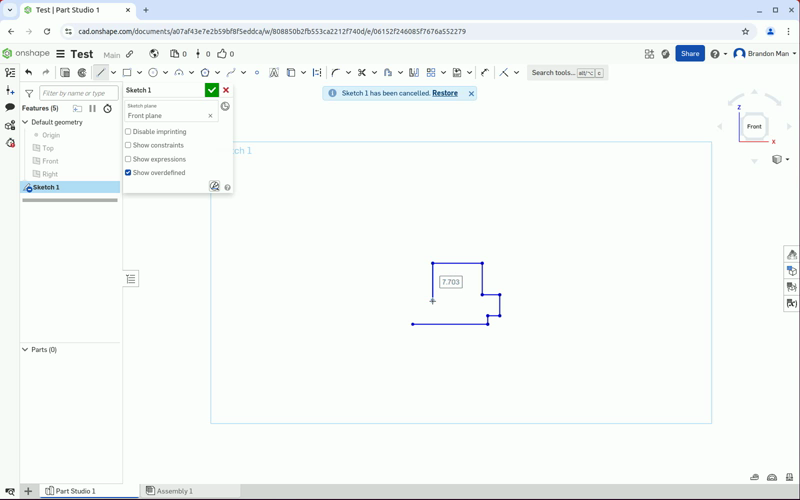
mouse_move(462, 300)
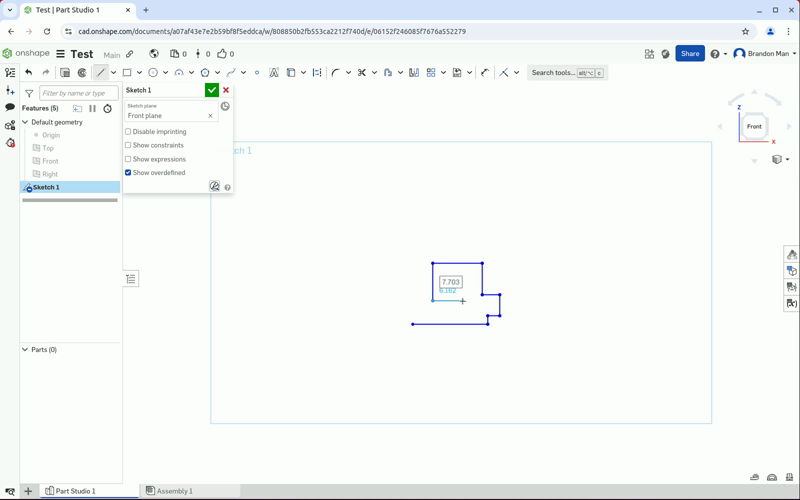
mouse_move(412, 300)
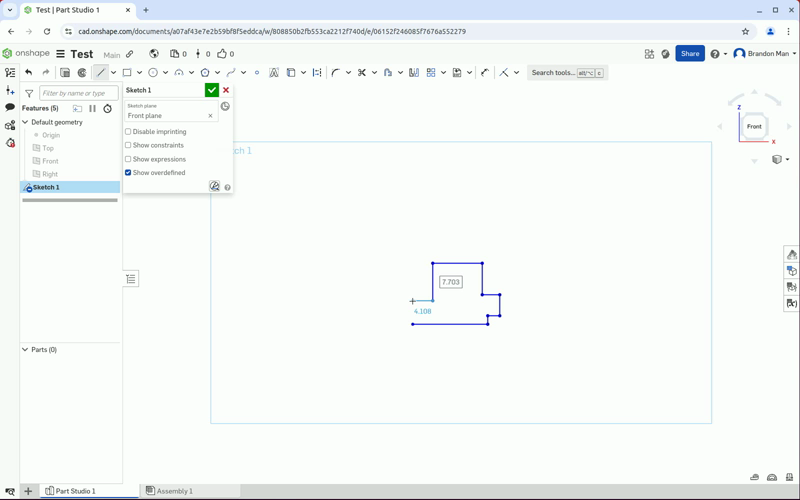
click(412, 300)
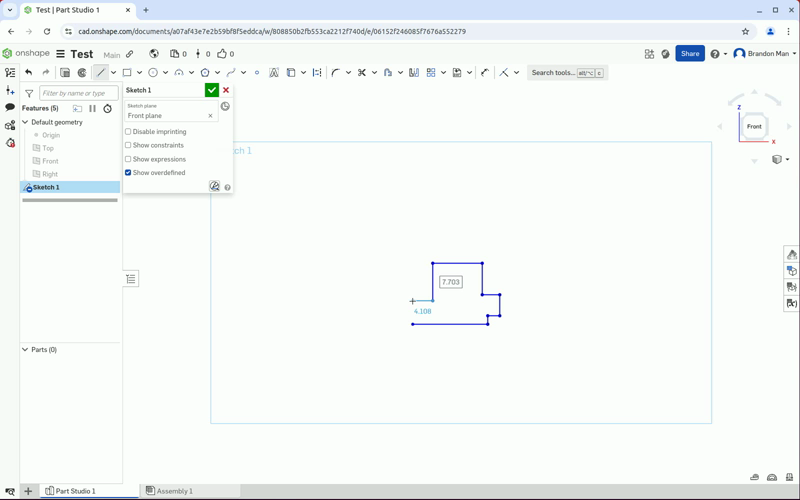
key_up(shift)
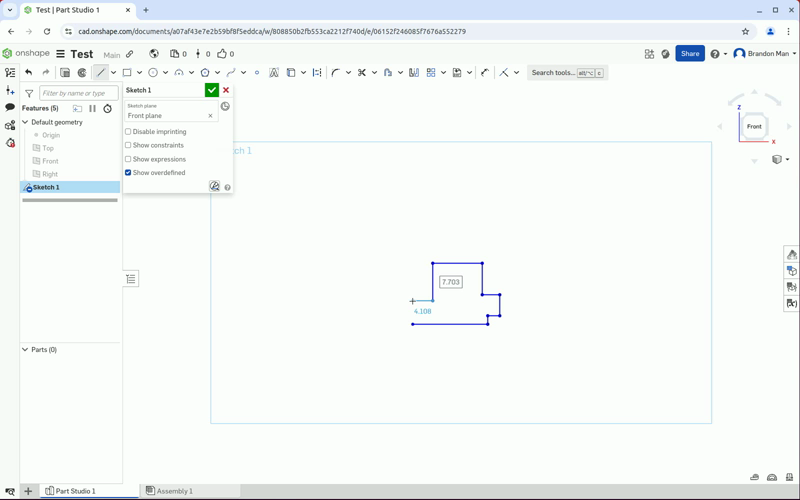
mouse_move(442, 300)
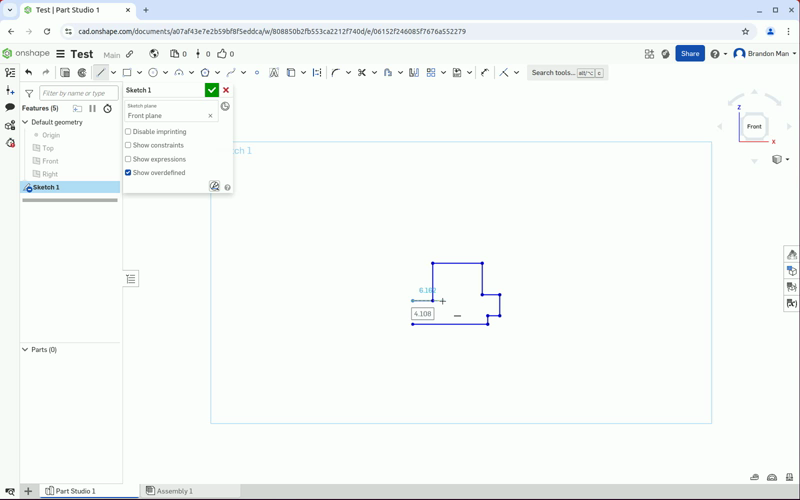
key_down(shift)
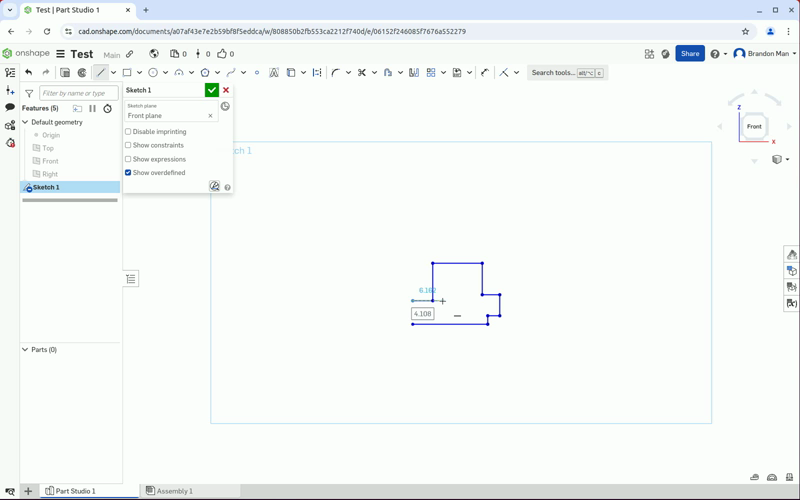
mouse_move(412, 324)
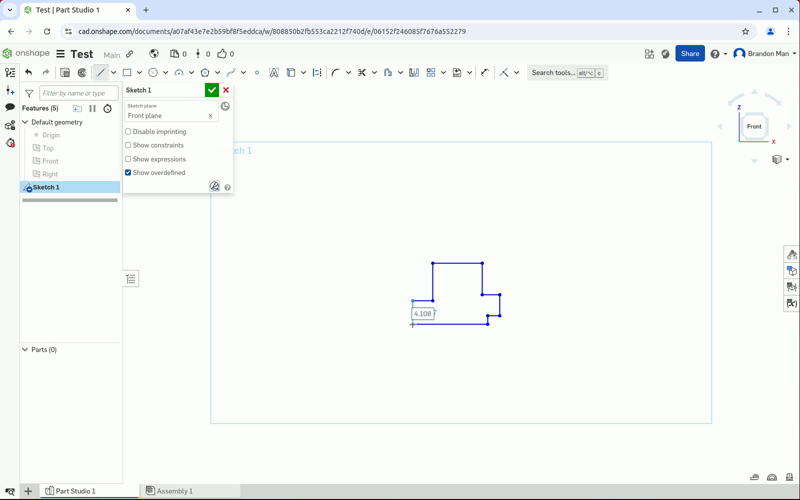
key_up(shift)
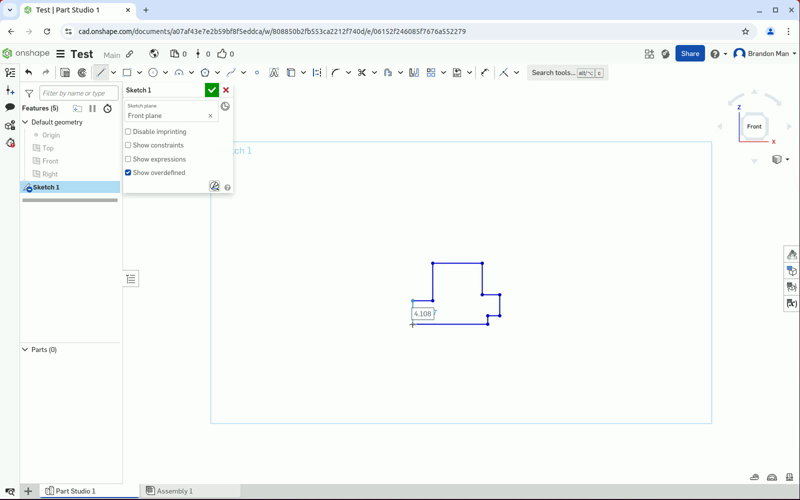
click(412, 324)
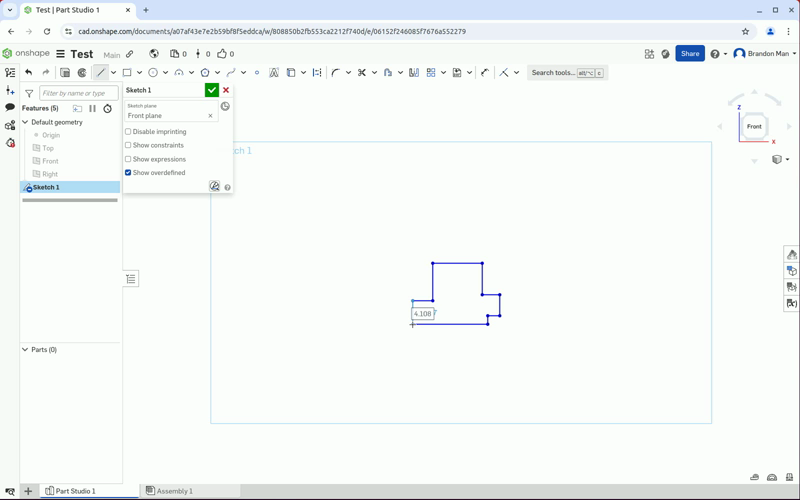
key(esc)
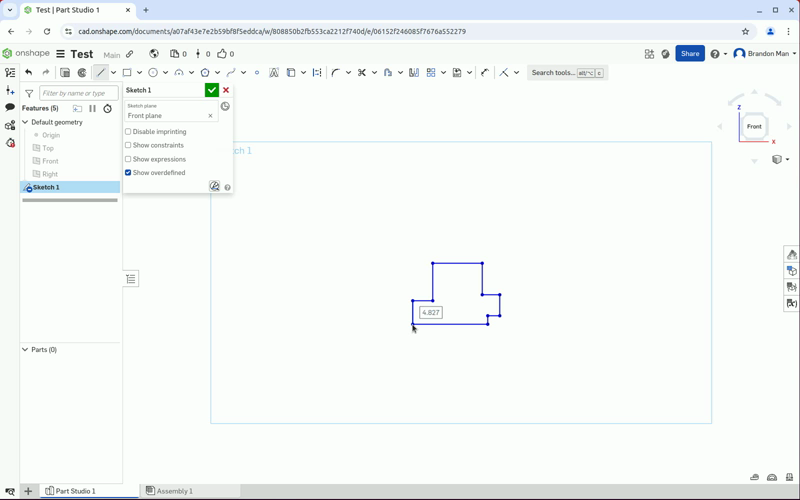
mouse_move(464, 272)
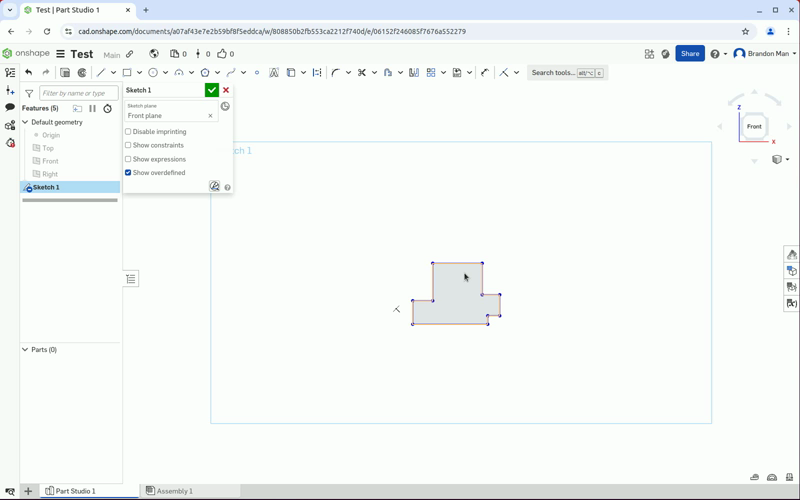
click(464, 272)
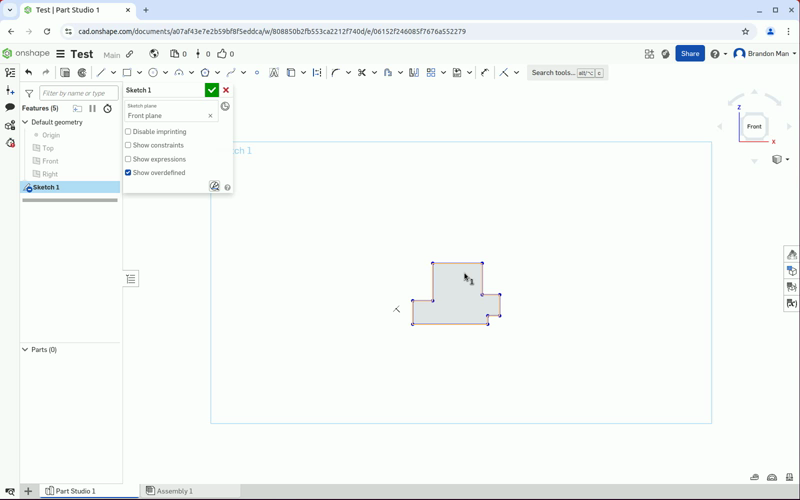
mouse_move(73, 352)
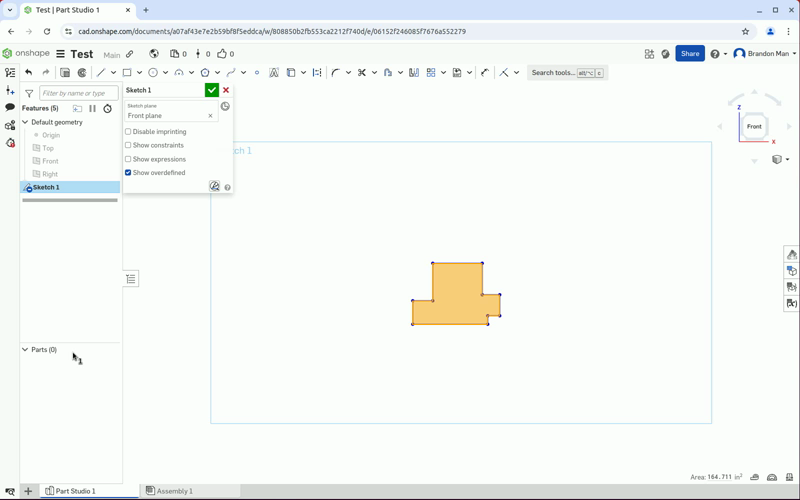
key(shift+y)
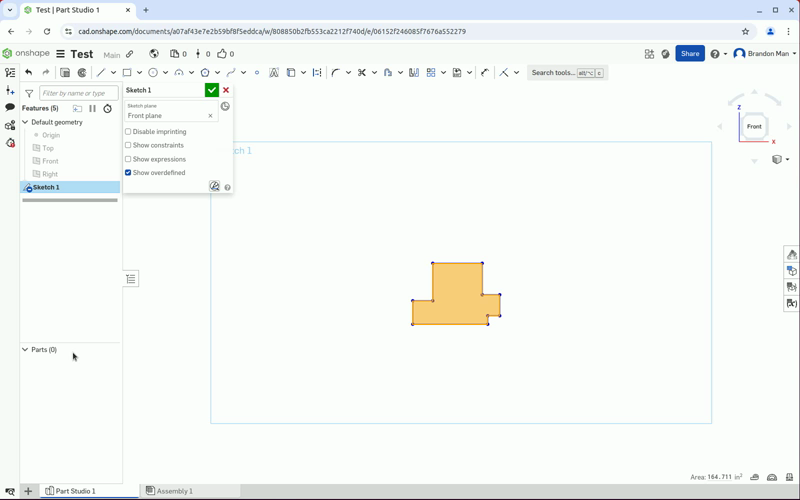
key(shift+e)
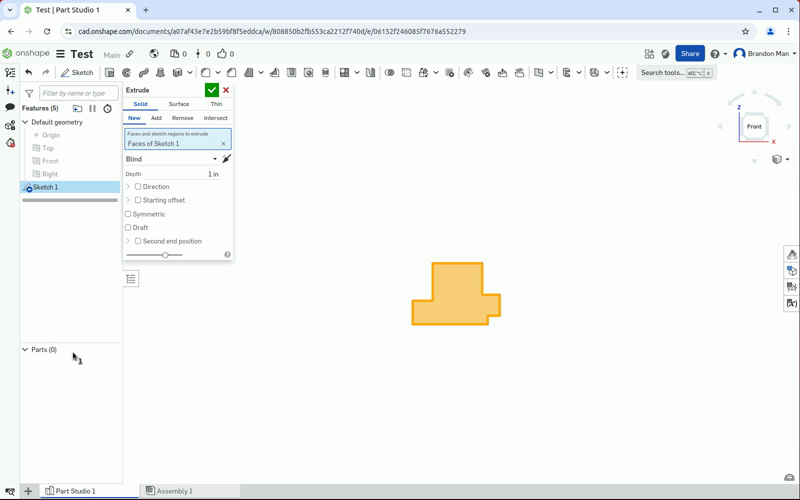
mouse_move(143, 106)
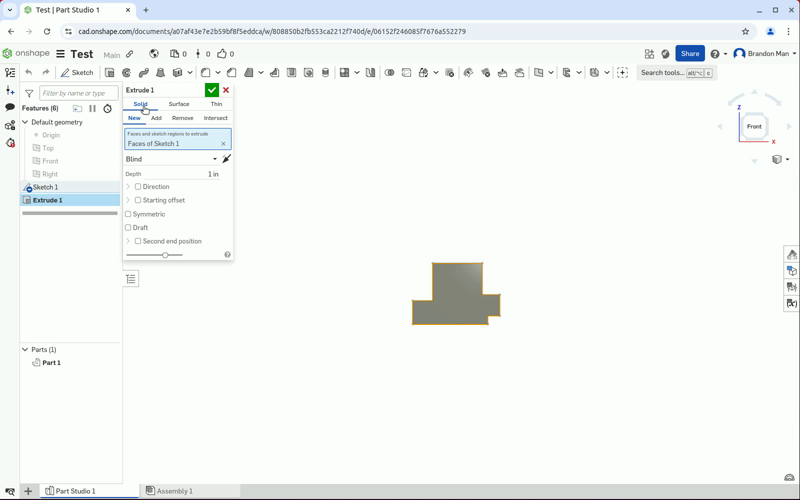
click(143, 106)
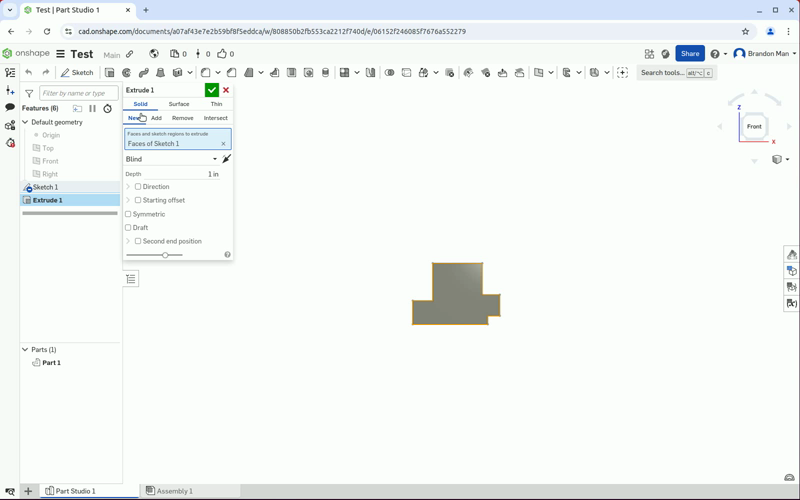
mouse_move(137, 120)
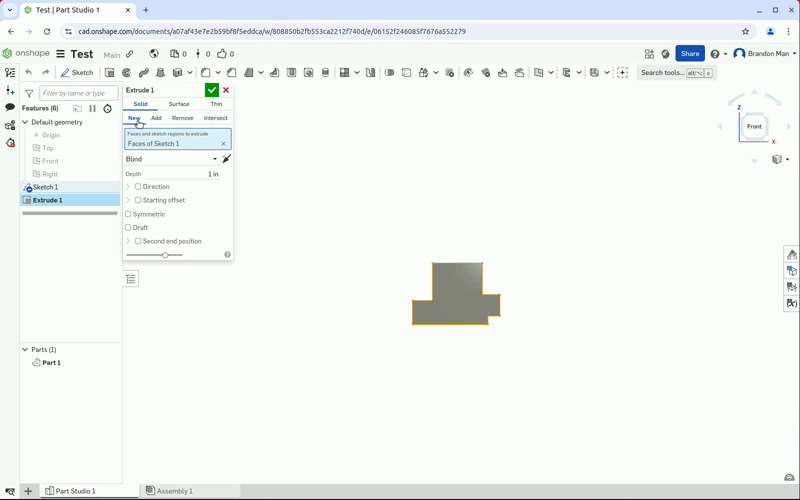
click(137, 120)
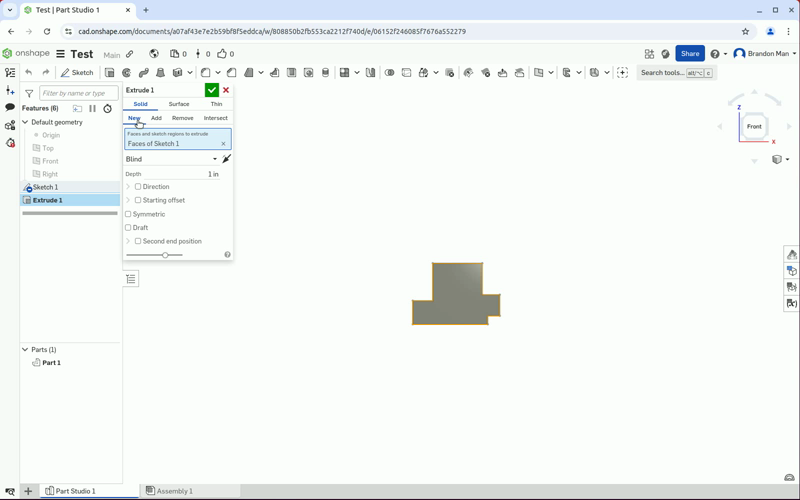
key(tab, 4)
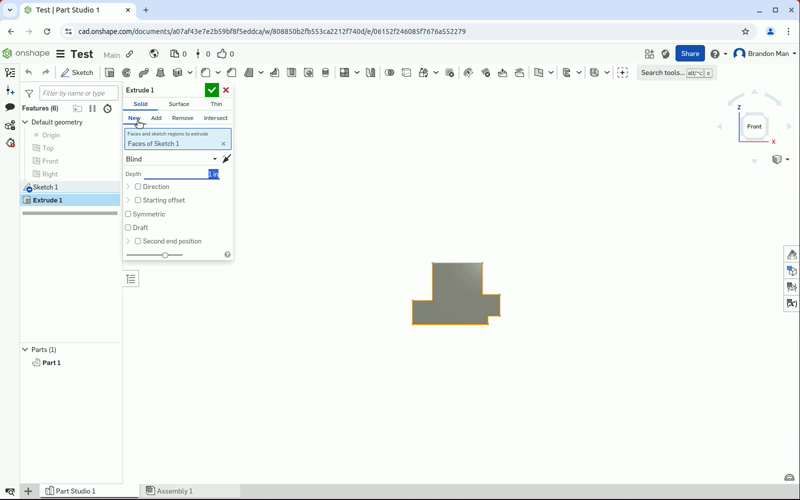
text(5.055)
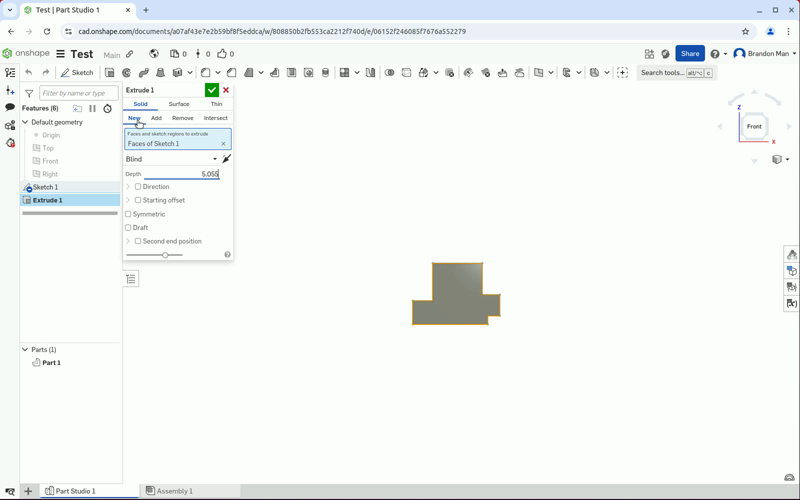
key(enter)
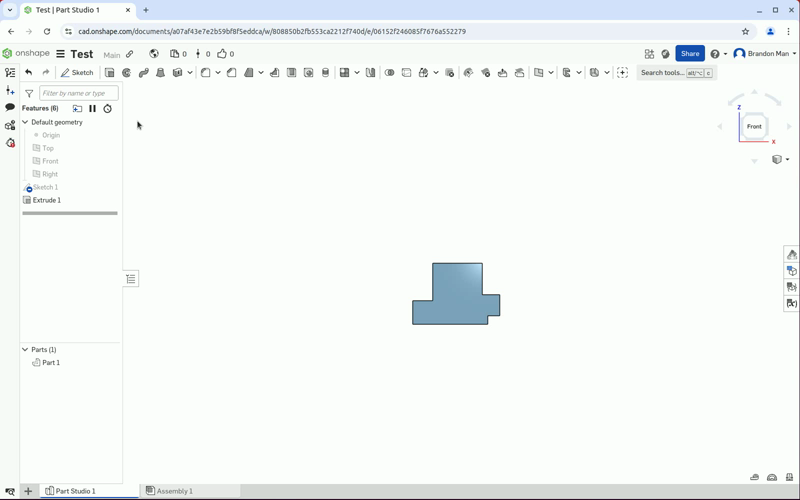
key(shift+h)
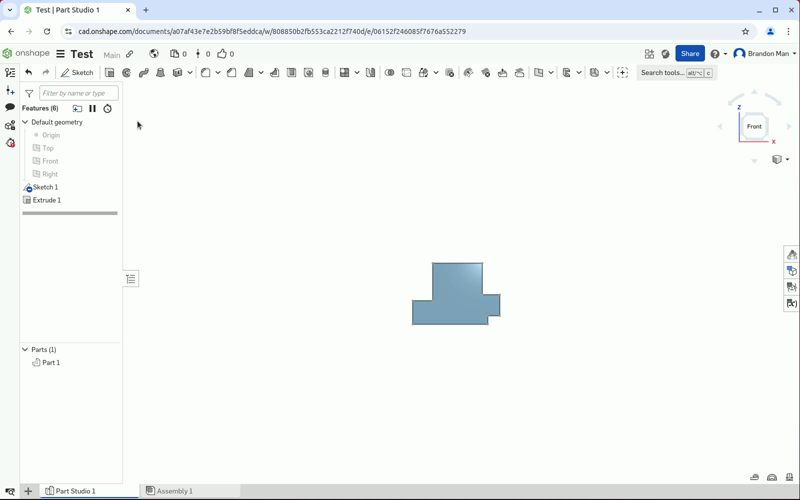
key(shift+h)
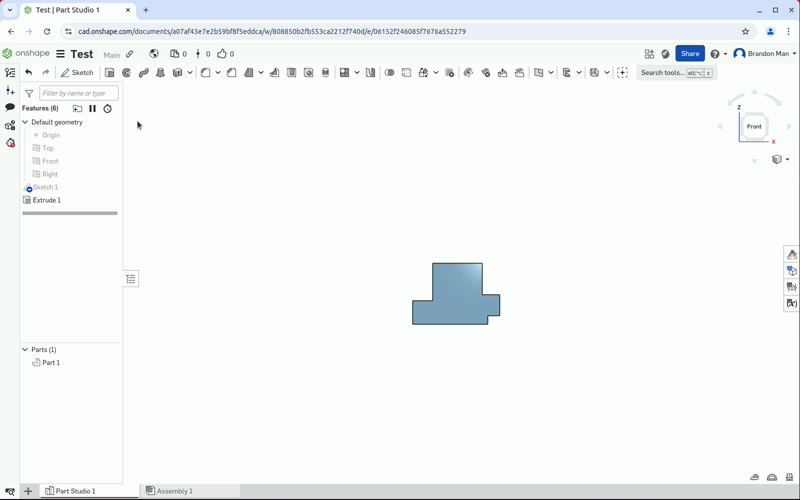
mouse_move(73, 189)
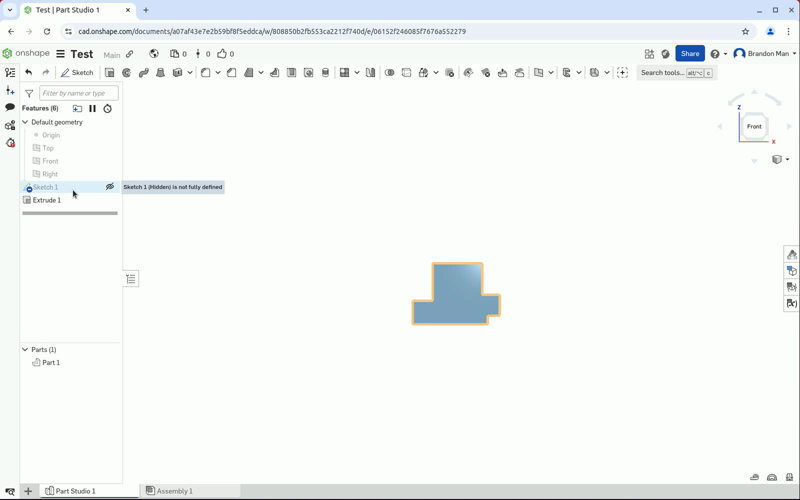
click(73, 189)
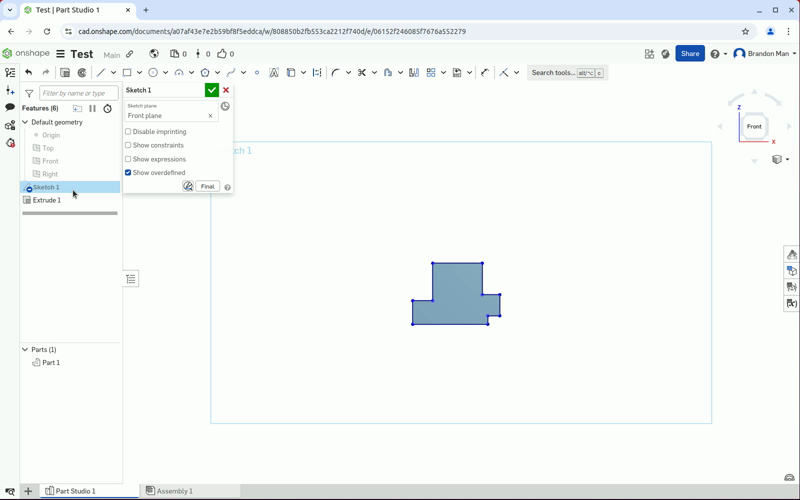
mouse_move(229, 92)
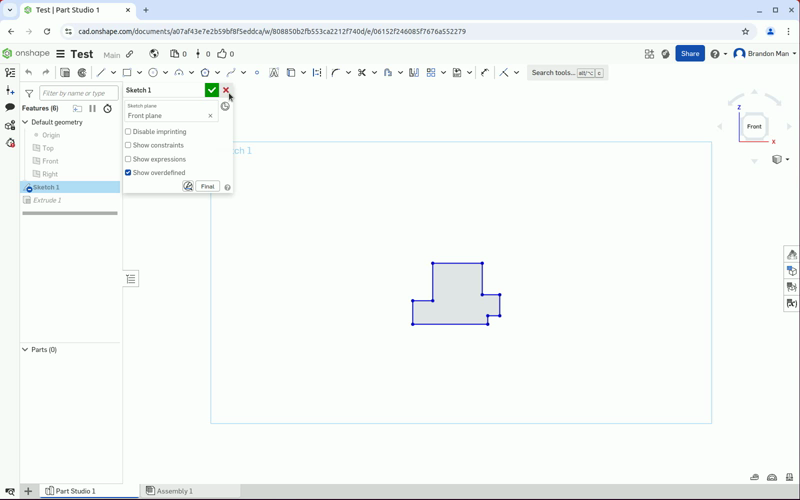
click(229, 92)
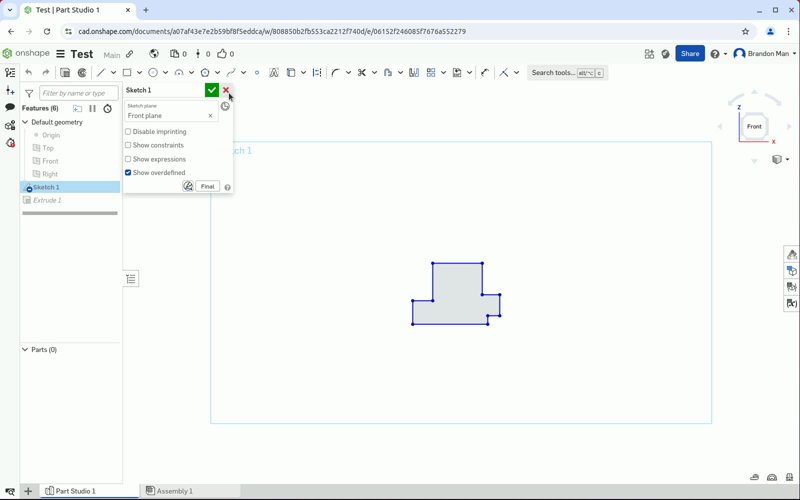
key(shift+s)
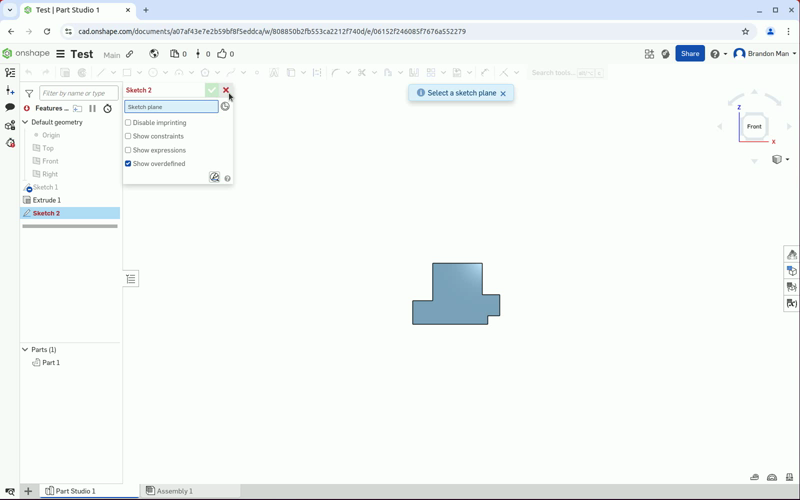
mouse_move(73, 163)
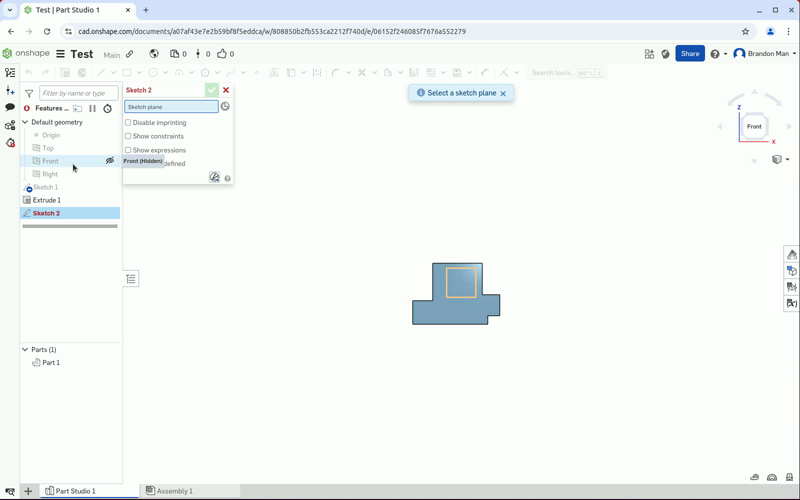
click(73, 163)
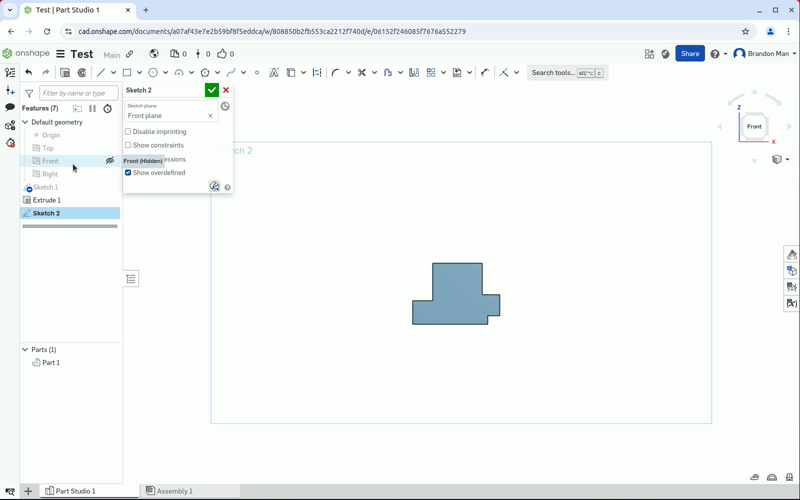
mouse_move(73, 352)
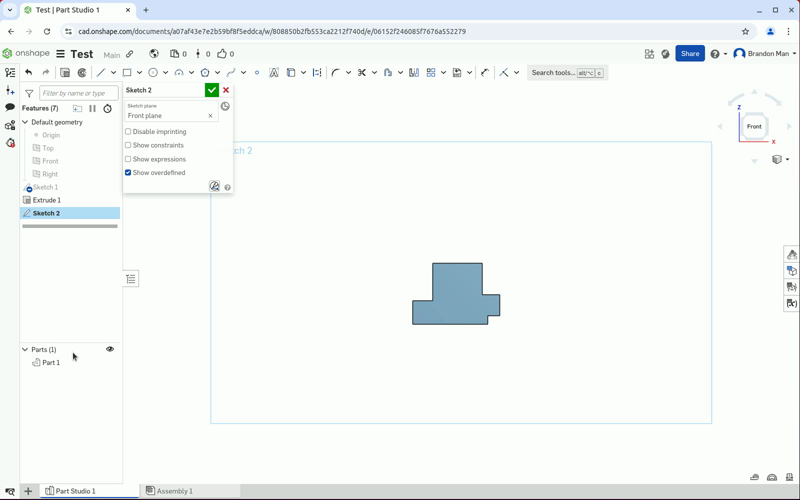
key(y)
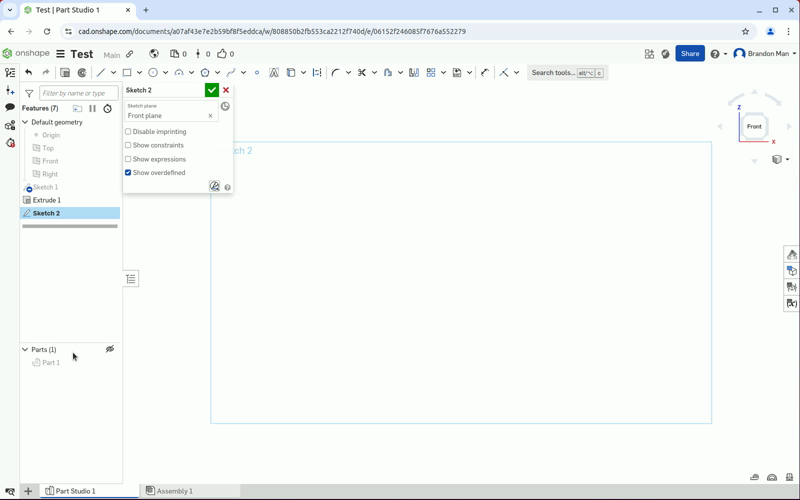
key(l)
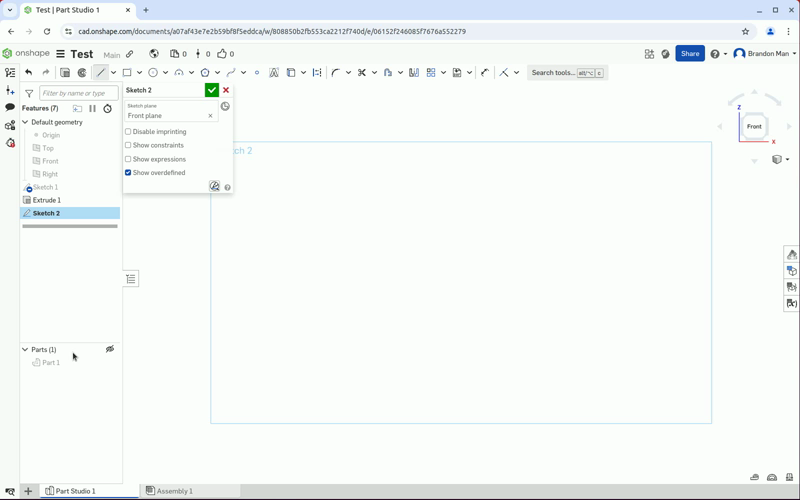
key_down(shift)
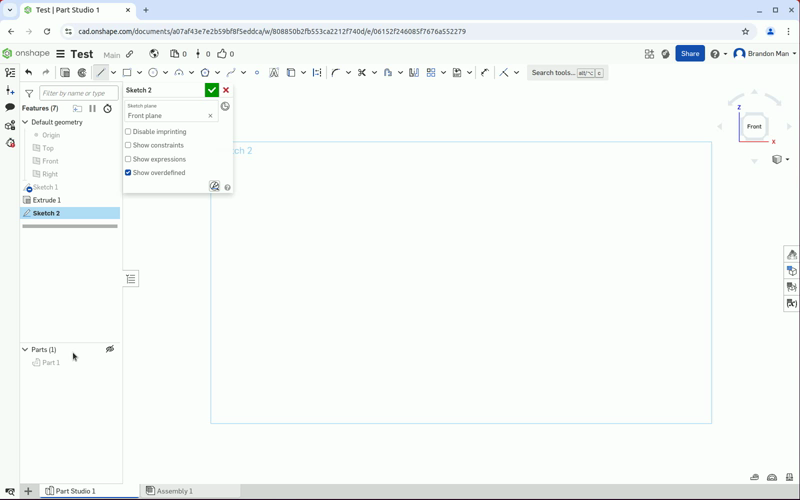
mouse_move(412, 301)
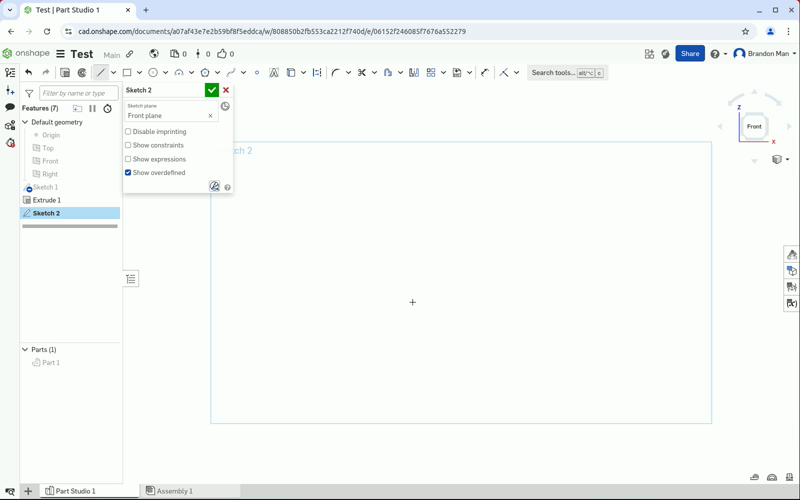
click(412, 301)
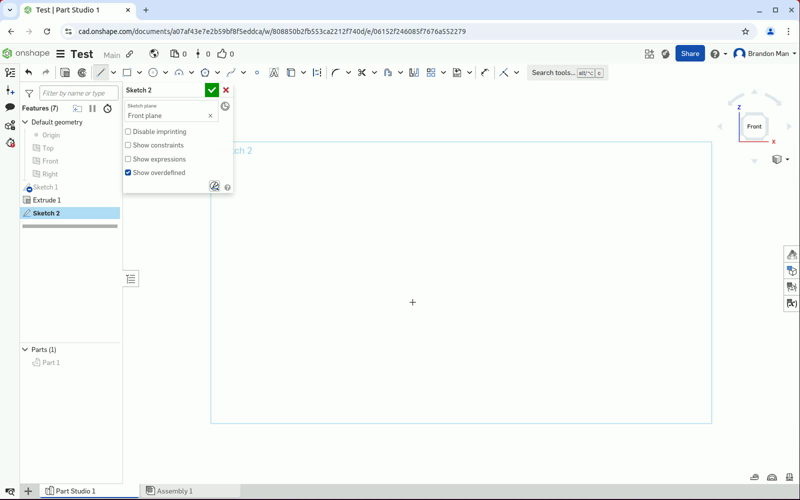
key_up(shift)
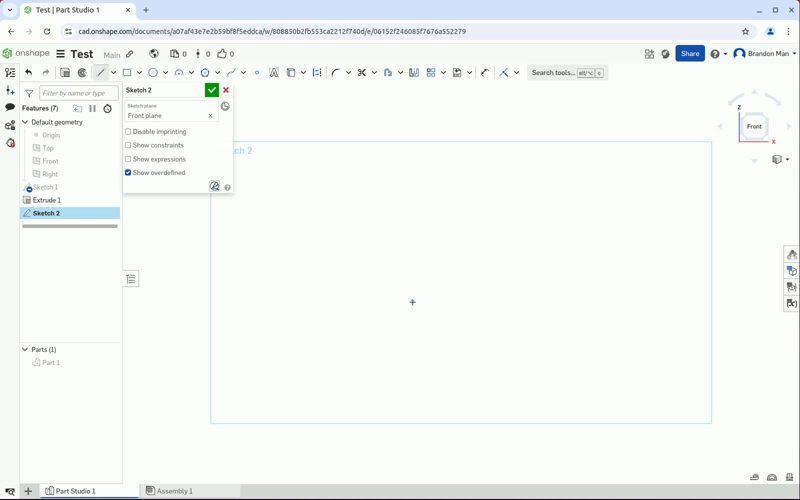
key_down(shift)
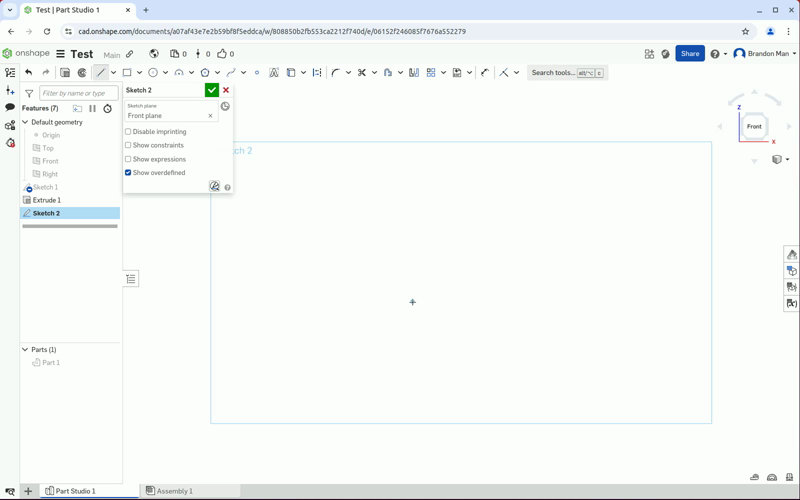
mouse_move(442, 301)
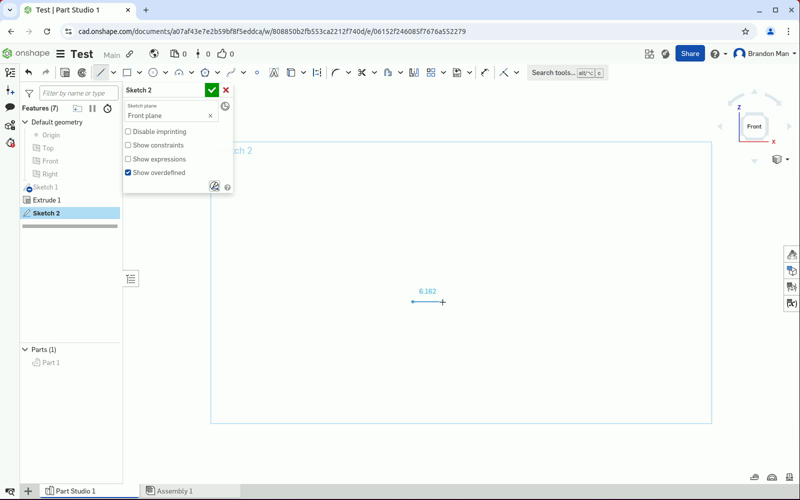
mouse_move(433, 301)
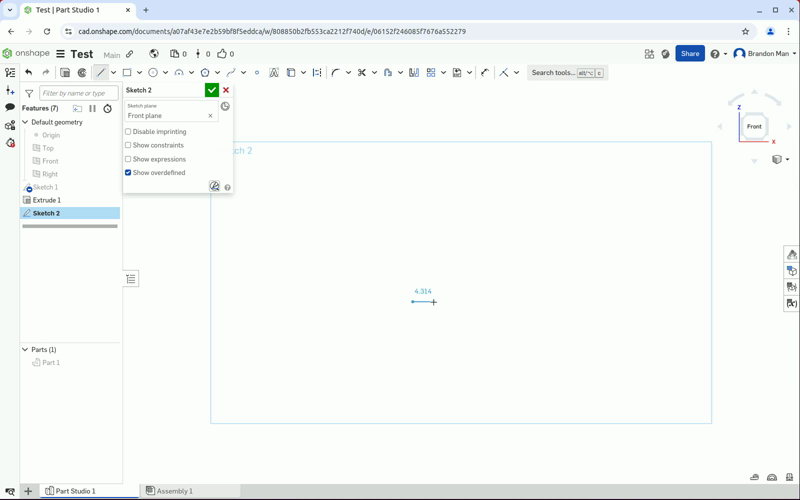
click(433, 301)
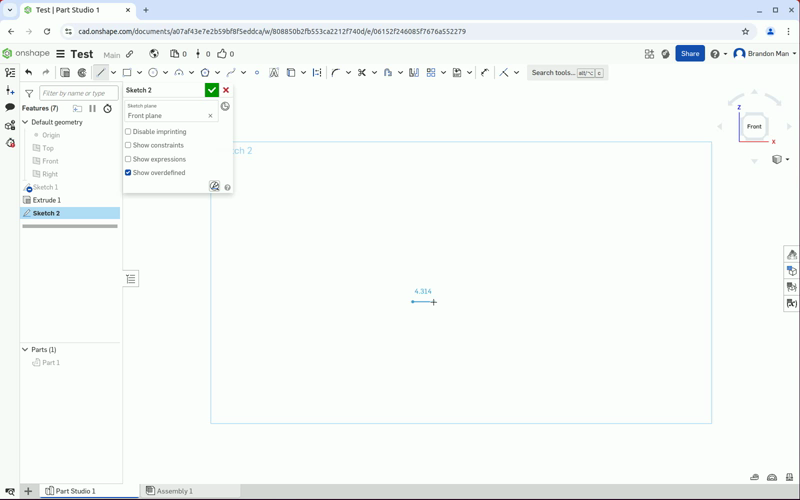
key_up(shift)
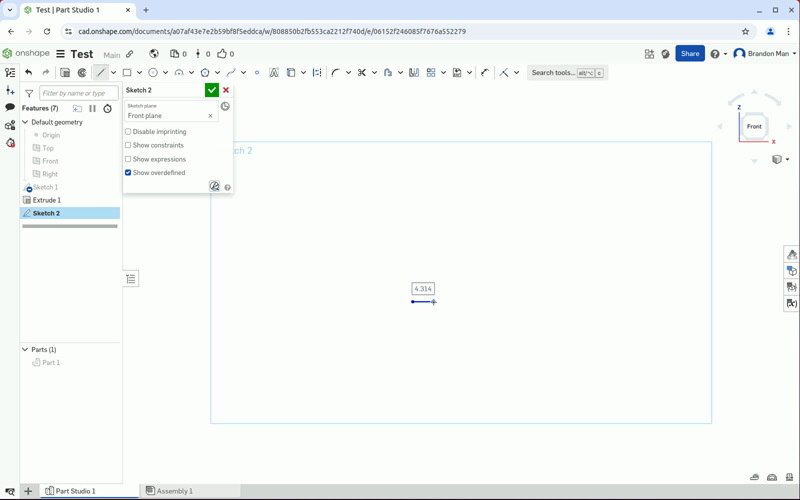
key_down(shift)
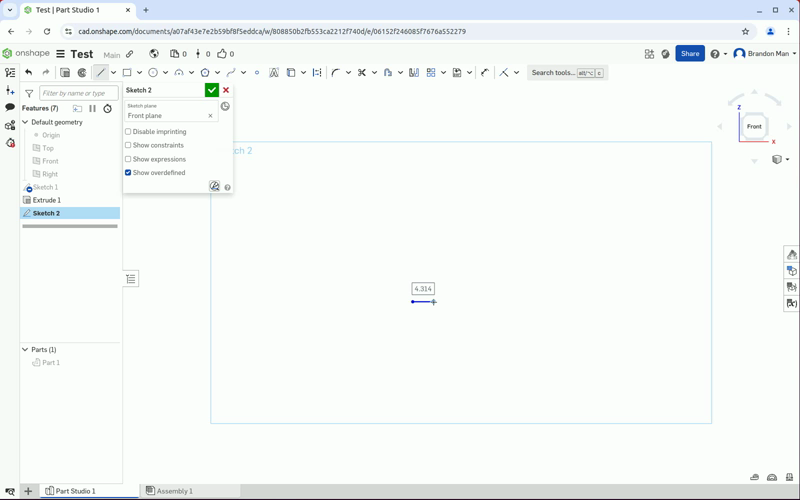
mouse_move(463, 301)
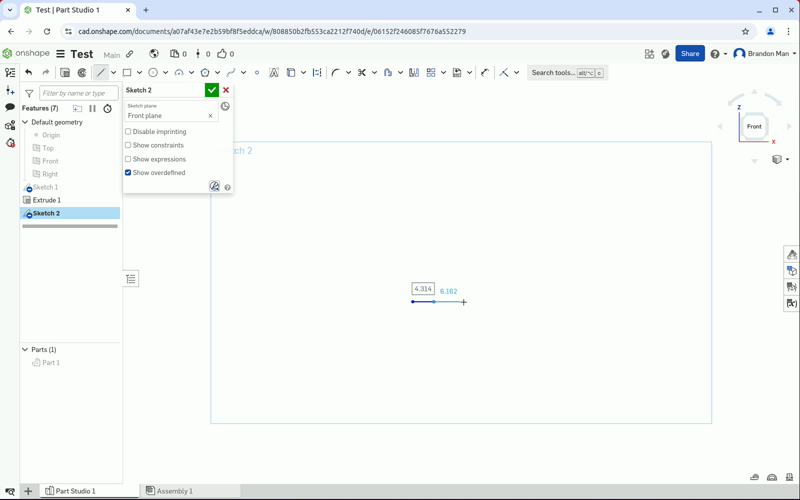
mouse_move(433, 263)
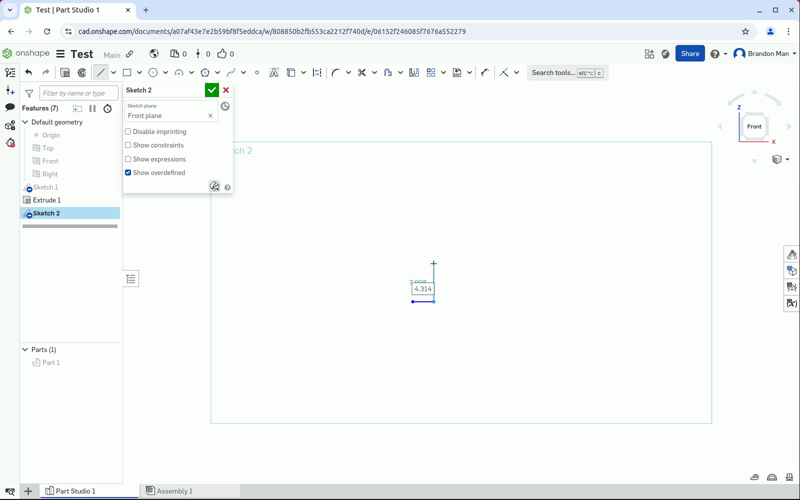
click(433, 263)
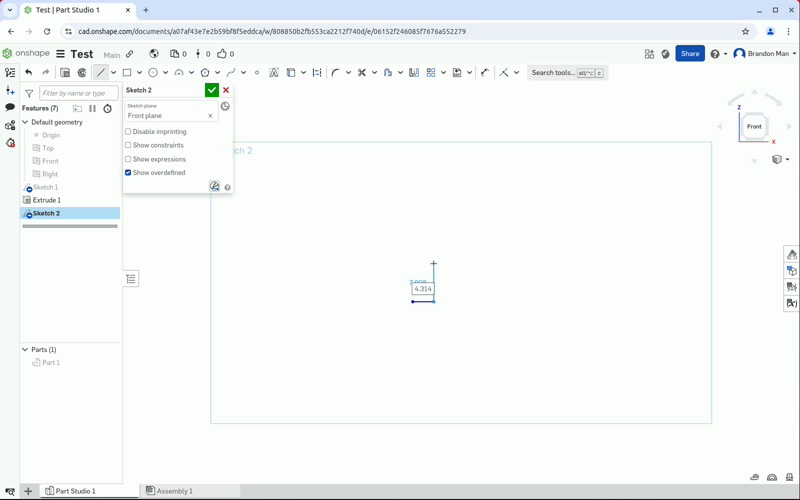
key_up(shift)
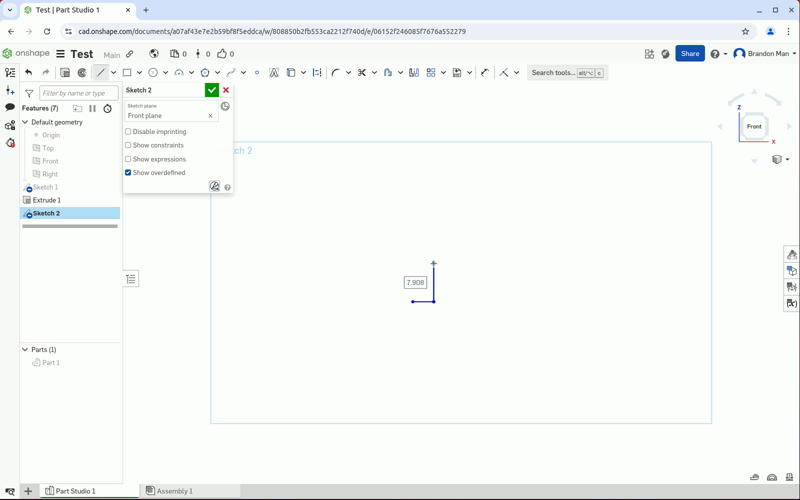
key_down(shift)
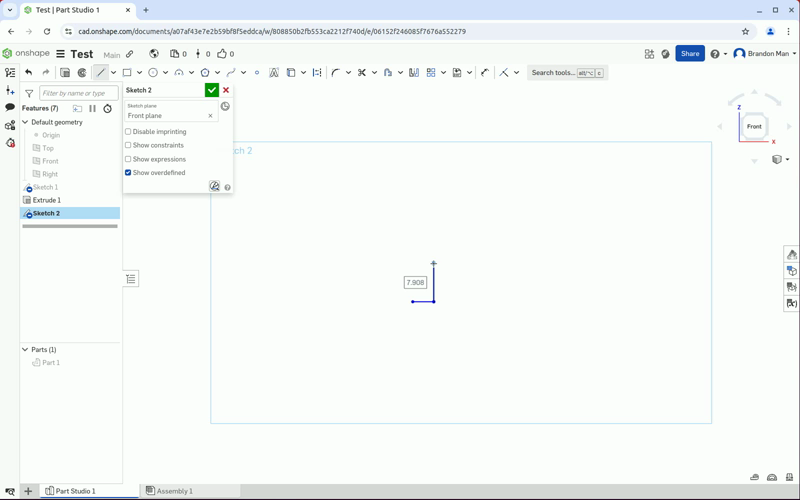
mouse_move(463, 263)
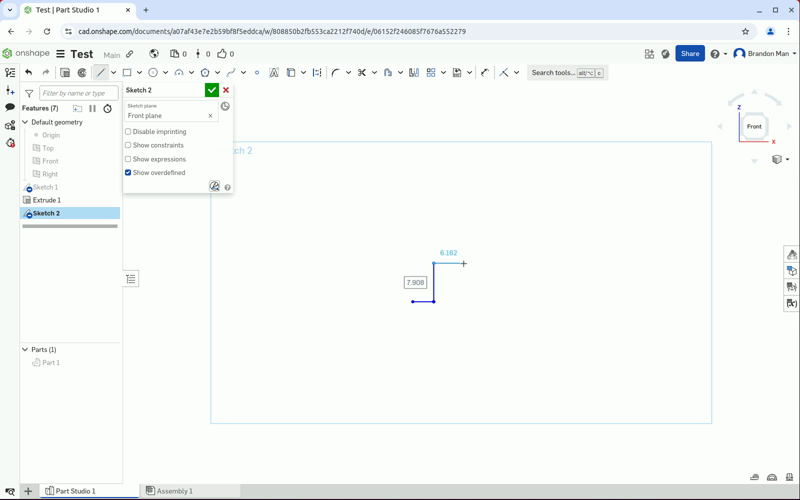
mouse_move(412, 263)
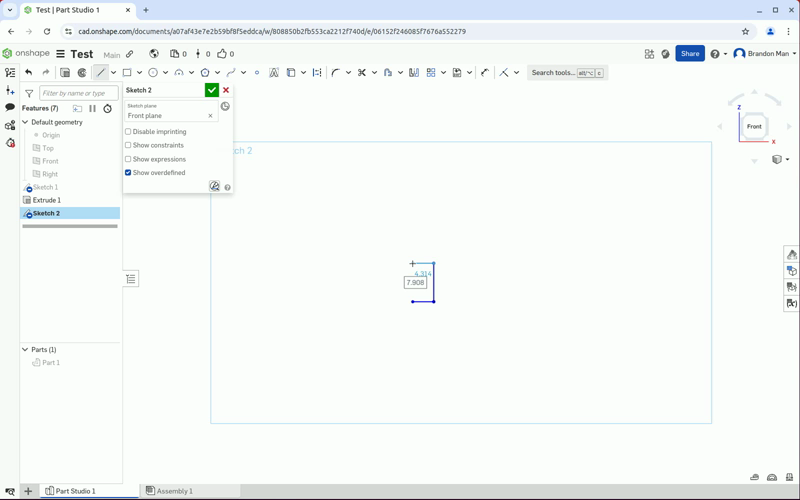
click(412, 263)
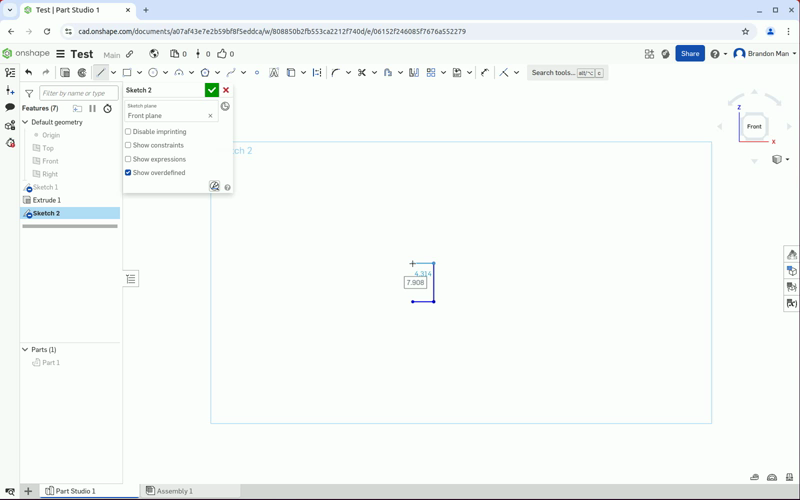
key_up(shift)
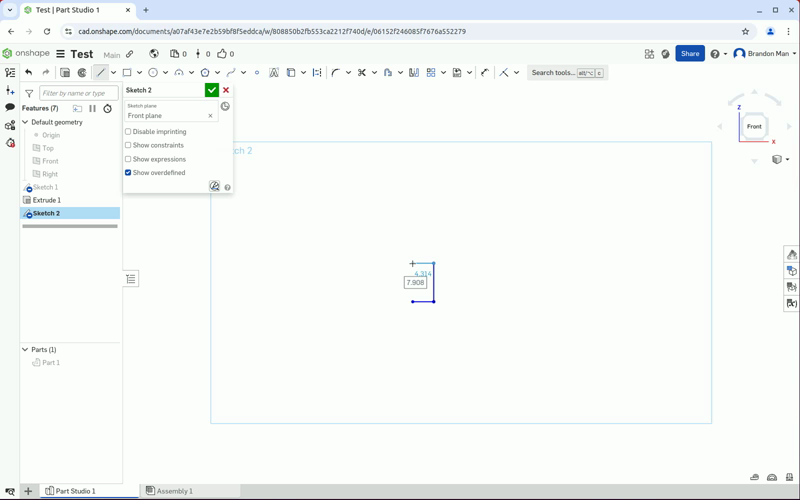
mouse_move(442, 263)
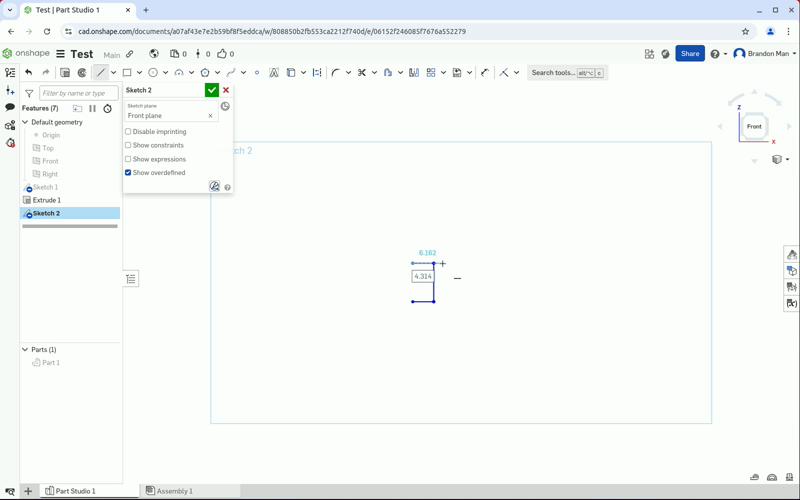
key_down(shift)
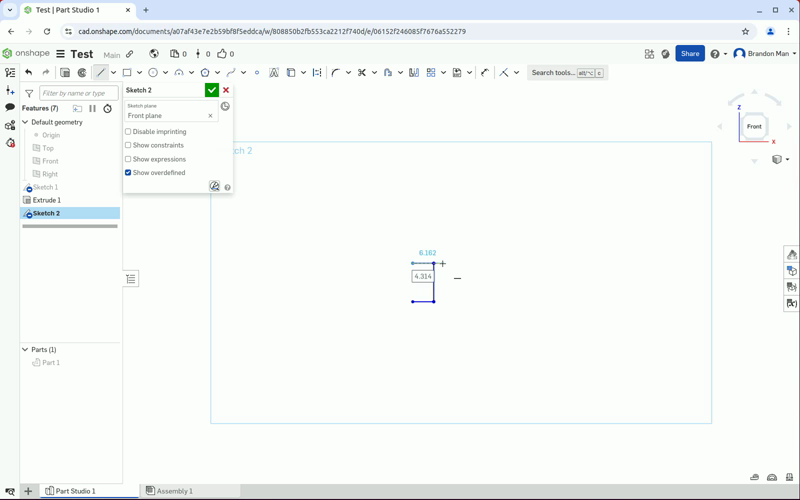
mouse_move(412, 301)
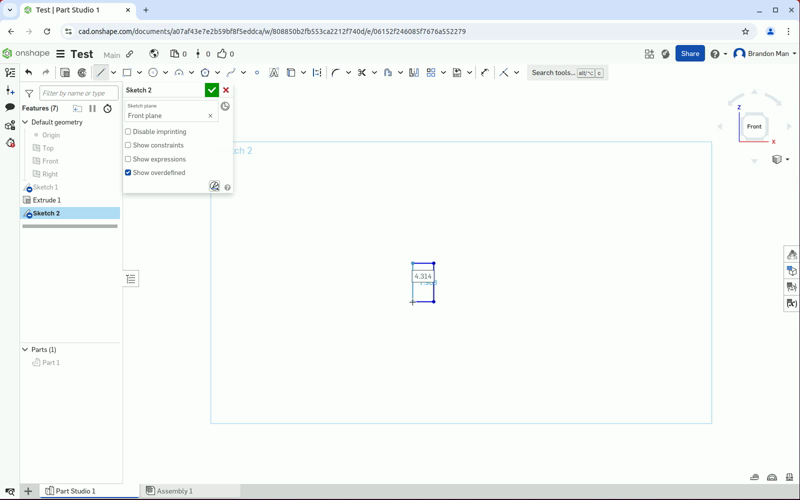
key_up(shift)
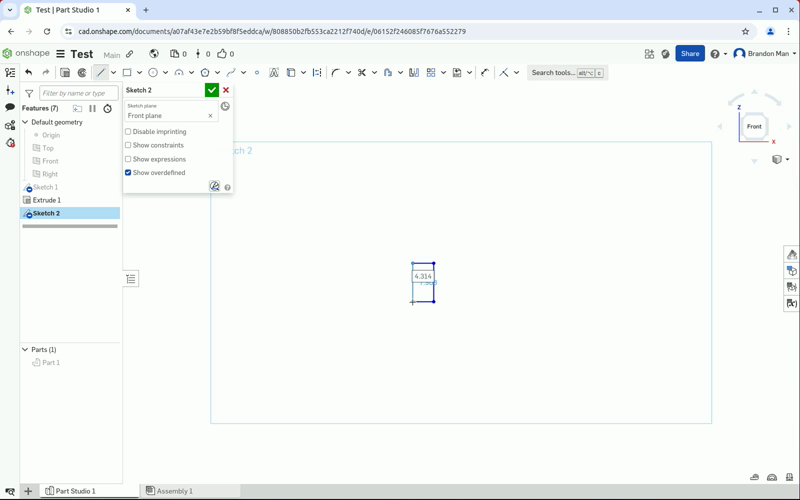
click(412, 301)
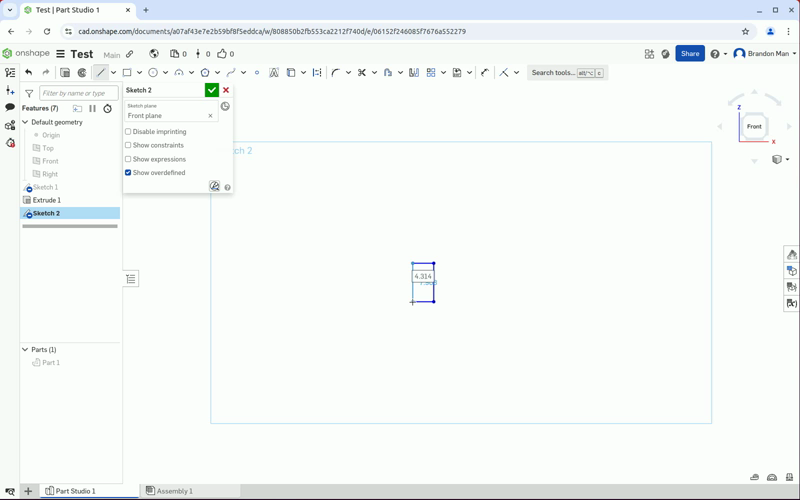
key(esc)
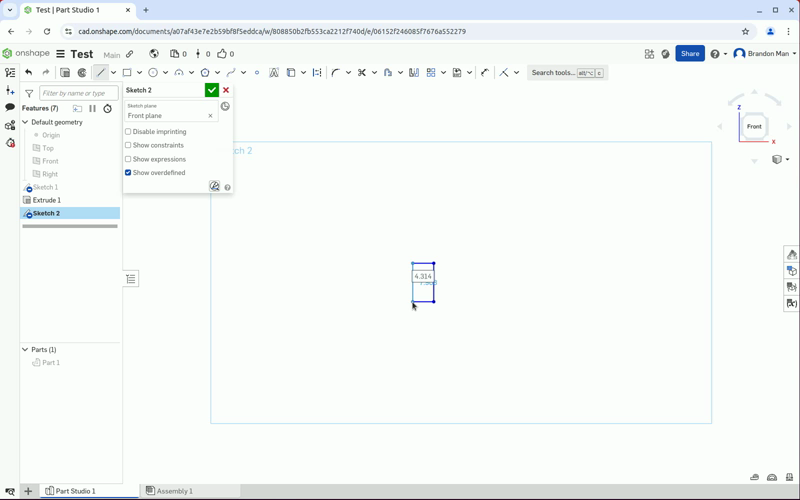
mouse_move(421, 274)
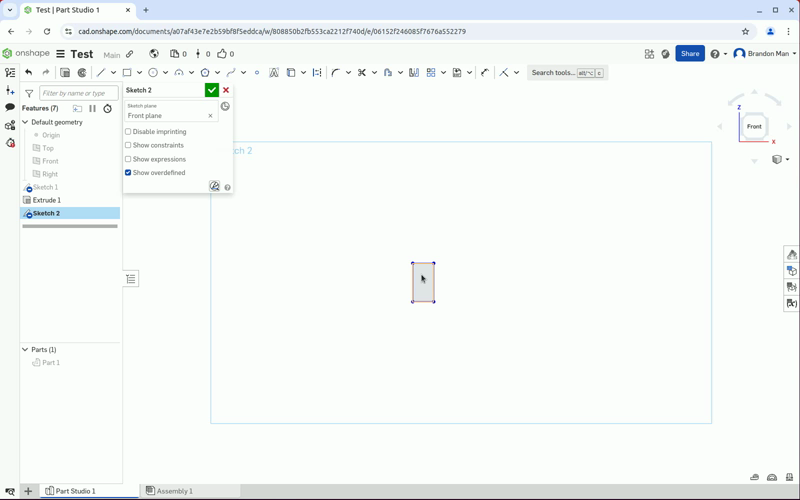
scroll(6)
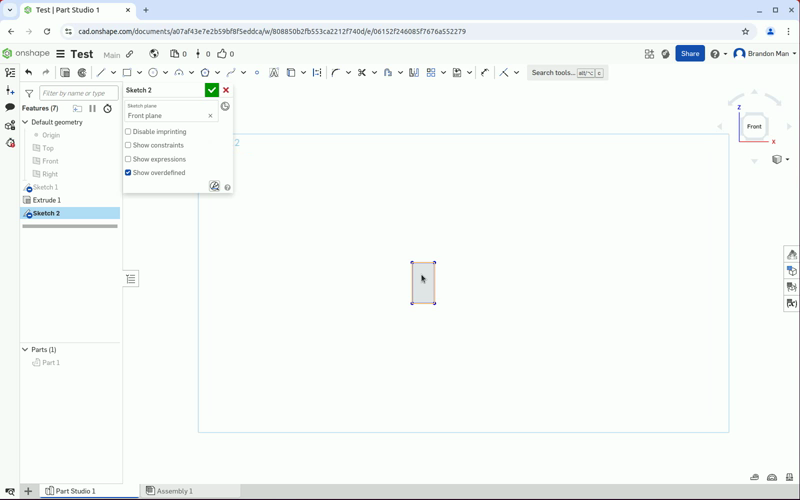
scroll(6)
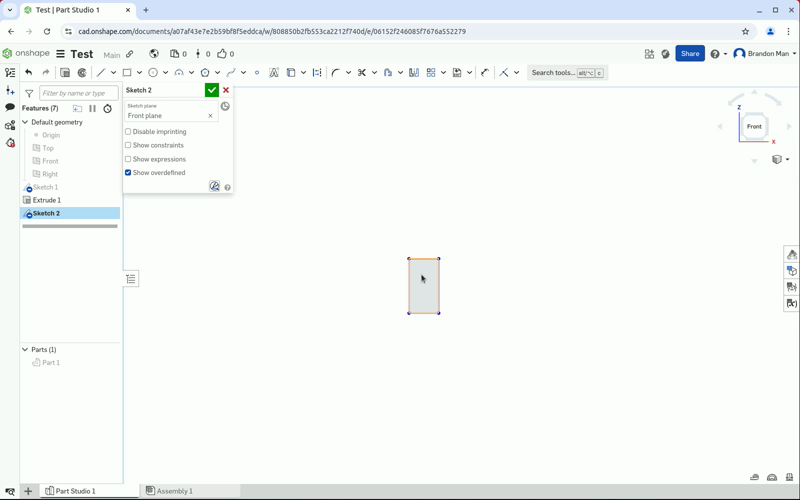
scroll(6)
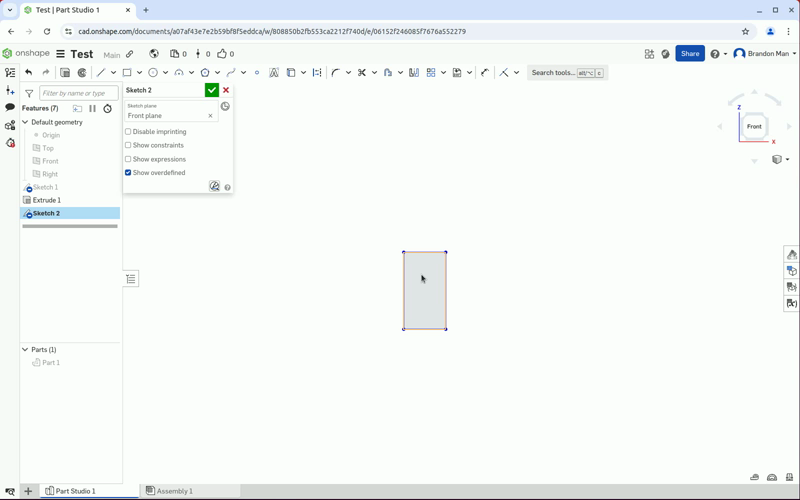
scroll(6)
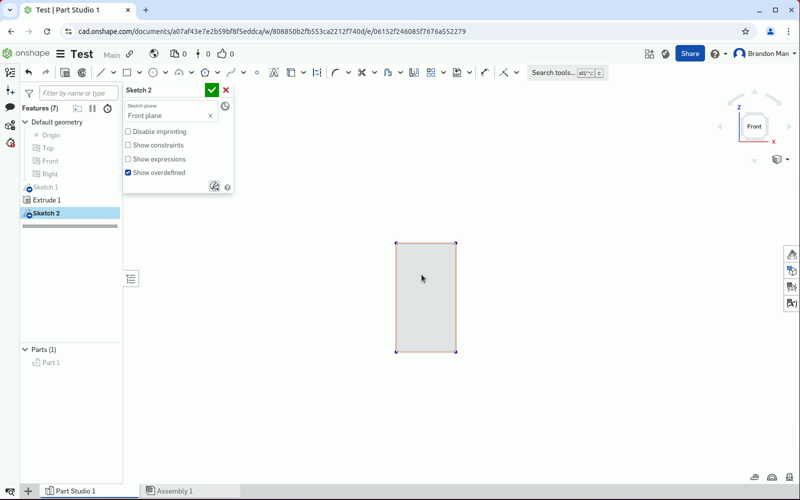
scroll(6)
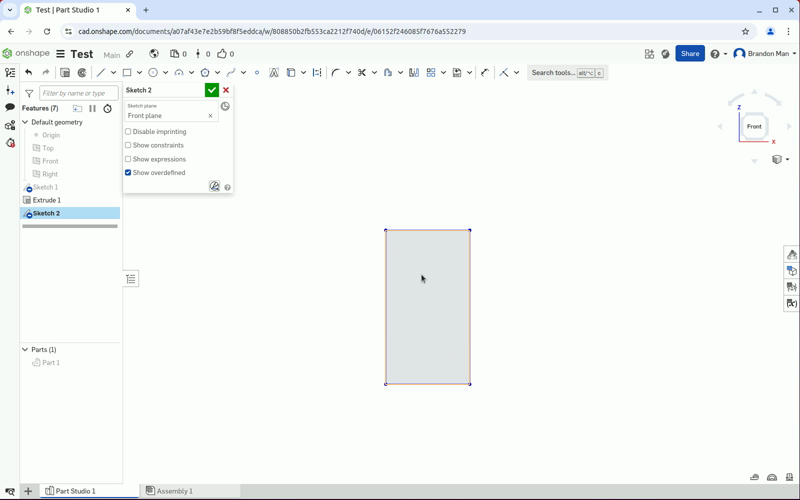
scroll(6)
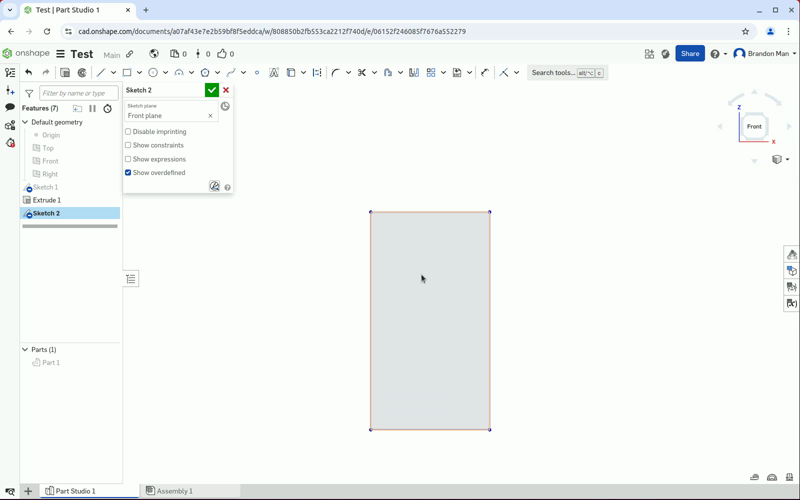
scroll(6)
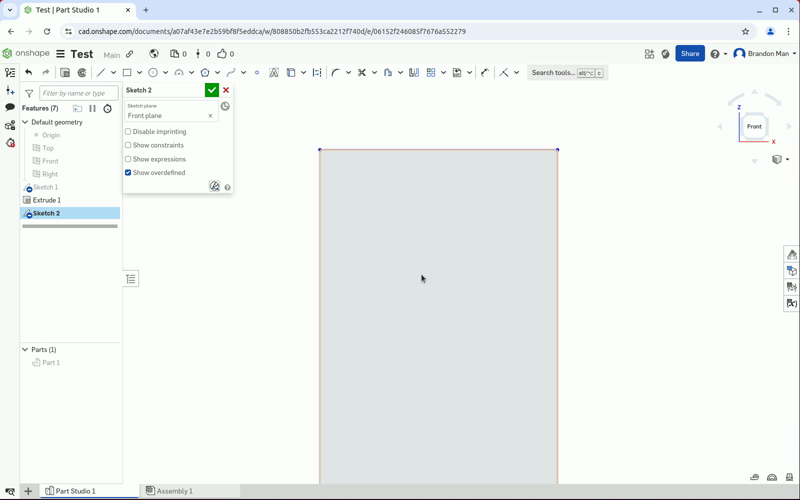
click(421, 274)
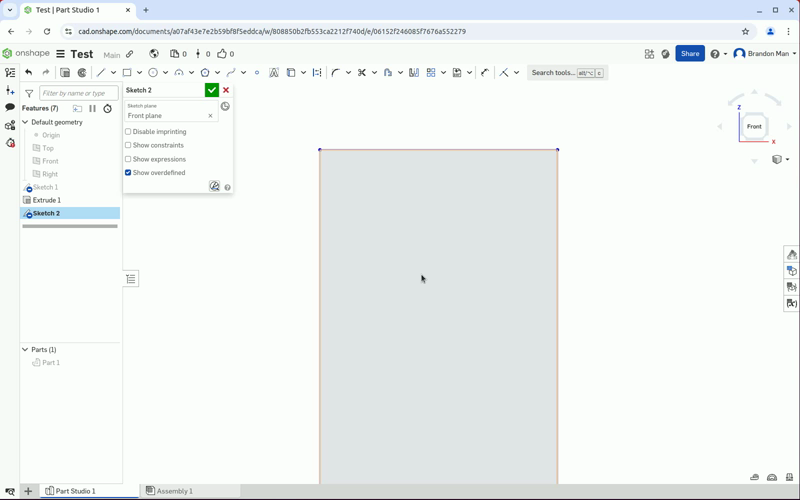
scroll(-6)
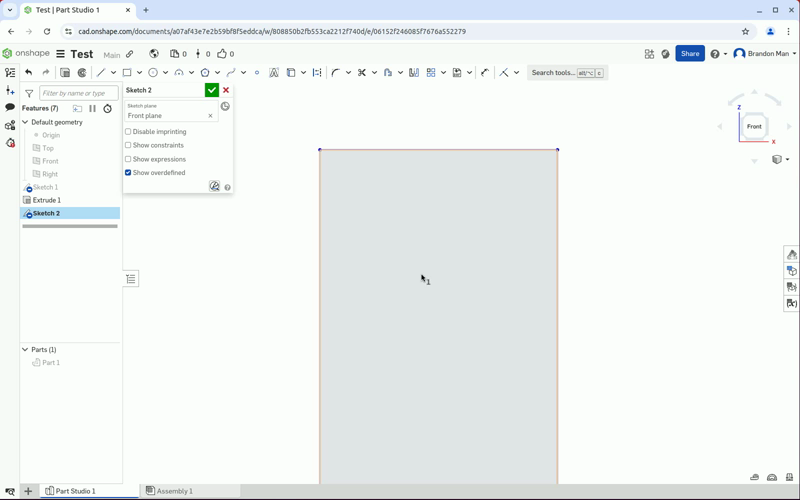
scroll(-6)
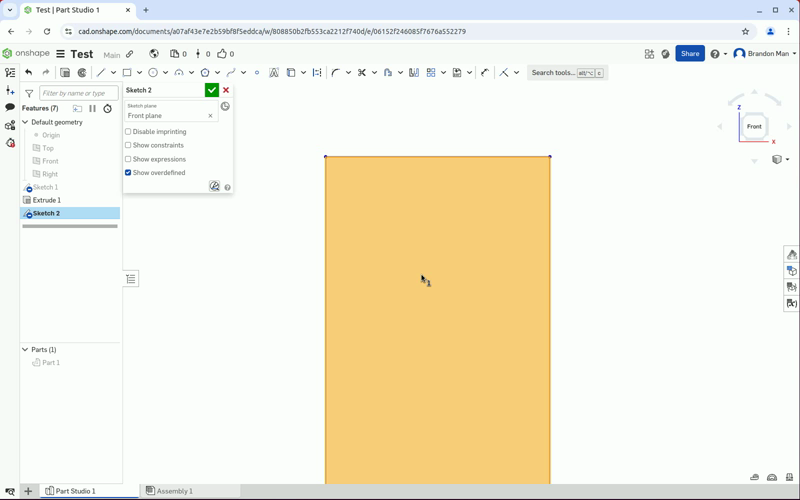
scroll(-6)
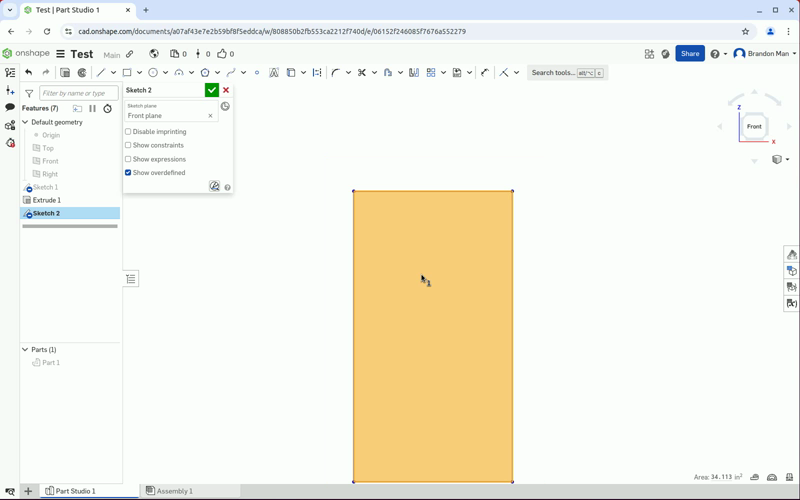
scroll(-6)
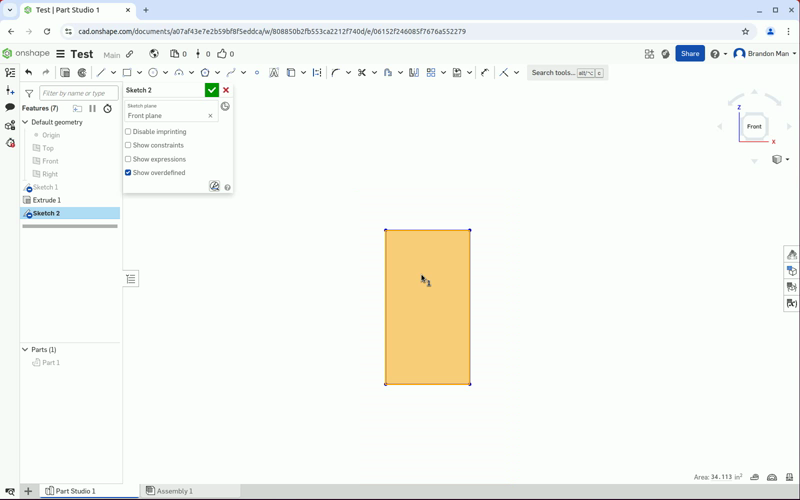
scroll(-6)
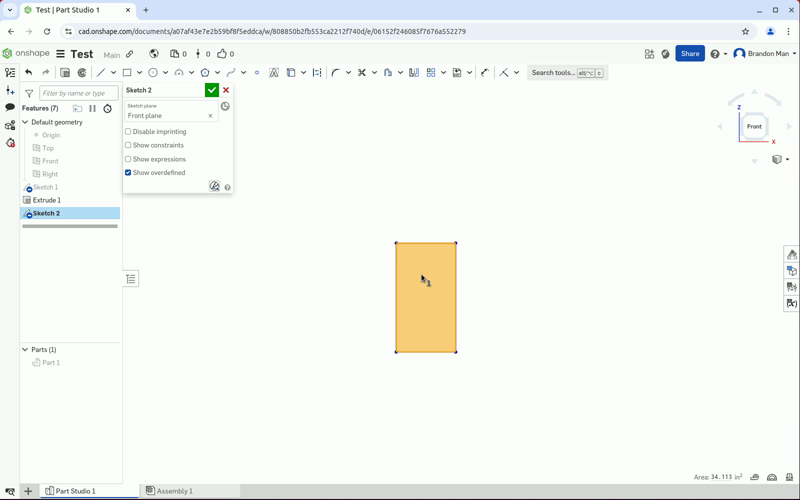
scroll(-6)
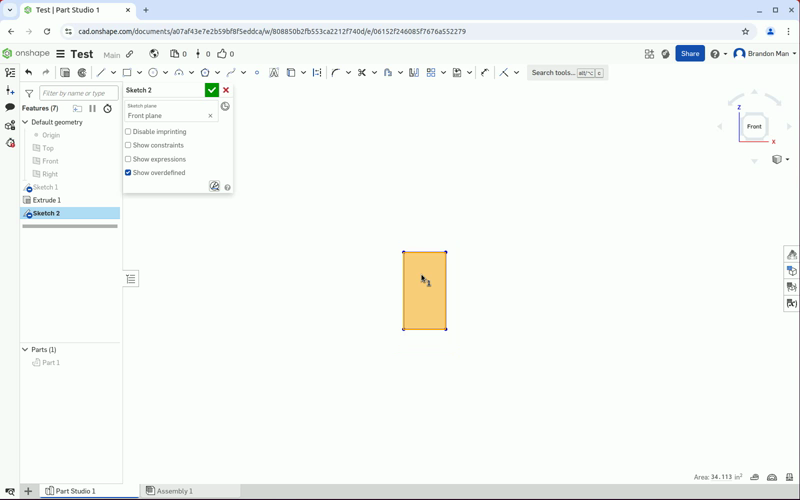
scroll(-6)
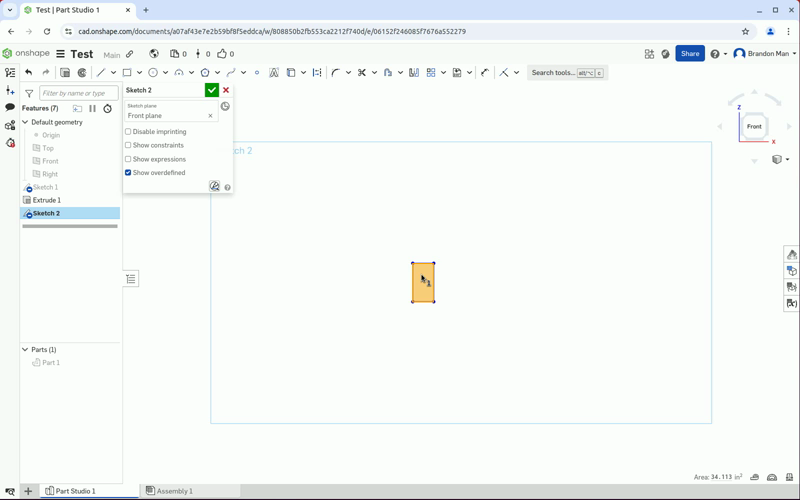
mouse_move(73, 352)
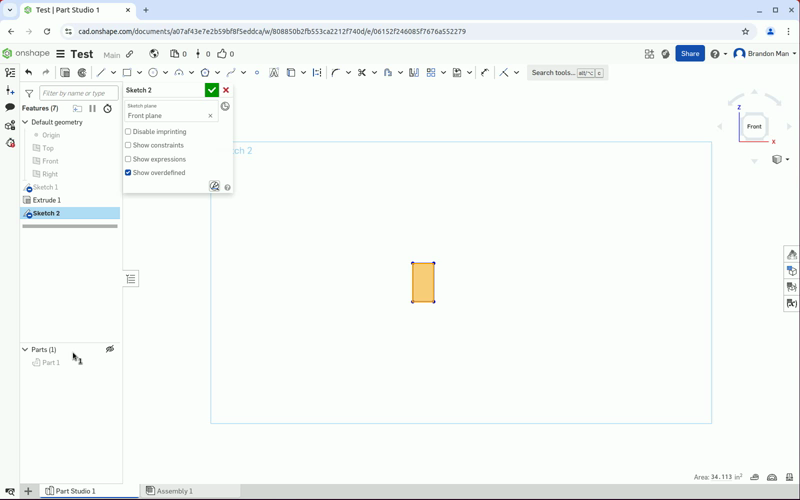
key(shift+y)
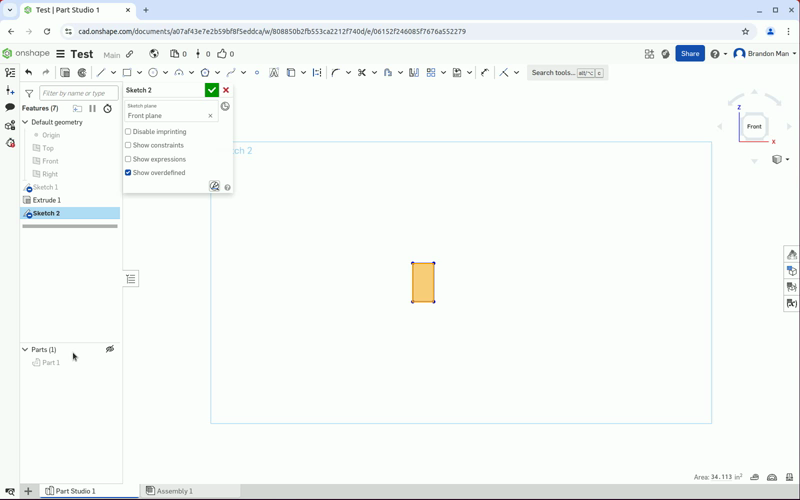
key(shift+e)
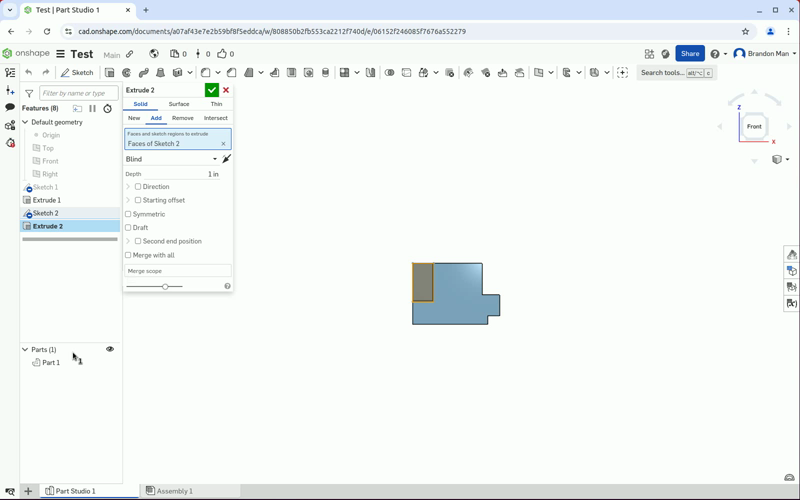
mouse_move(143, 106)
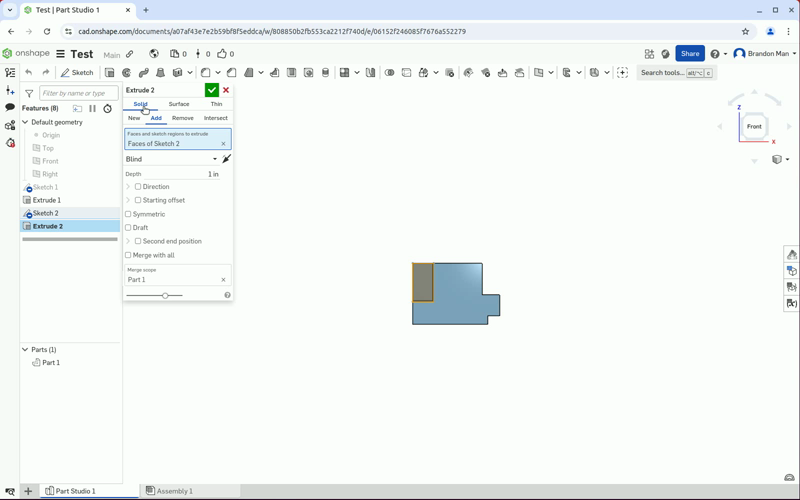
click(143, 106)
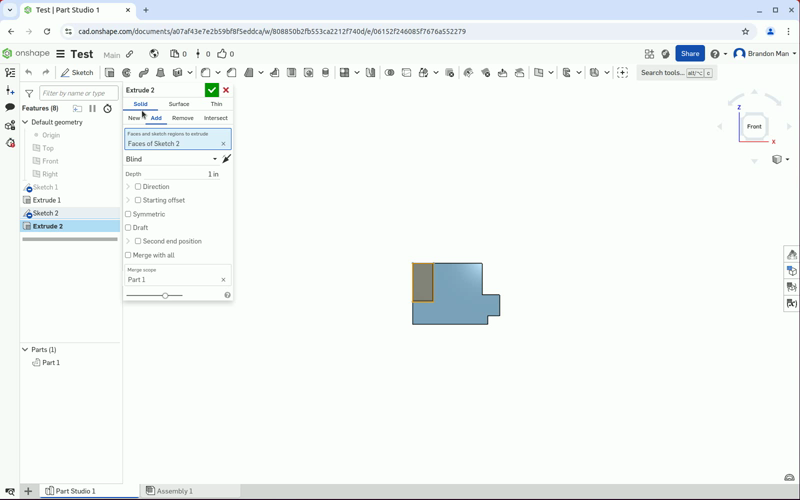
mouse_move(137, 120)
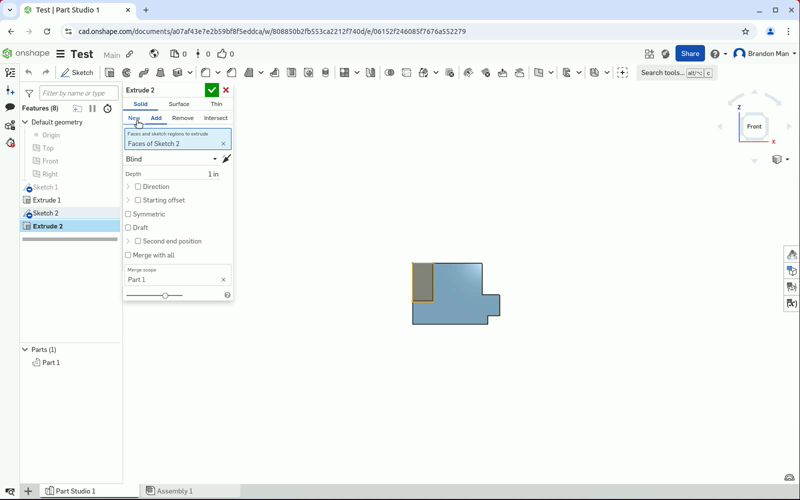
click(137, 120)
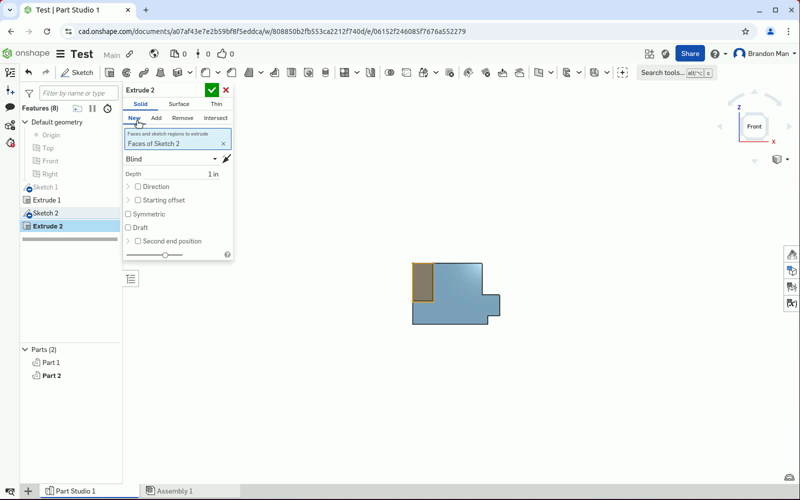
key(tab, 4)
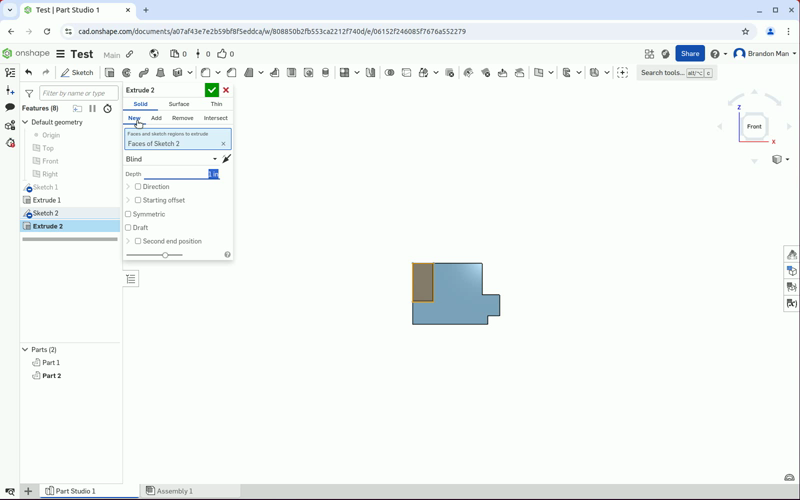
text(5.055)
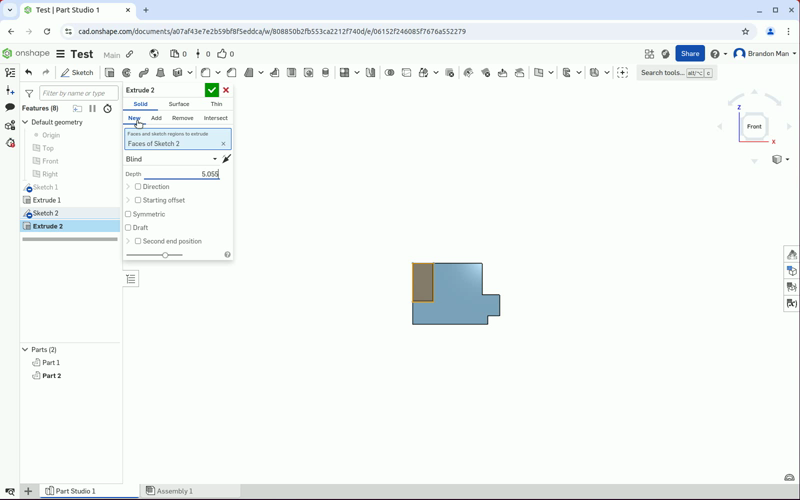
key(enter)
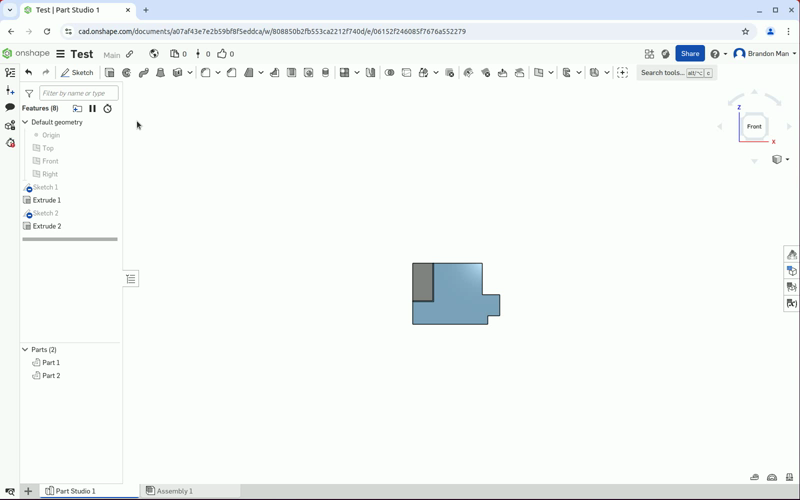
key(shift+h)
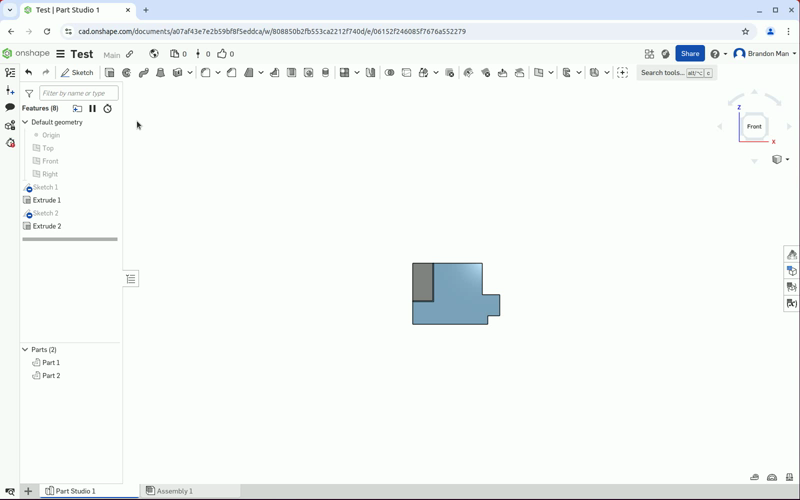
key(shift+h)
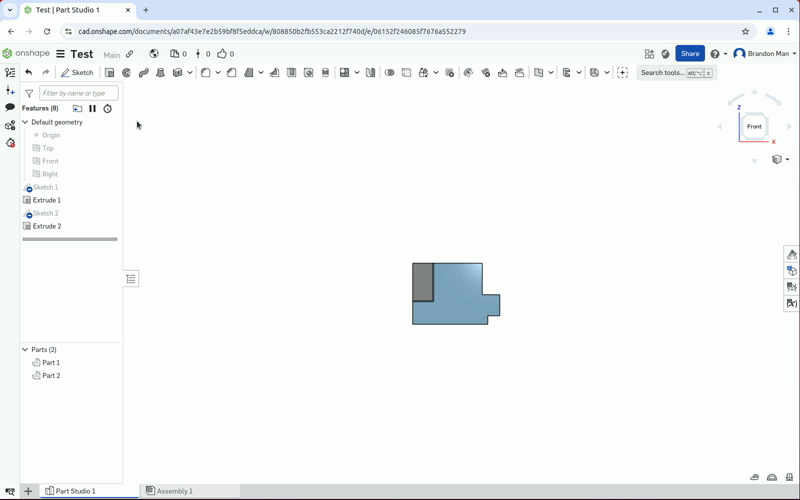
mouse_move(73, 189)
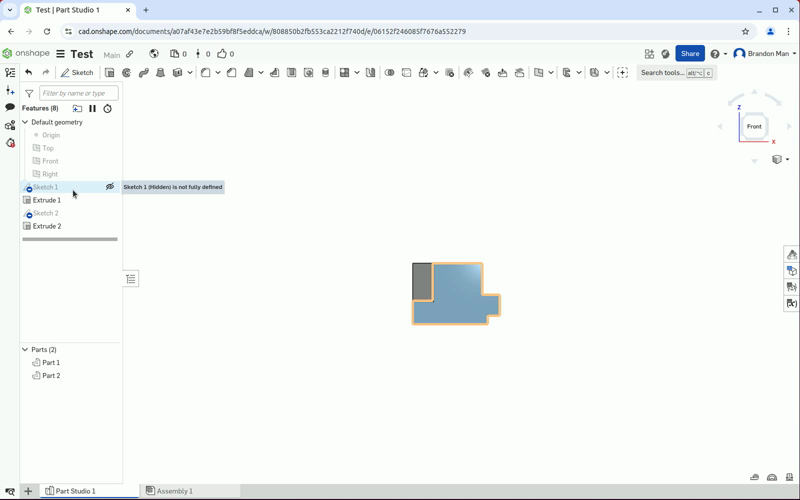
click(73, 189)
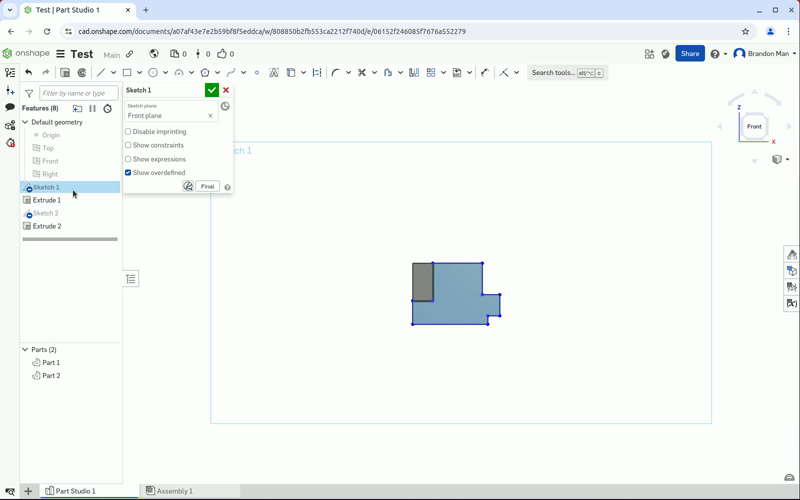
mouse_move(229, 92)
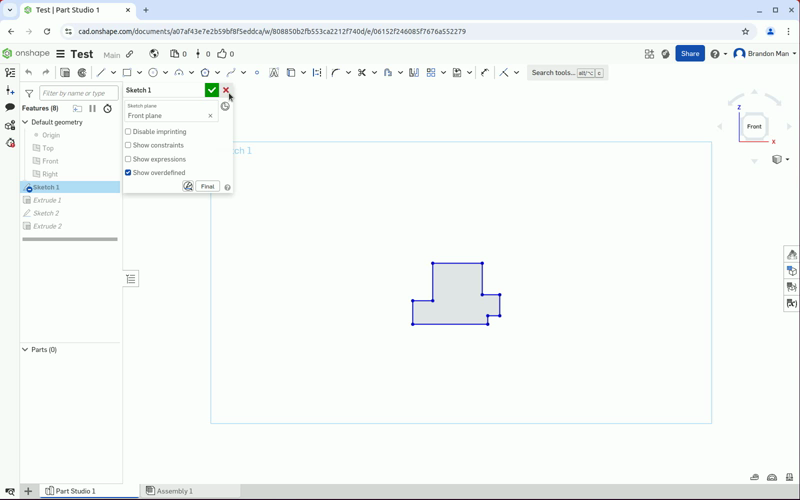
click(229, 92)
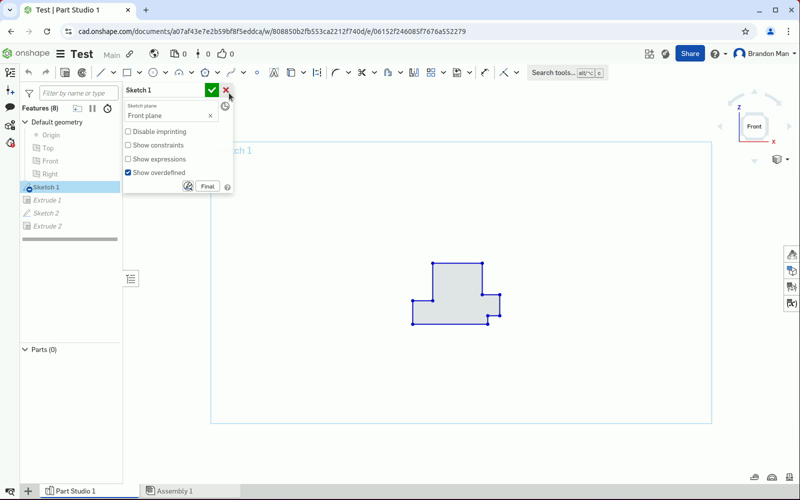
key(shift+s)
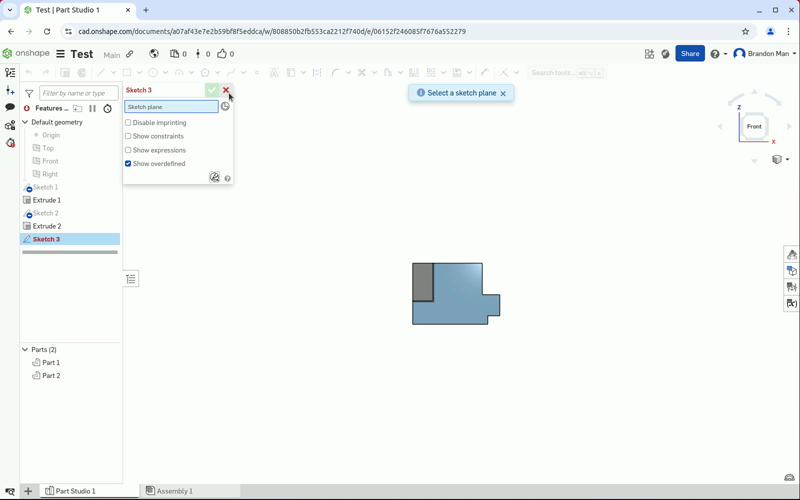
mouse_move(73, 163)
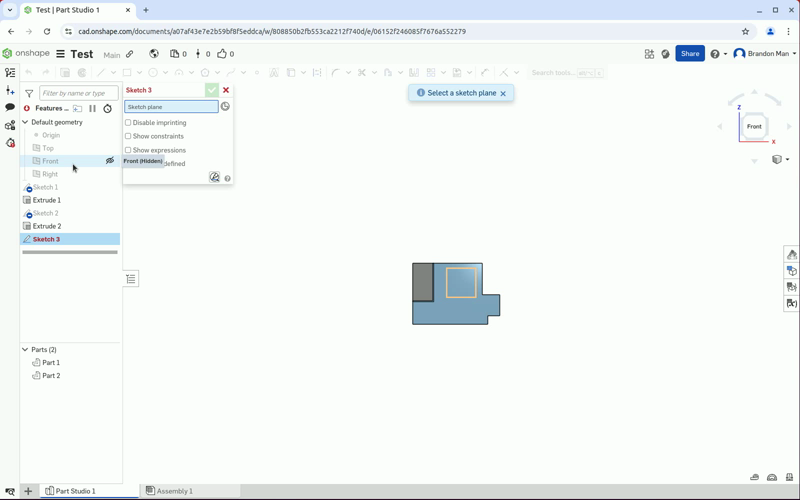
click(73, 163)
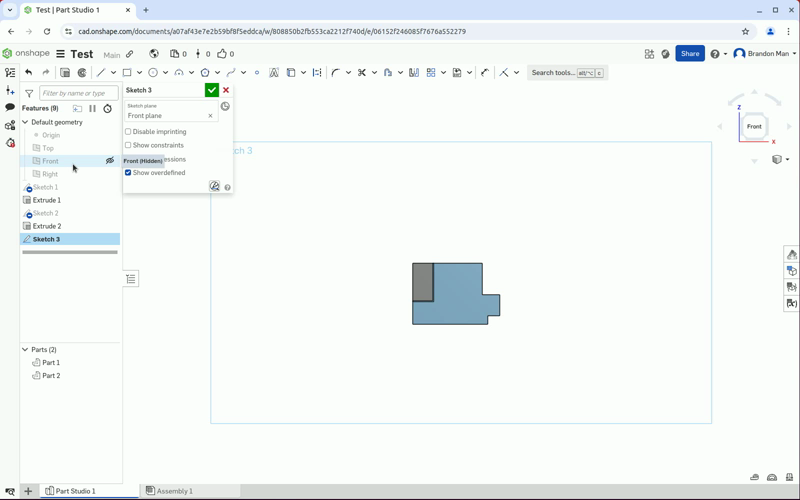
mouse_move(73, 352)
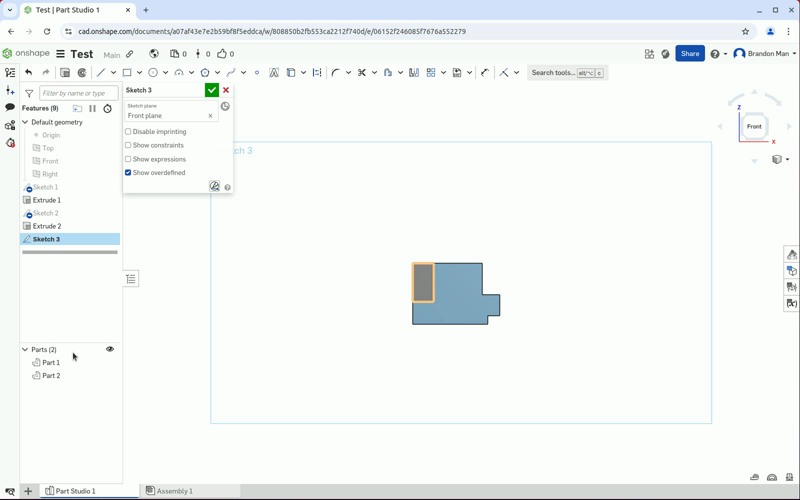
key(y)
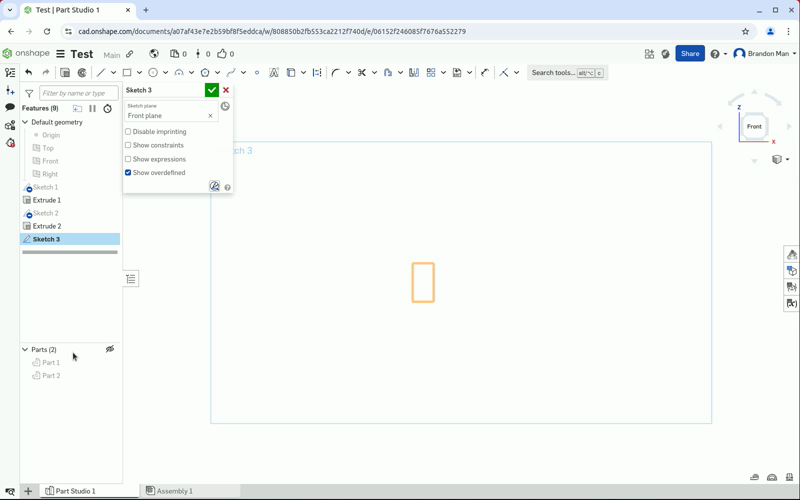
key(l)
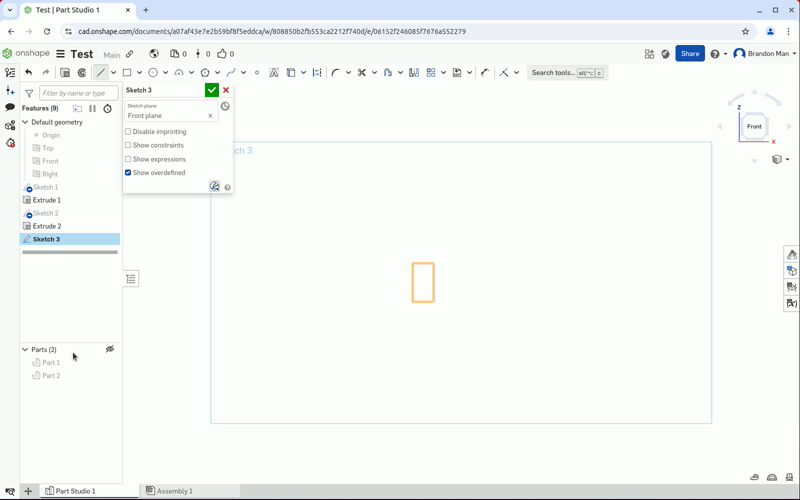
key_down(shift)
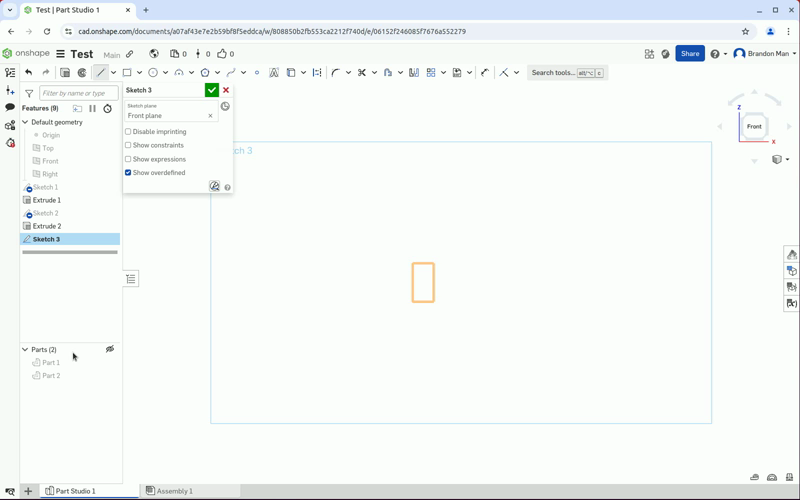
mouse_move(389, 301)
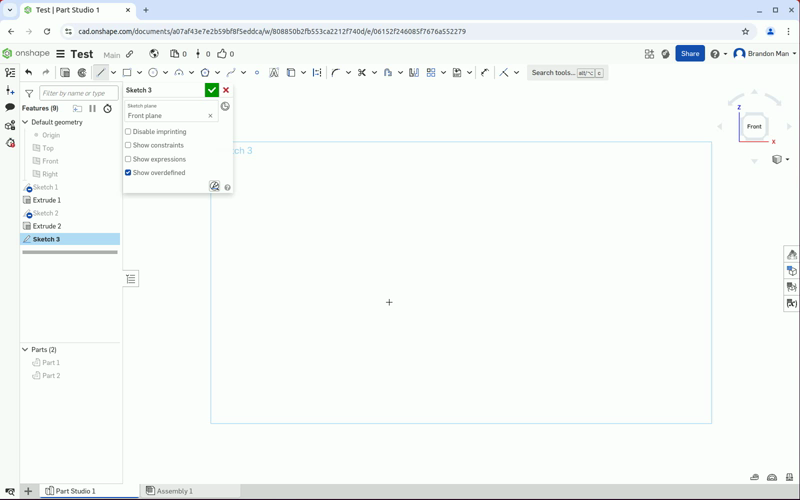
click(389, 301)
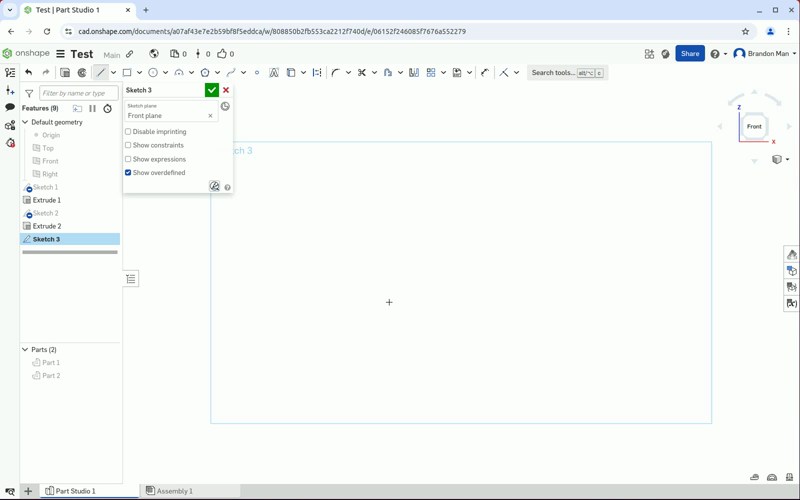
key_up(shift)
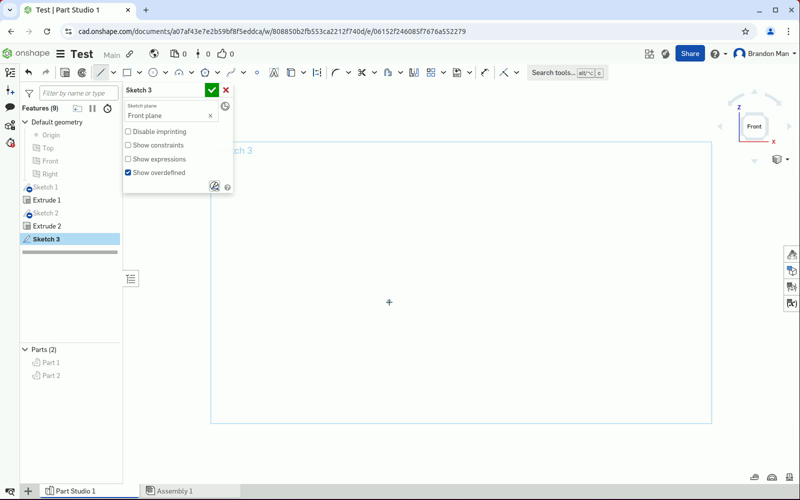
key_down(shift)
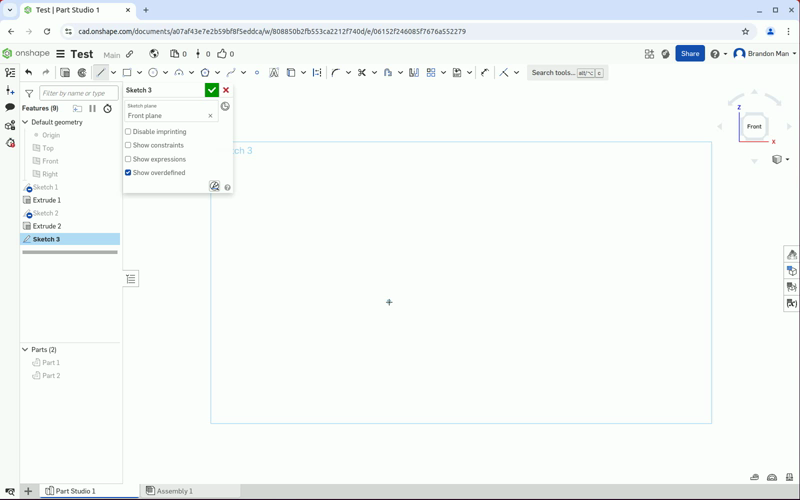
mouse_move(419, 301)
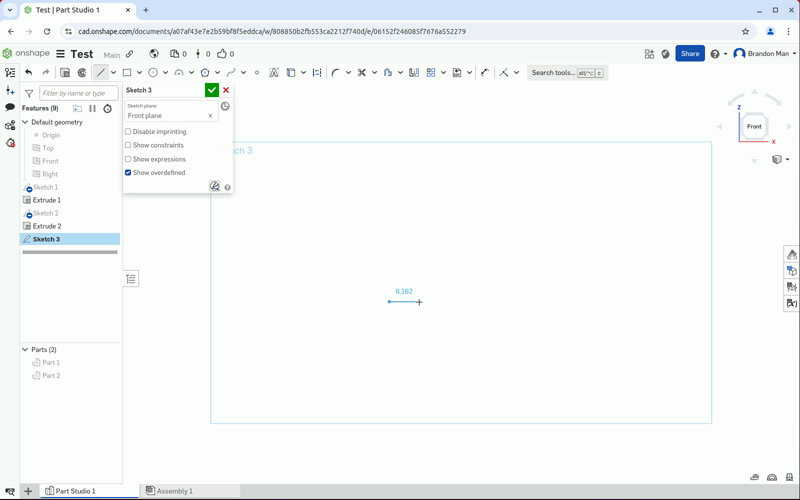
mouse_move(413, 301)
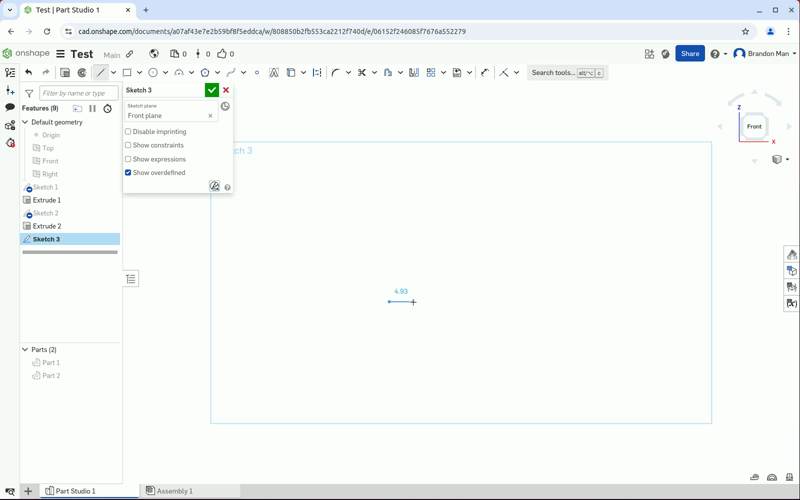
click(413, 301)
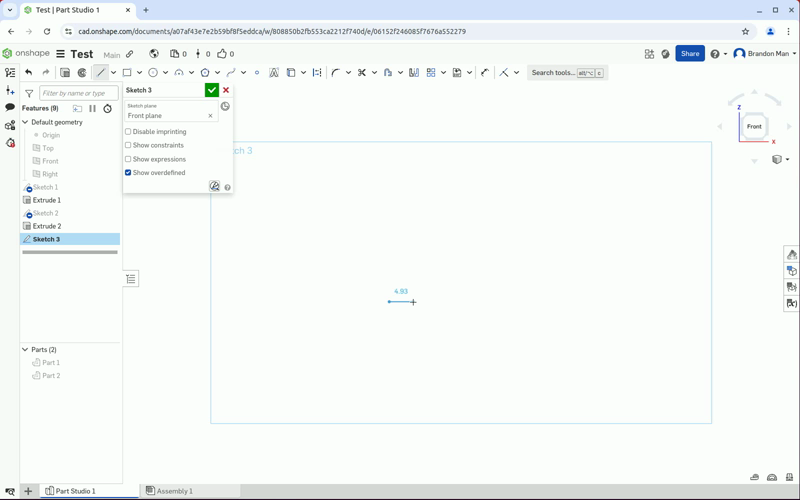
key_up(shift)
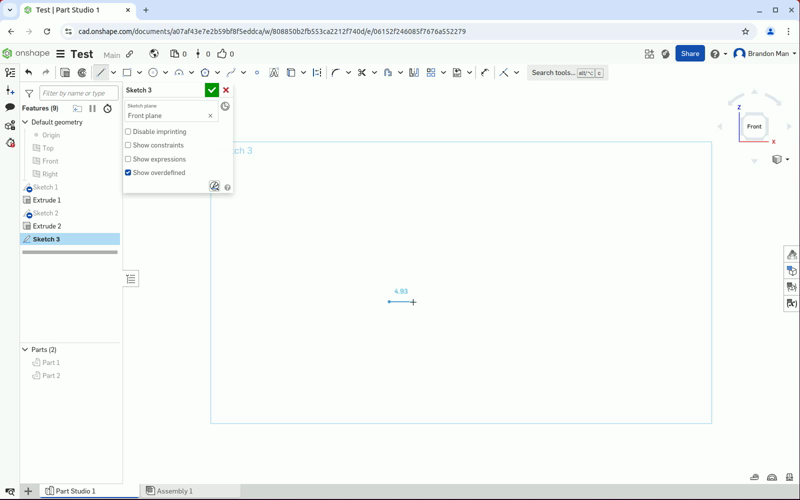
key_down(shift)
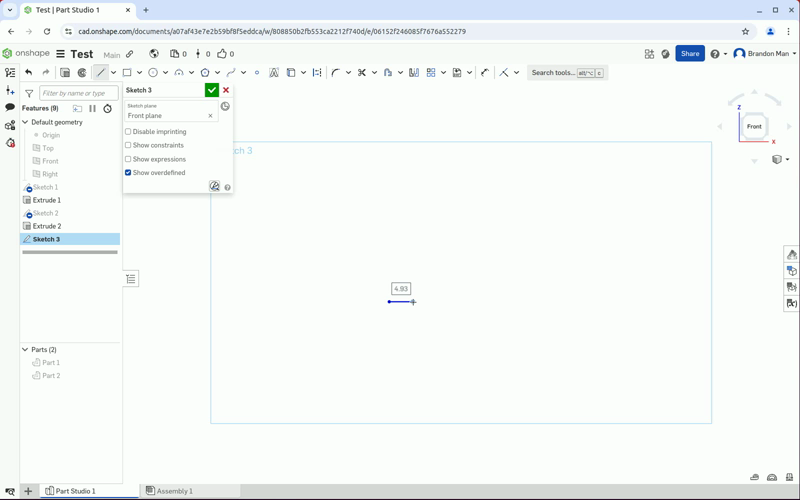
mouse_move(443, 301)
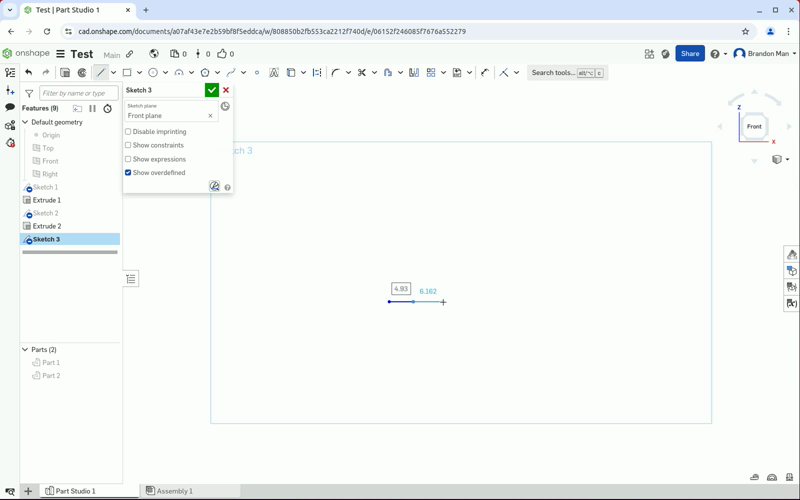
mouse_move(413, 264)
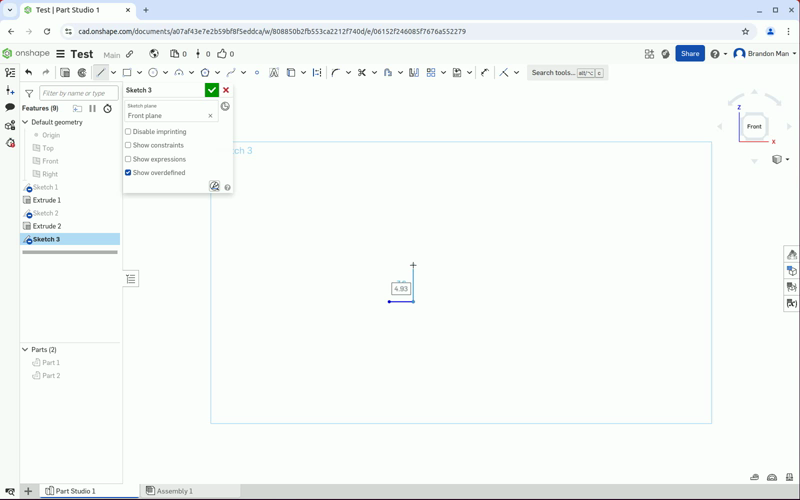
click(413, 264)
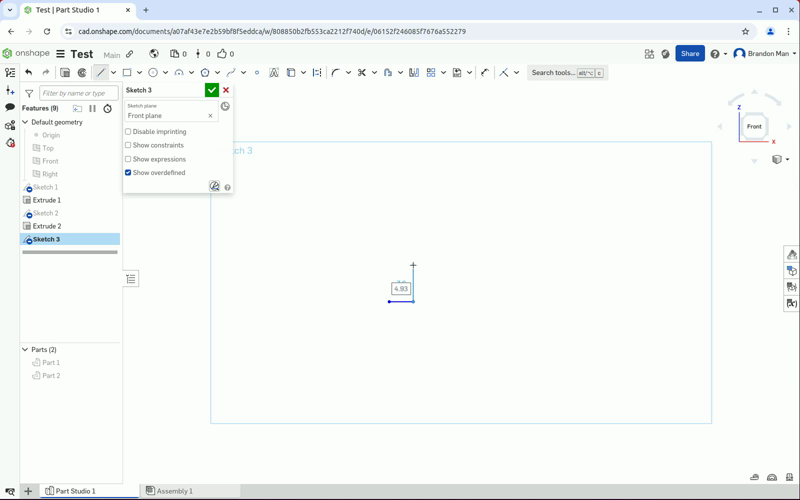
key_up(shift)
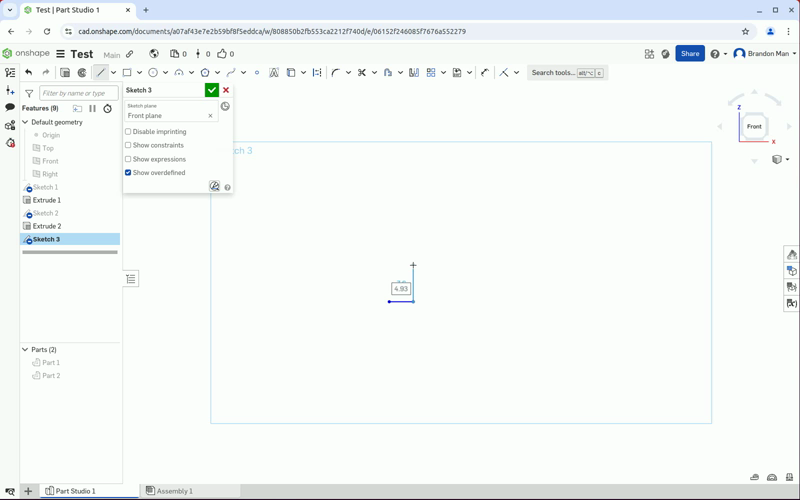
key_down(shift)
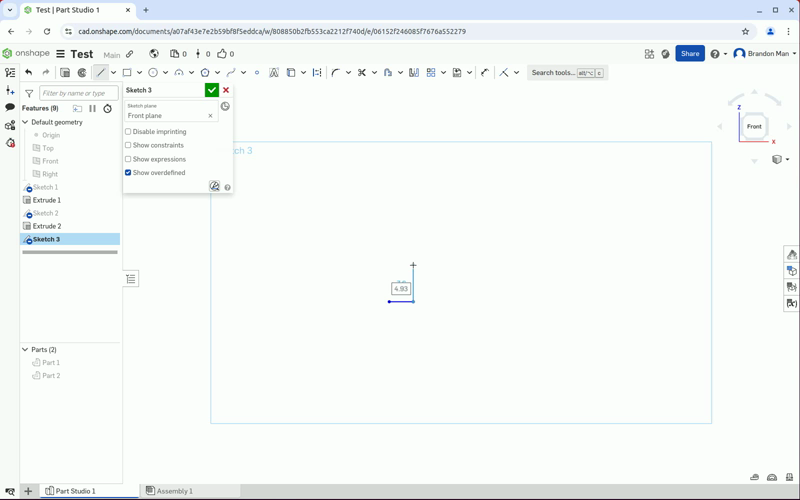
mouse_move(443, 264)
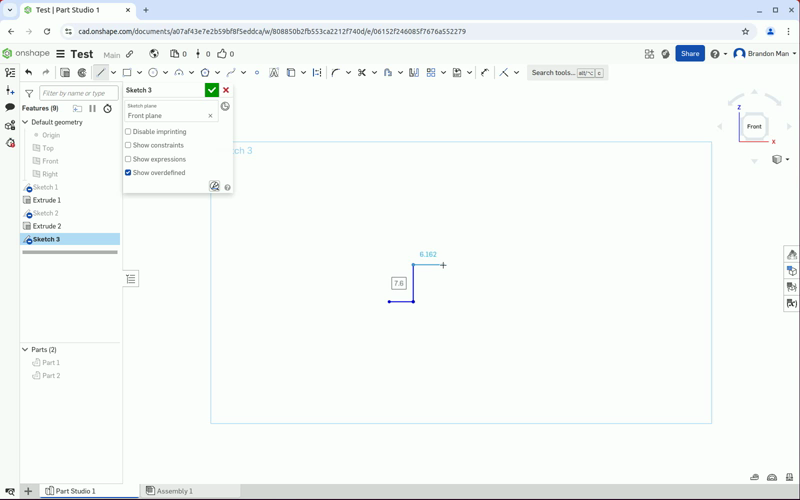
mouse_move(432, 264)
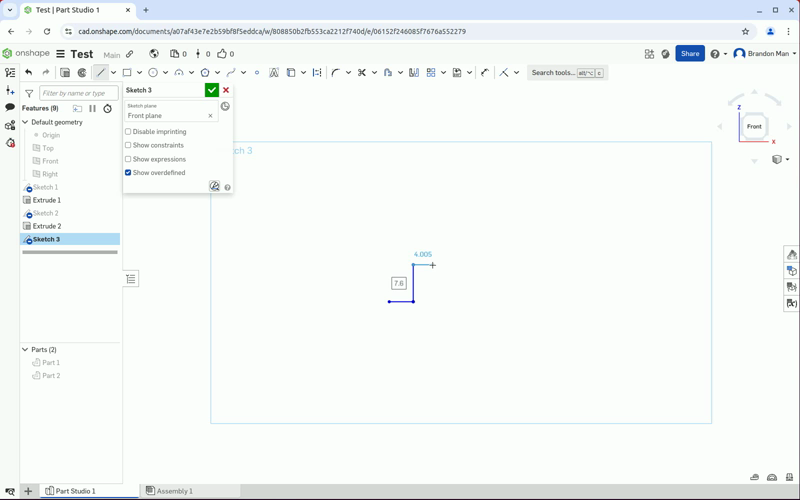
click(432, 264)
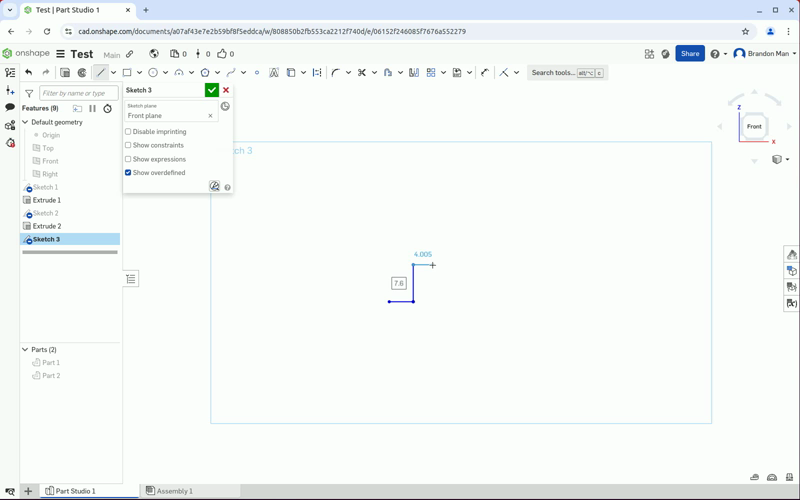
key_up(shift)
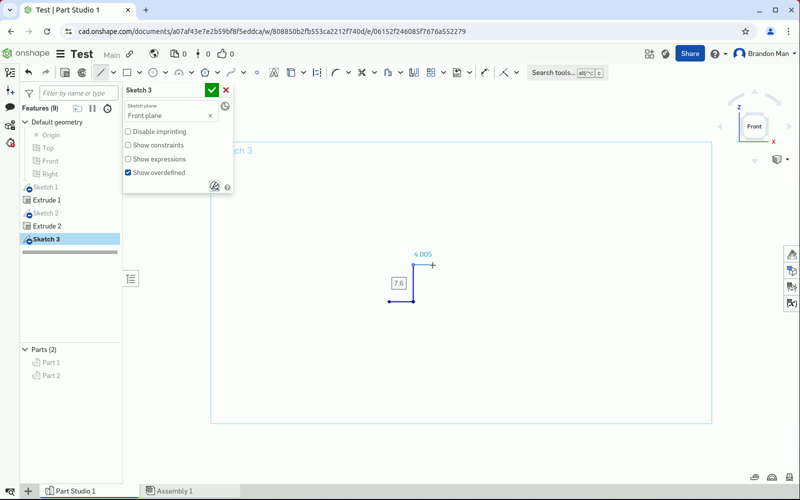
key_down(shift)
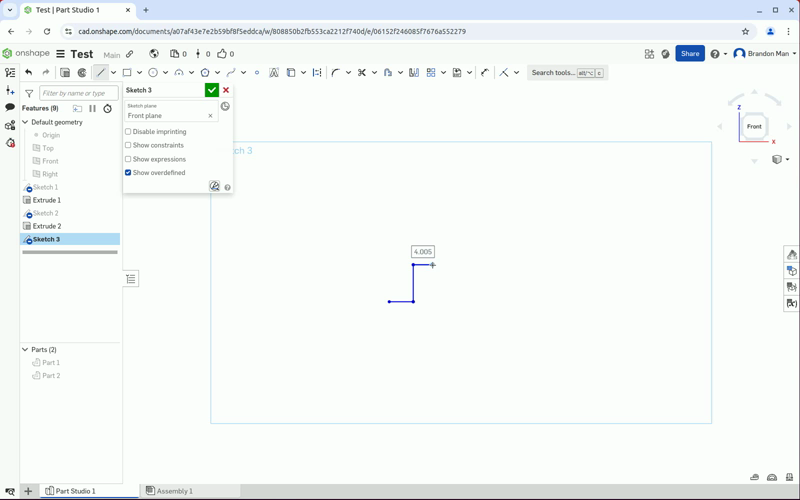
mouse_move(462, 264)
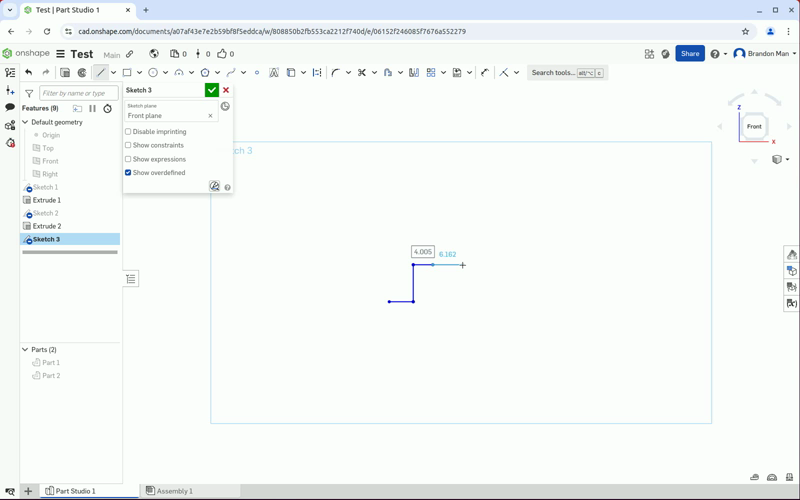
mouse_move(432, 236)
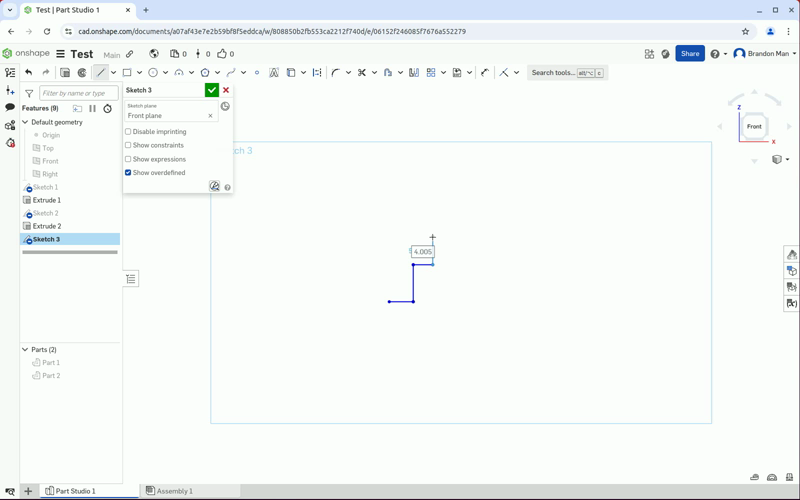
click(432, 236)
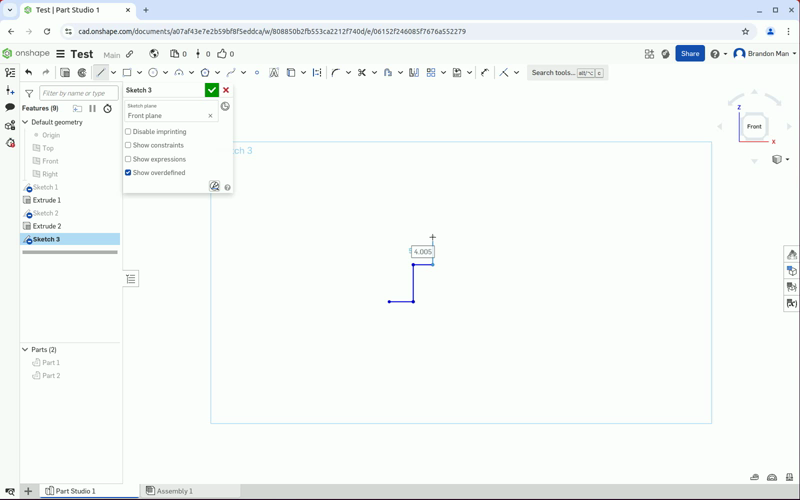
key_up(shift)
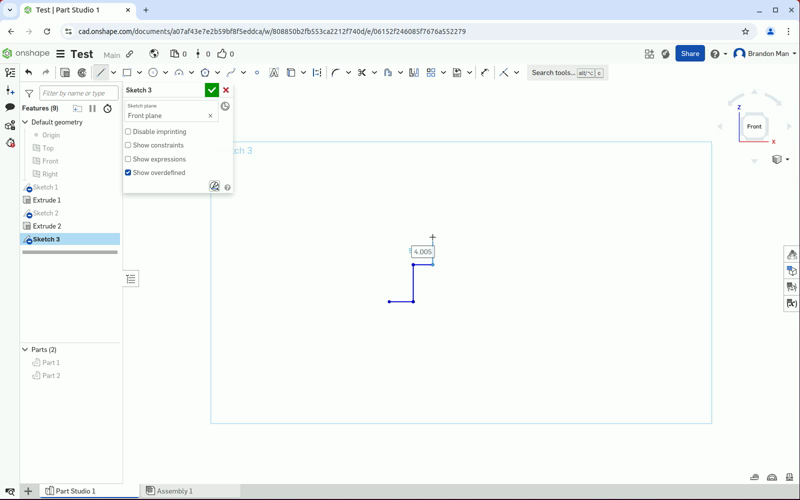
key_down(shift)
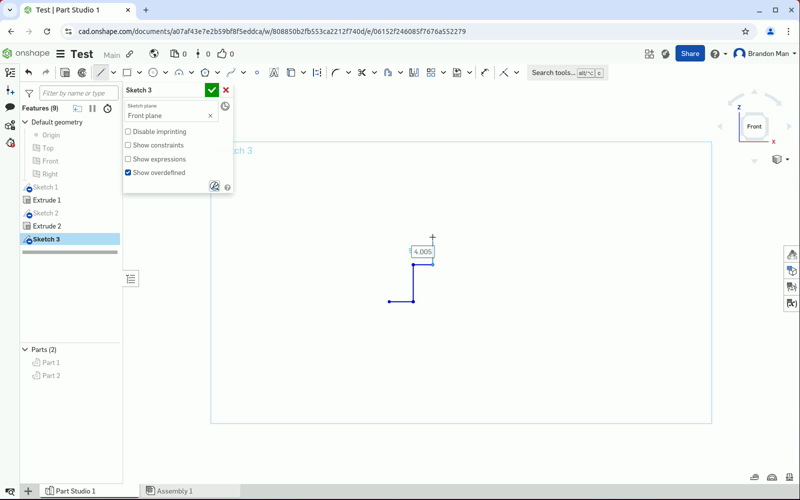
mouse_move(462, 236)
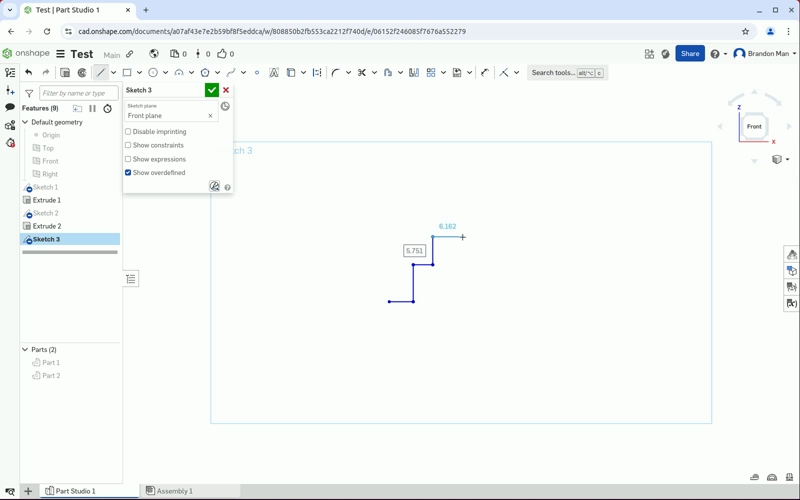
mouse_move(389, 236)
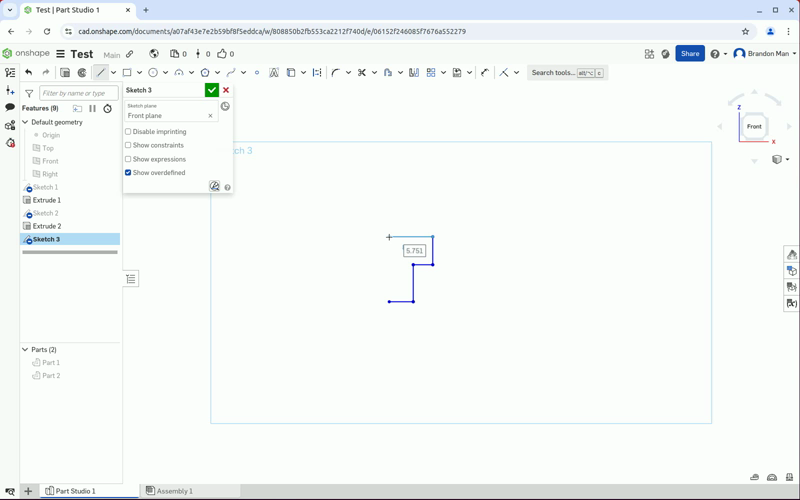
click(389, 236)
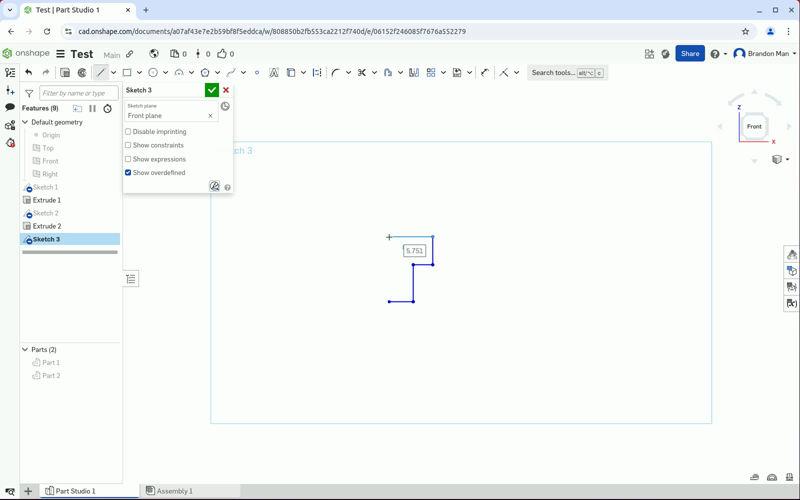
key_up(shift)
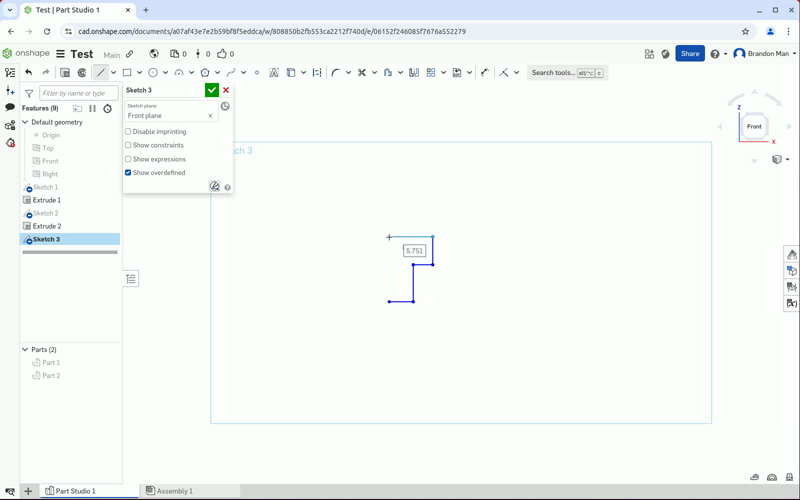
key_down(shift)
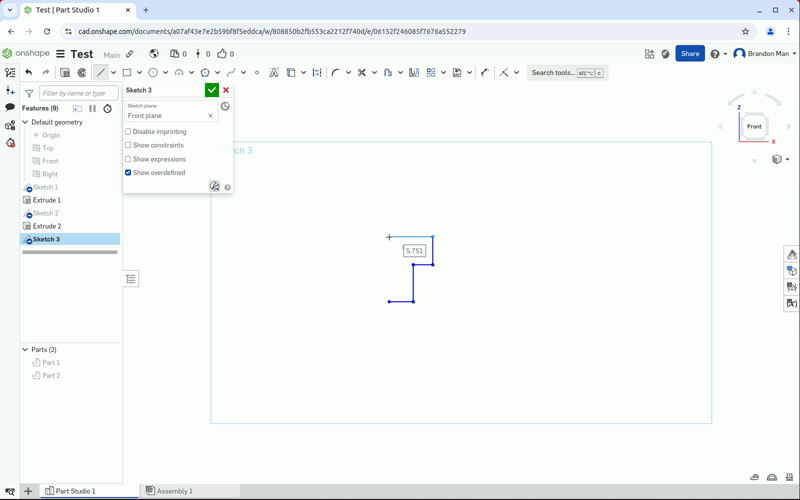
mouse_move(389, 301)
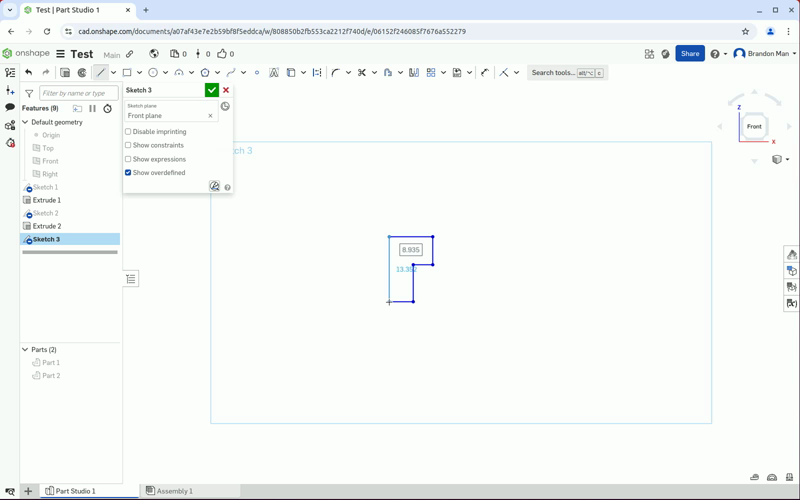
key_up(shift)
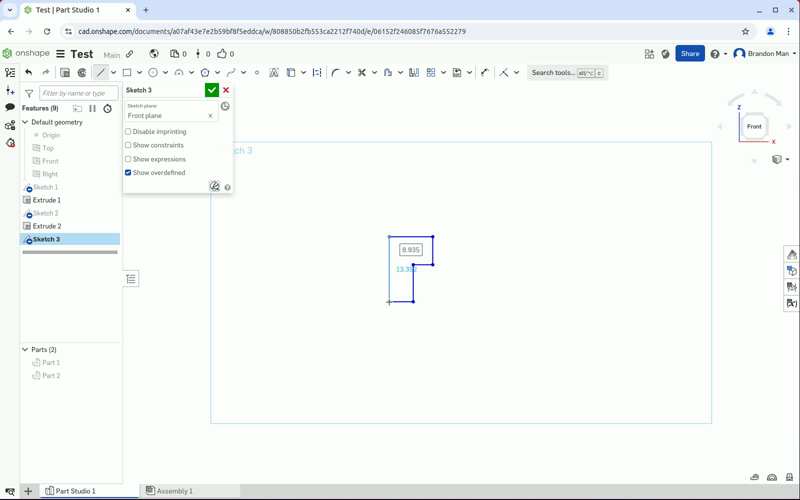
click(389, 301)
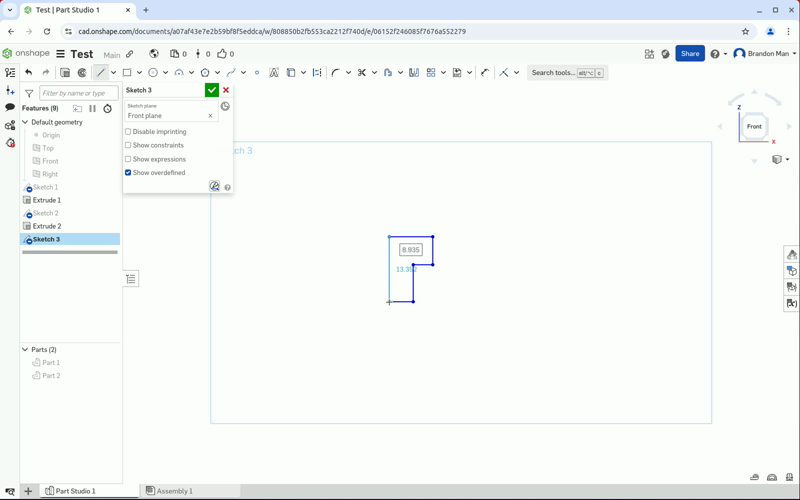
key(esc)
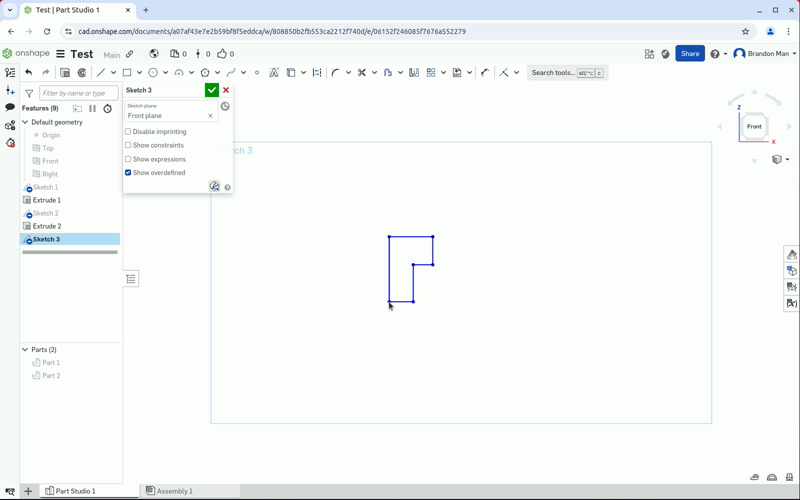
mouse_move(418, 244)
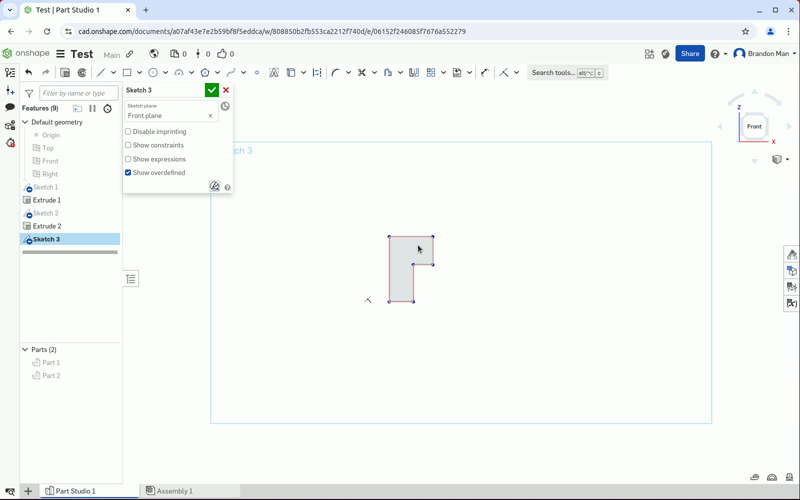
click(418, 244)
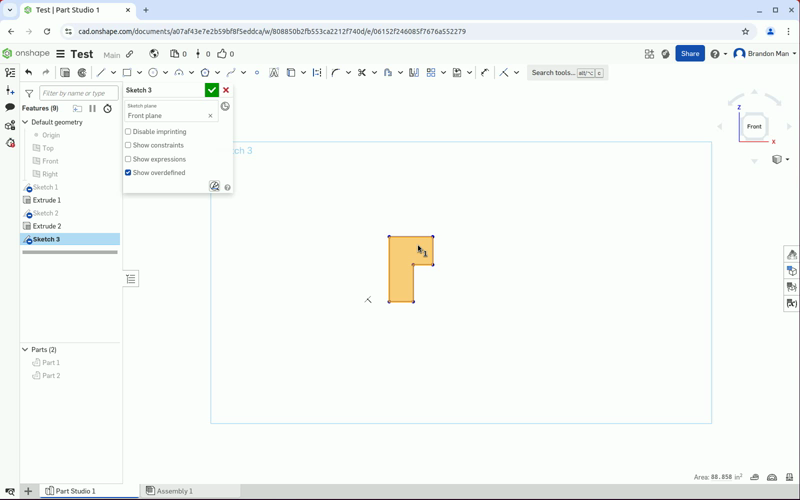
mouse_move(73, 352)
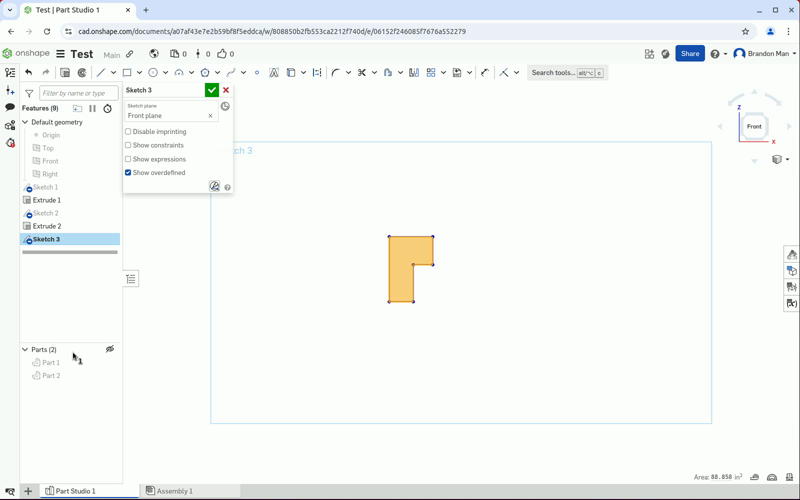
key(shift+y)
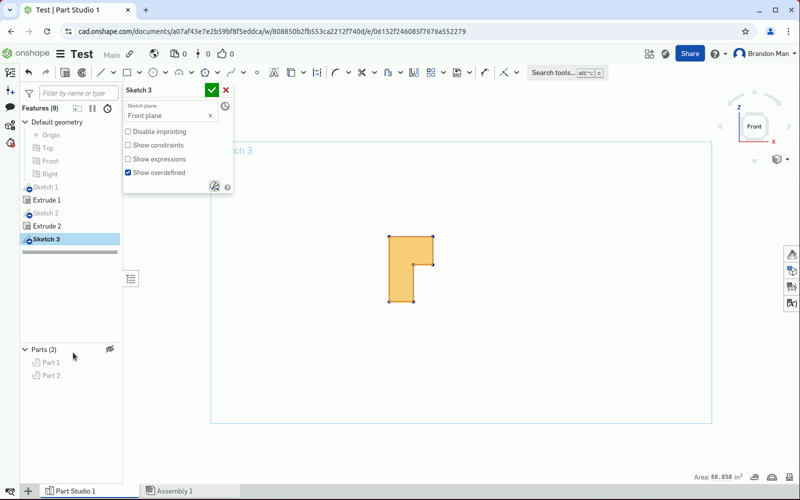
key(shift+e)
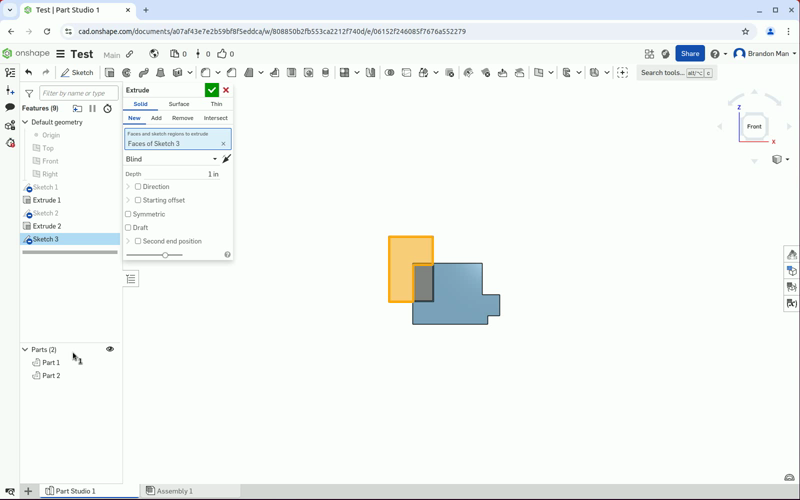
mouse_move(143, 106)
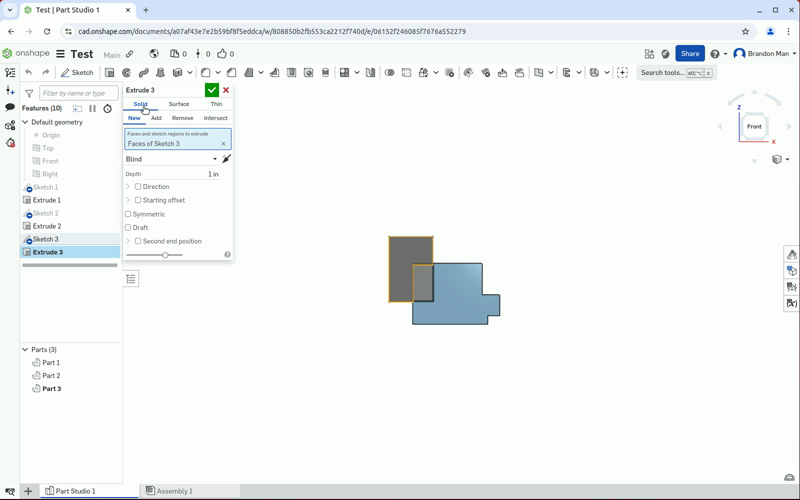
click(143, 106)
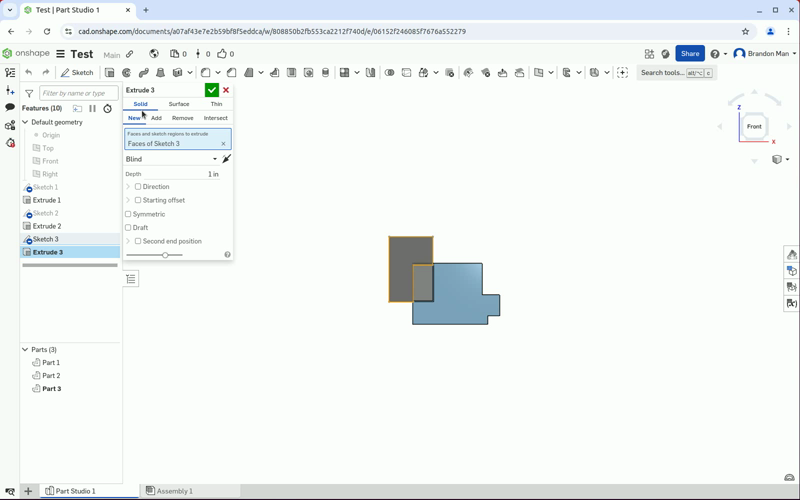
mouse_move(137, 120)
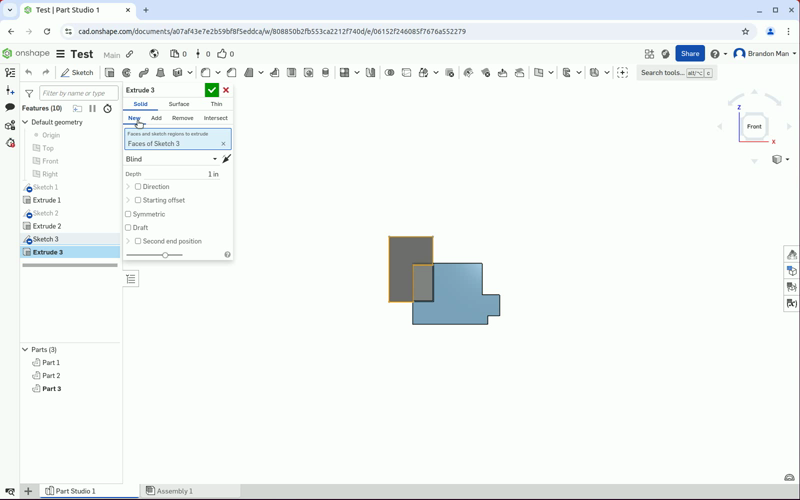
click(137, 120)
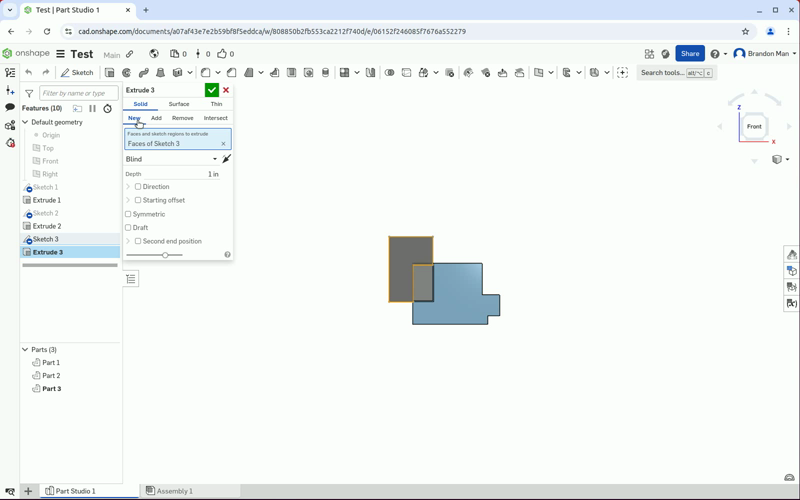
key(tab, 4)
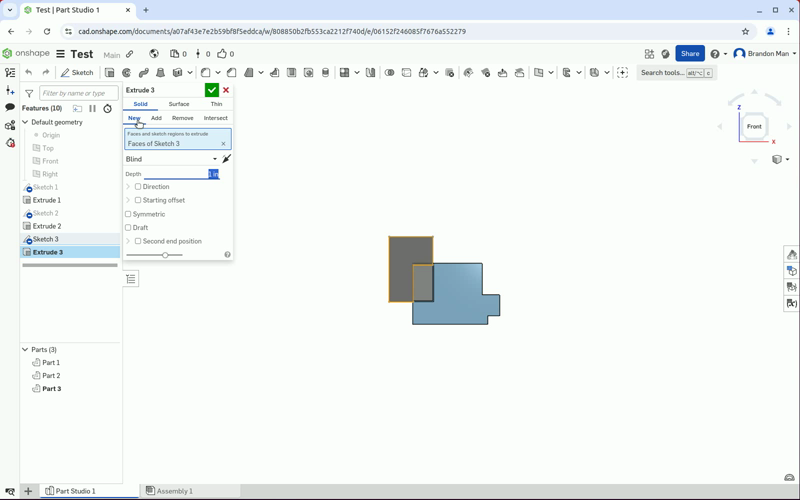
text(5.055)
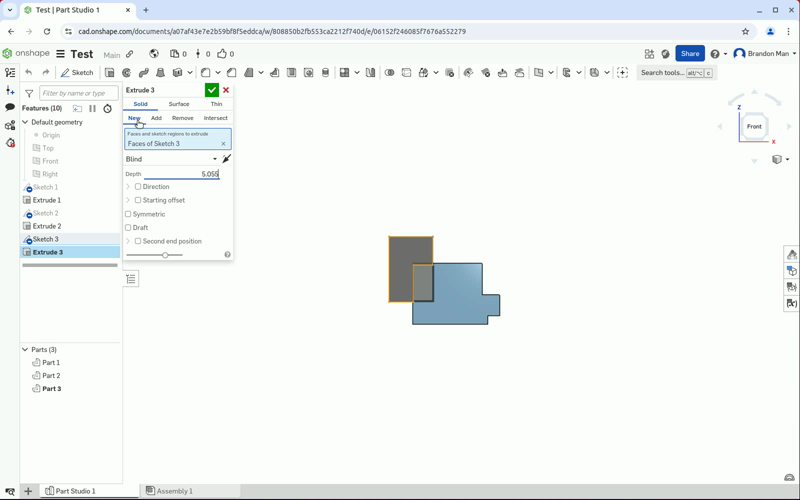
key(enter)
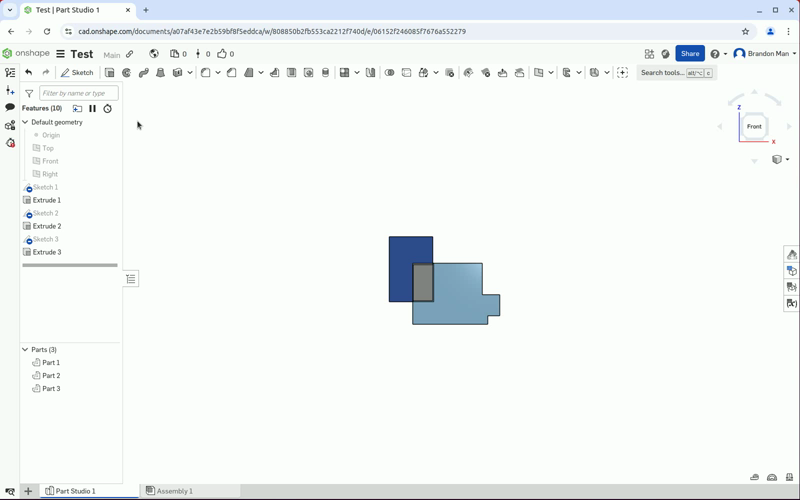
key(shift+h)
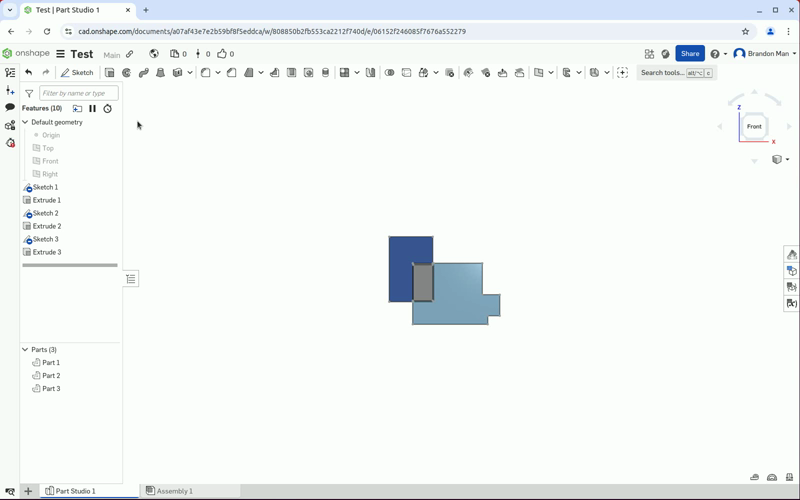
key(shift+h)
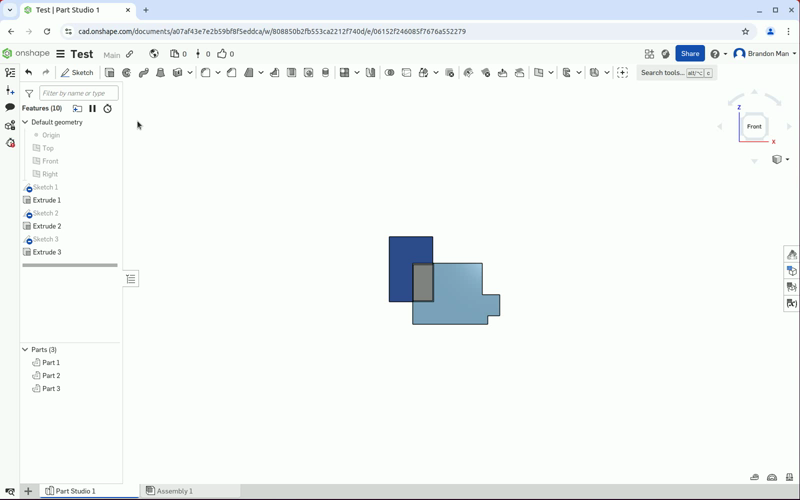
mouse_move(73, 189)
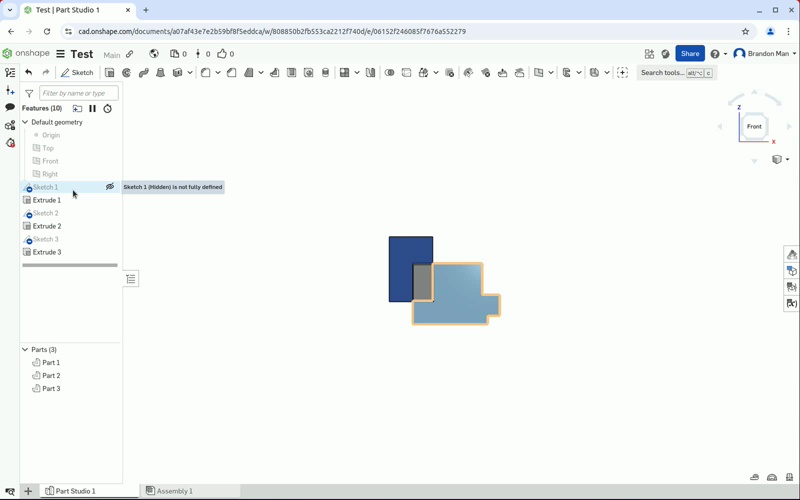
click(73, 189)
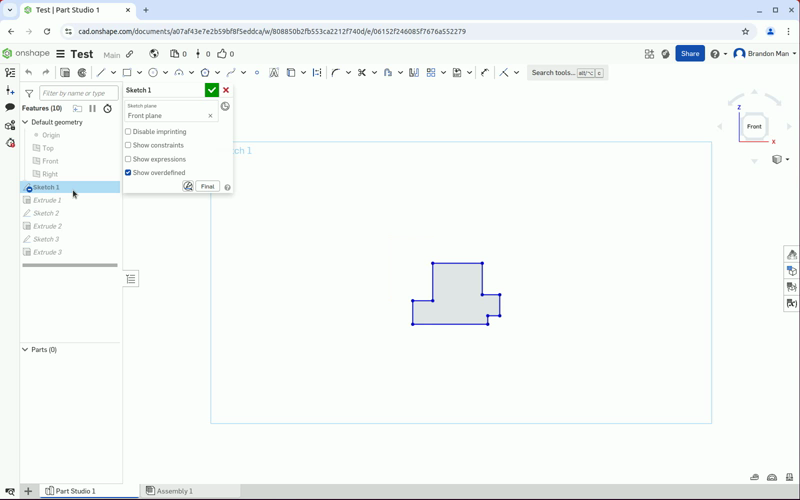
mouse_move(229, 92)
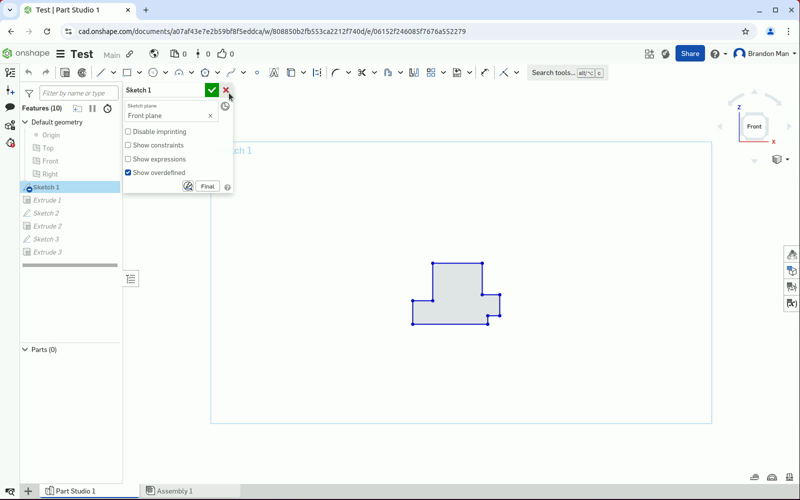
click(229, 92)
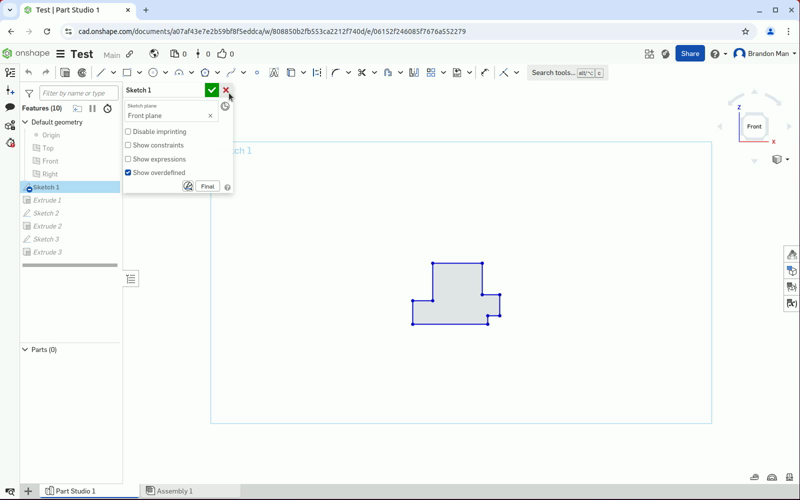
key(shift+s)
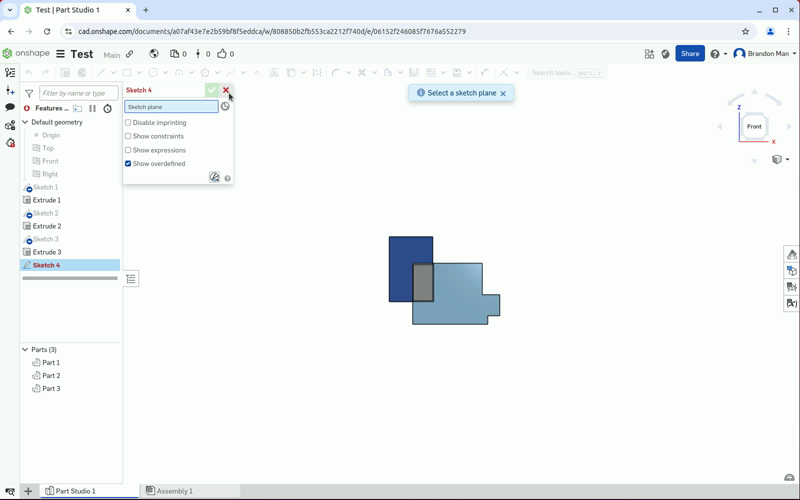
mouse_move(73, 163)
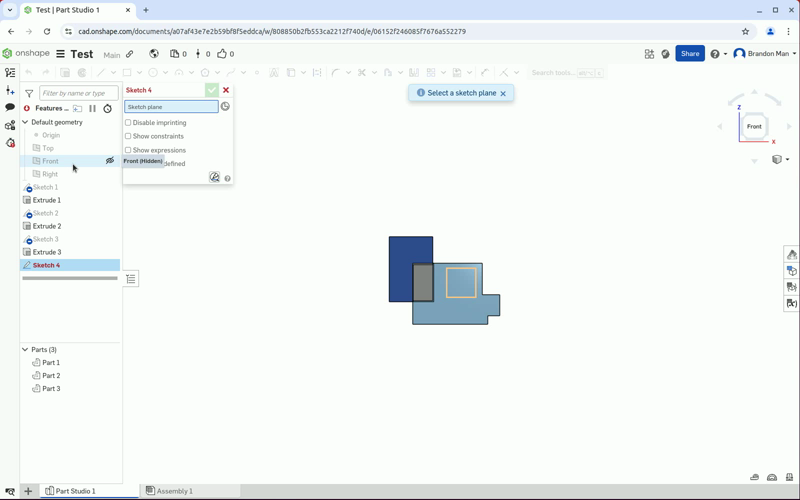
click(73, 163)
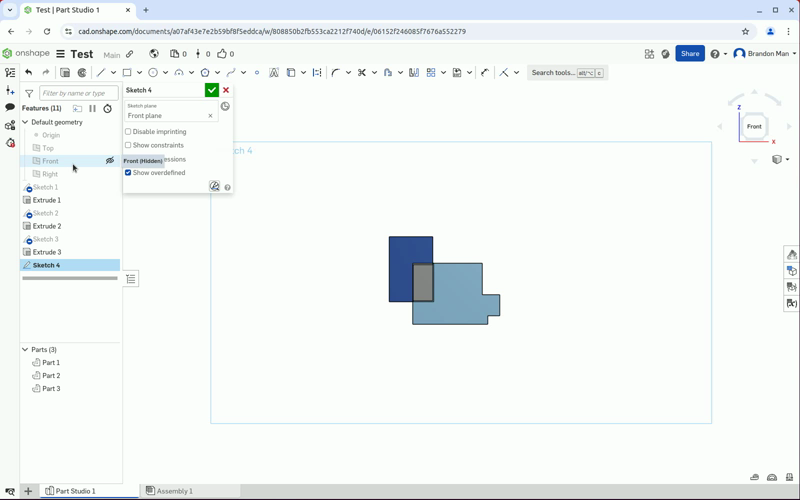
mouse_move(73, 352)
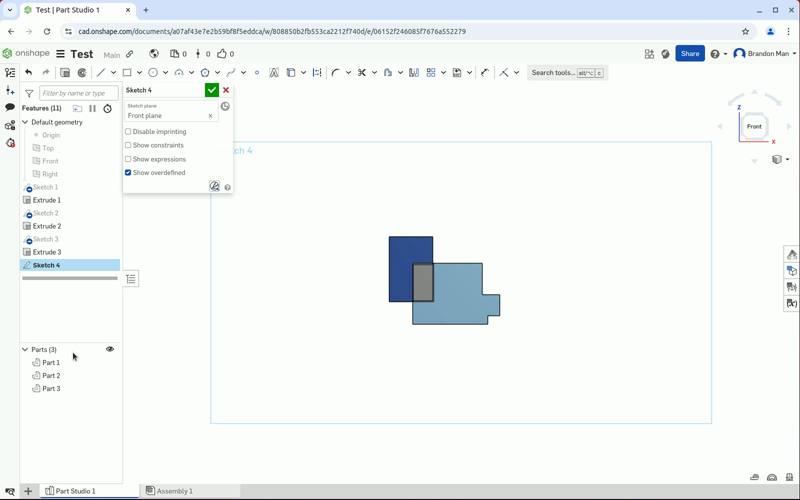
key(y)
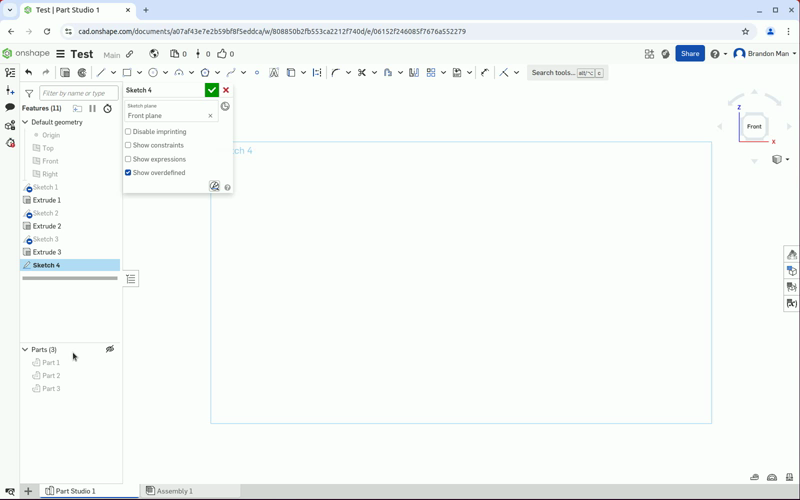
key(l)
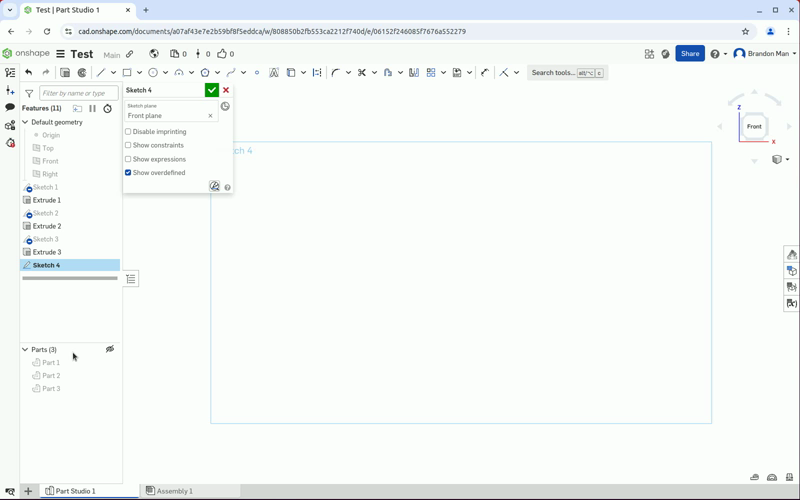
key_down(shift)
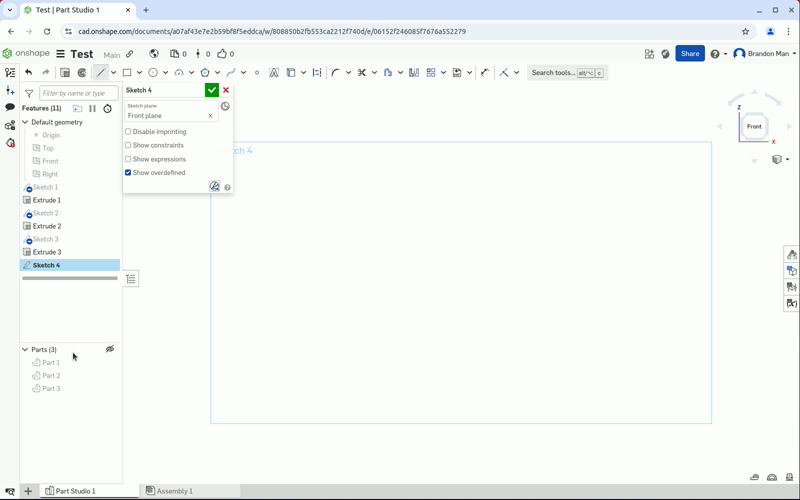
mouse_move(389, 236)
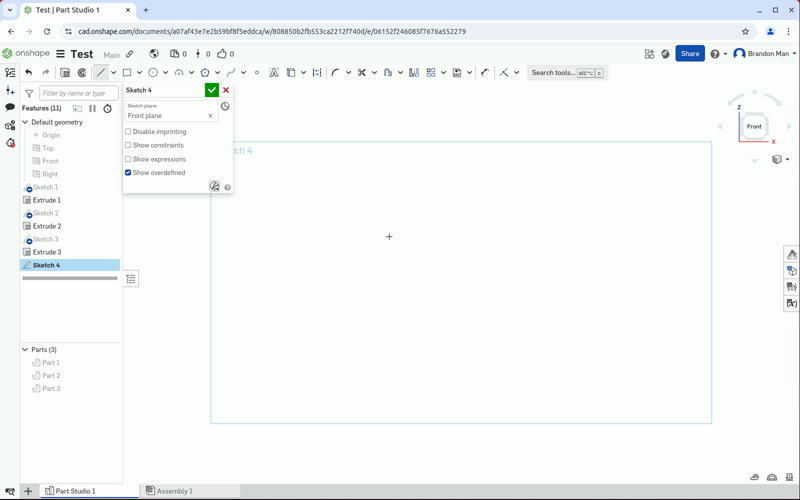
click(389, 236)
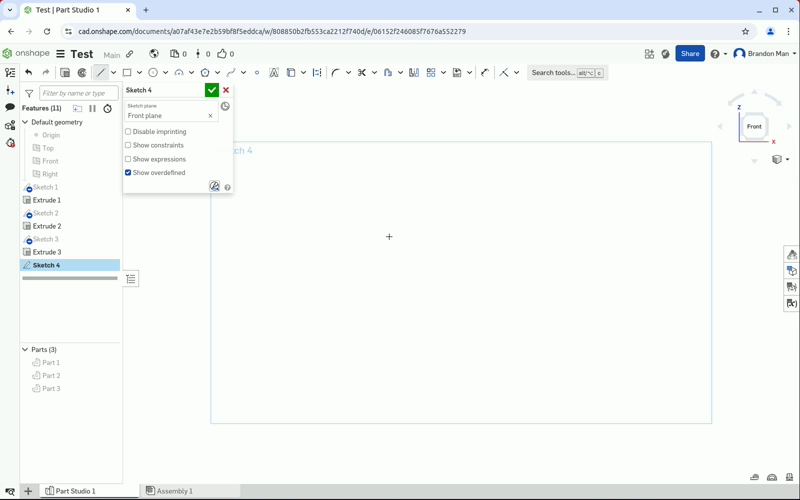
key_up(shift)
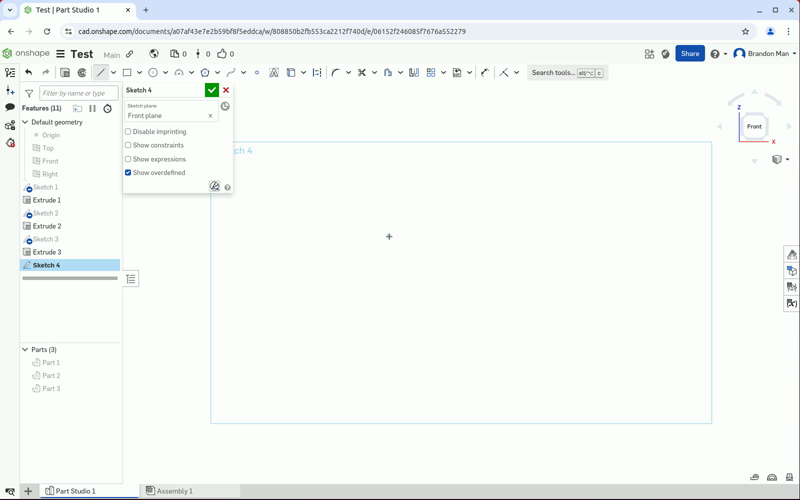
key_down(shift)
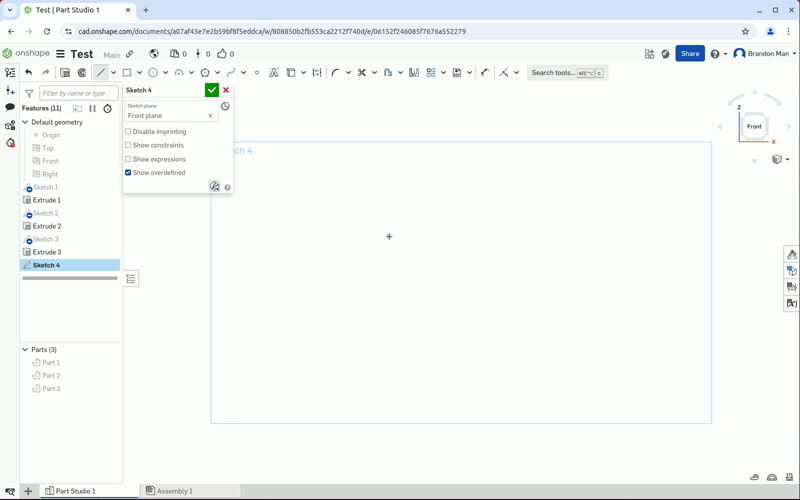
mouse_move(419, 236)
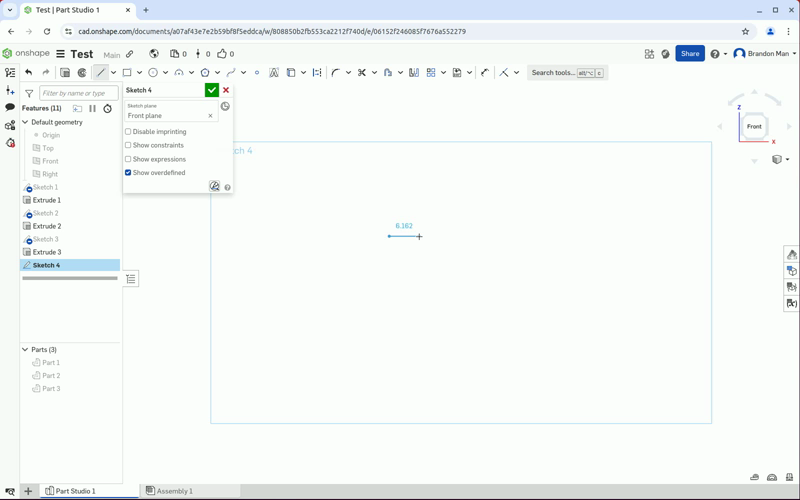
mouse_move(433, 236)
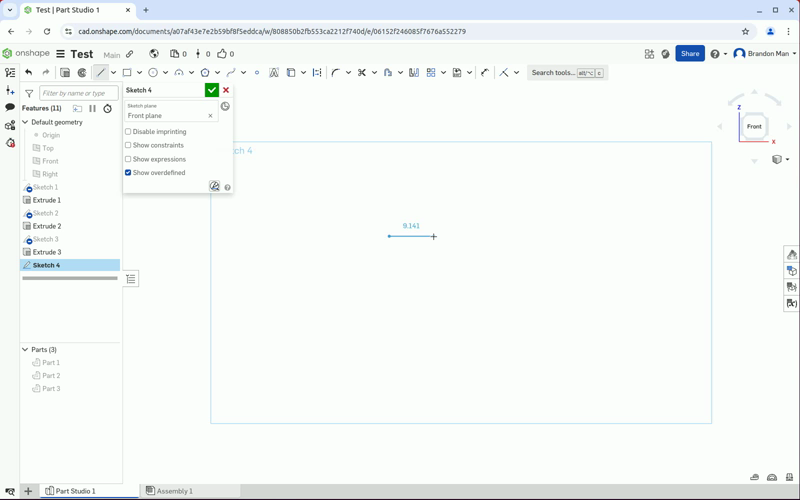
click(433, 236)
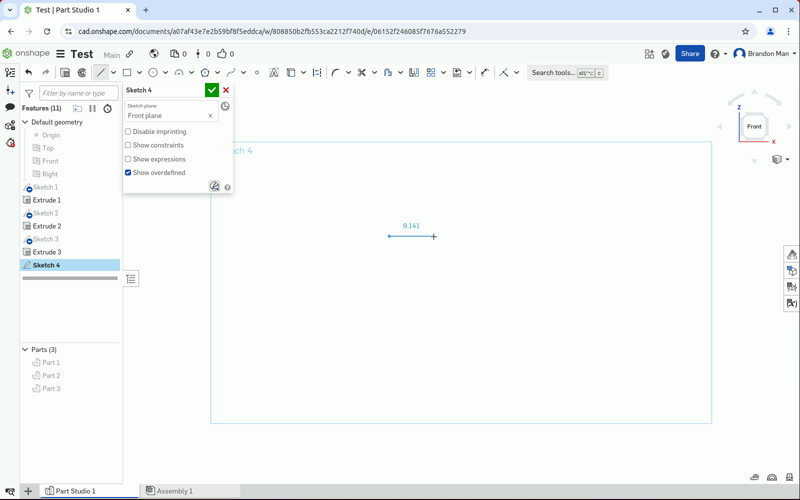
key_up(shift)
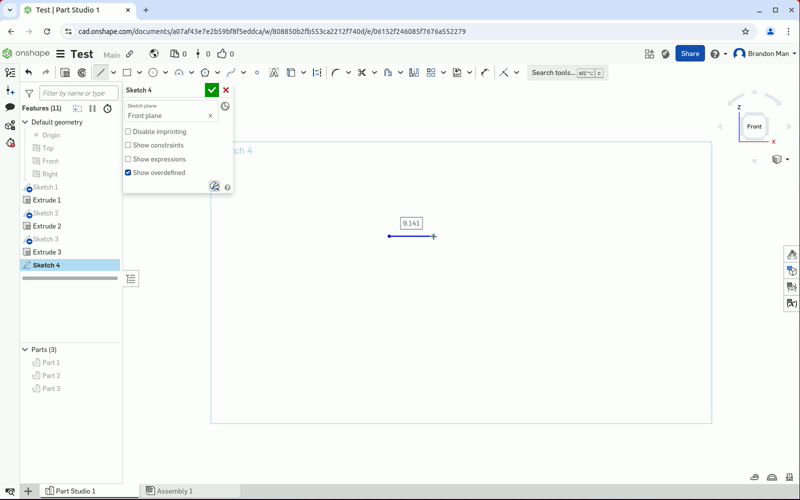
key_down(shift)
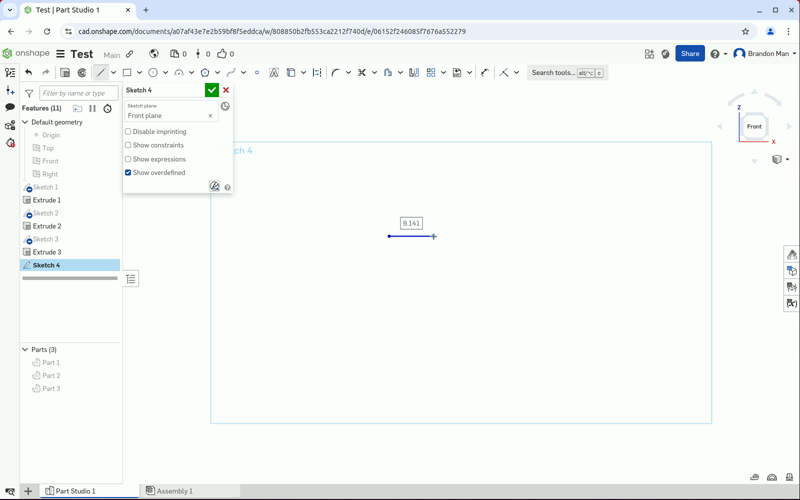
mouse_move(463, 236)
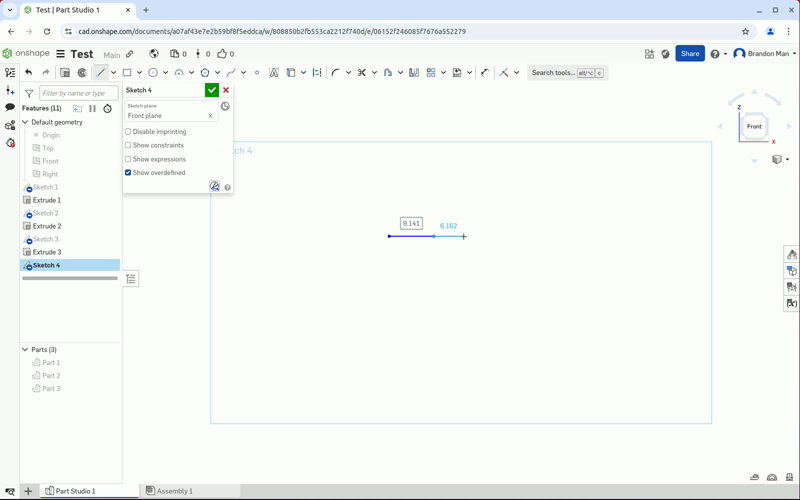
mouse_move(440, 259)
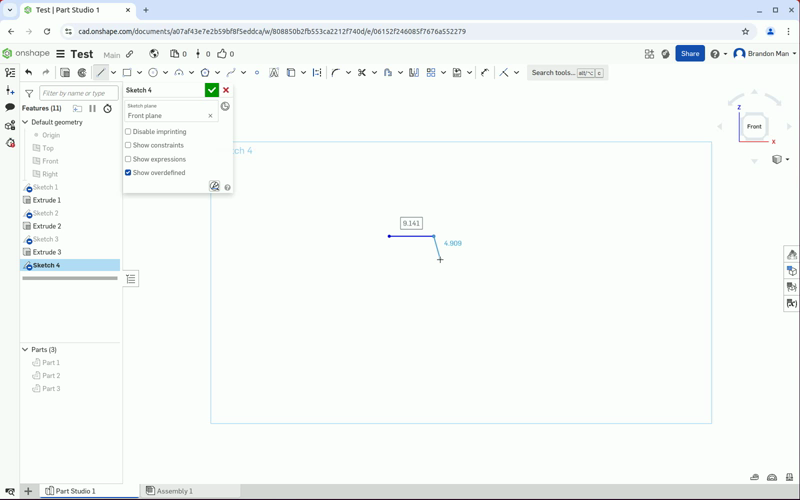
click(440, 259)
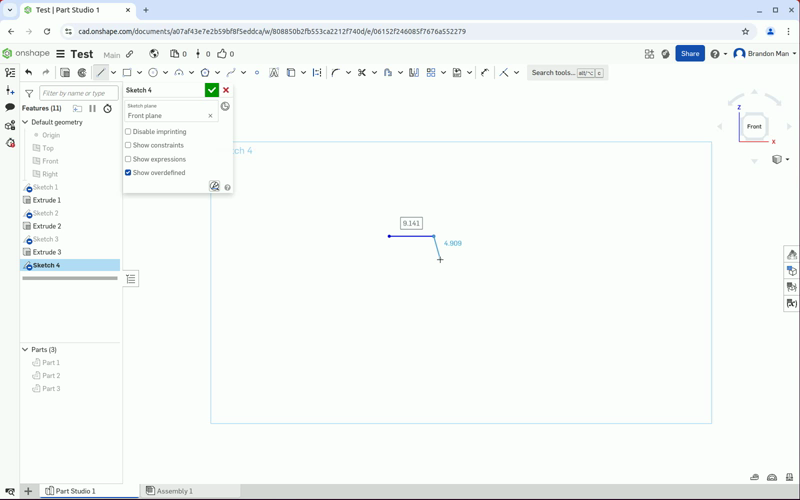
key_up(shift)
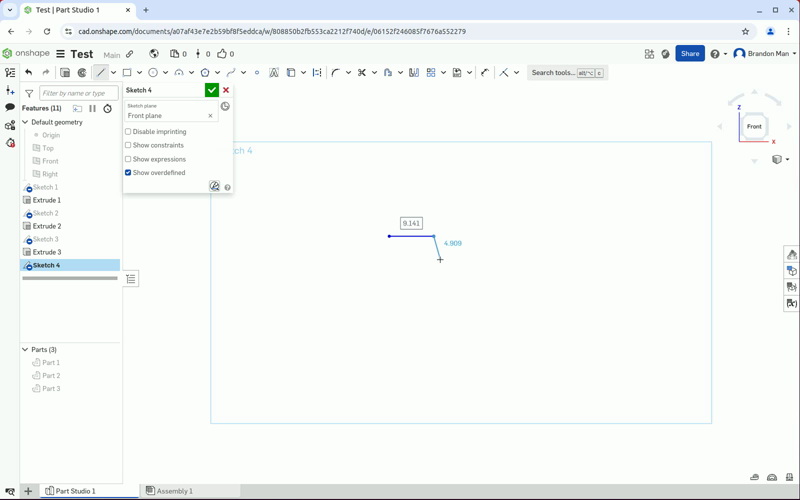
key_down(shift)
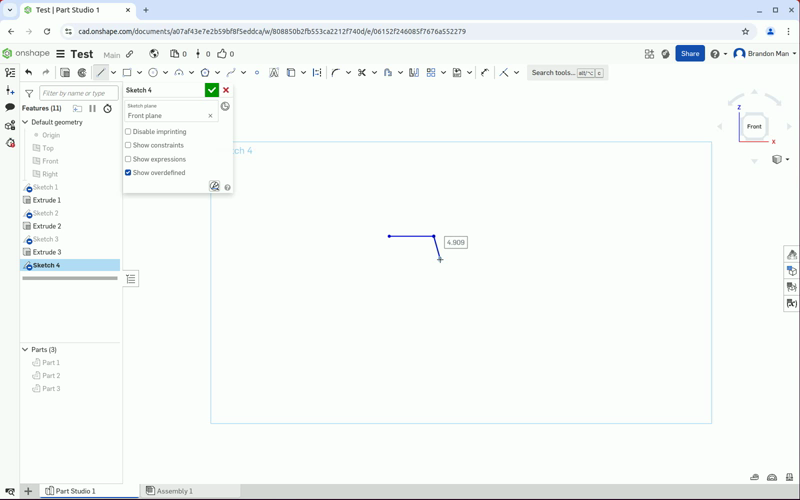
mouse_move(470, 259)
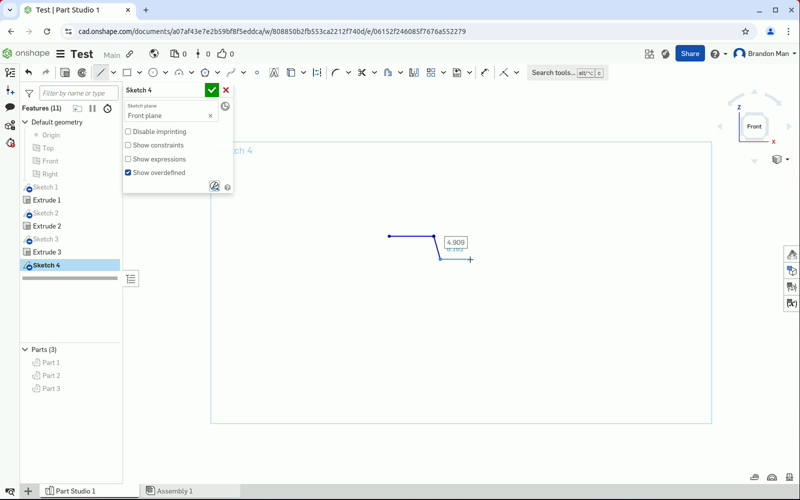
mouse_move(440, 214)
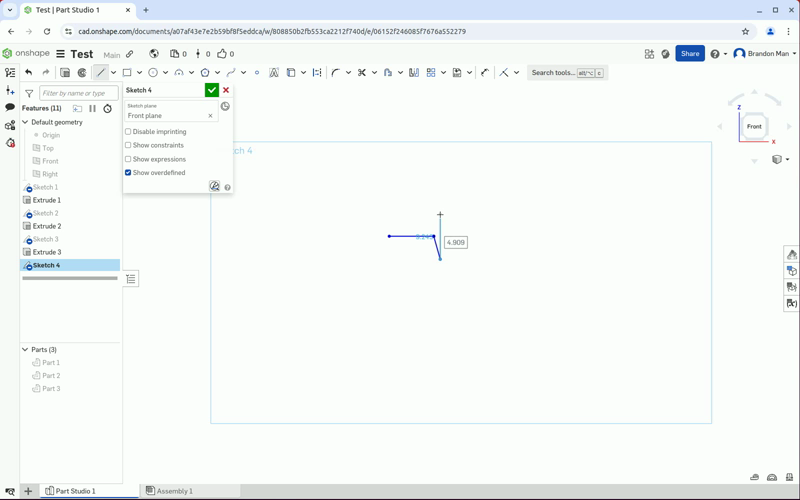
click(440, 214)
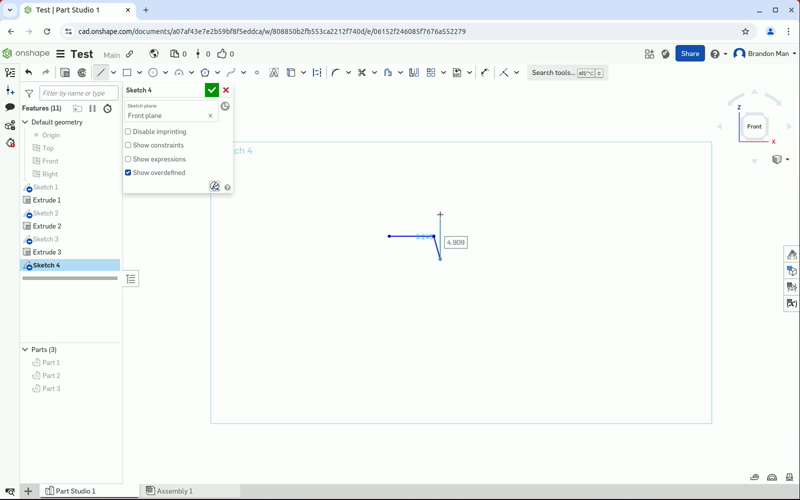
key_up(shift)
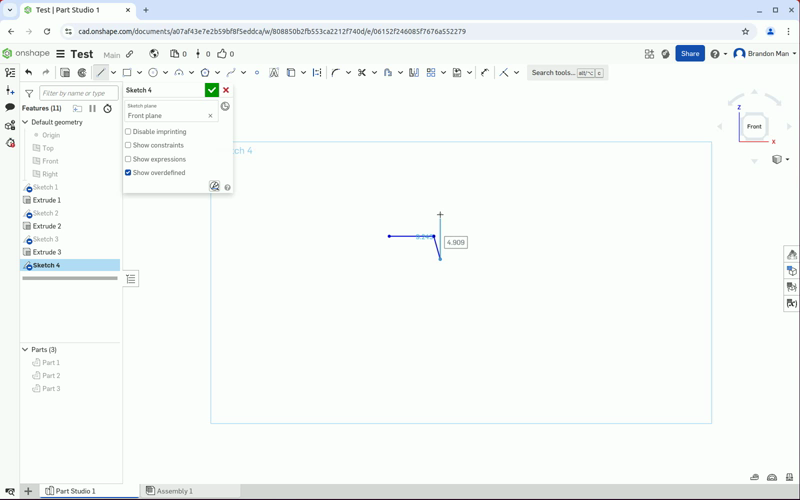
mouse_move(470, 214)
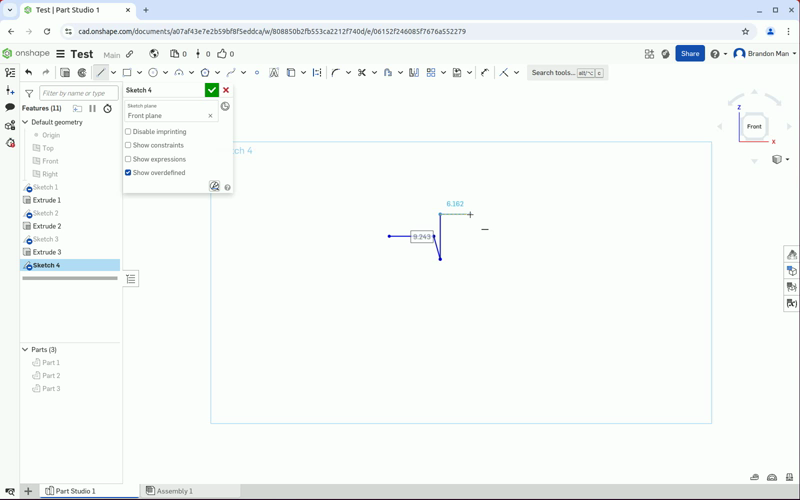
key_down(shift)
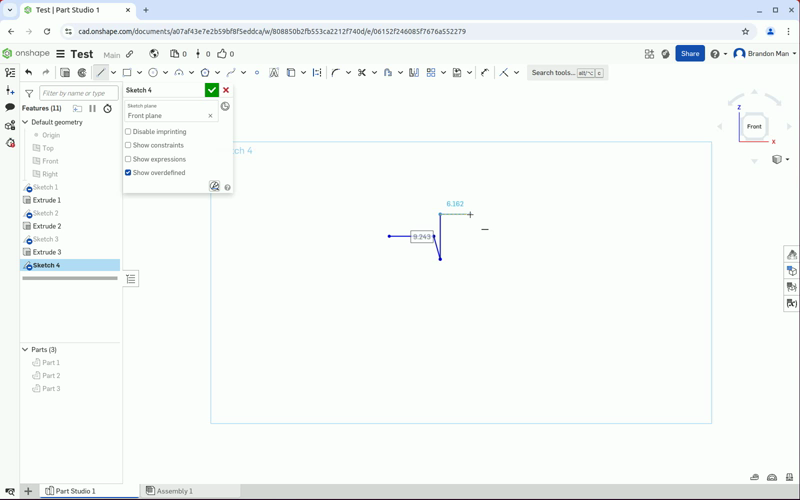
mouse_move(389, 236)
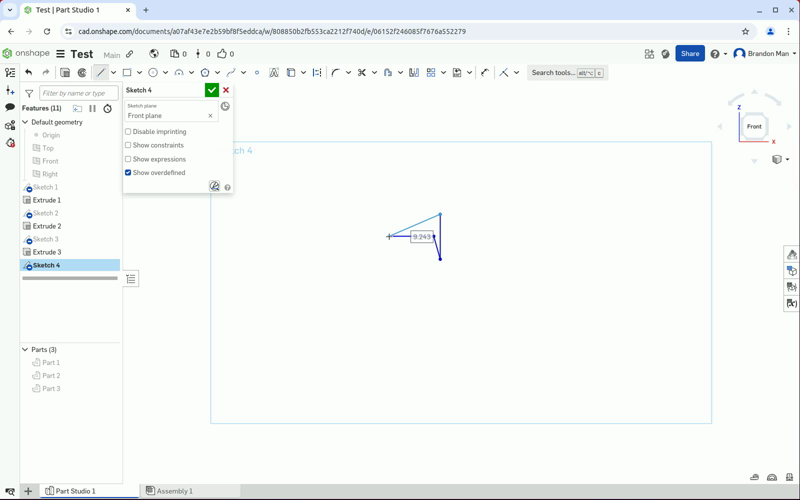
key_up(shift)
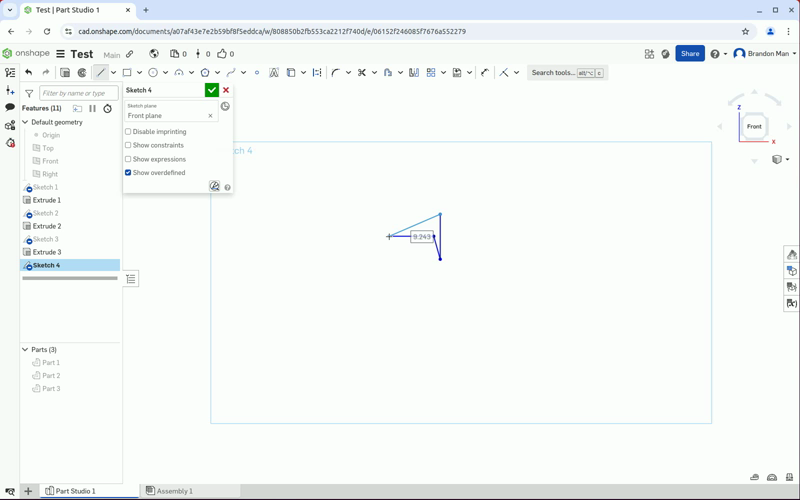
click(389, 236)
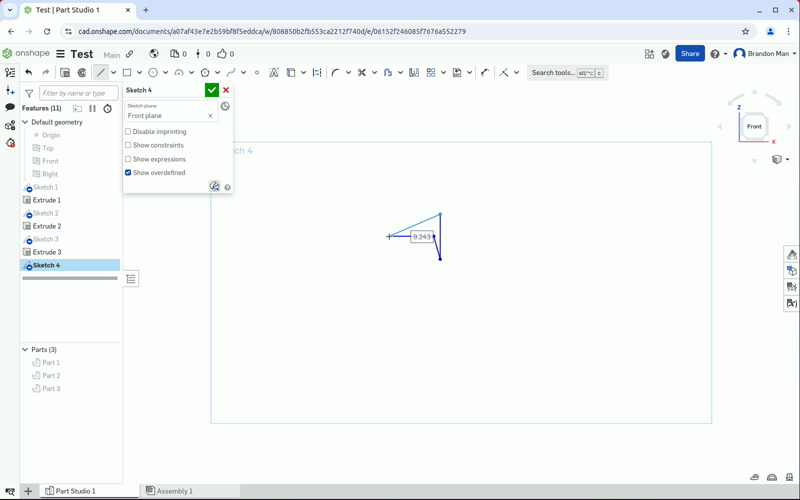
key(esc)
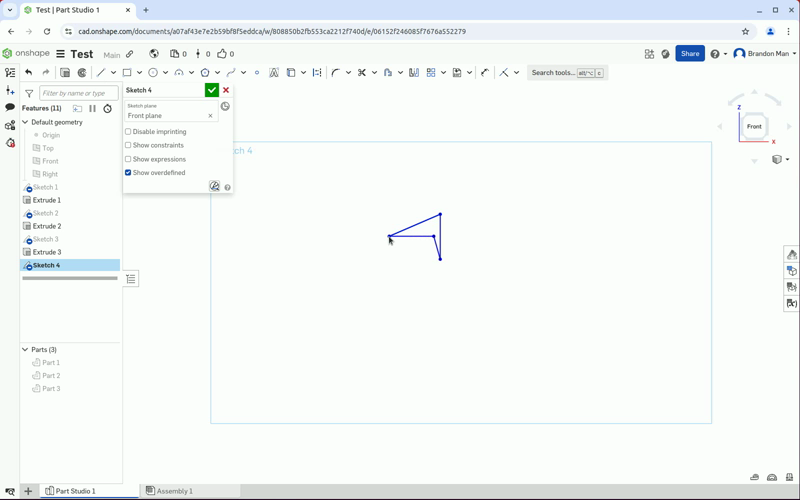
mouse_move(434, 224)
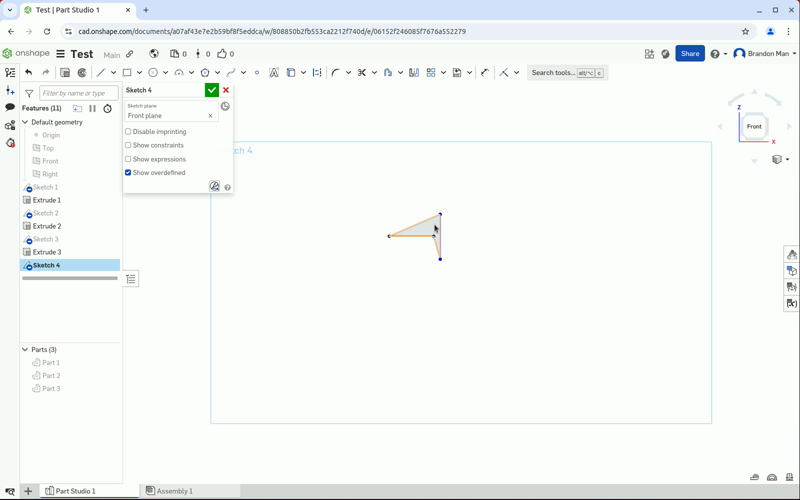
scroll(6)
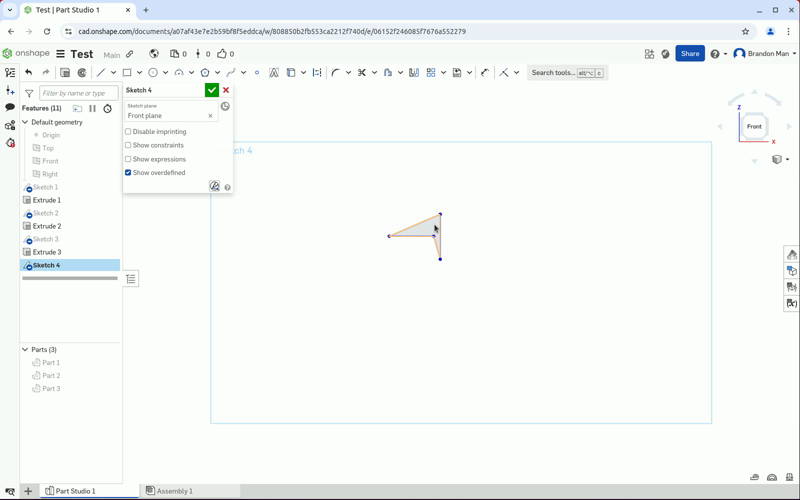
scroll(6)
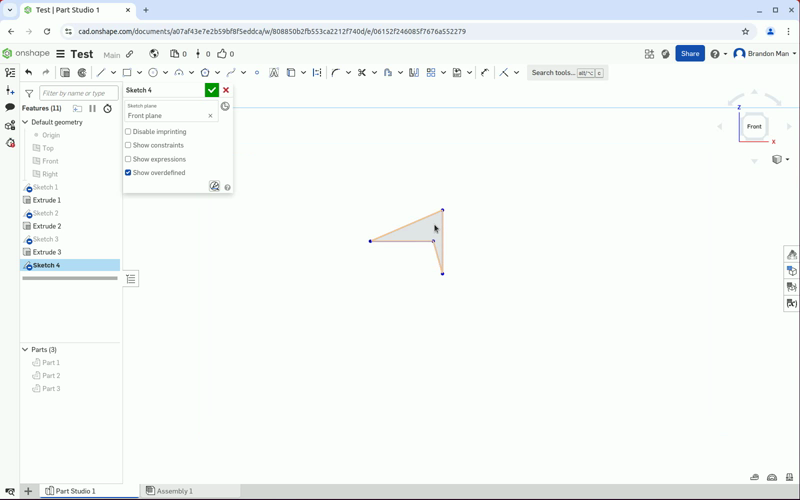
scroll(6)
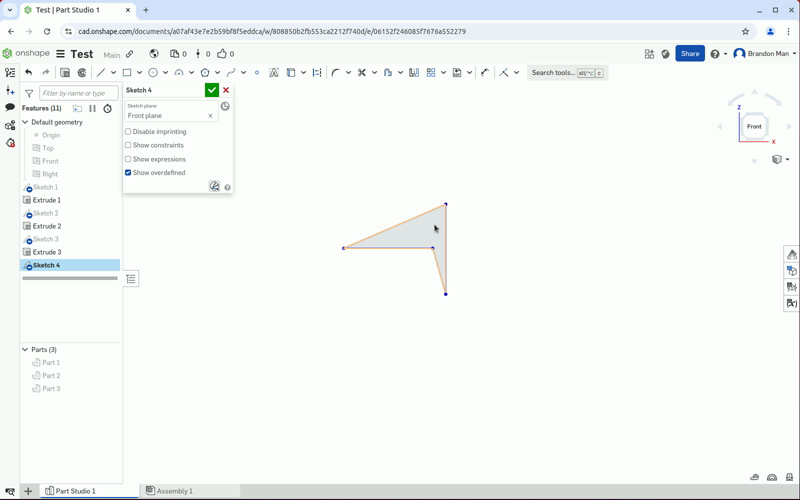
scroll(6)
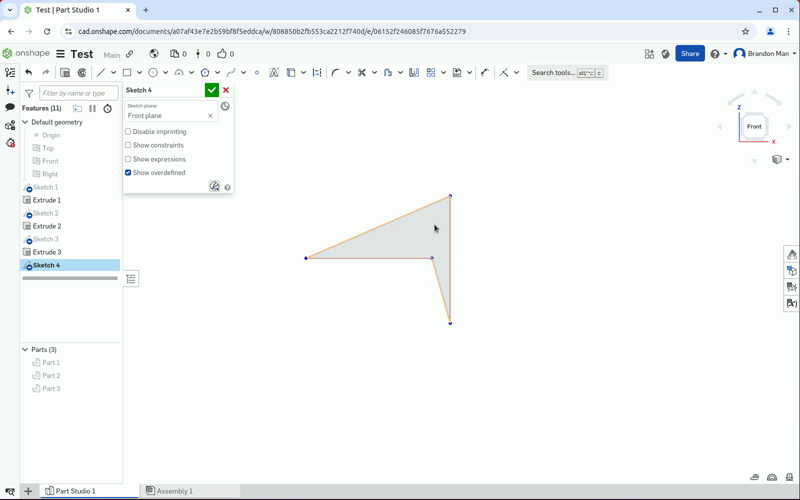
scroll(6)
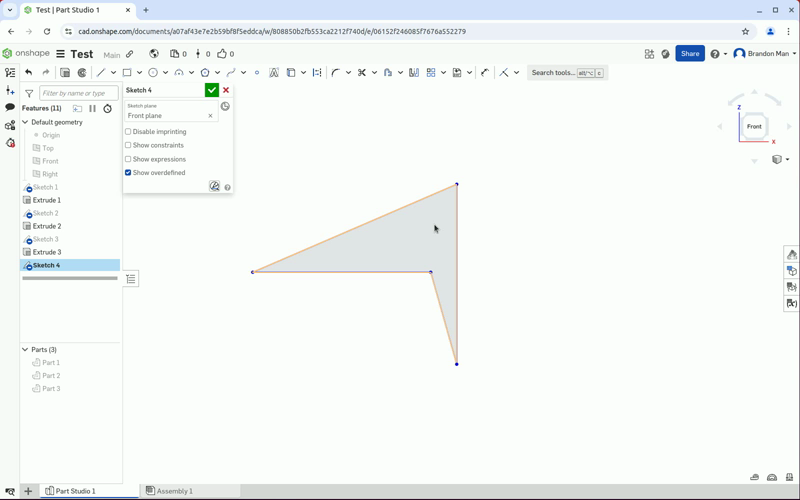
scroll(6)
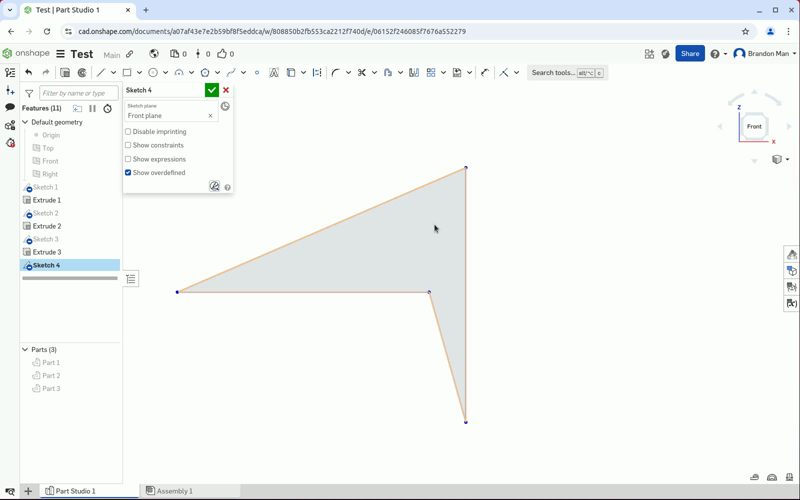
scroll(6)
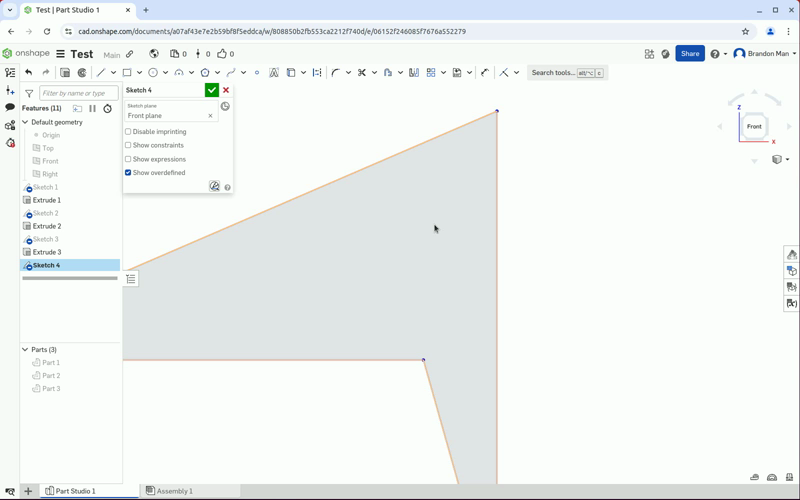
click(434, 224)
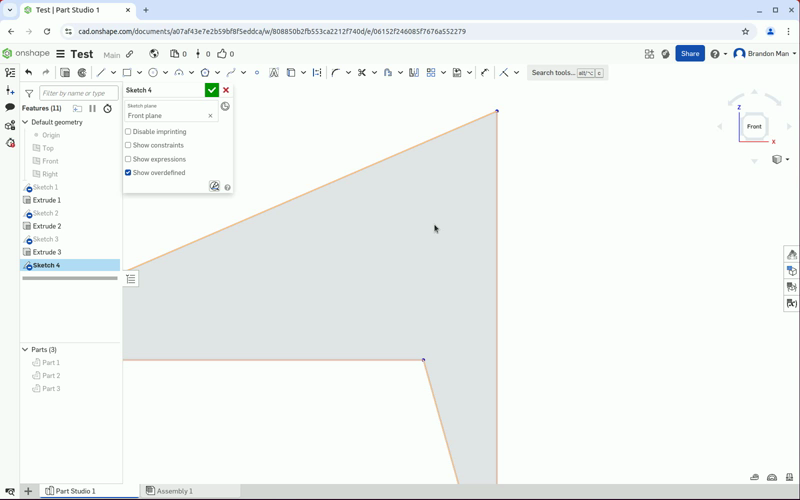
scroll(-6)
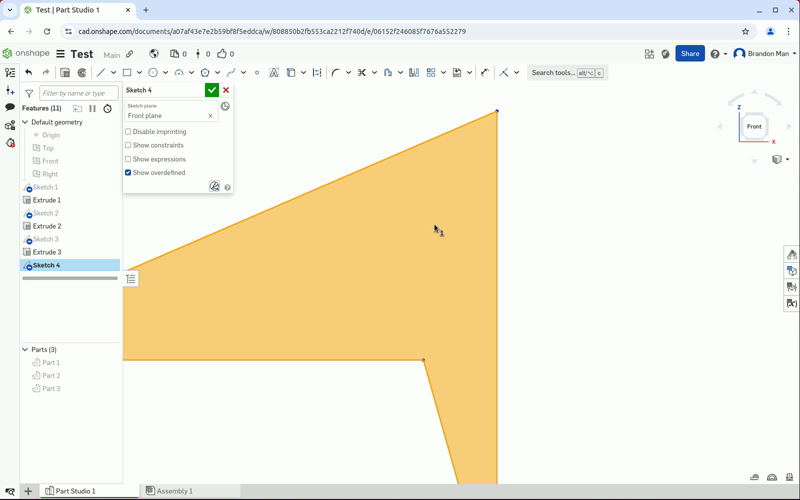
scroll(-6)
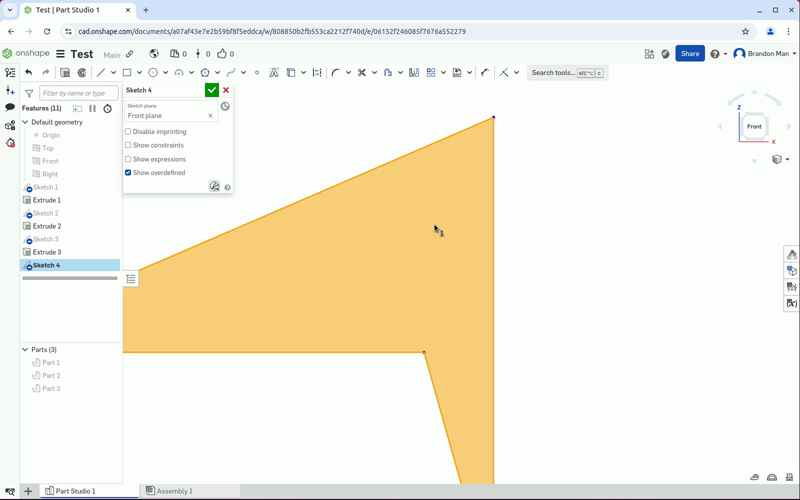
scroll(-6)
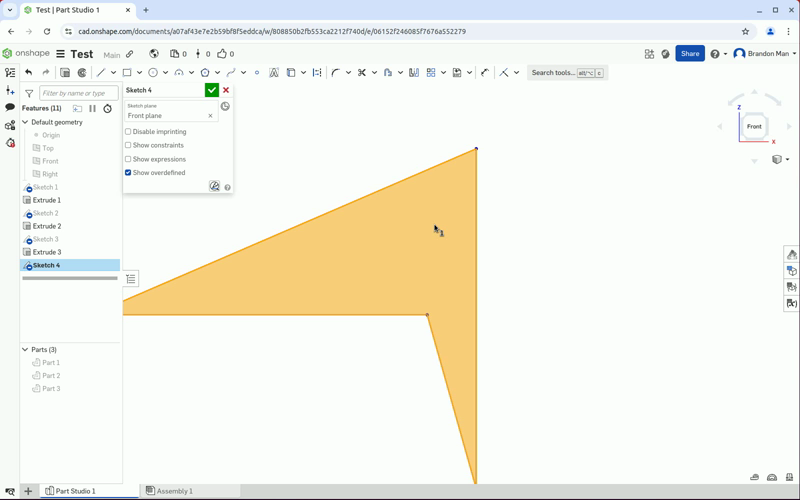
scroll(-6)
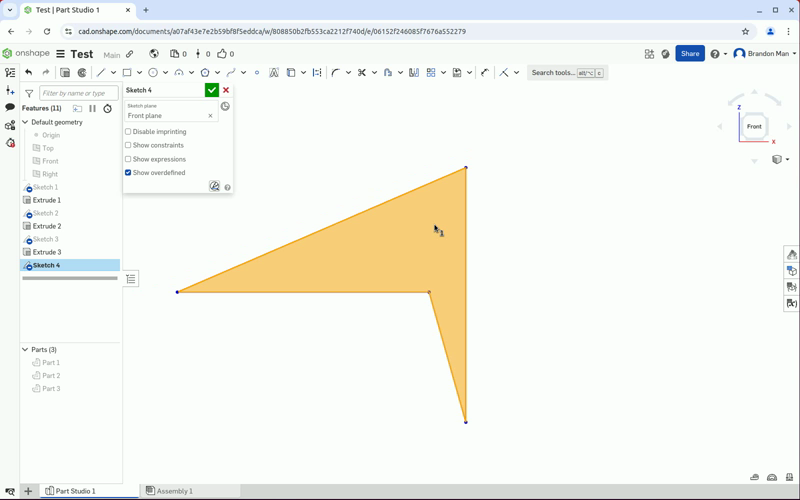
scroll(-6)
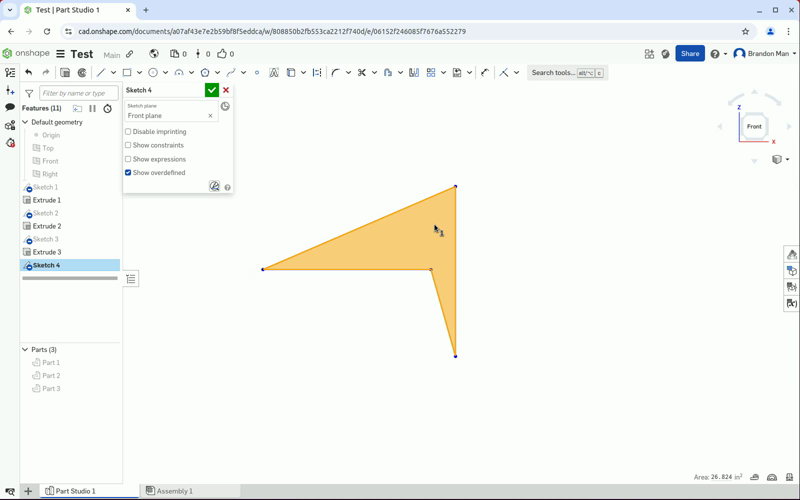
scroll(-6)
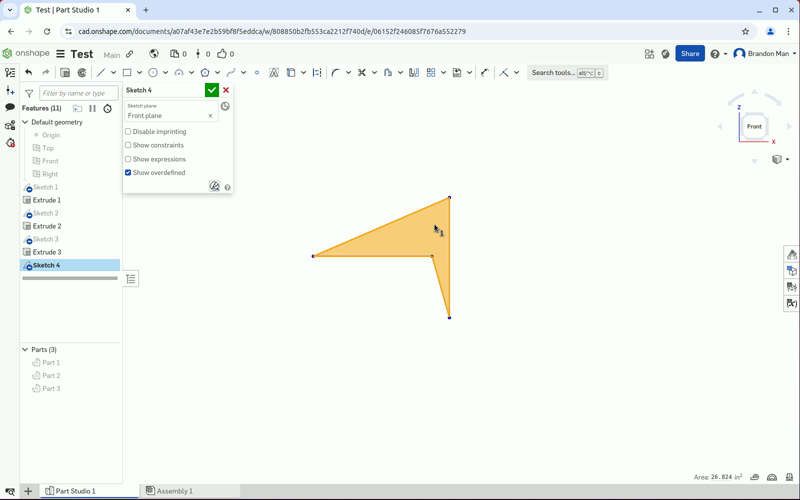
scroll(-6)
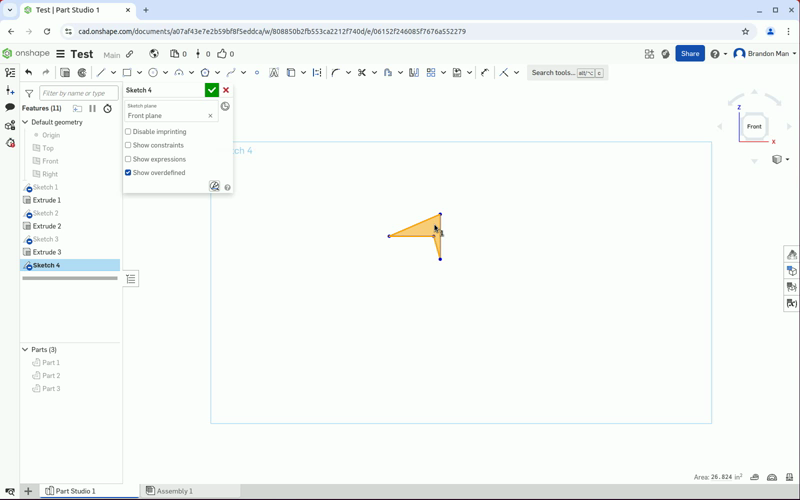
mouse_move(73, 352)
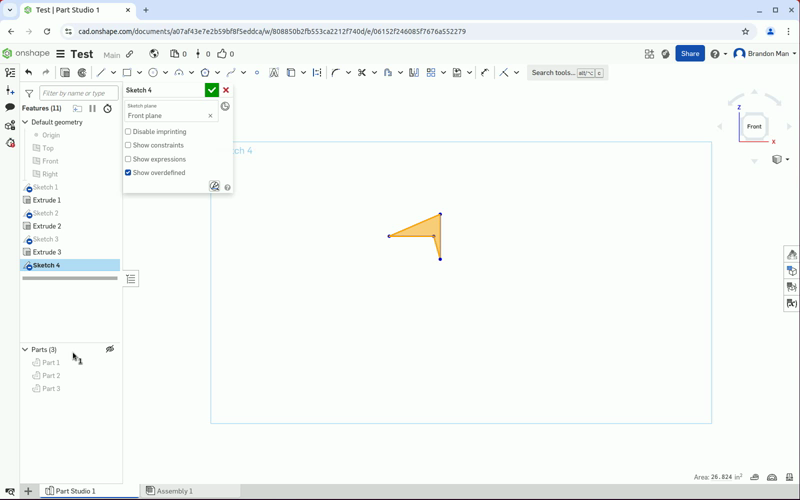
key(shift+y)
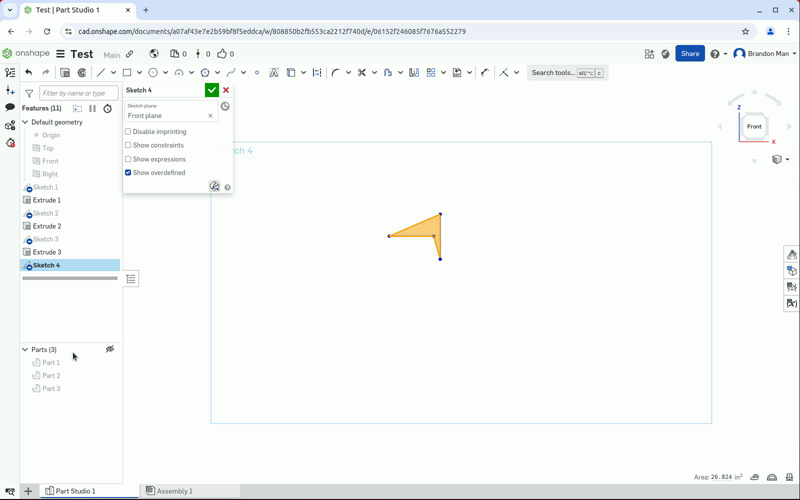
key(shift+e)
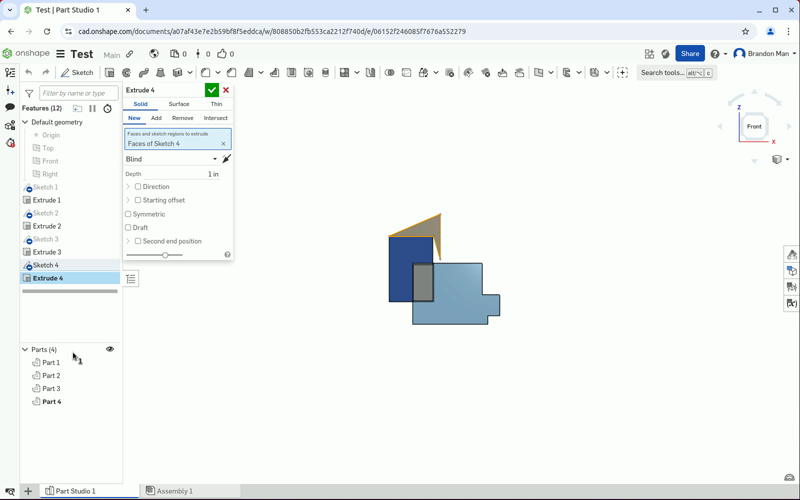
mouse_move(143, 106)
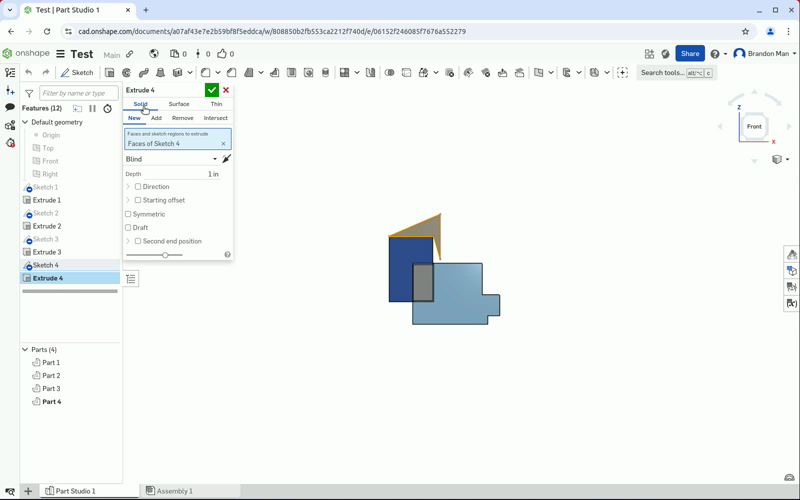
click(143, 106)
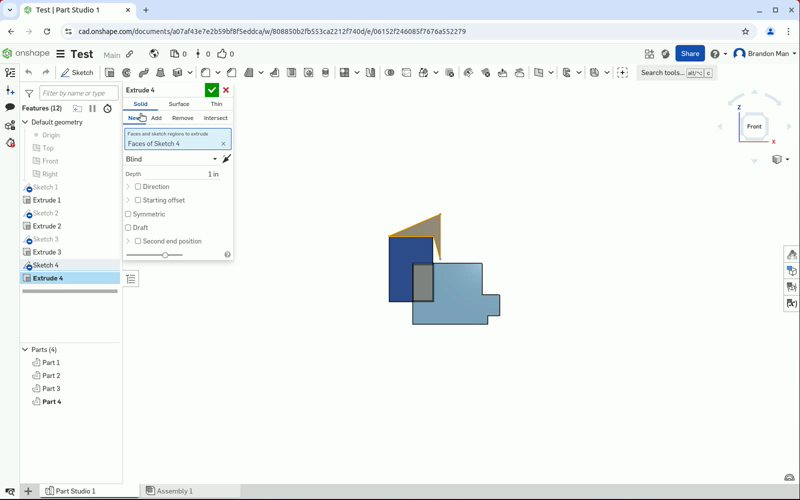
mouse_move(137, 120)
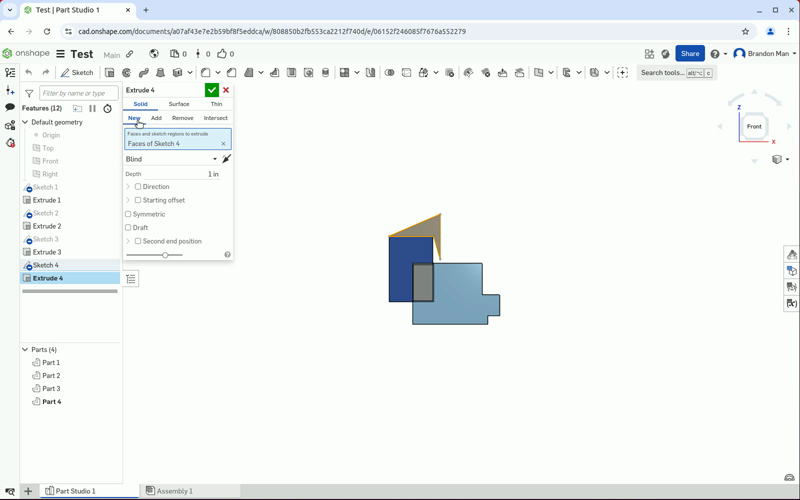
click(137, 120)
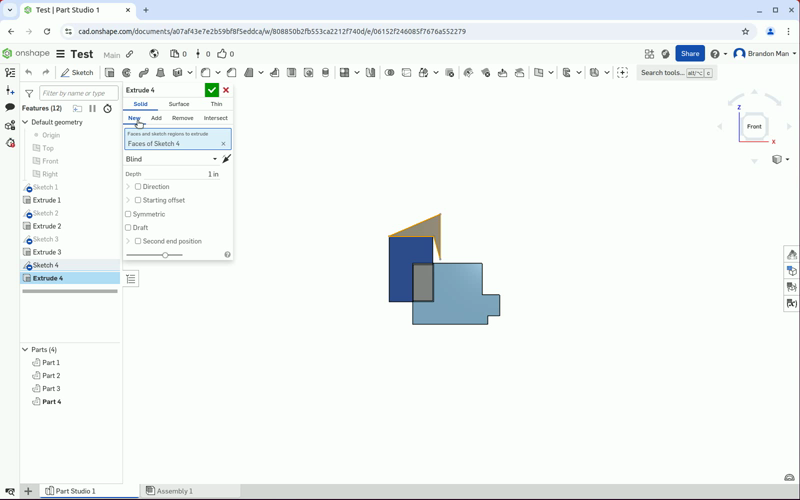
key(tab, 4)
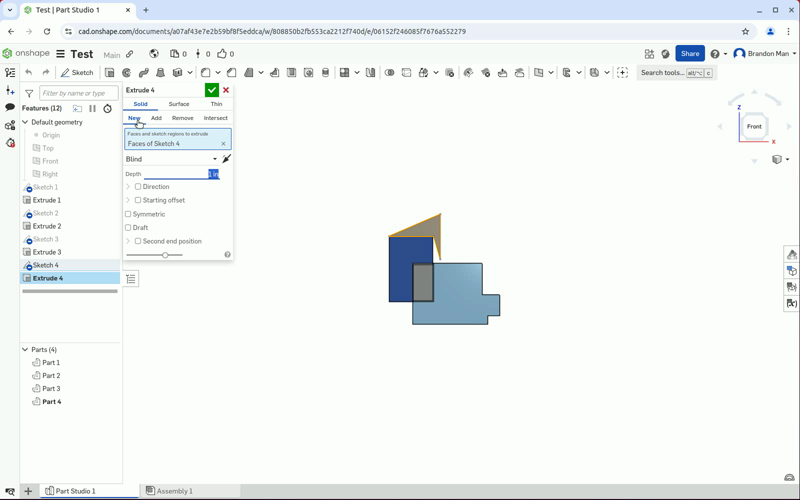
text(5.055)
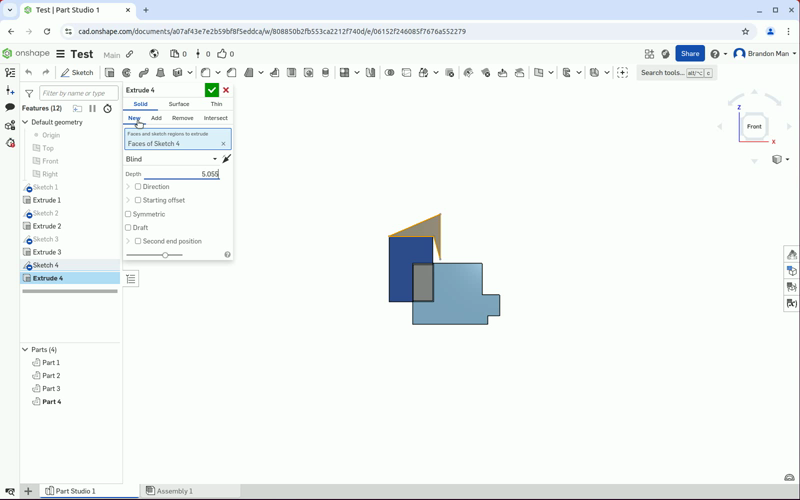
key(enter)
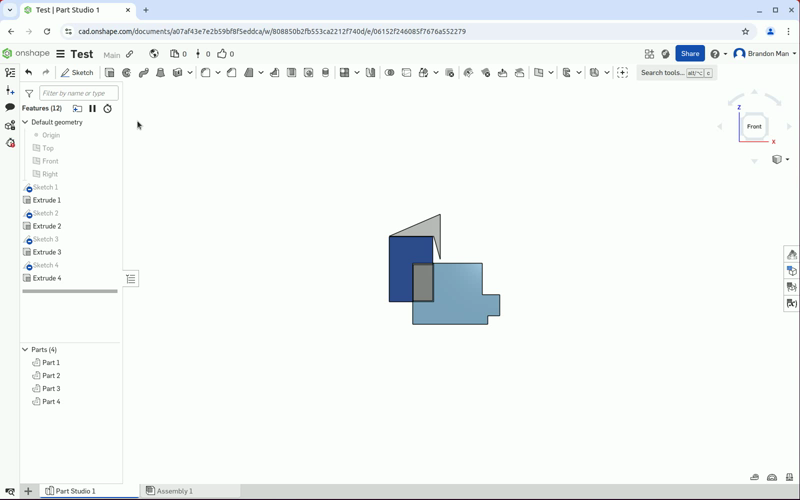
key(shift+h)
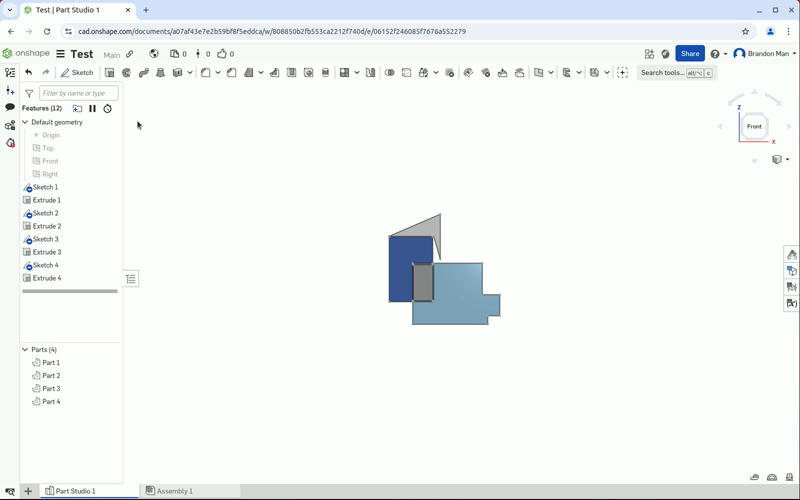
key(shift+h)
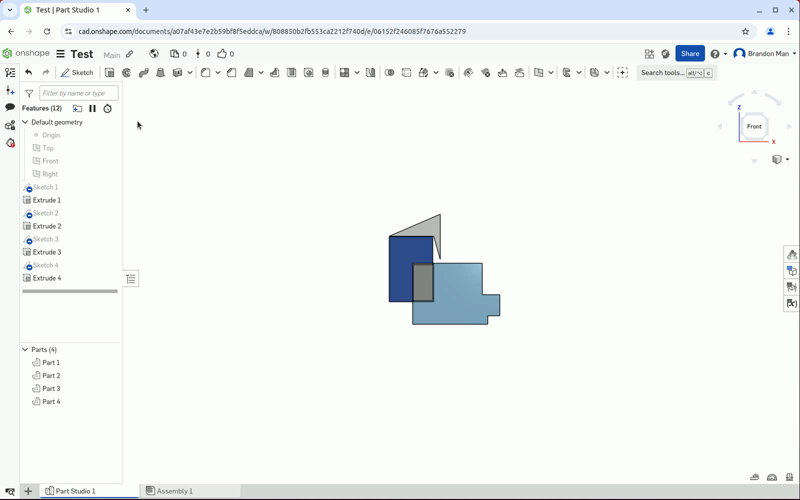
mouse_move(73, 189)
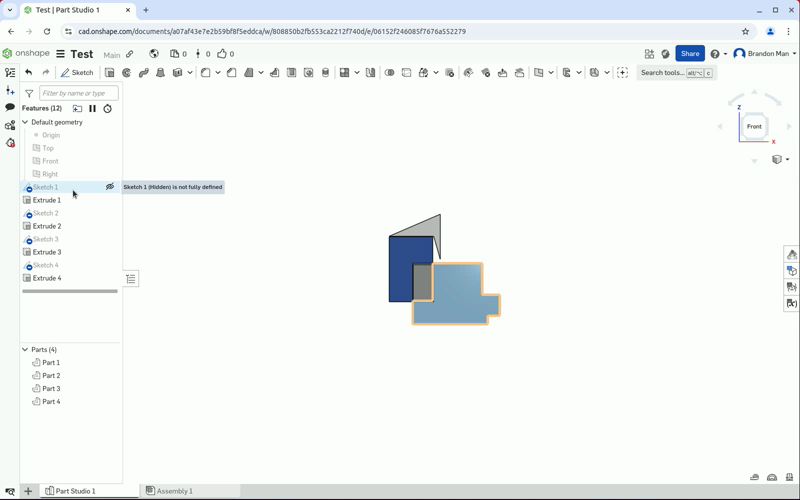
click(73, 189)
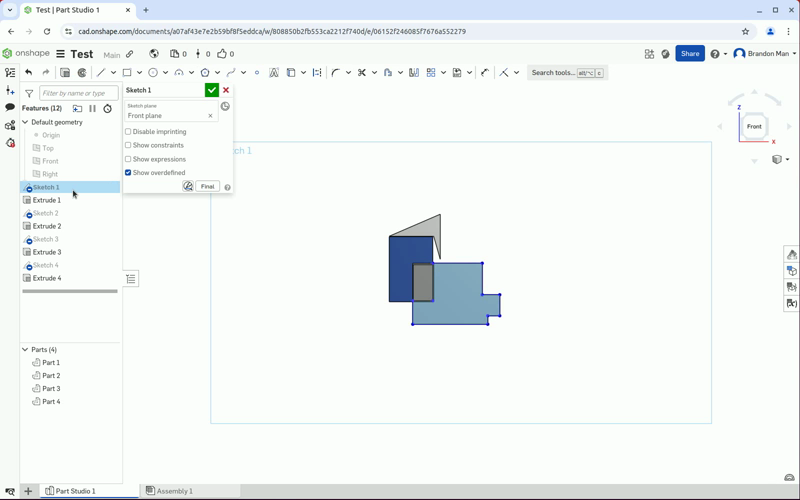
mouse_move(229, 92)
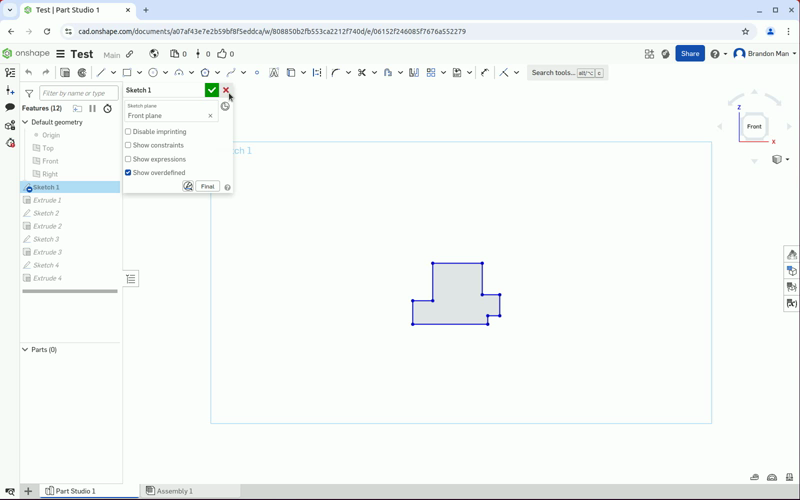
click(229, 92)
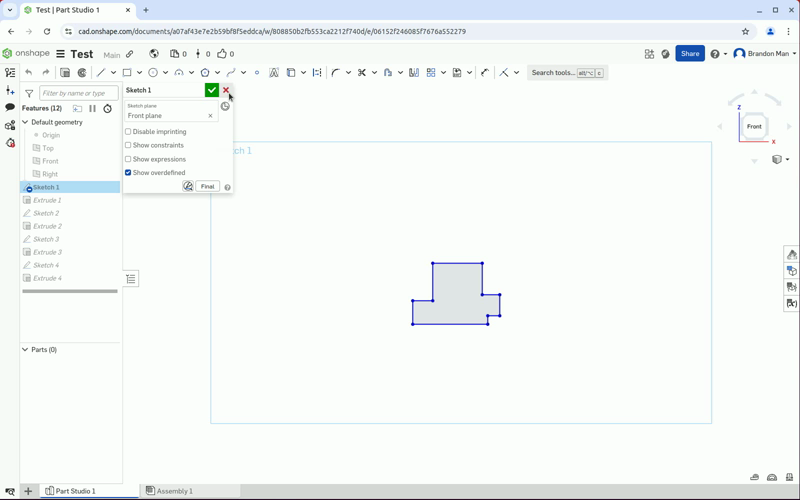
key(shift+s)
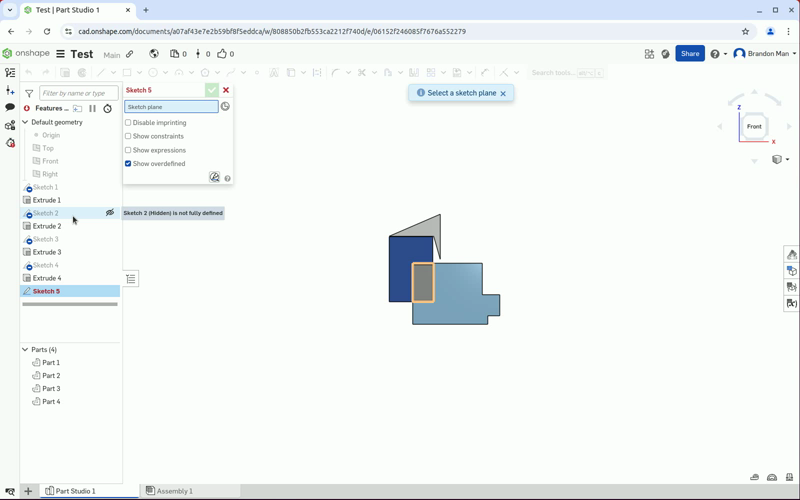
scroll(3)
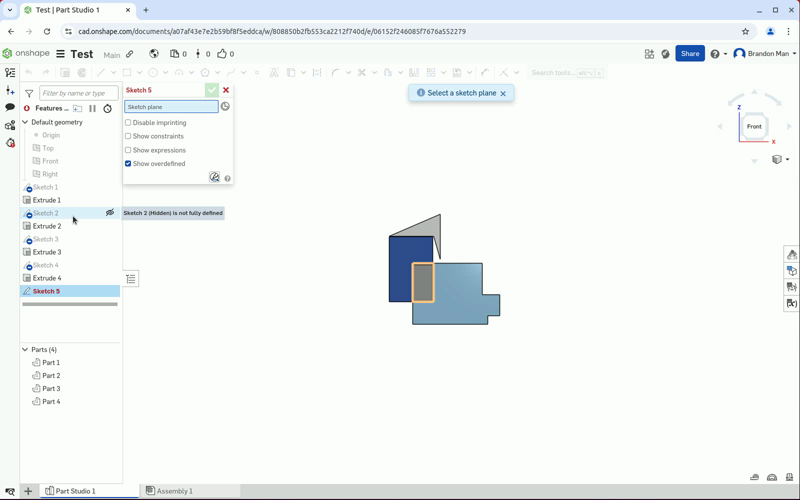
mouse_move(73, 163)
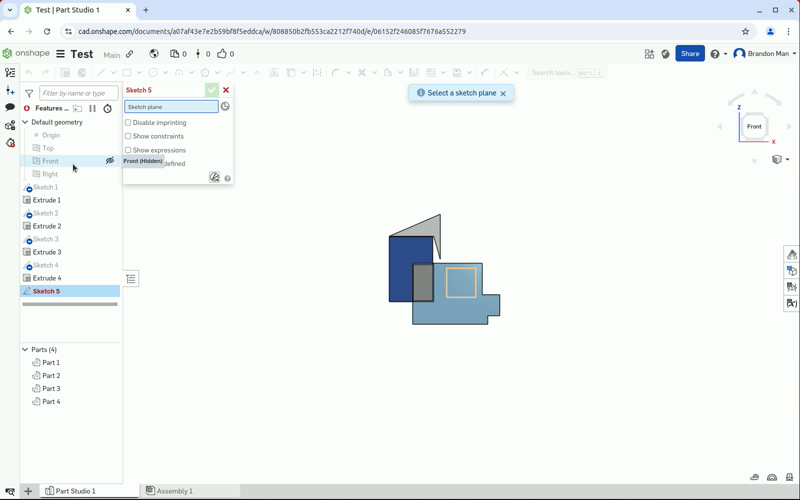
click(73, 163)
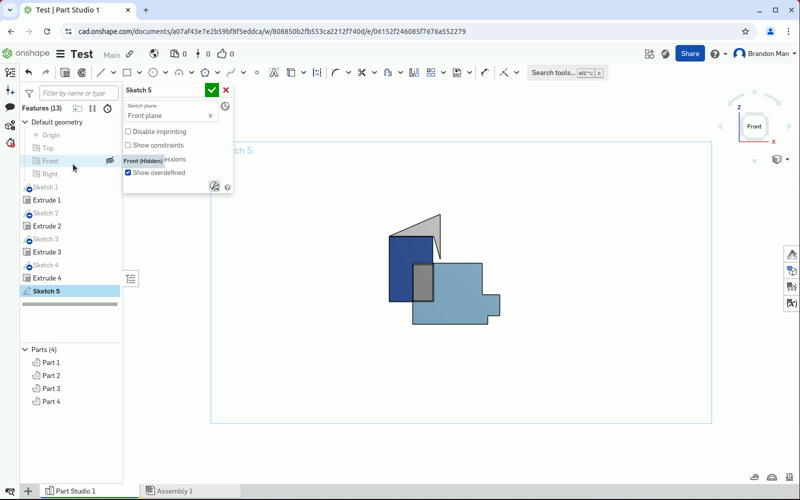
mouse_move(73, 352)
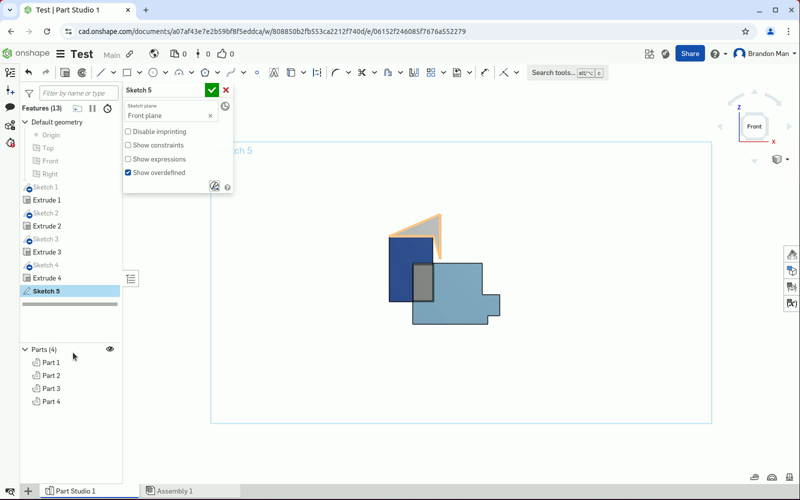
key(y)
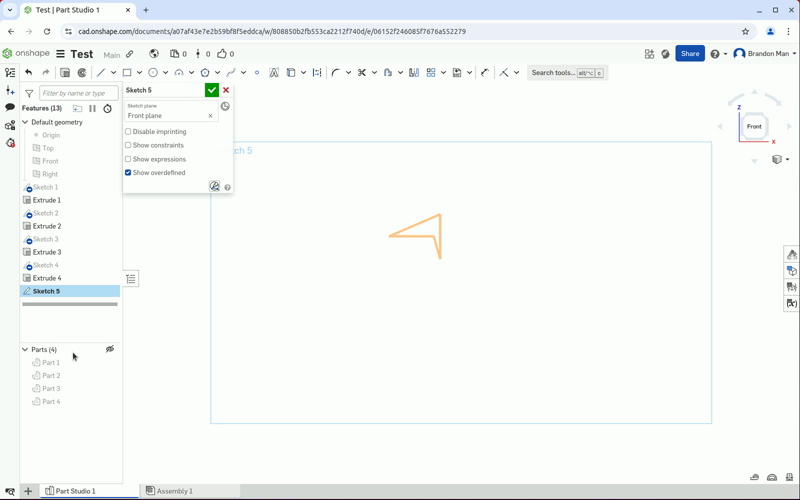
key(l)
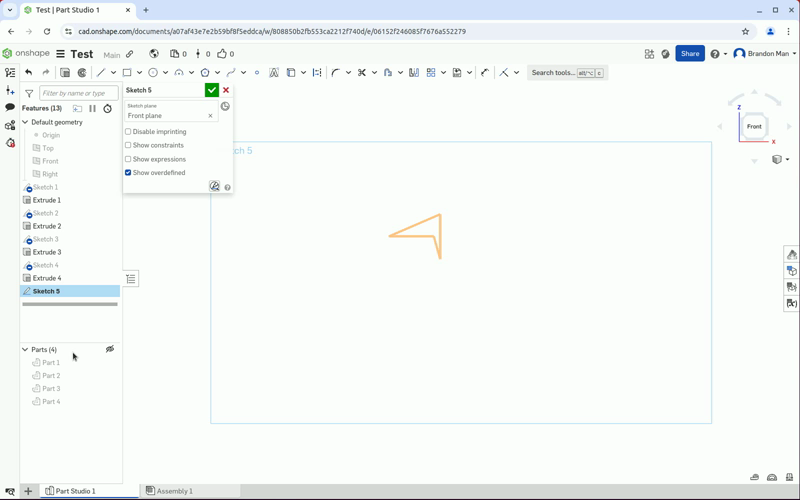
key_down(shift)
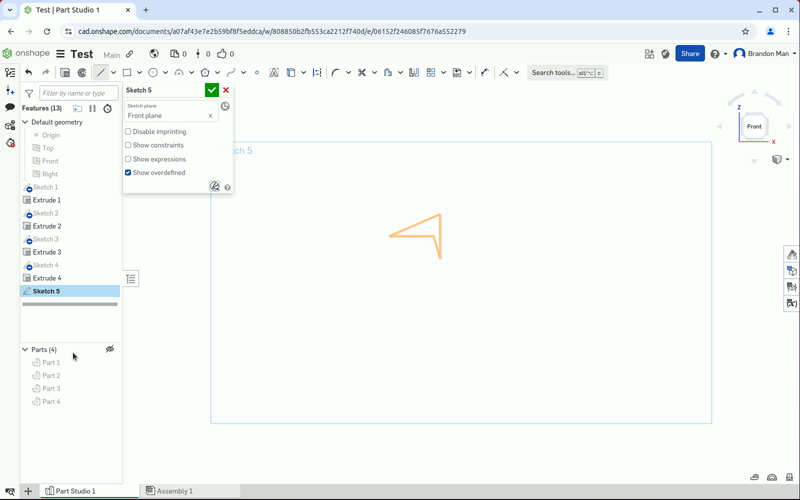
mouse_move(389, 301)
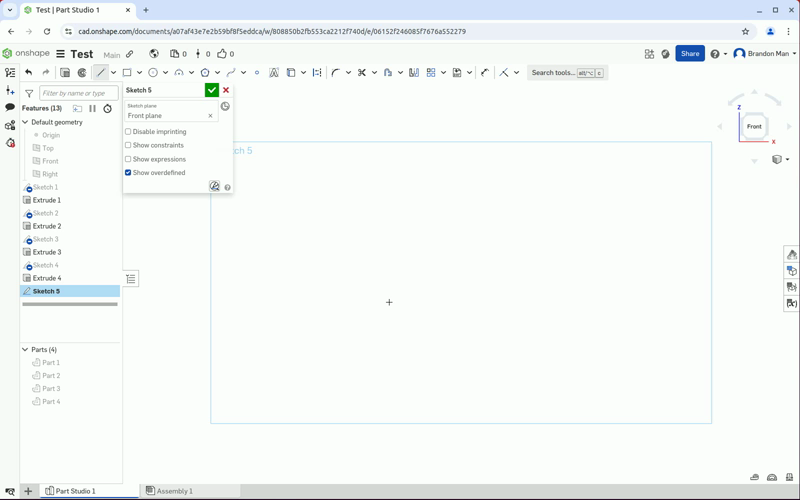
click(389, 301)
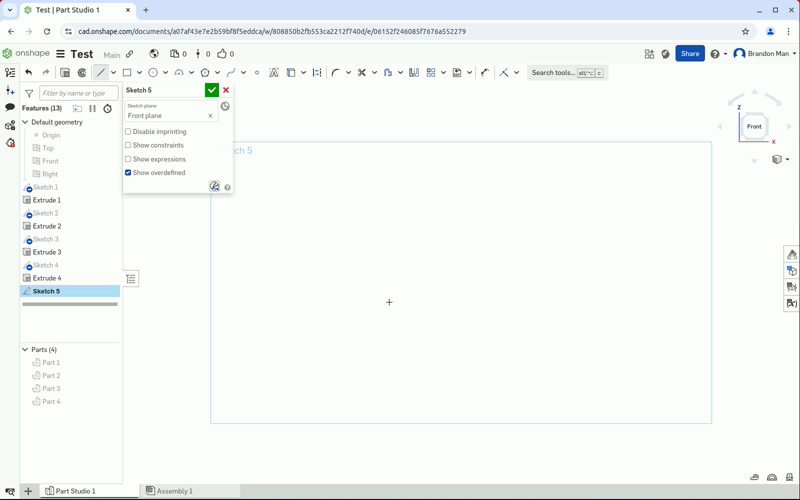
key_up(shift)
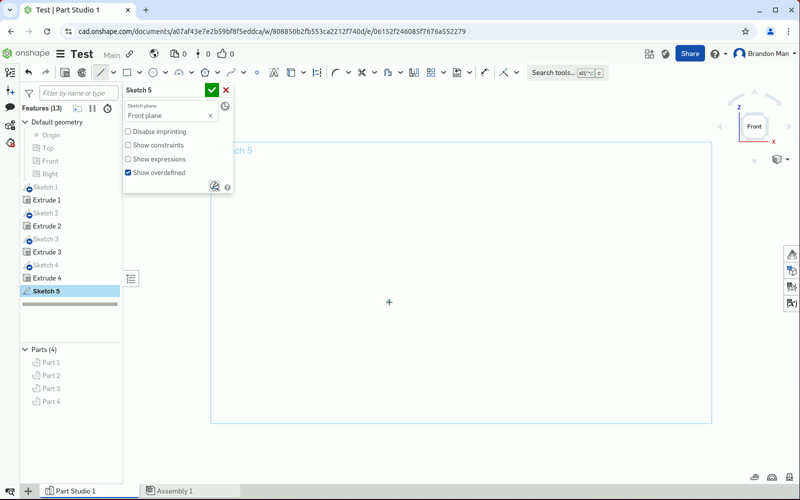
key_down(shift)
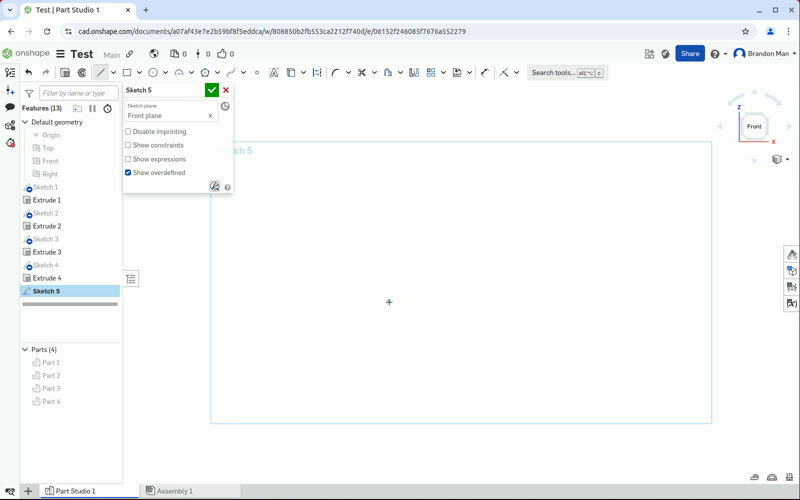
mouse_move(419, 301)
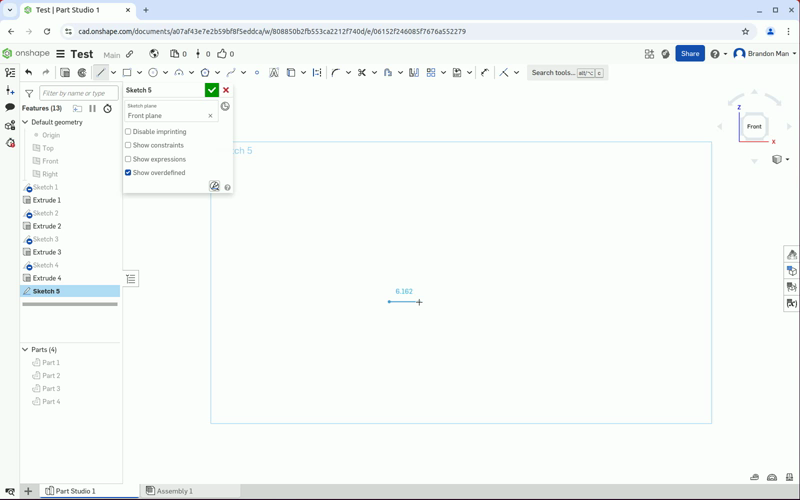
mouse_move(413, 325)
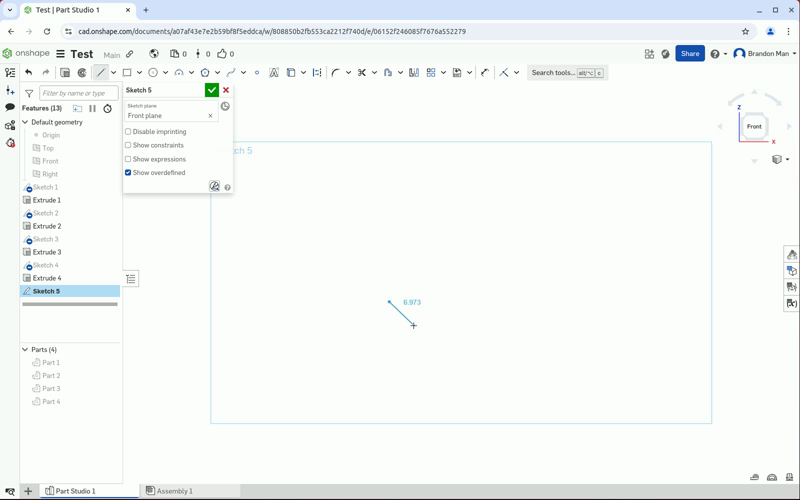
click(413, 325)
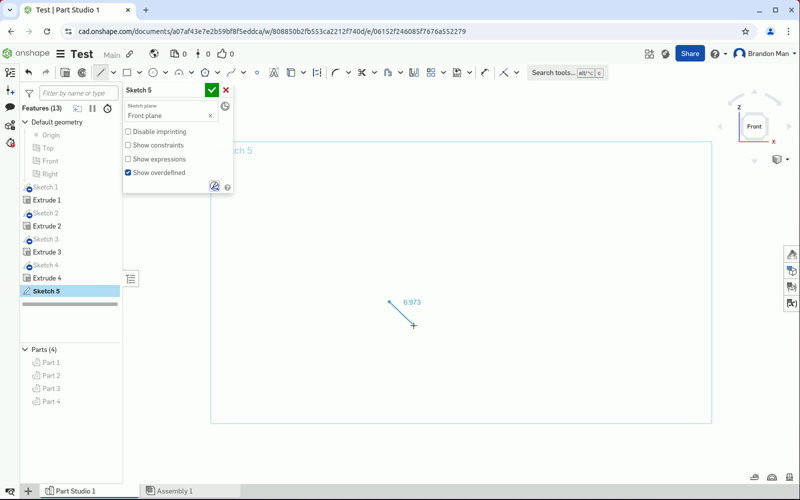
key_up(shift)
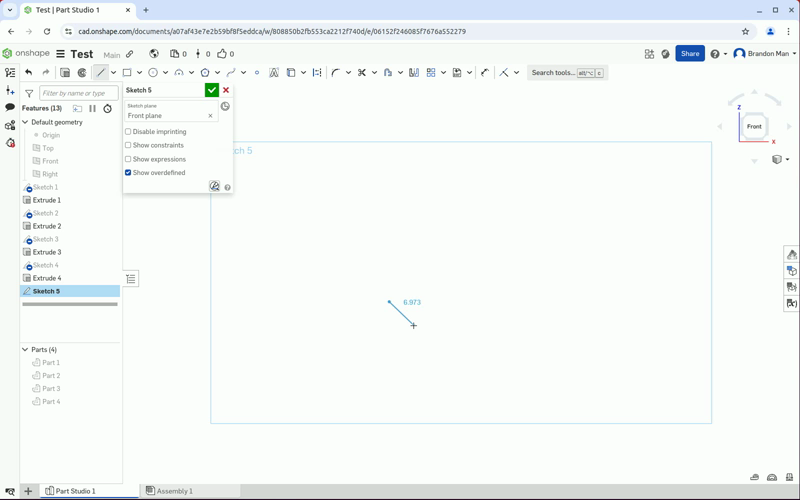
key_down(shift)
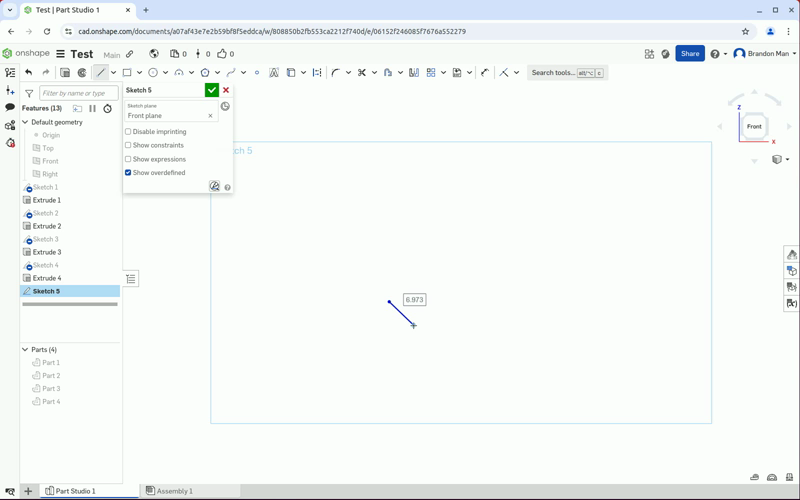
mouse_move(443, 325)
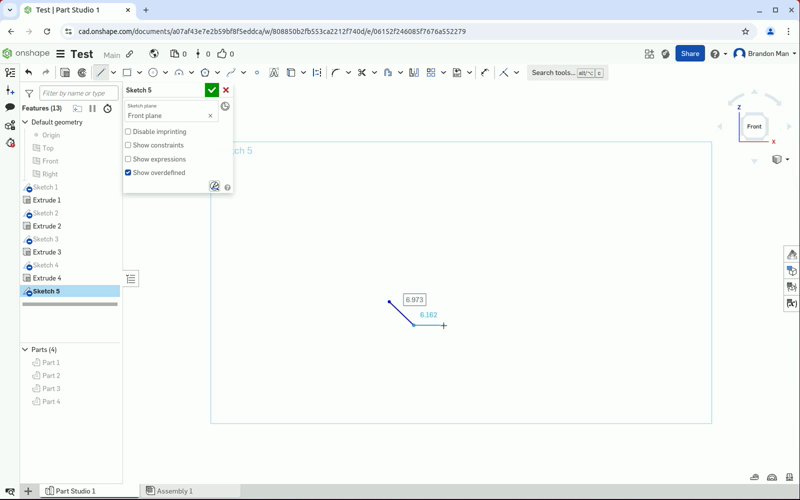
mouse_move(413, 301)
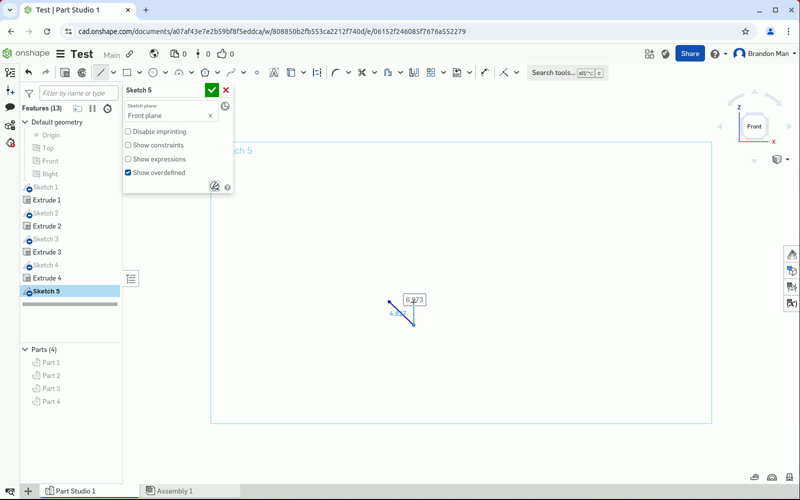
click(413, 301)
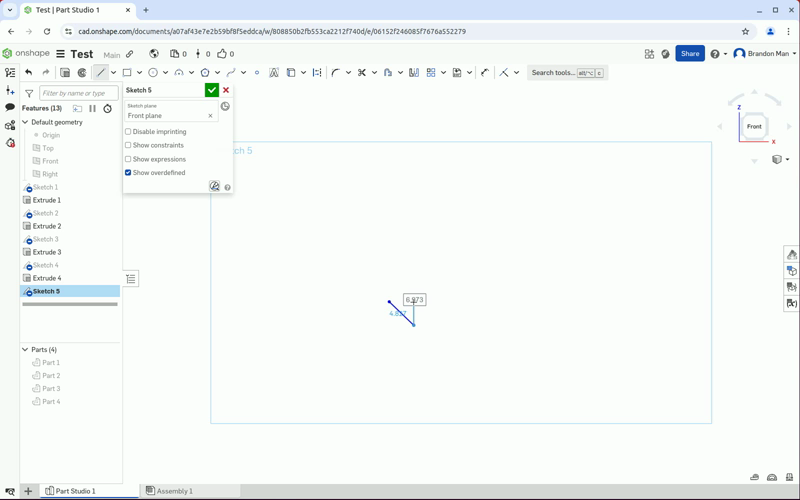
key_up(shift)
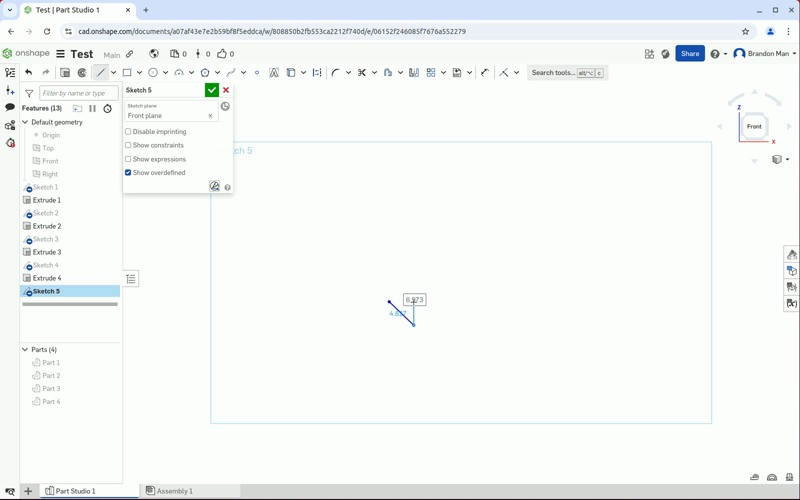
mouse_move(443, 301)
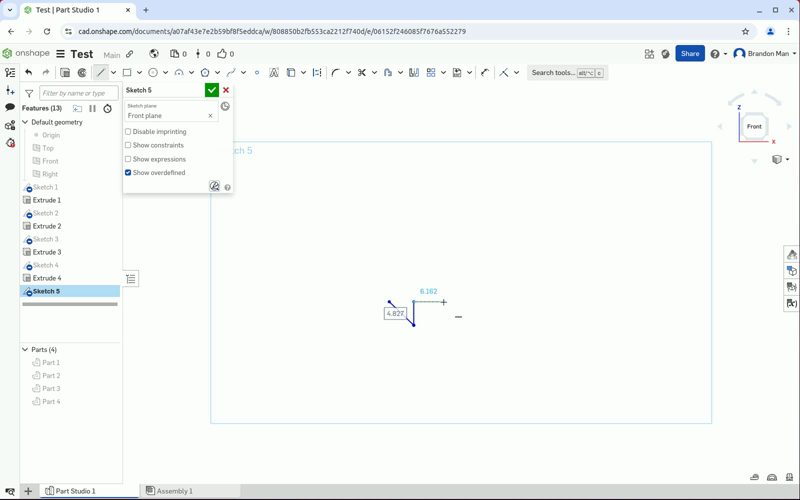
key_down(shift)
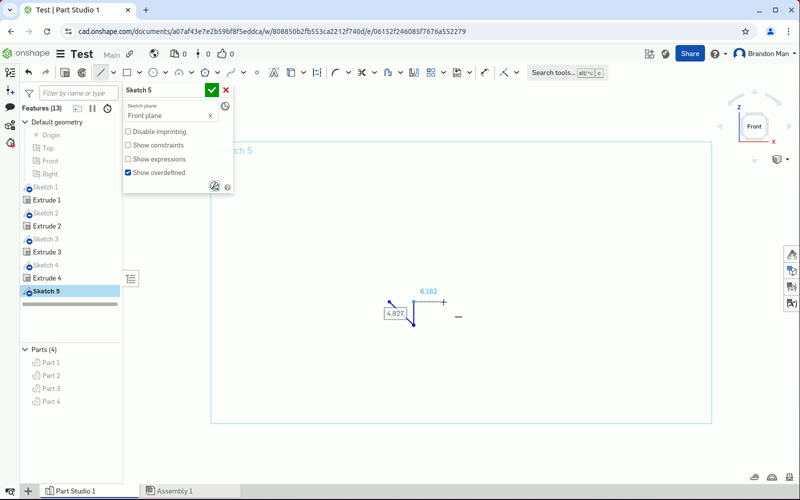
mouse_move(389, 301)
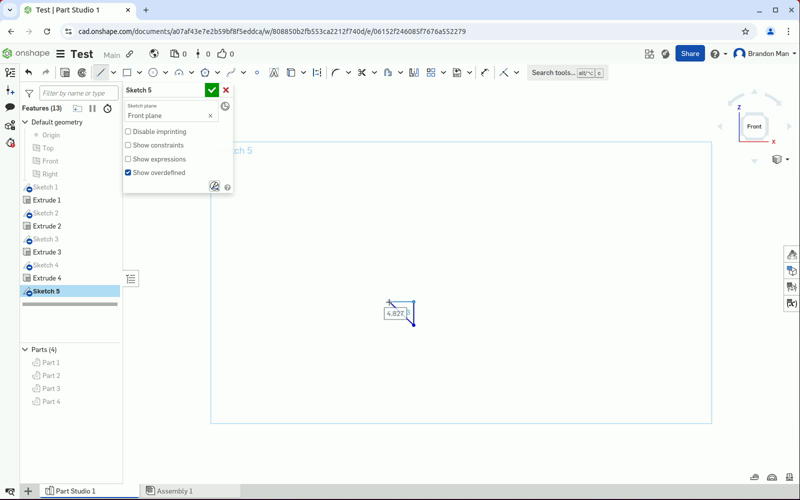
key_up(shift)
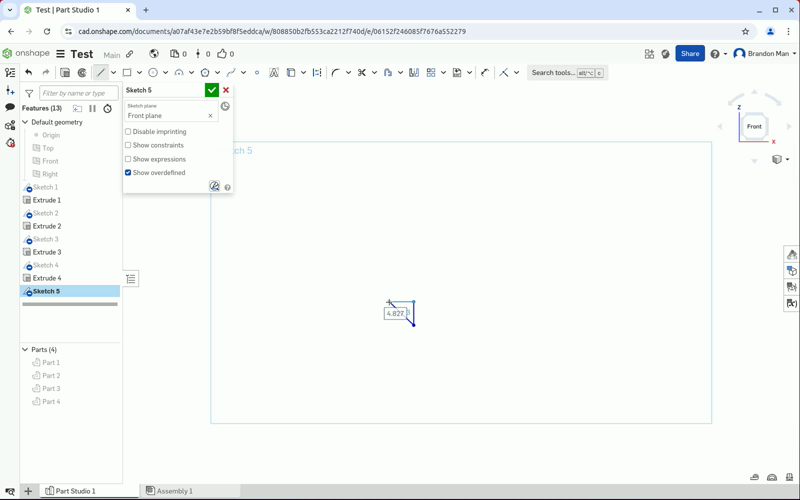
click(389, 301)
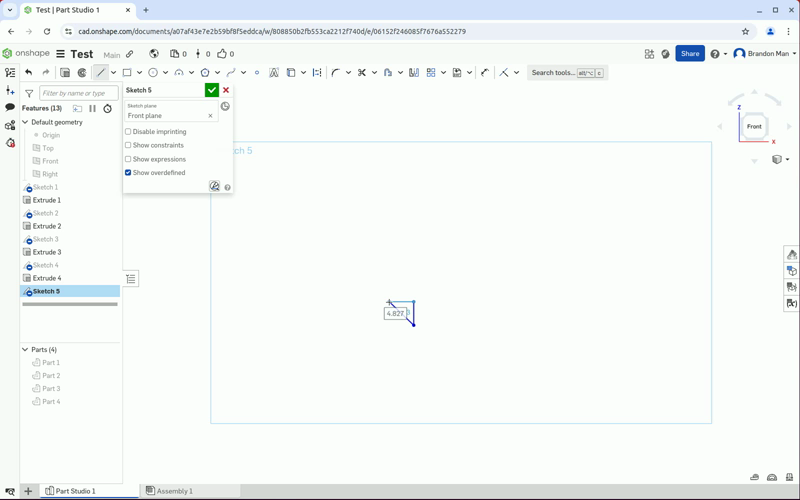
key(esc)
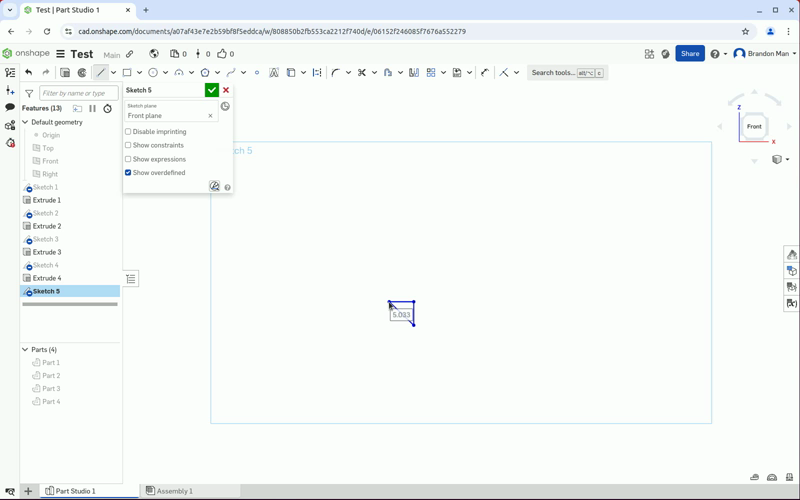
mouse_move(412, 305)
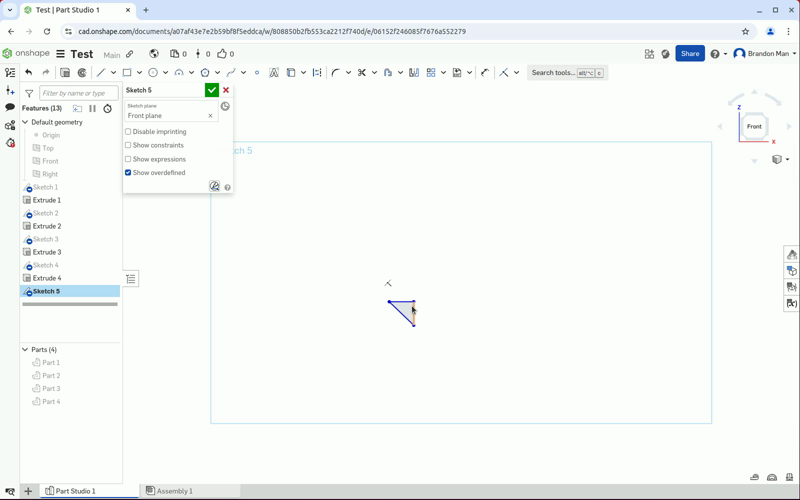
scroll(6)
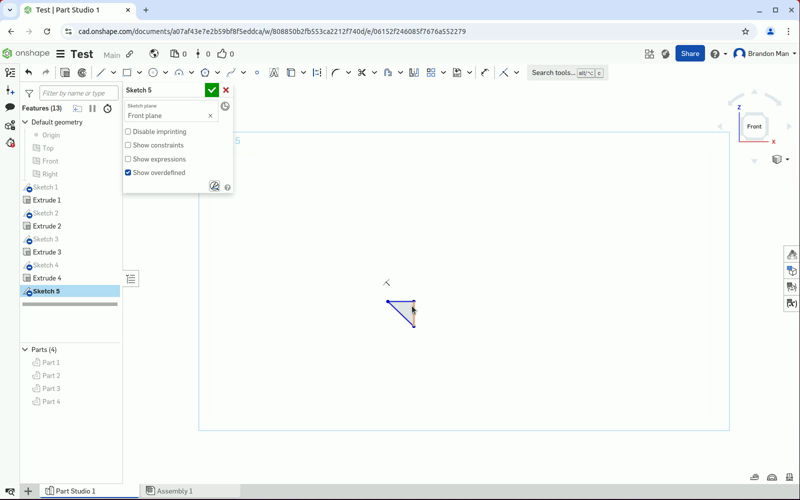
scroll(6)
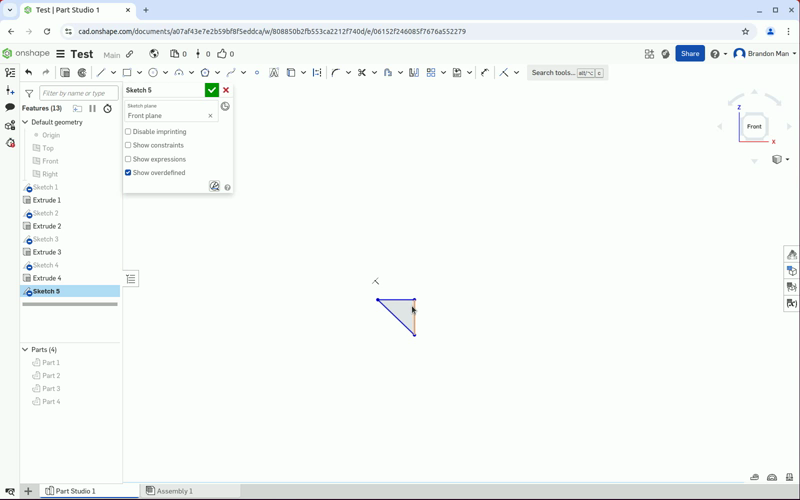
scroll(6)
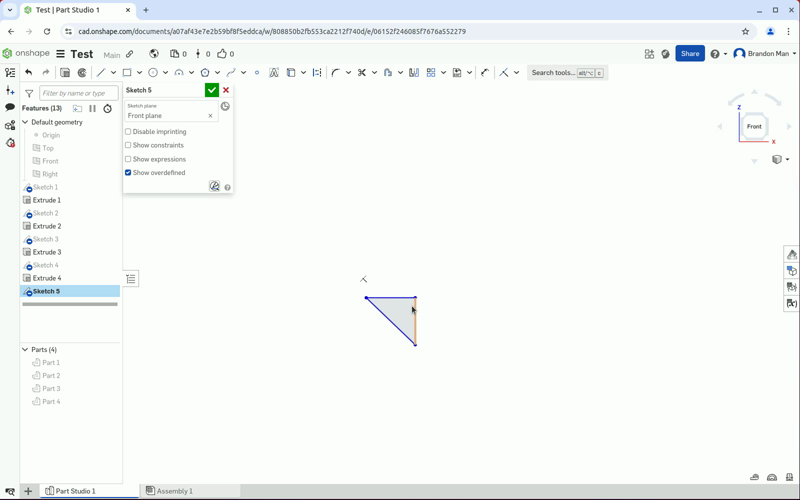
scroll(6)
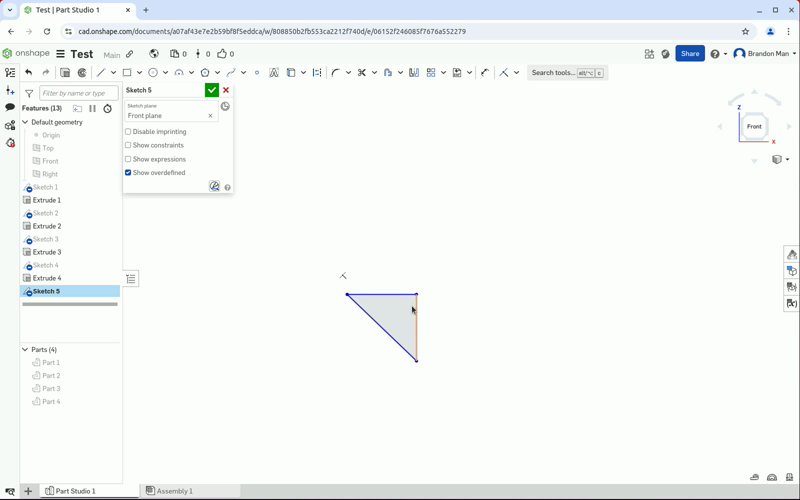
scroll(6)
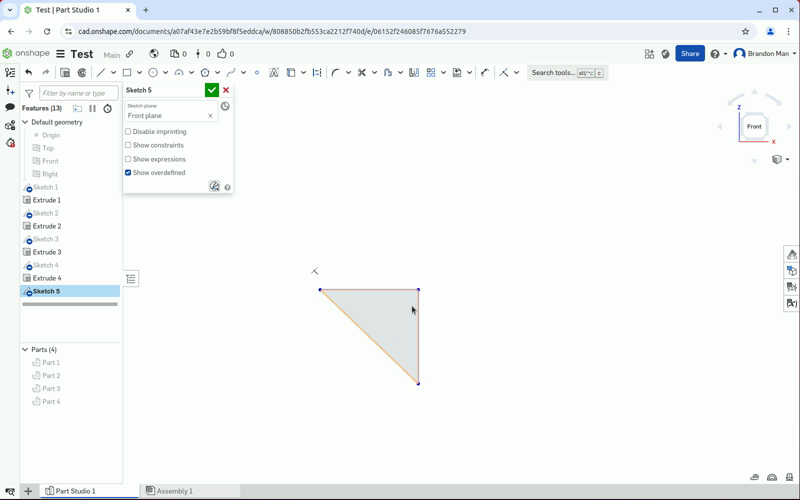
scroll(6)
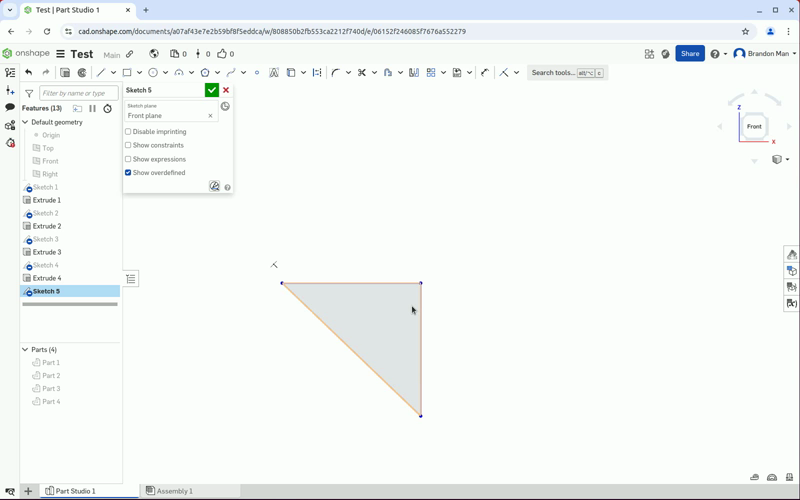
scroll(6)
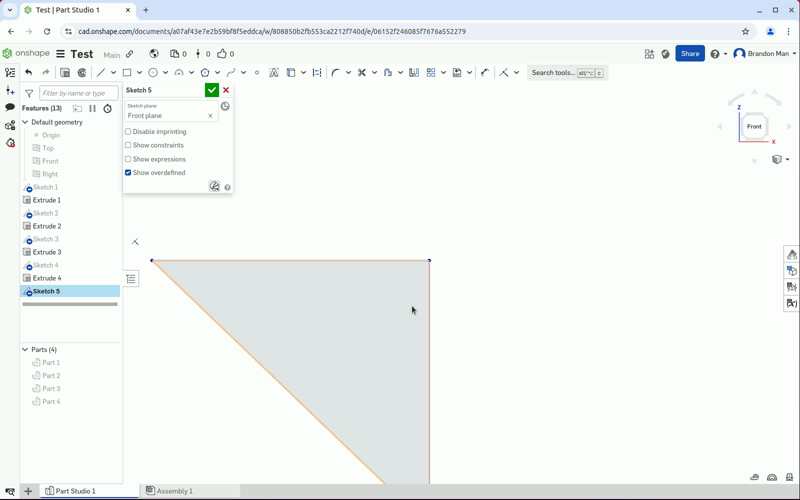
click(412, 305)
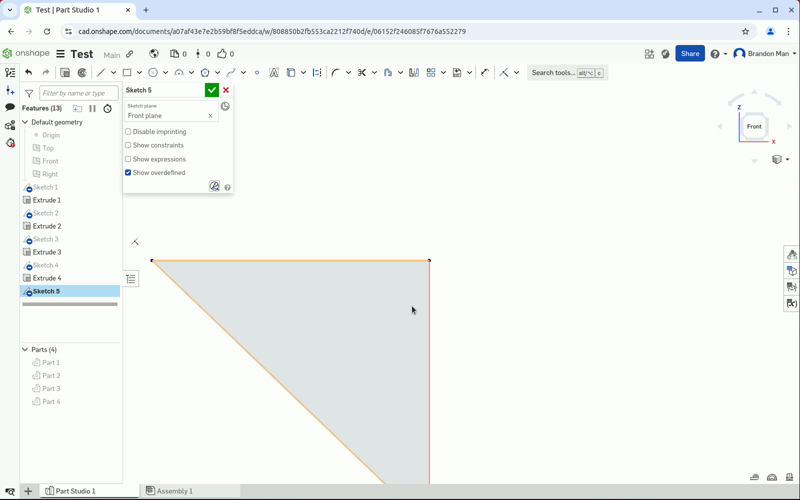
scroll(-6)
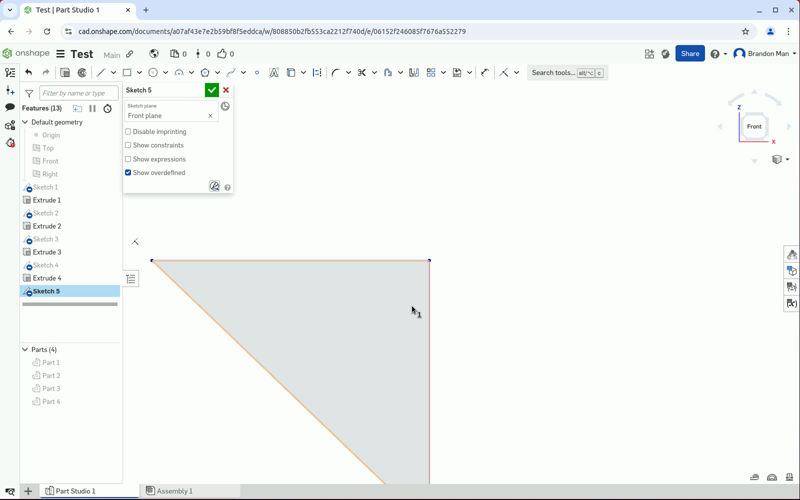
scroll(-6)
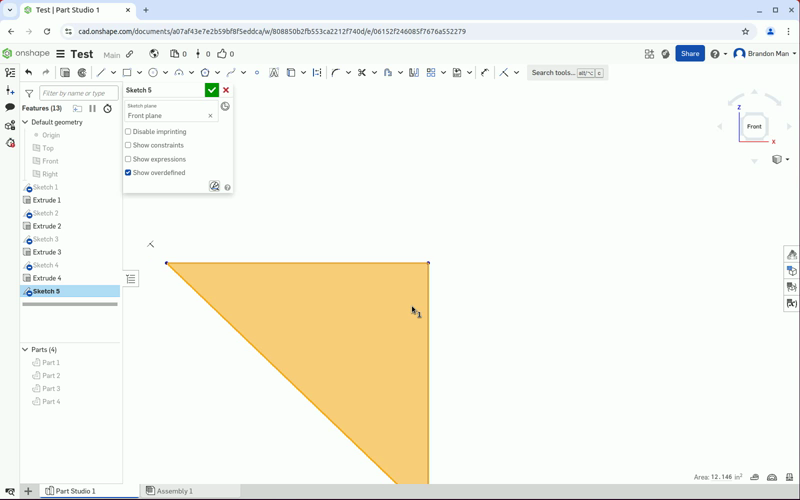
scroll(-6)
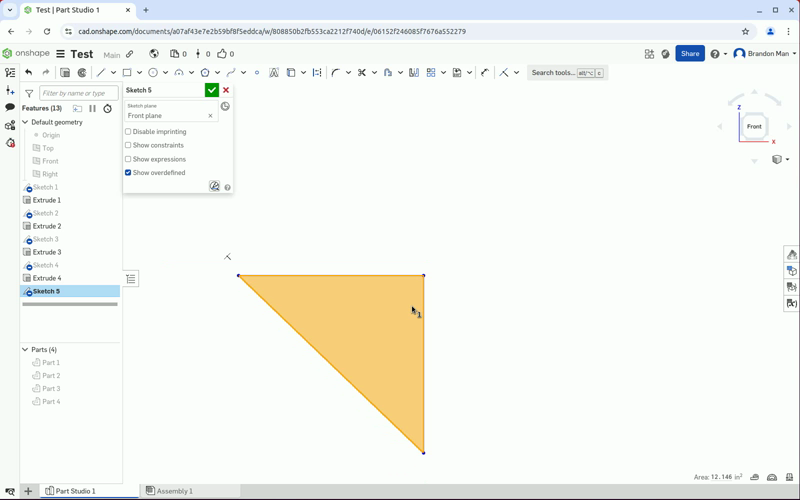
scroll(-6)
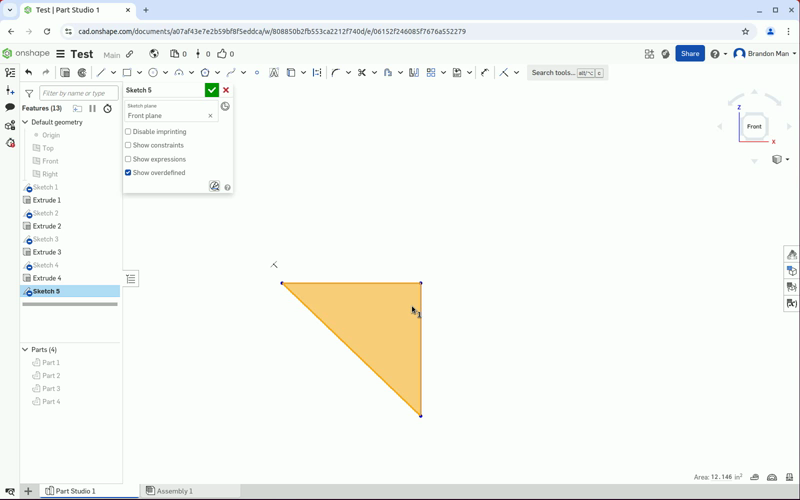
scroll(-6)
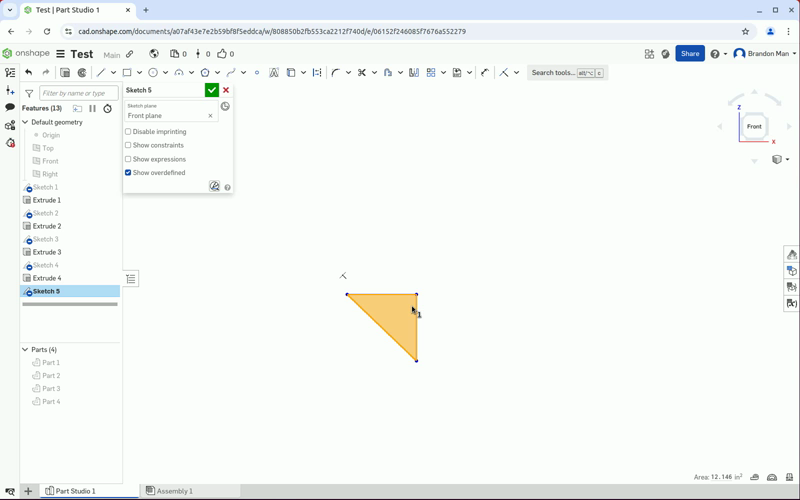
scroll(-6)
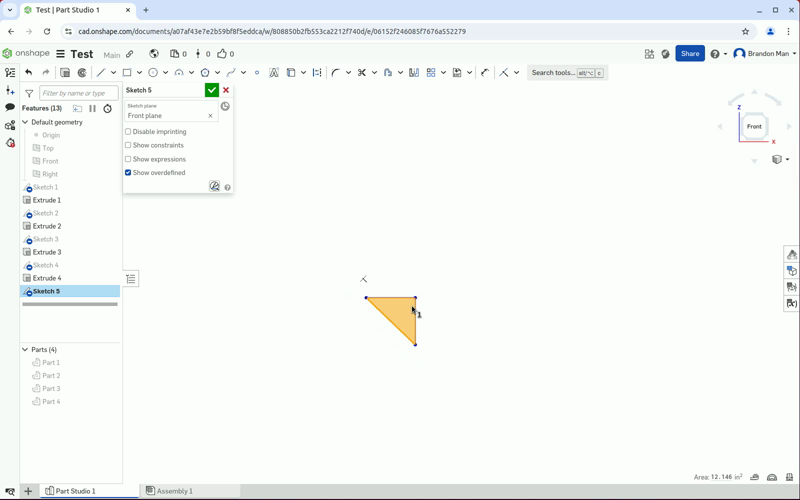
scroll(-6)
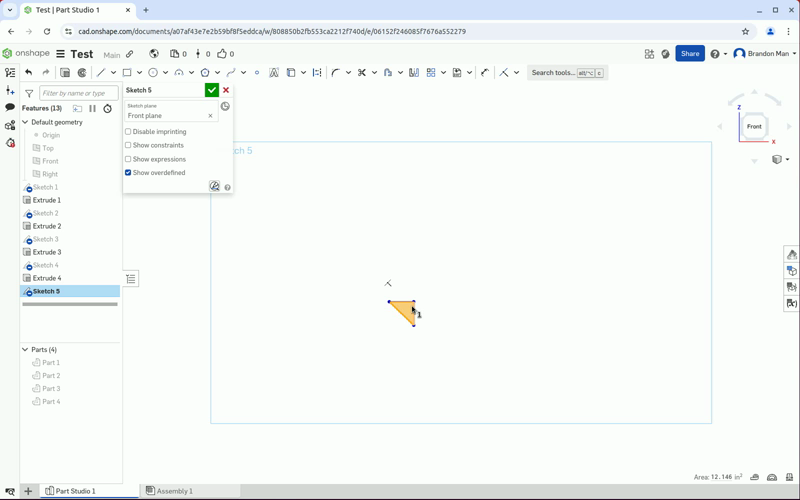
mouse_move(73, 352)
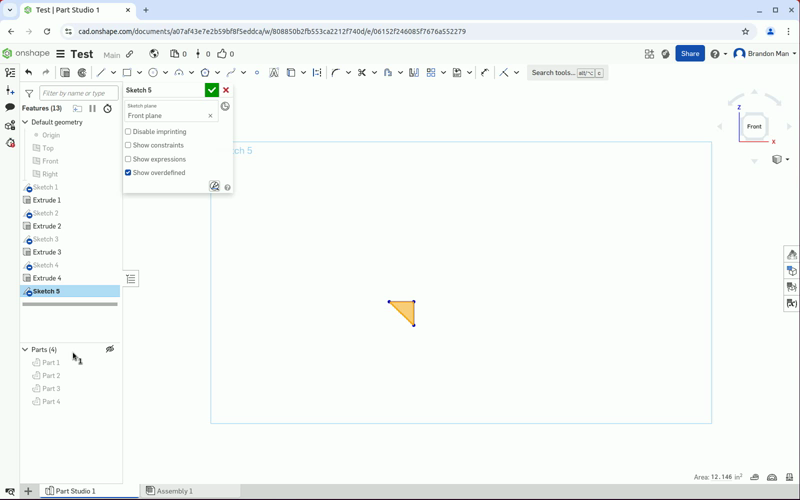
key(shift+y)
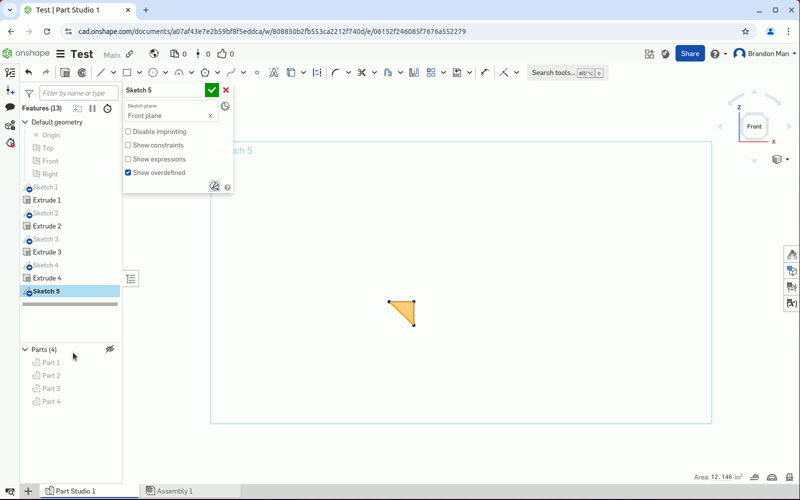
key(shift+e)
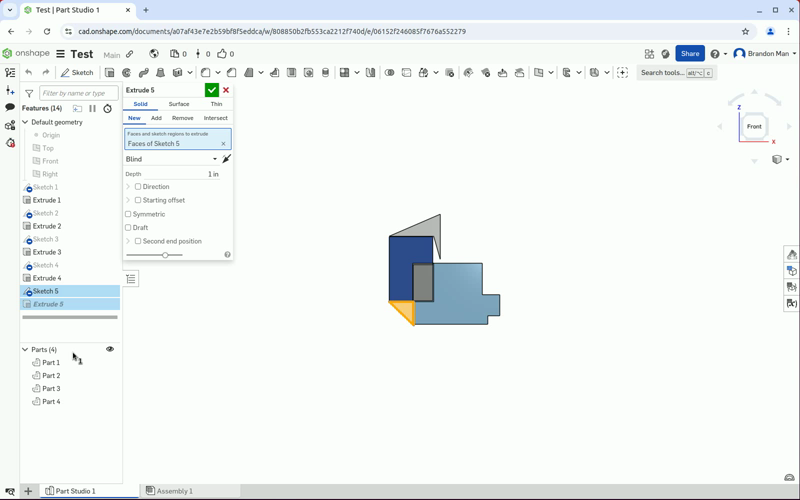
mouse_move(143, 106)
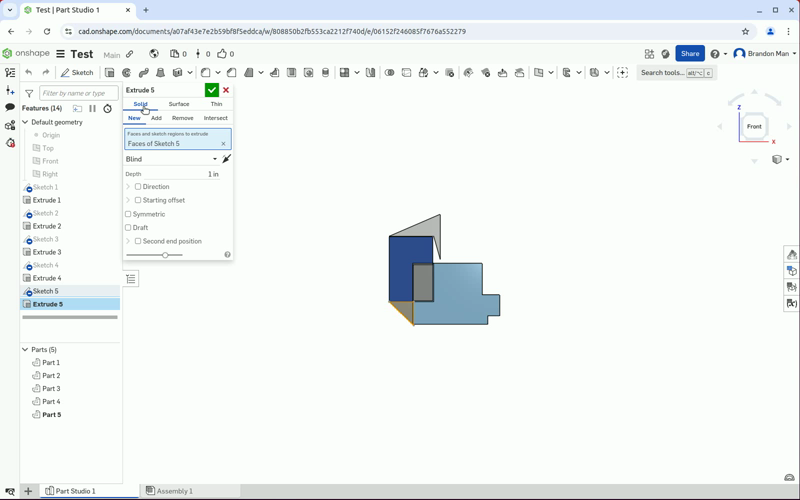
click(143, 106)
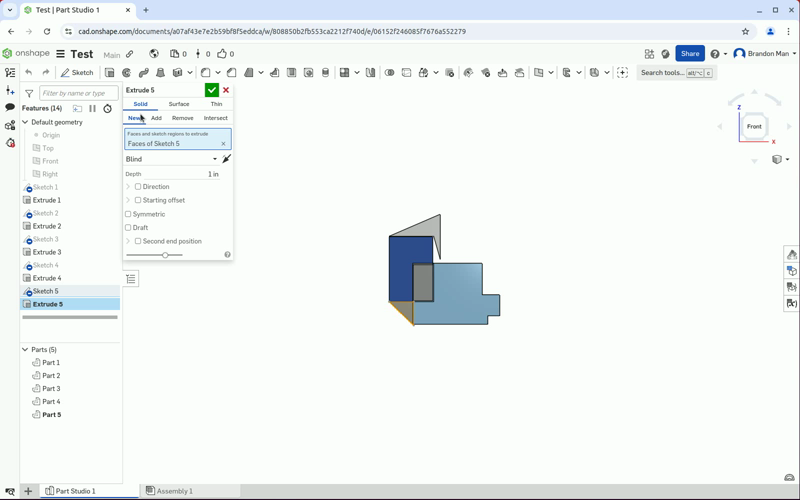
mouse_move(137, 120)
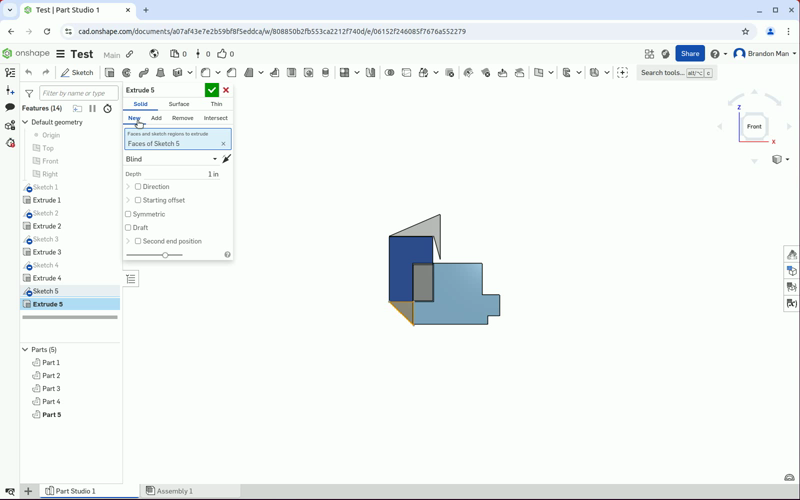
click(137, 120)
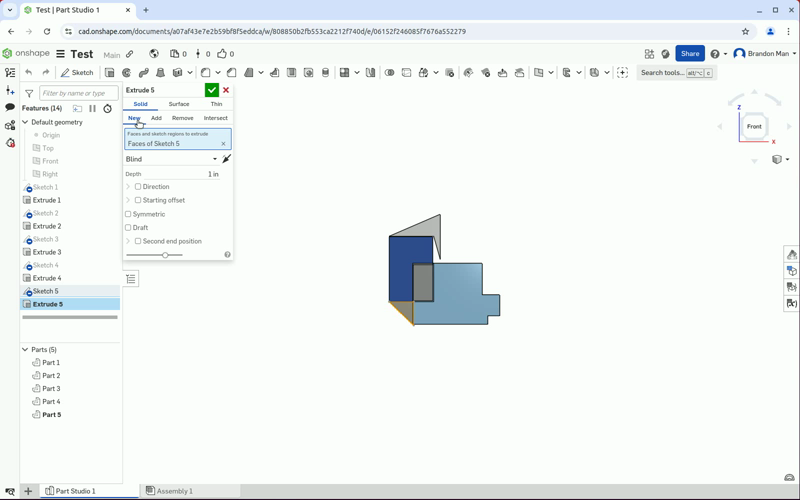
key(tab, 4)
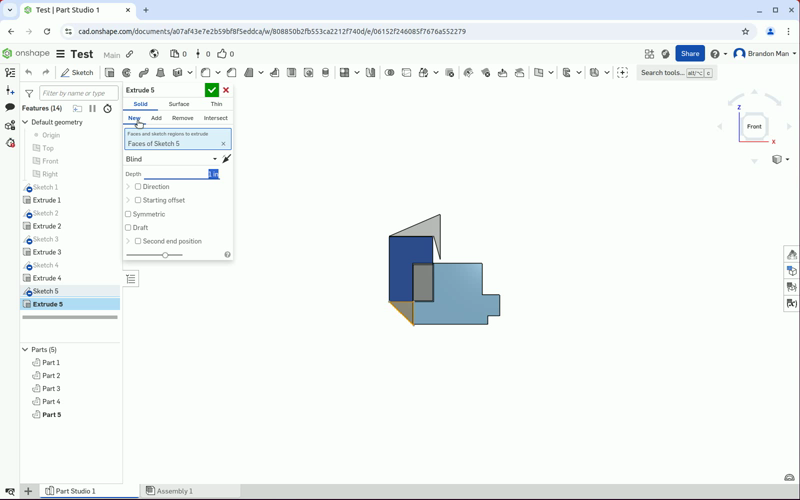
text(5.055)
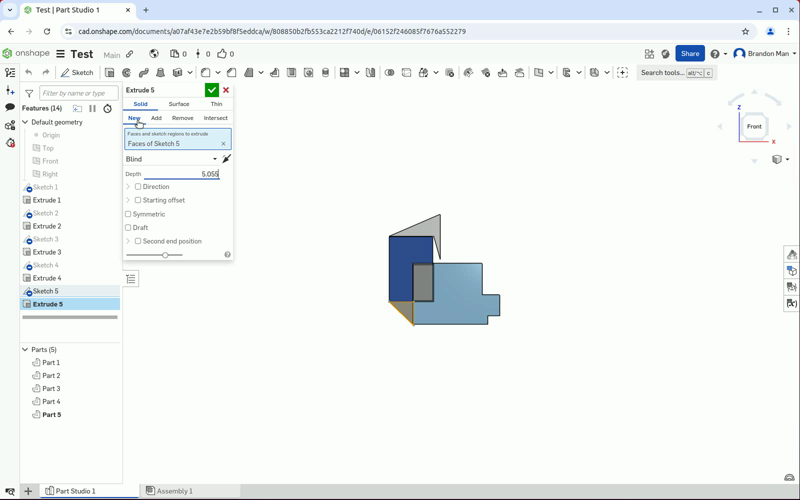
key(enter)
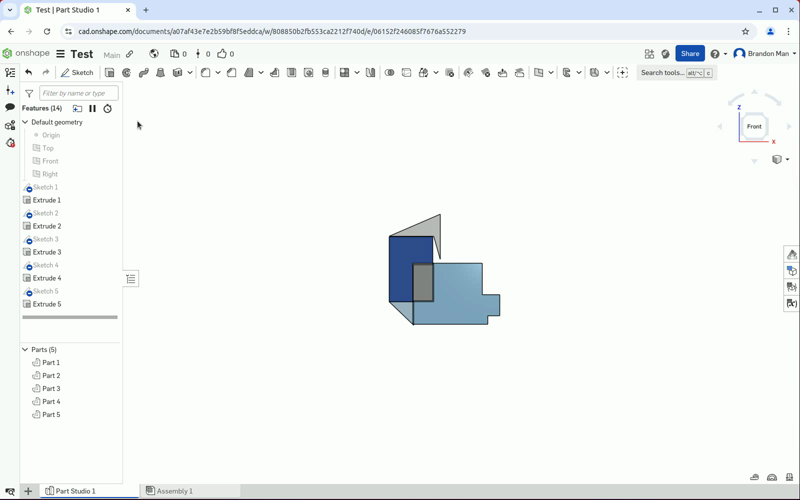
key(shift+h)
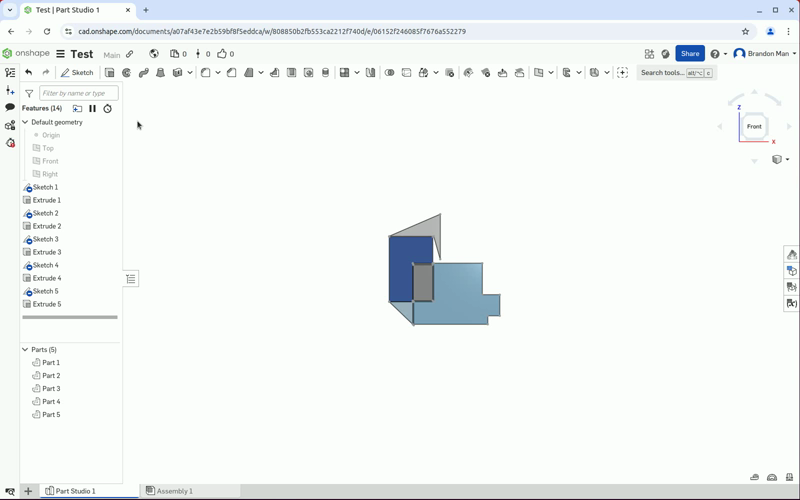
key(shift+h)
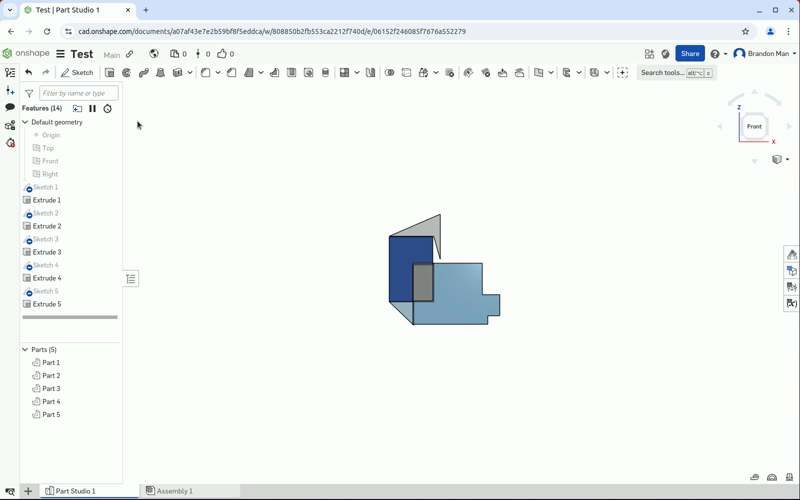
mouse_move(73, 189)
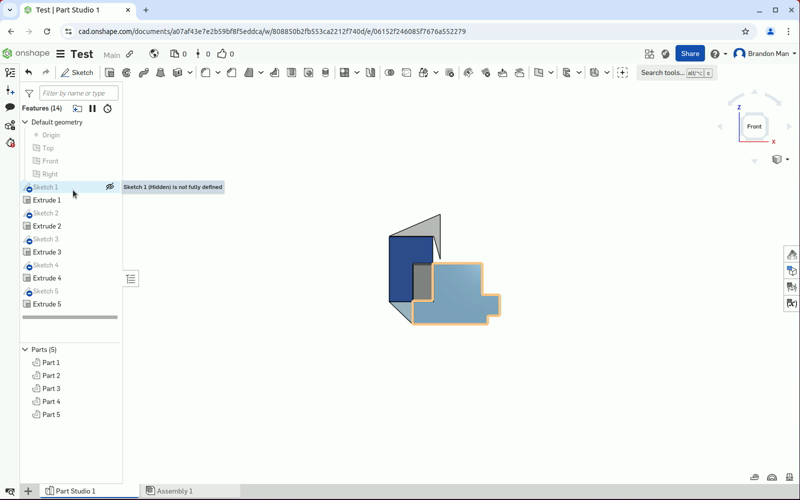
click(73, 189)
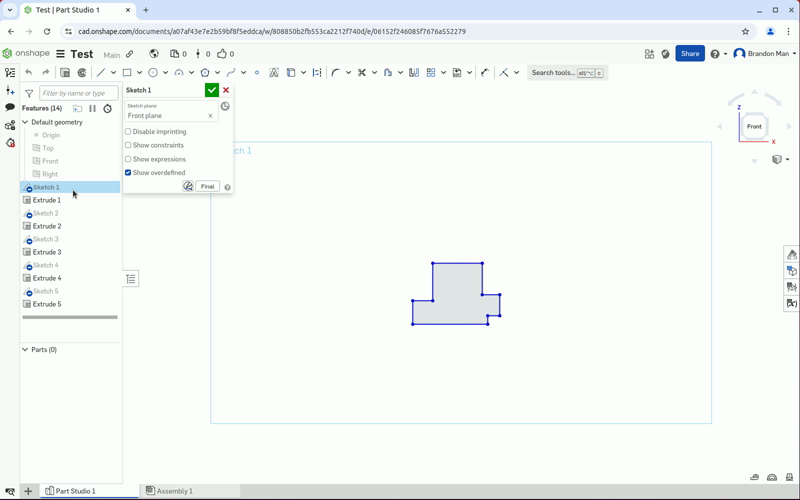
mouse_move(229, 92)
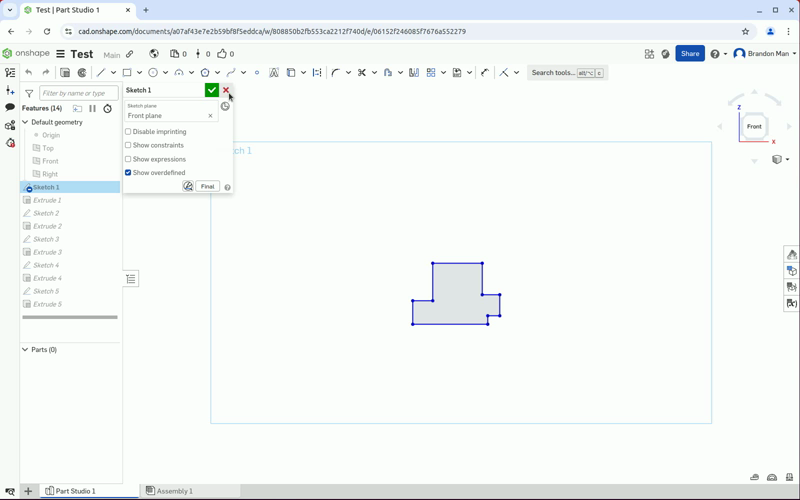
click(229, 92)
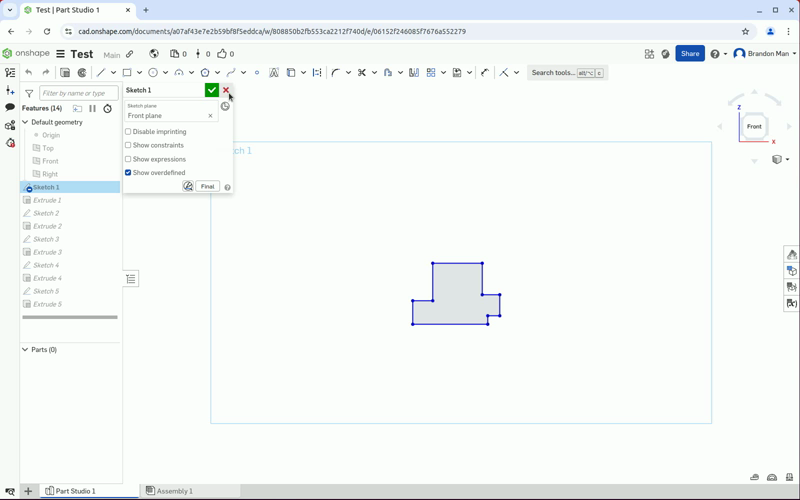
key(shift+s)
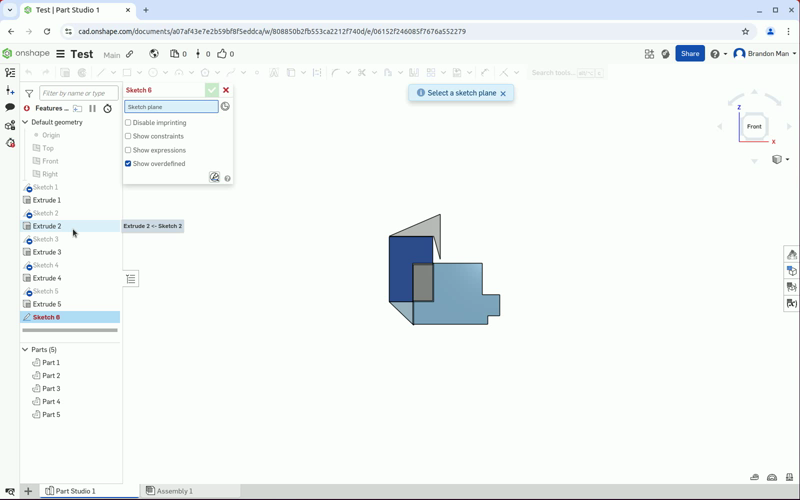
scroll(3)
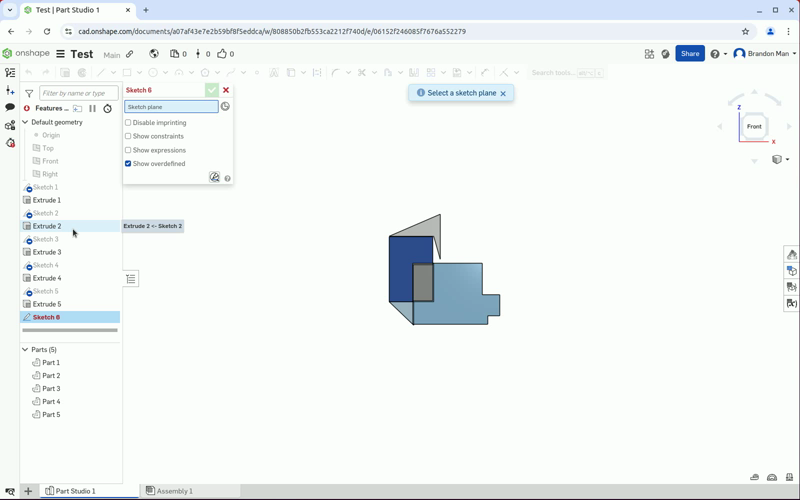
mouse_move(73, 163)
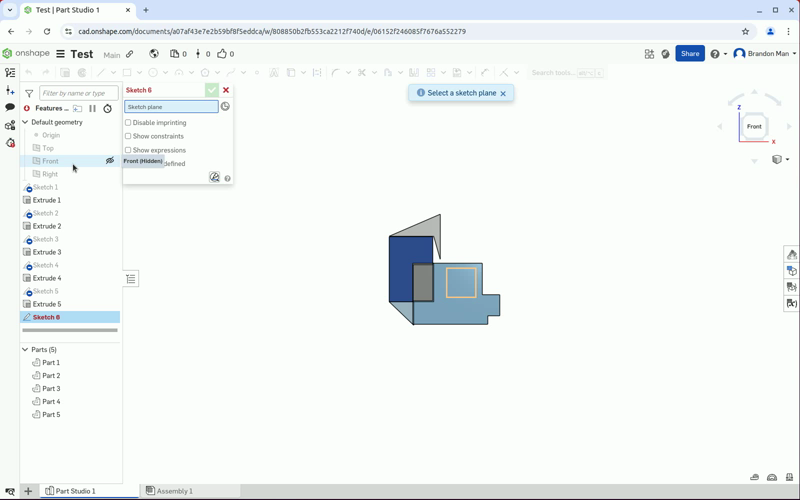
click(73, 163)
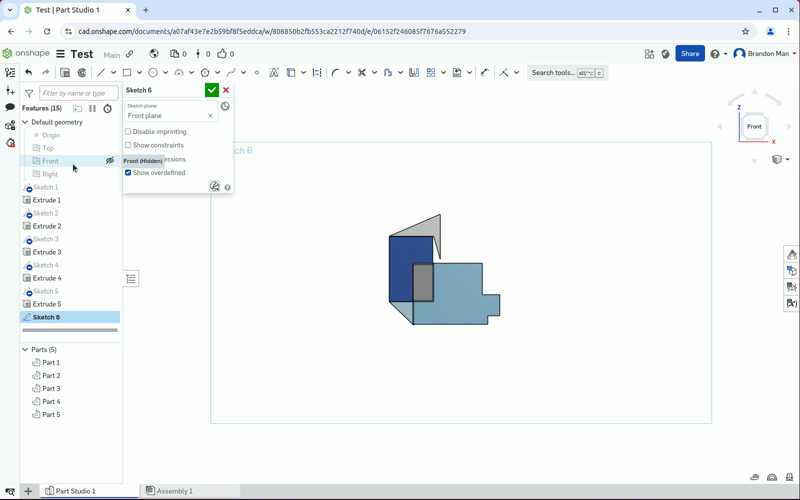
mouse_move(73, 352)
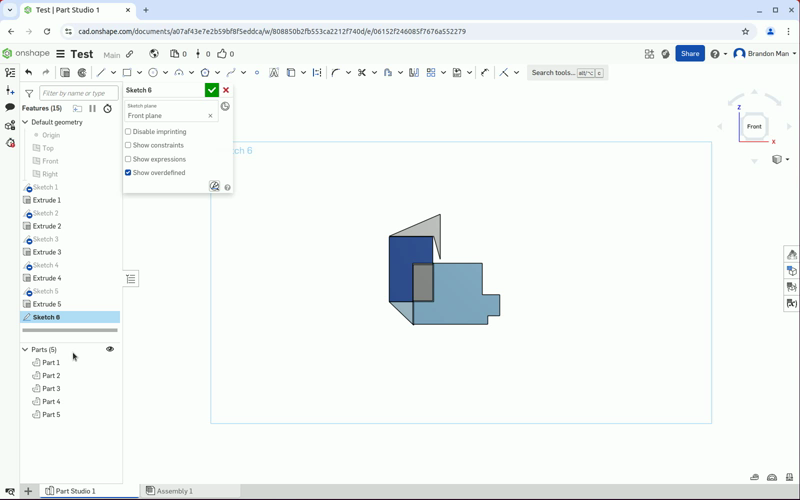
key(y)
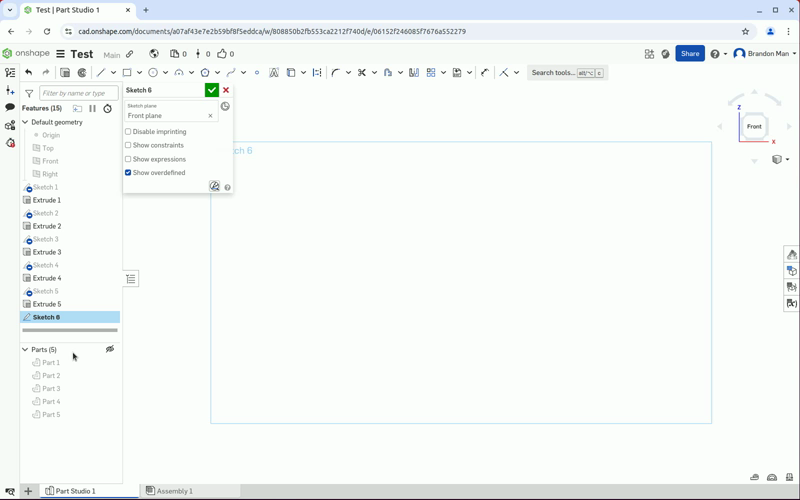
key(l)
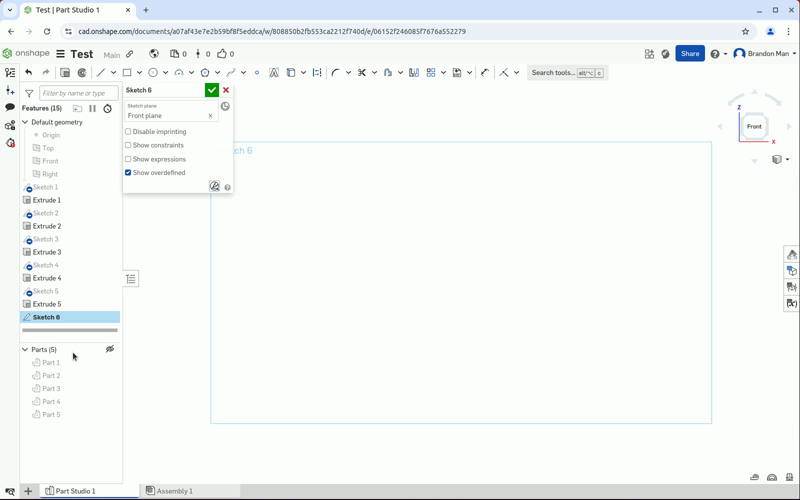
key_down(shift)
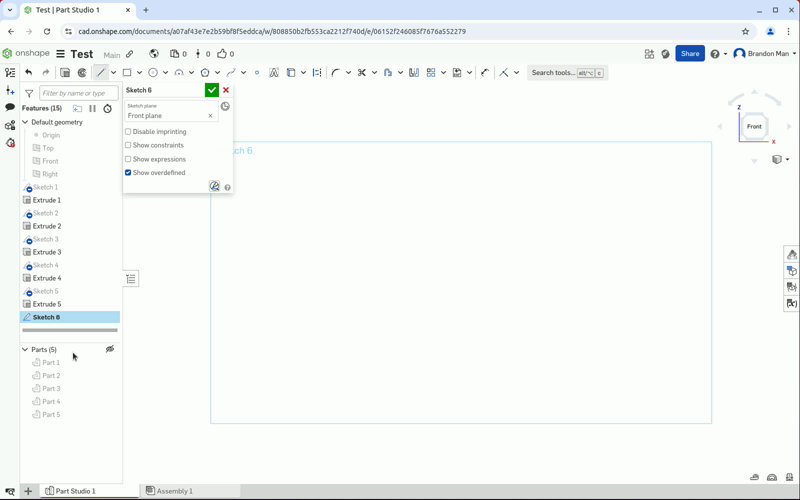
mouse_move(439, 259)
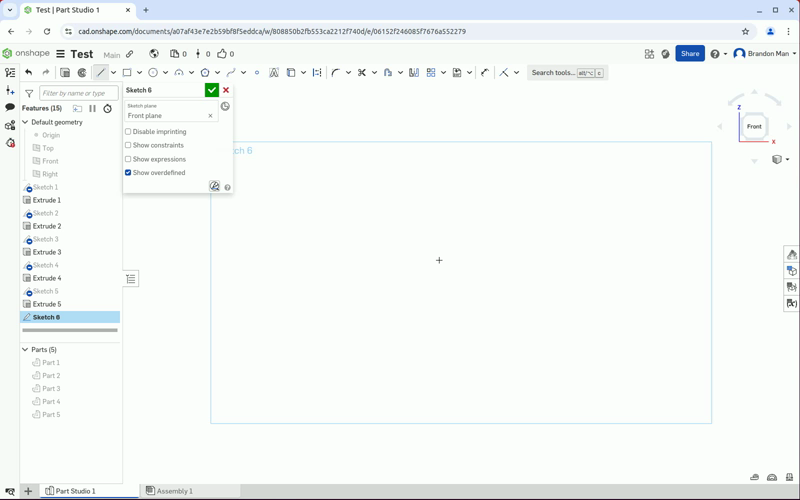
click(439, 259)
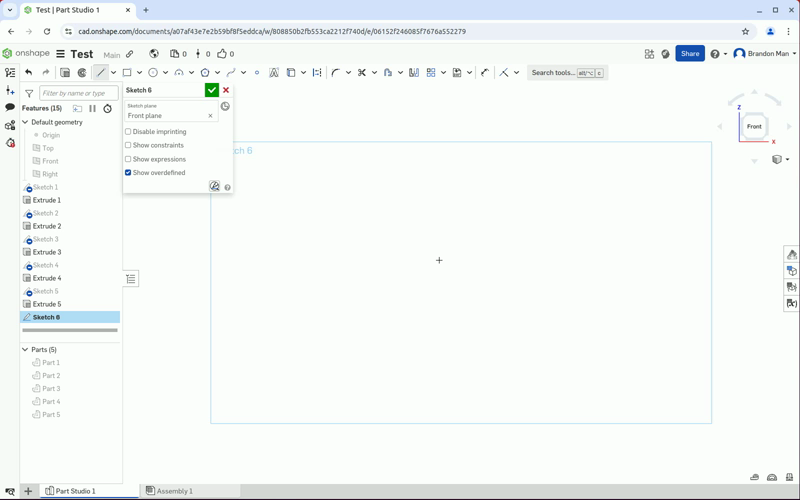
key_up(shift)
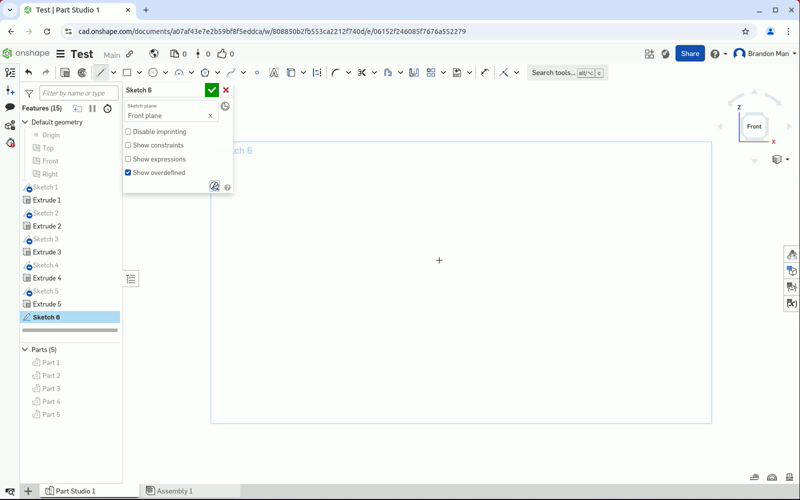
key_down(shift)
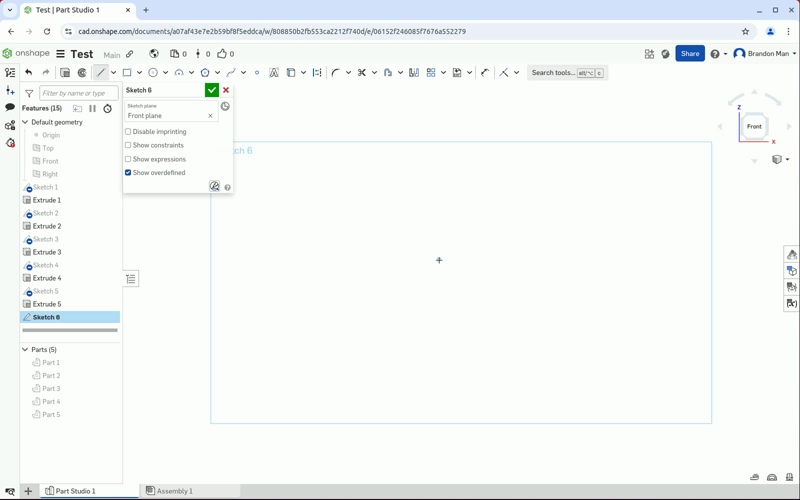
mouse_move(469, 259)
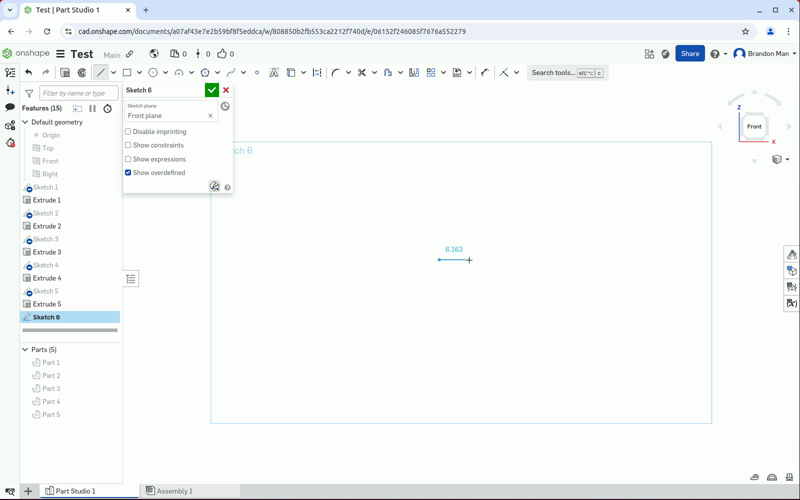
mouse_move(482, 259)
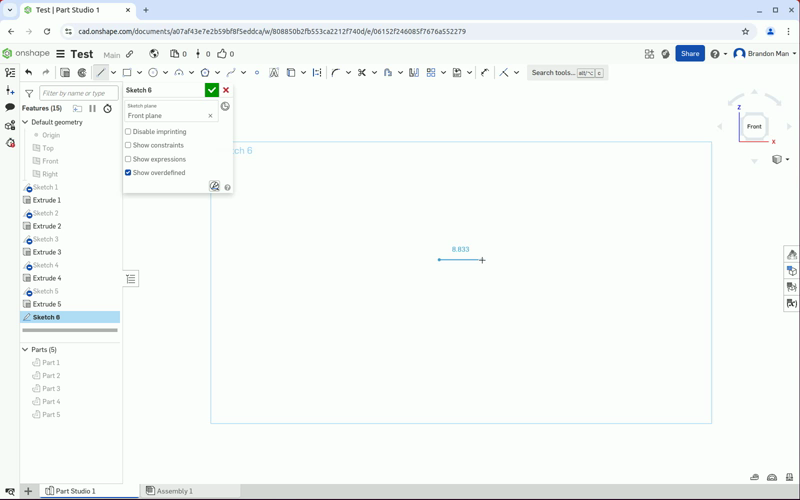
click(482, 259)
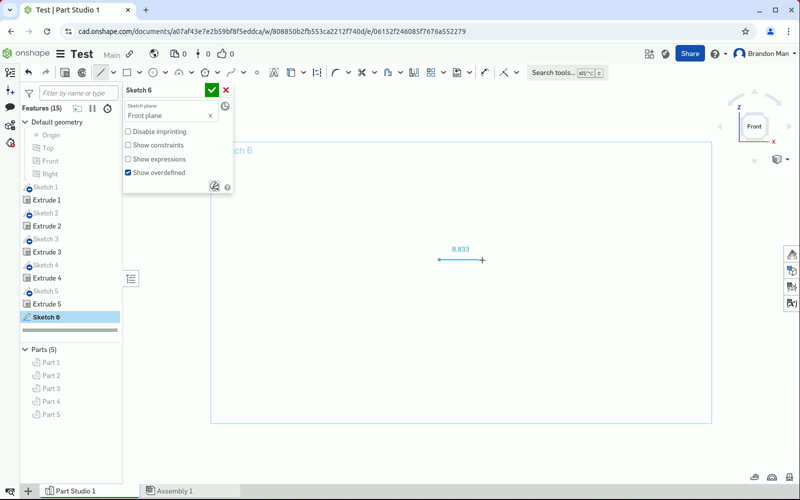
key_up(shift)
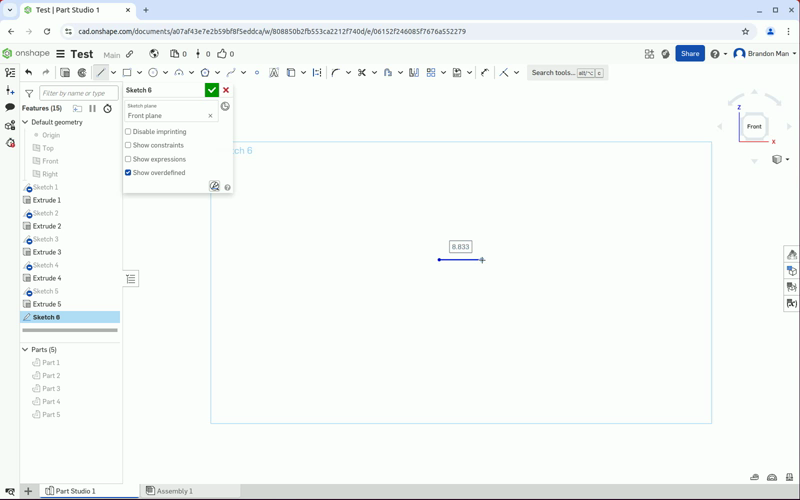
key_down(shift)
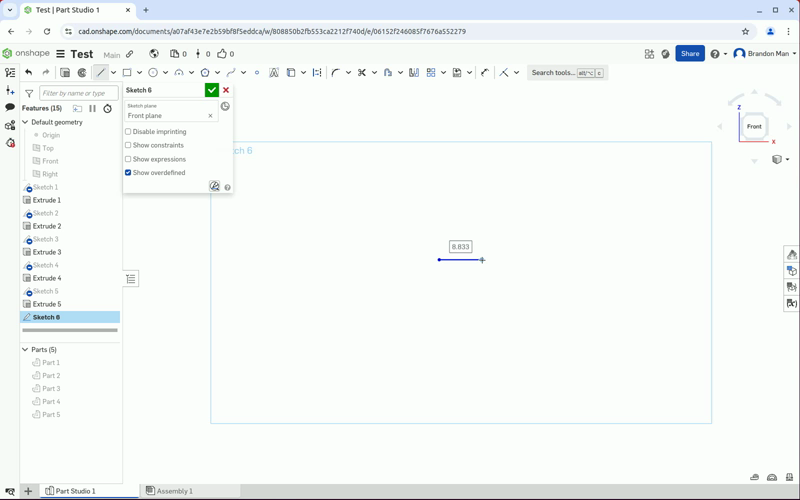
mouse_move(512, 259)
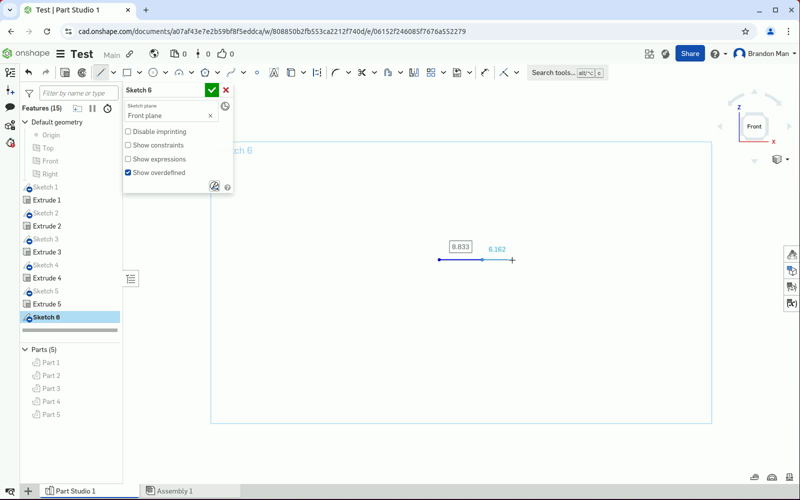
mouse_move(482, 249)
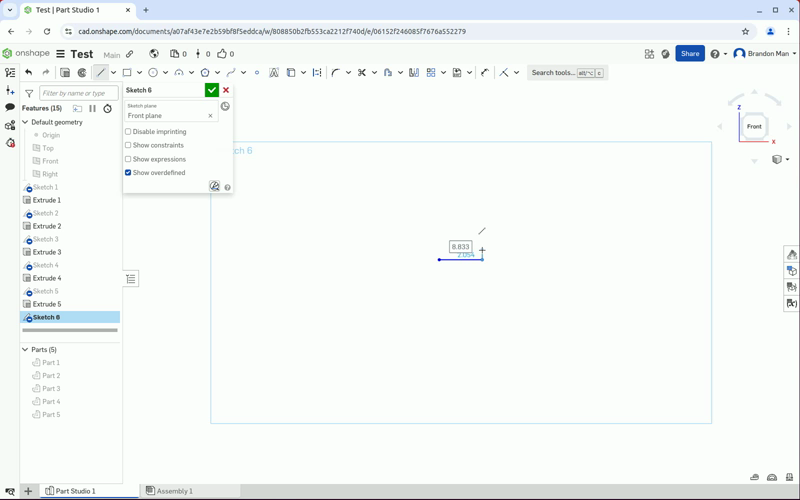
click(482, 249)
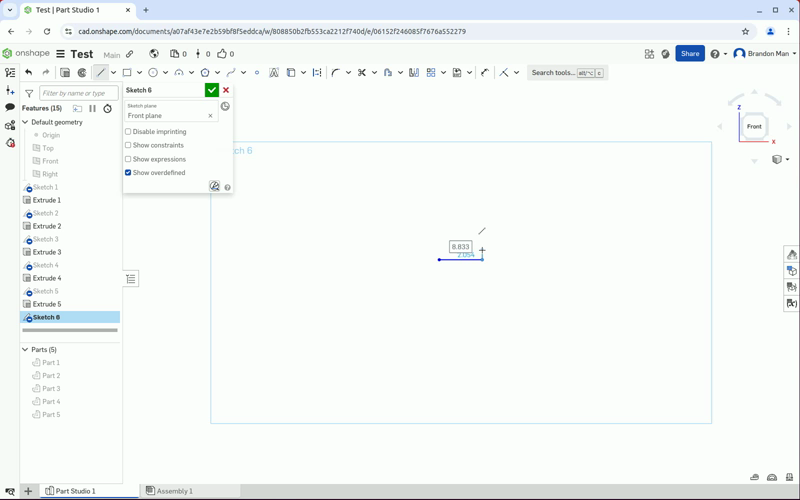
key_up(shift)
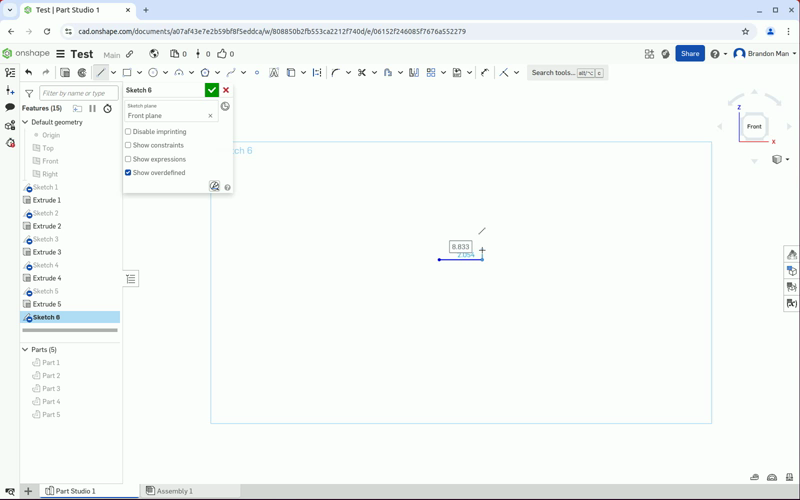
key_down(shift)
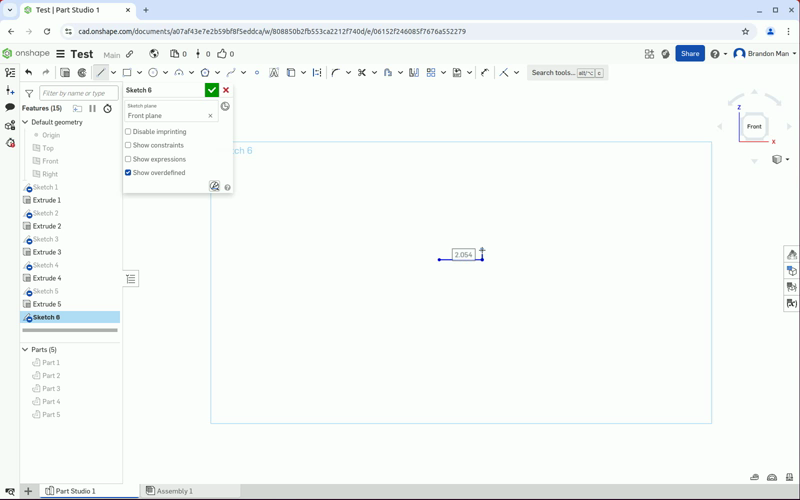
mouse_move(512, 249)
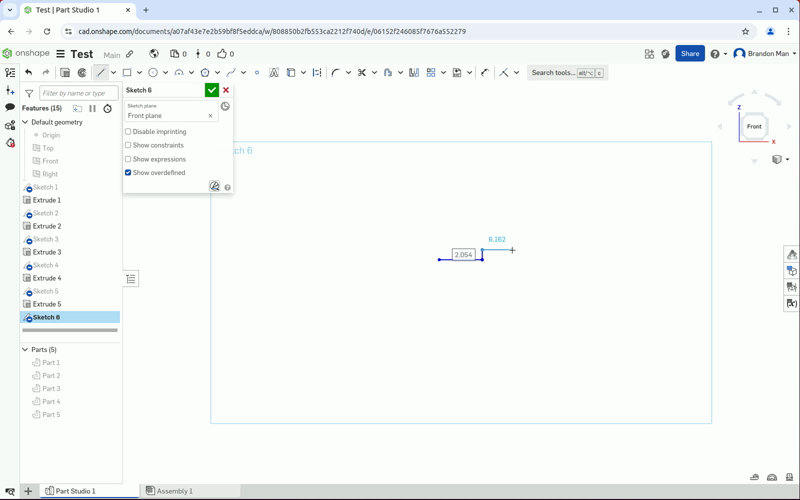
mouse_move(502, 249)
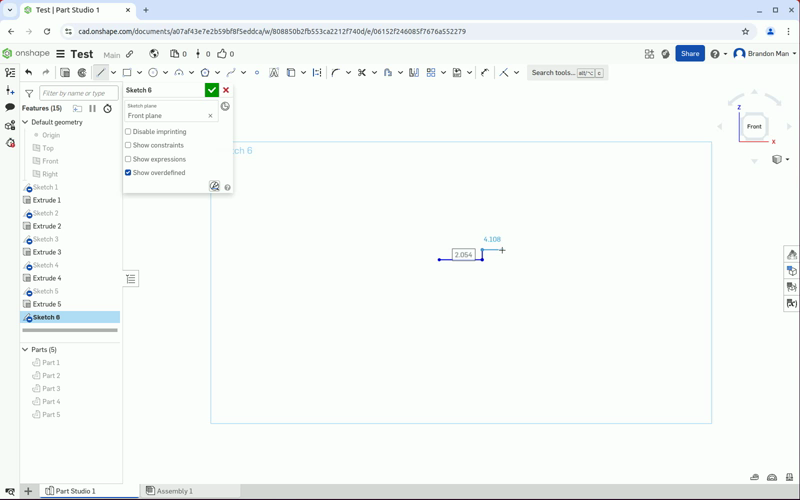
click(502, 249)
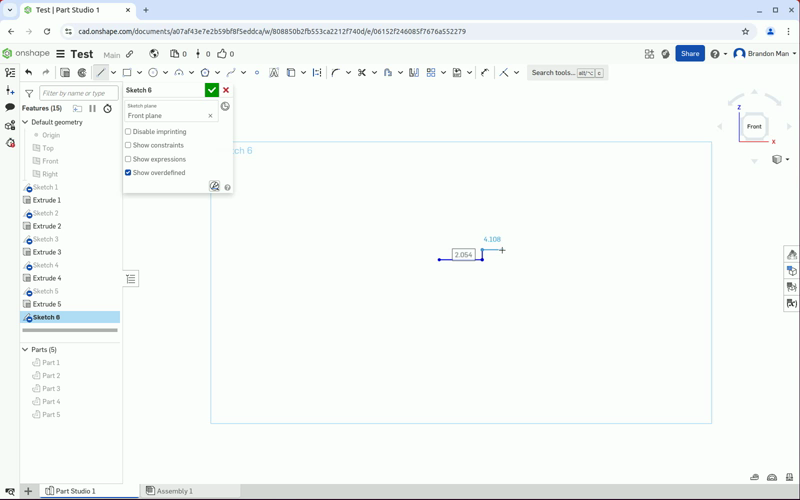
key_up(shift)
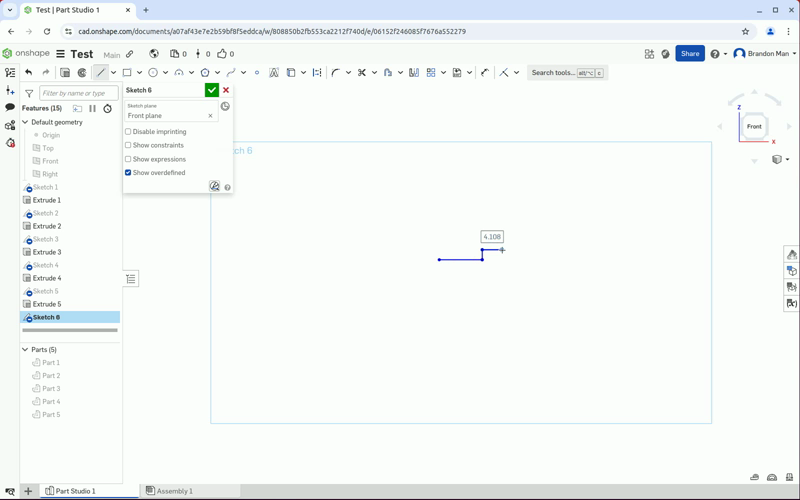
key_down(shift)
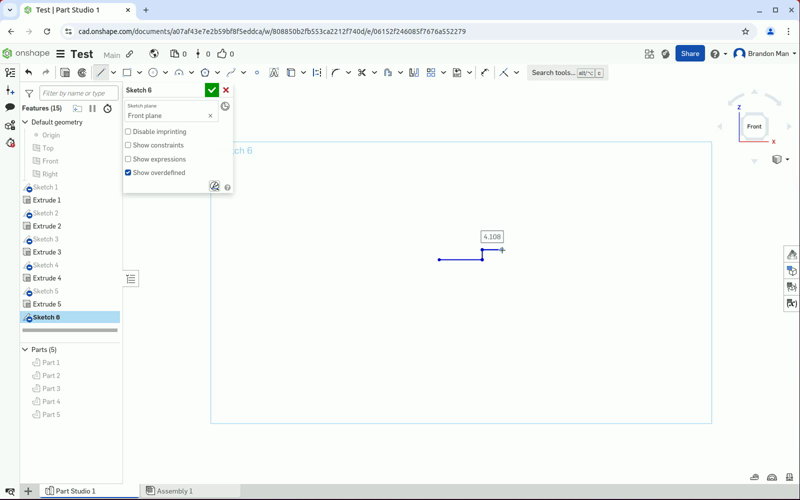
mouse_move(532, 249)
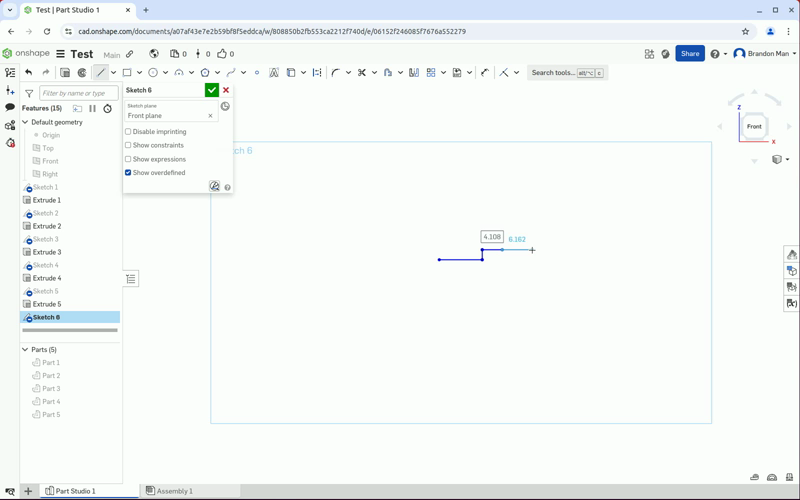
mouse_move(502, 214)
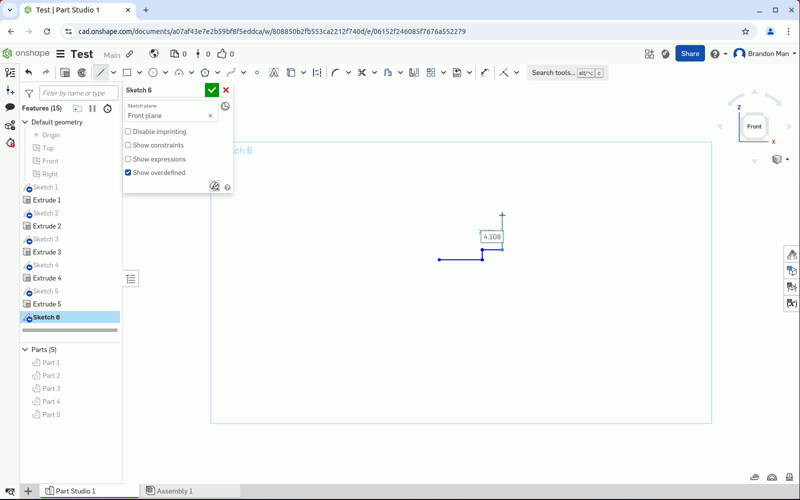
click(502, 214)
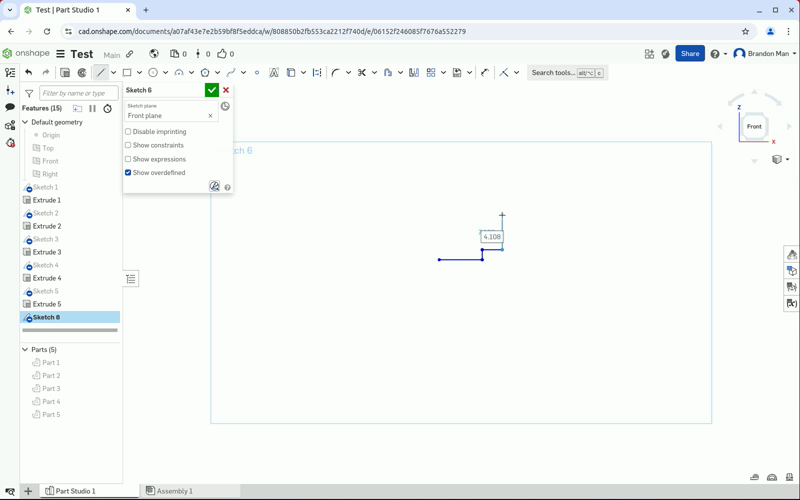
key_up(shift)
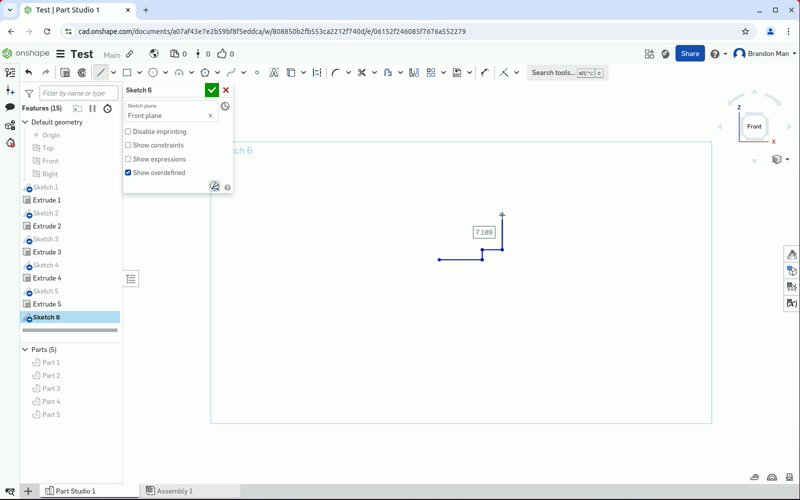
key_down(shift)
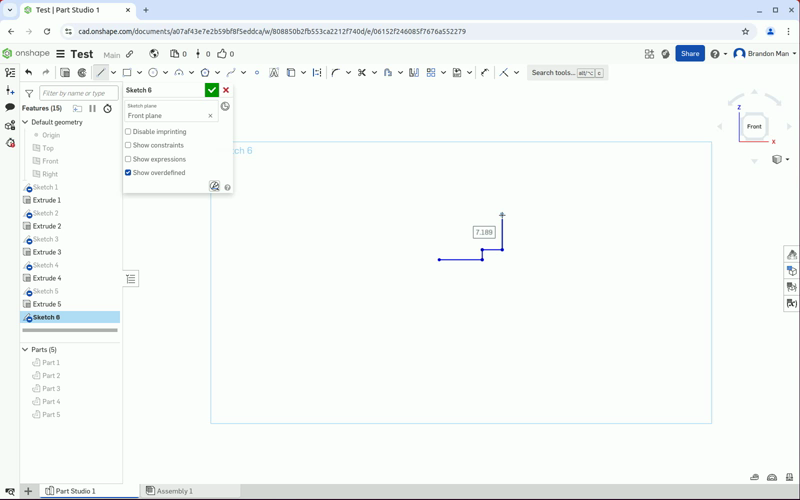
mouse_move(439, 214)
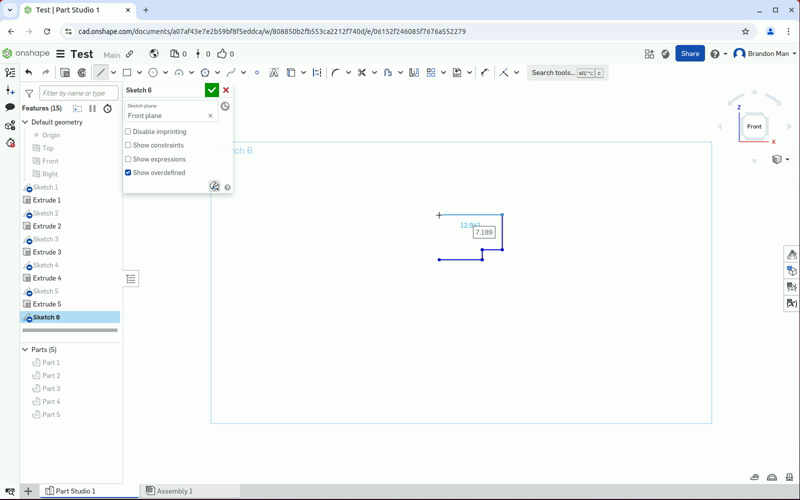
click(439, 214)
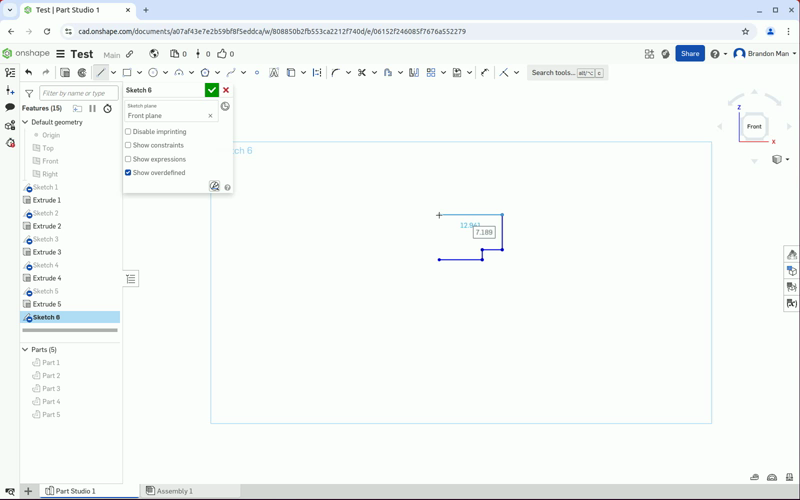
key_up(shift)
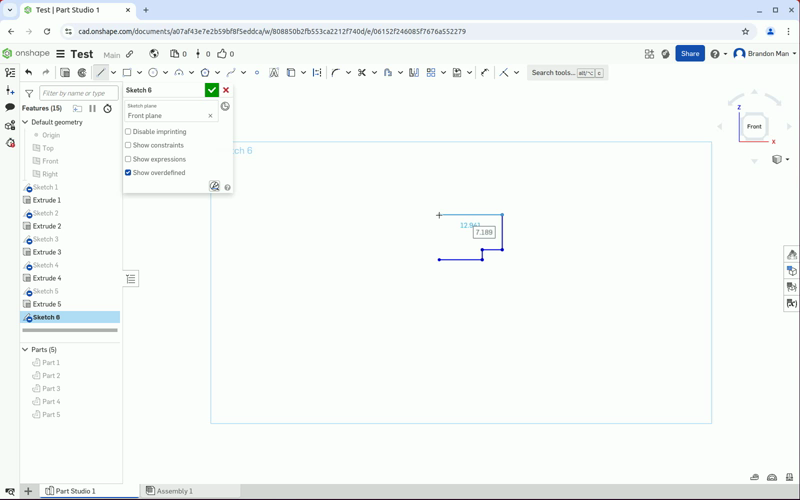
mouse_move(469, 214)
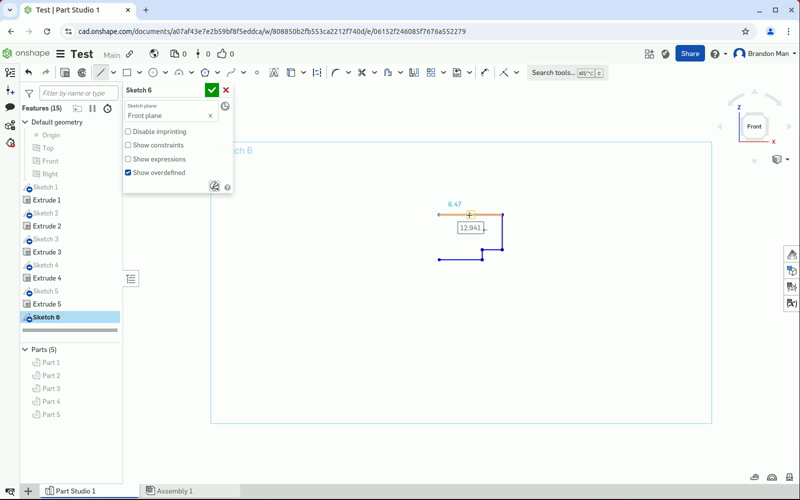
key_down(shift)
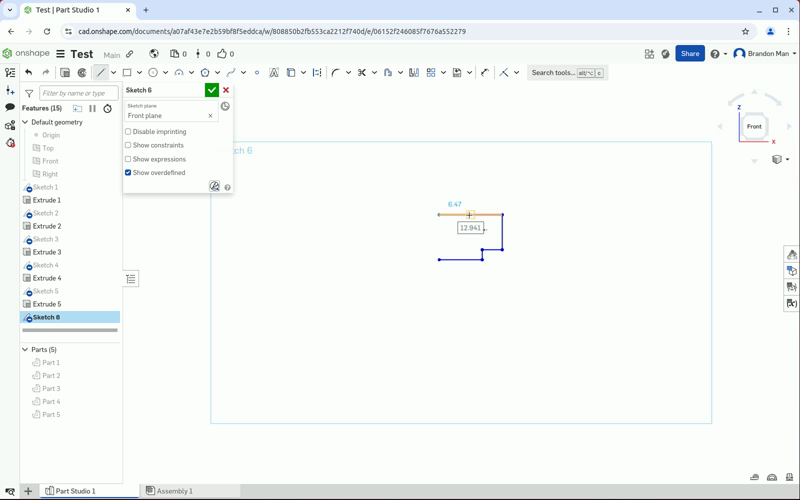
mouse_move(439, 259)
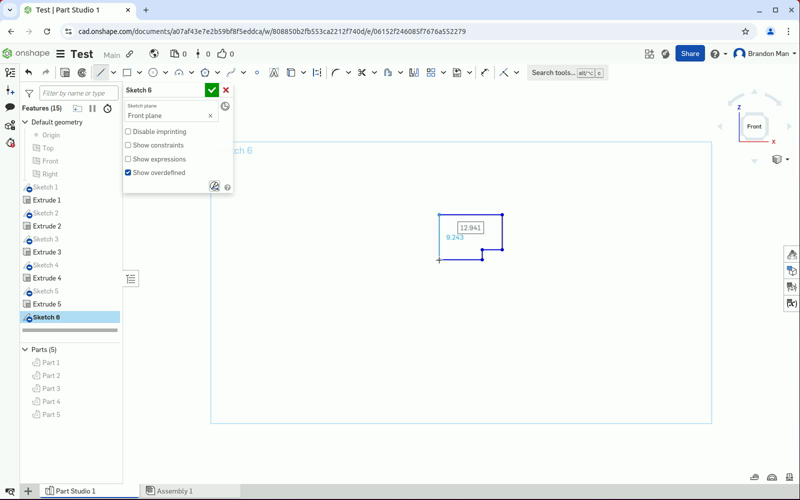
key_up(shift)
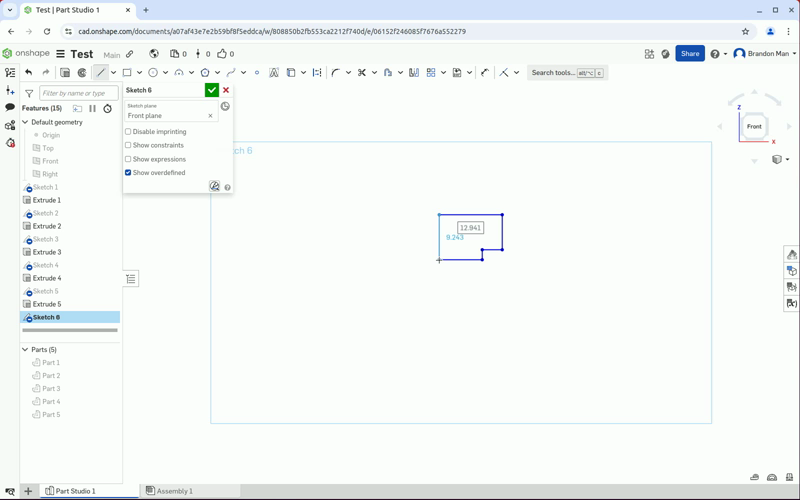
click(439, 259)
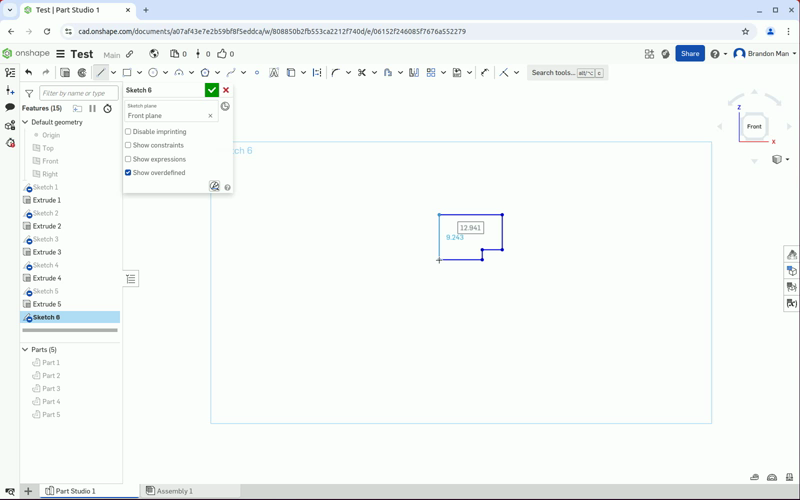
key(esc)
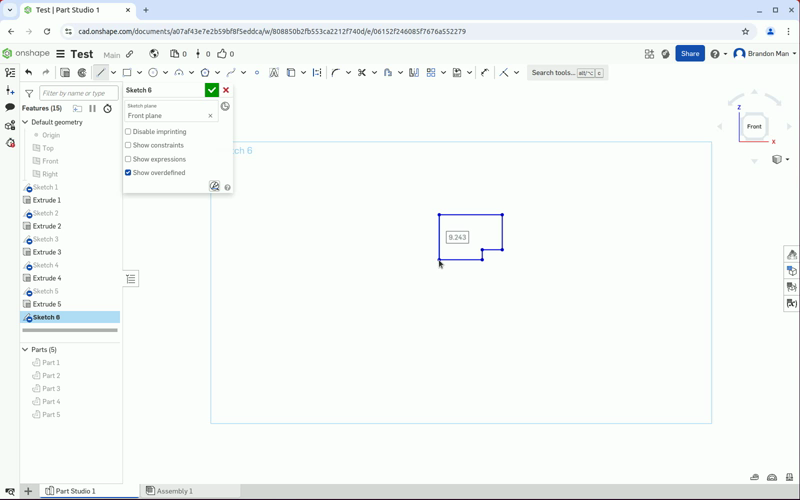
mouse_move(469, 254)
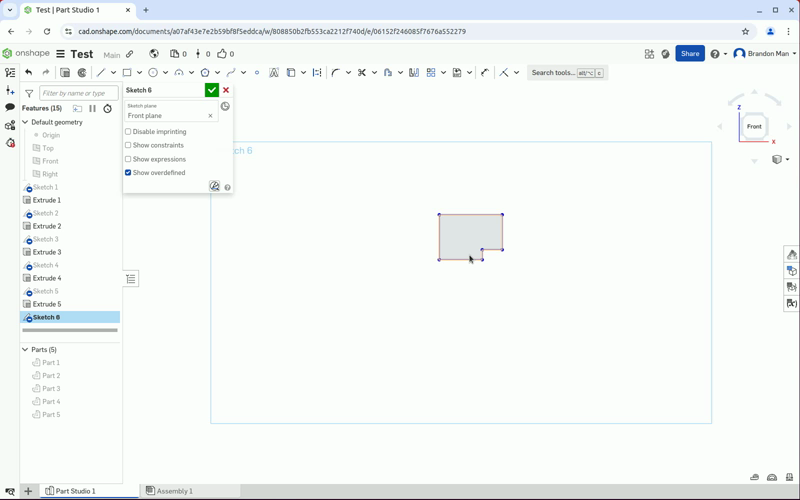
click(469, 254)
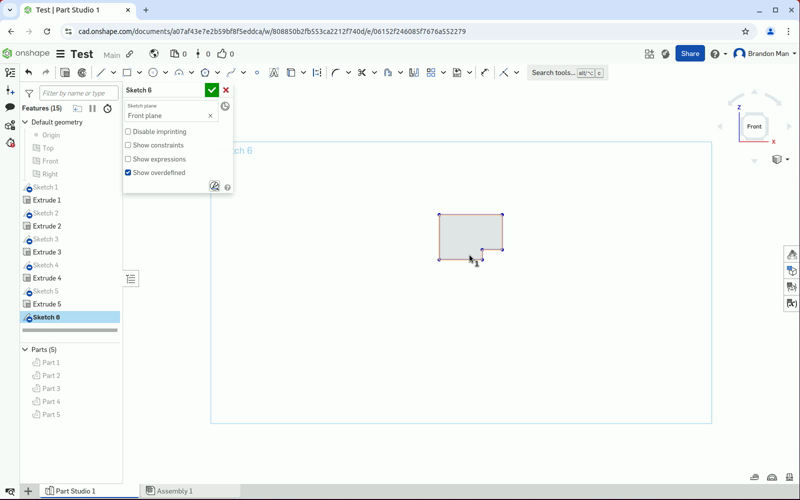
mouse_move(73, 352)
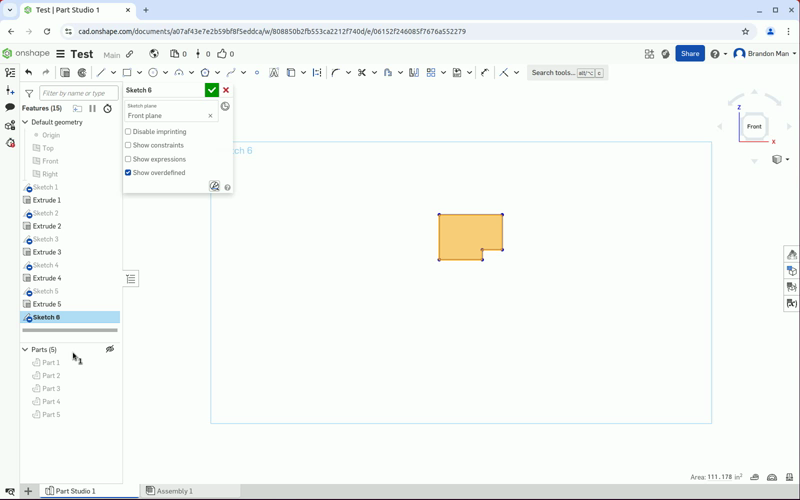
key(shift+y)
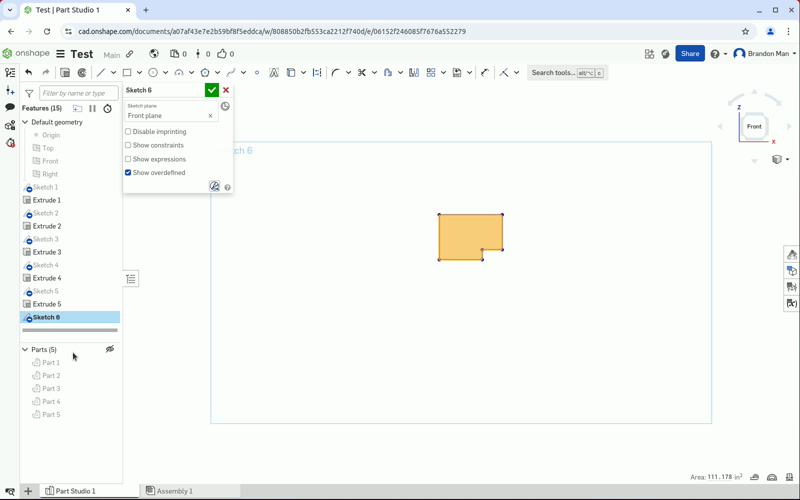
key(shift+e)
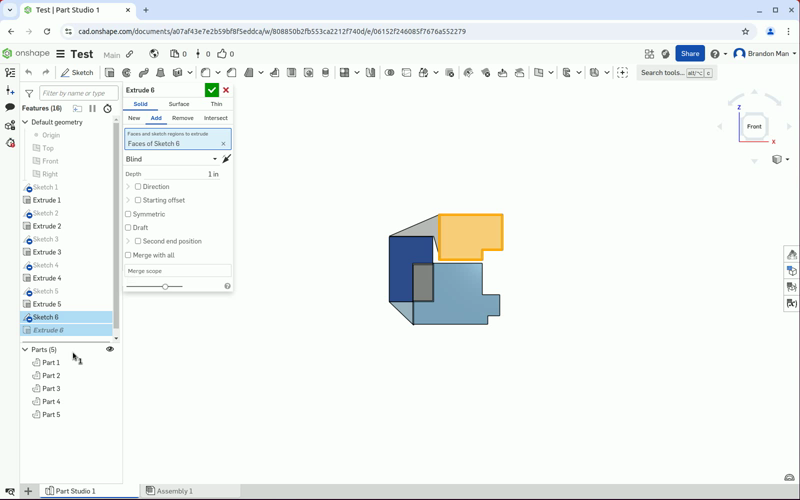
mouse_move(143, 106)
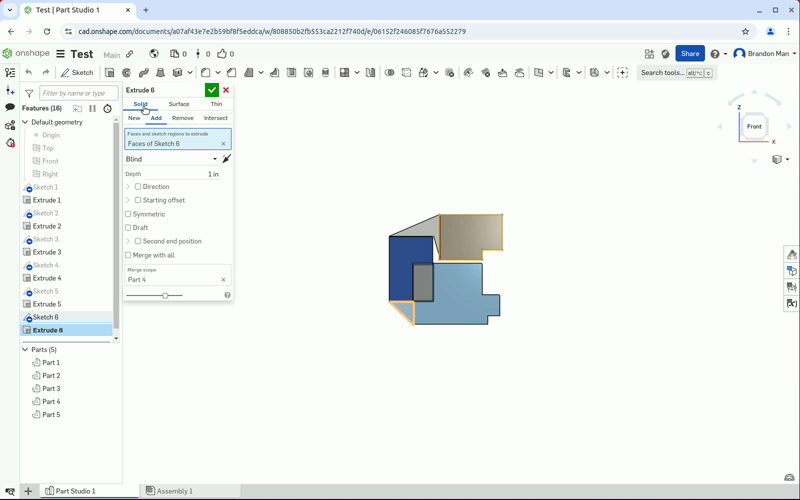
click(143, 106)
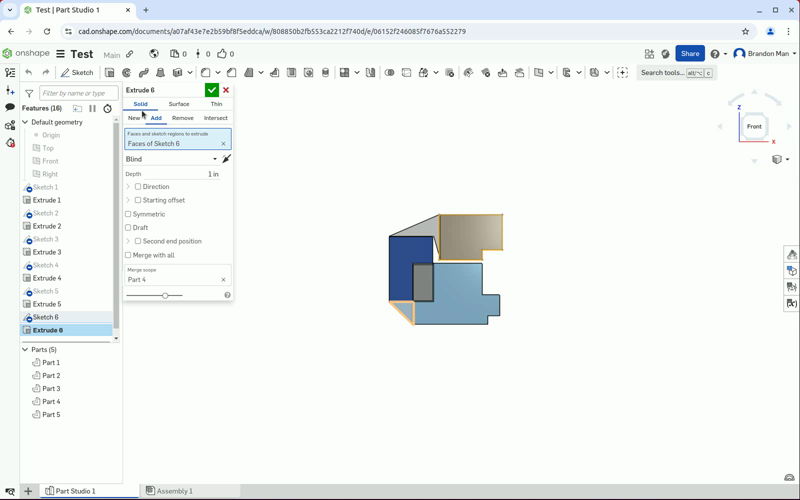
mouse_move(137, 120)
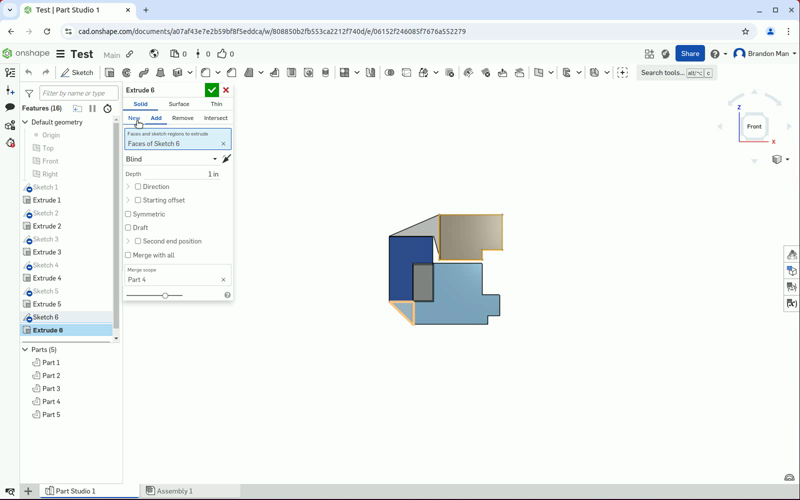
click(137, 120)
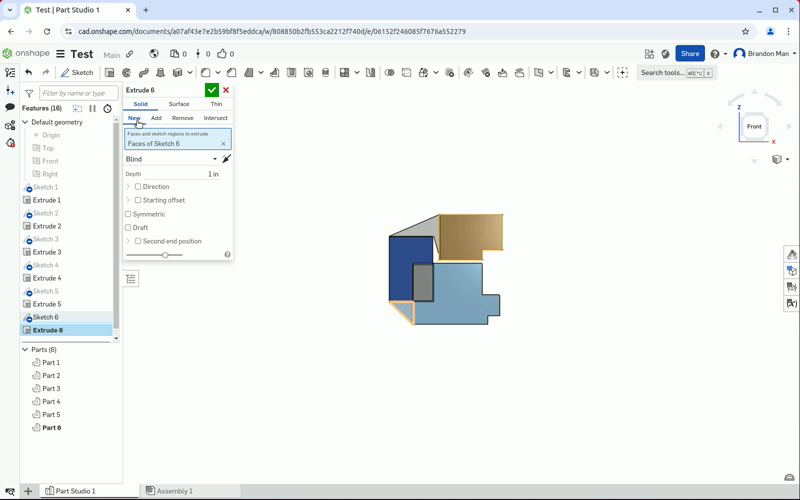
key(tab, 4)
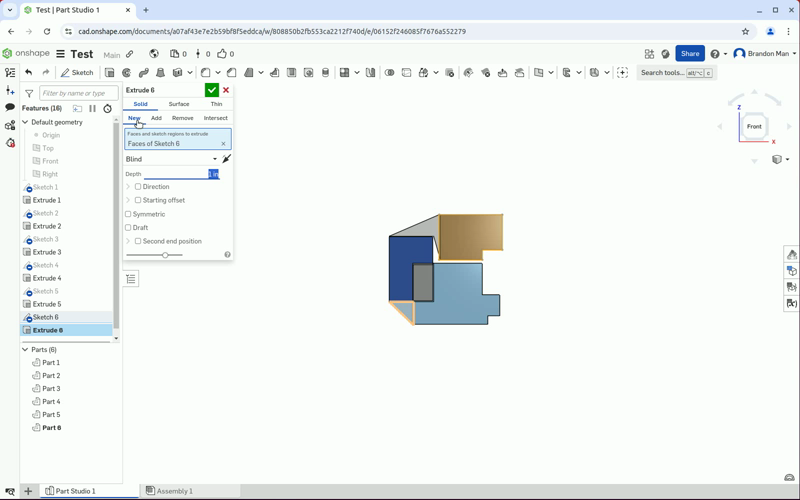
text(5.055)
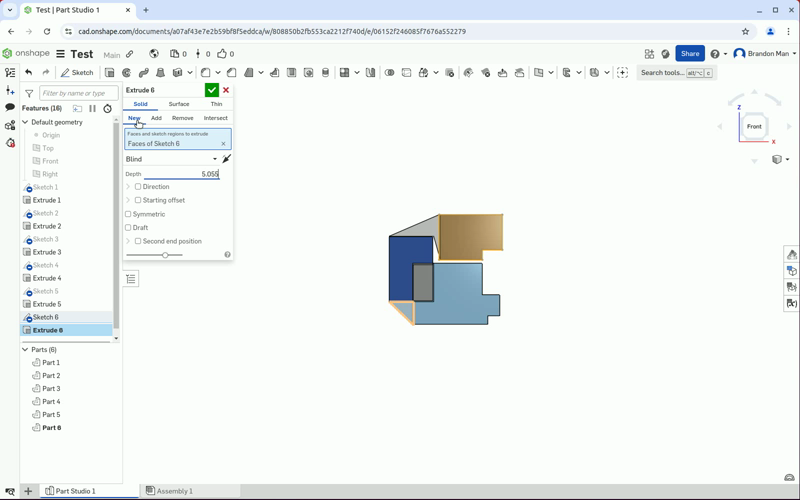
key(enter)
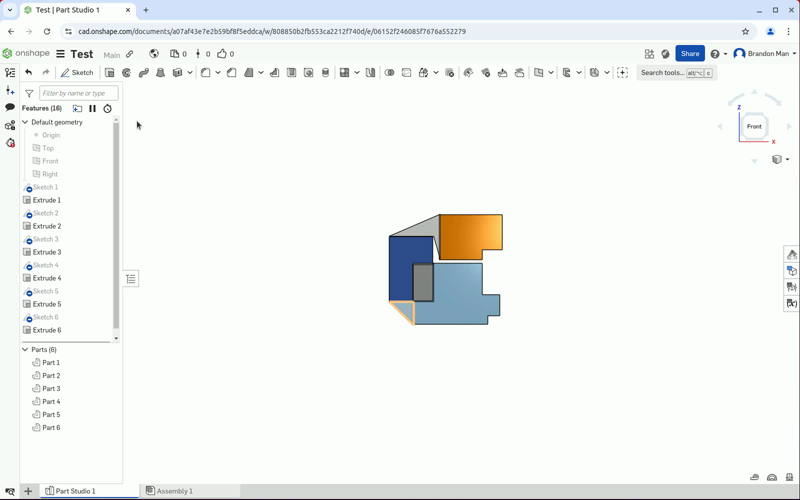
key(shift+h)
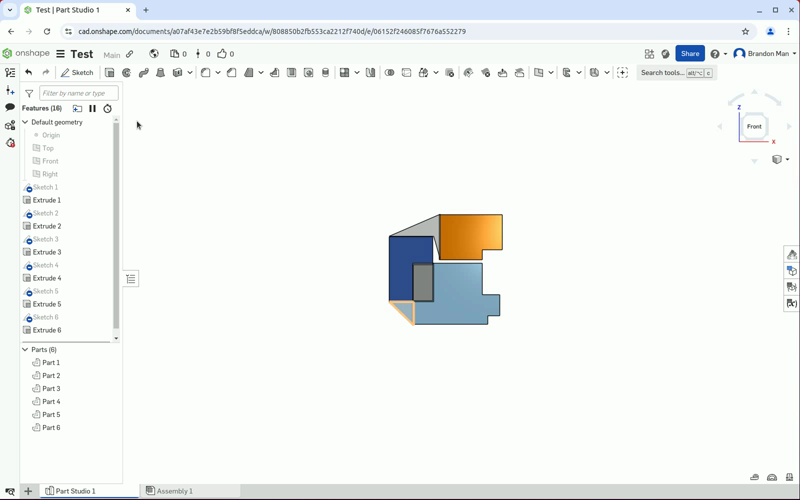
key(shift+h)
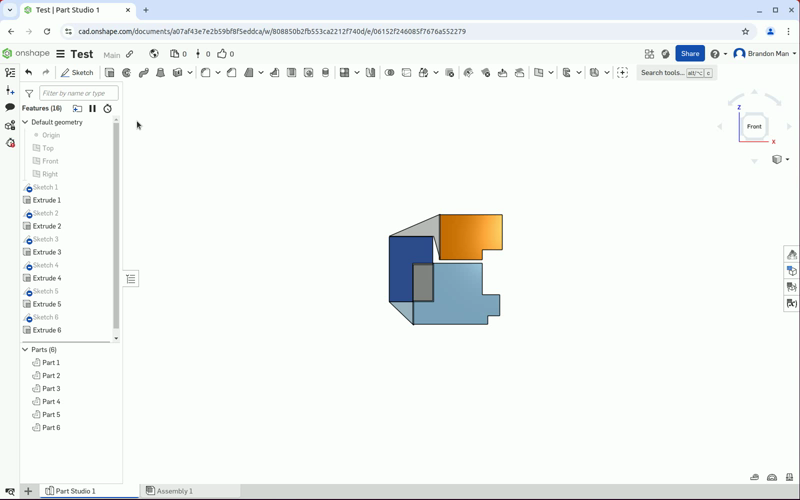
mouse_move(69, 189)
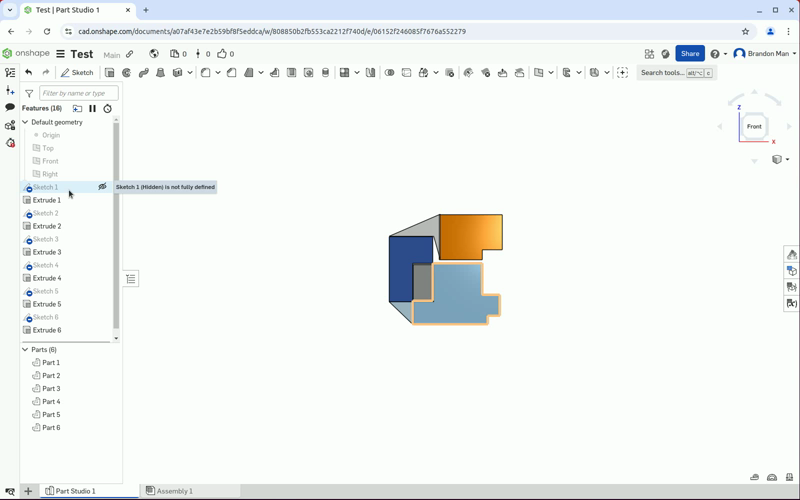
click(69, 189)
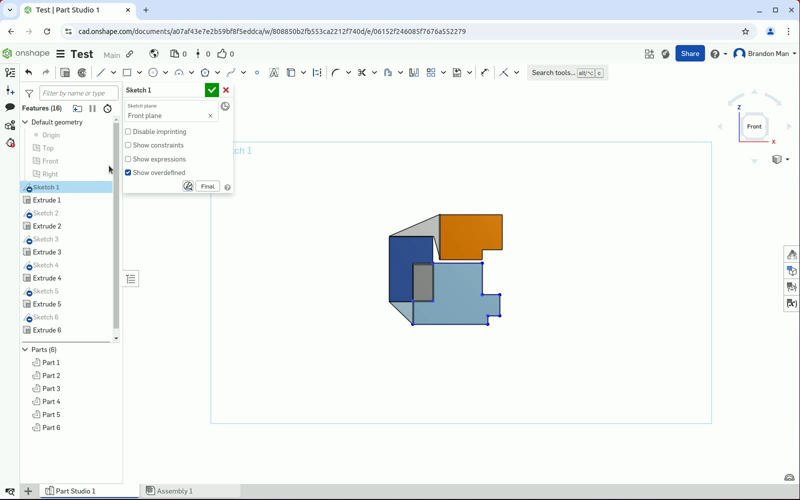
mouse_move(229, 92)
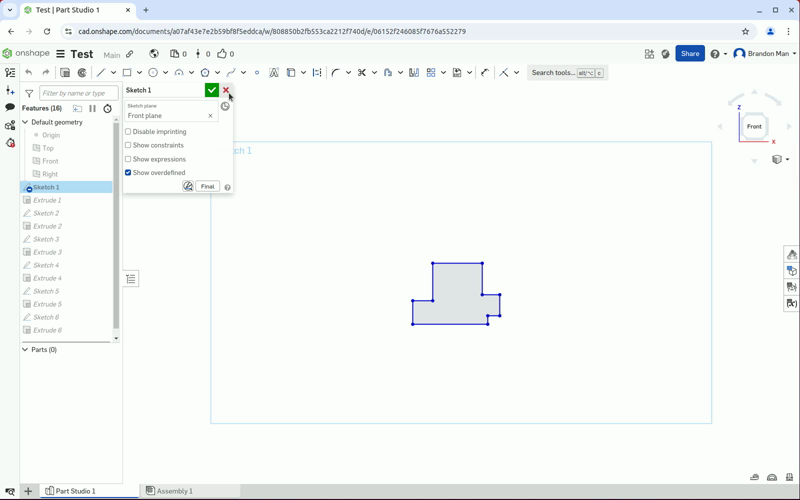
click(229, 92)
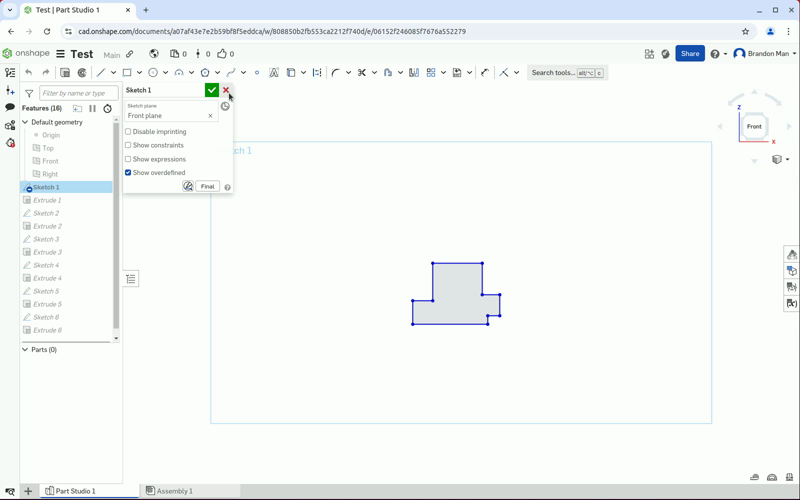
key(shift+s)
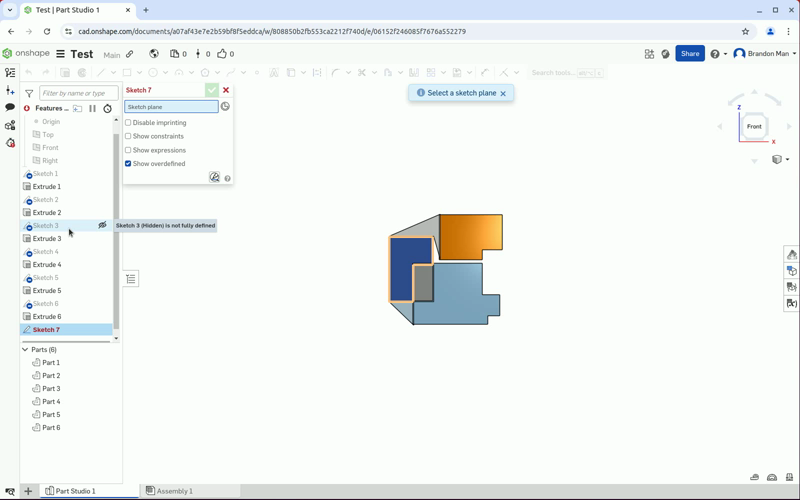
scroll(3)
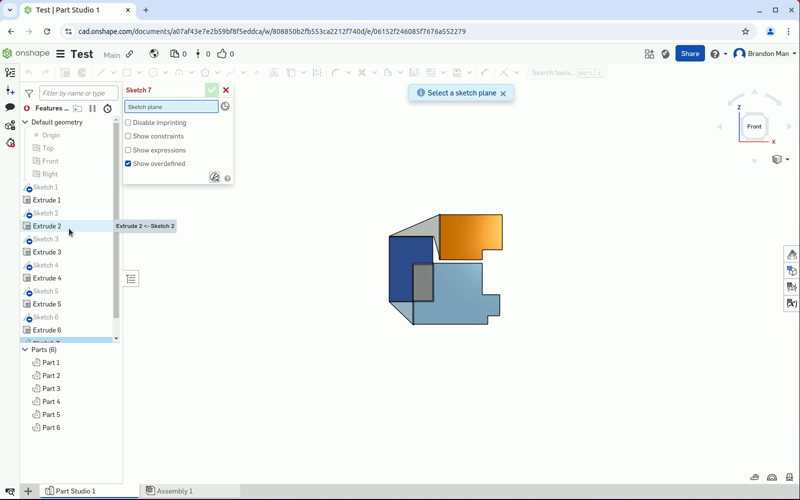
mouse_move(69, 163)
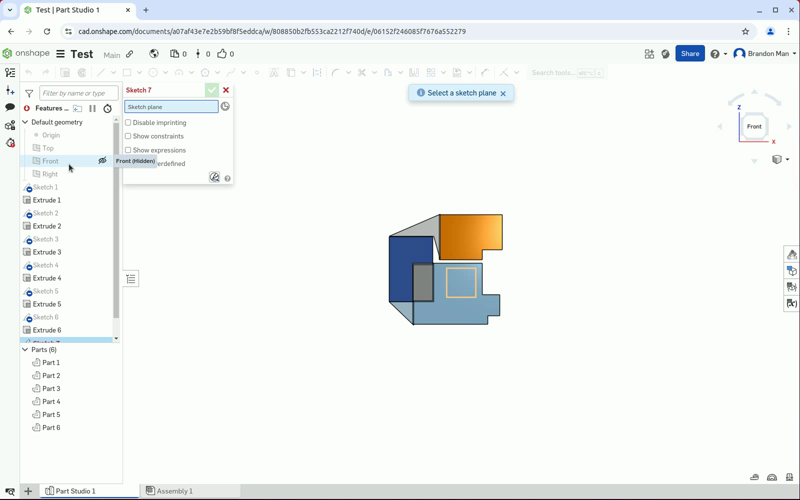
click(69, 163)
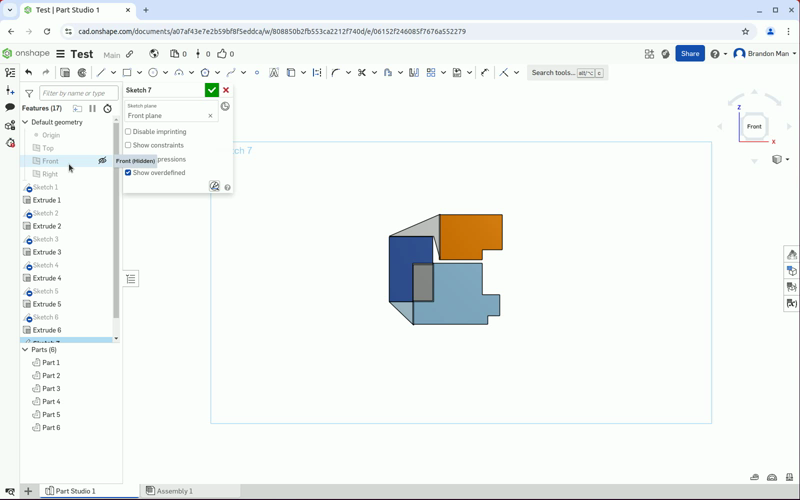
mouse_move(73, 352)
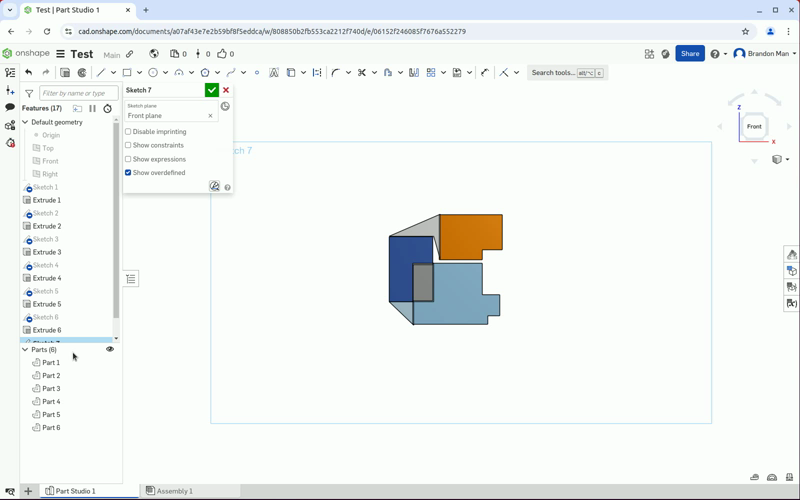
key(y)
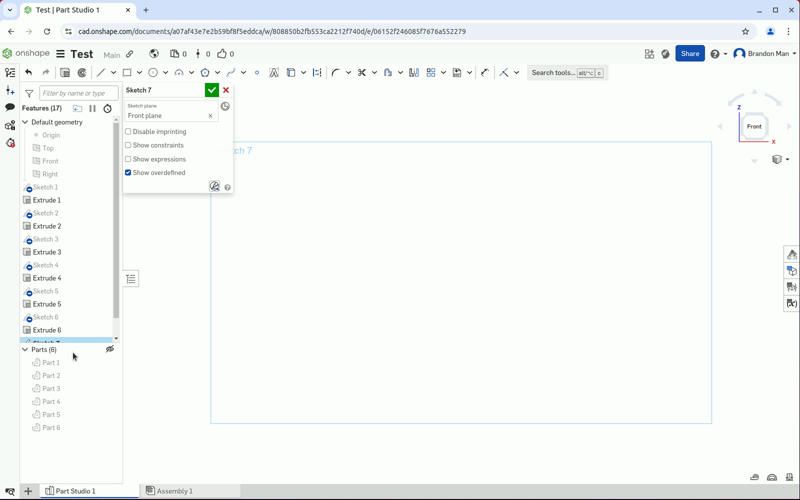
key(l)
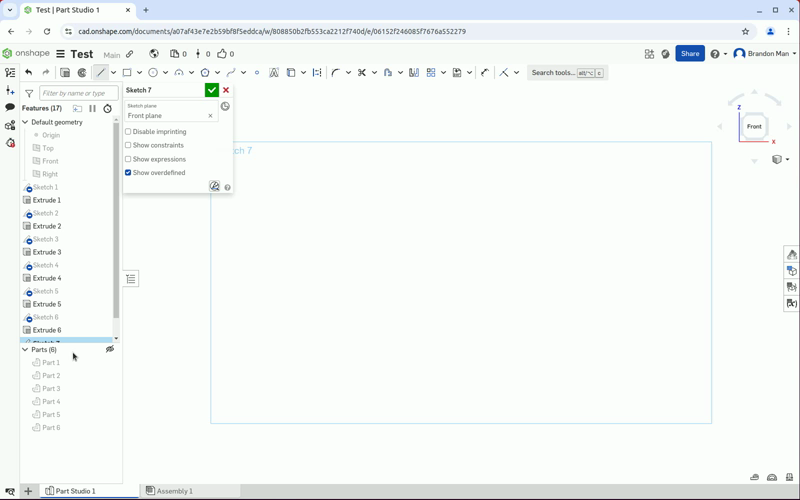
key_down(shift)
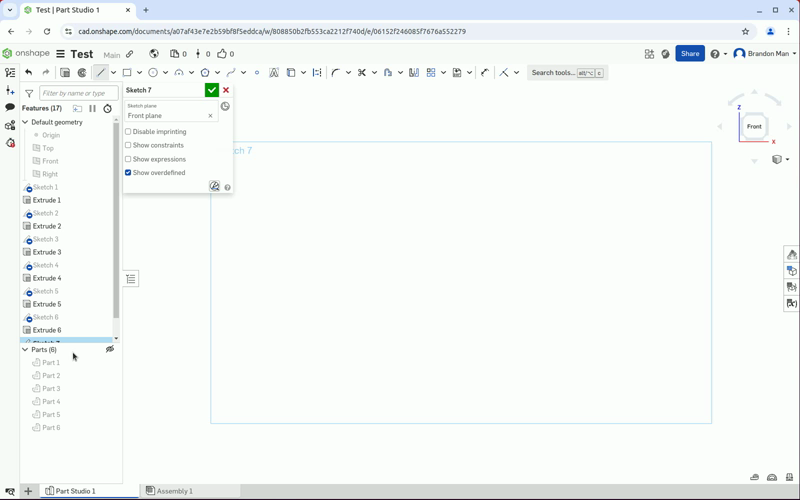
mouse_move(501, 249)
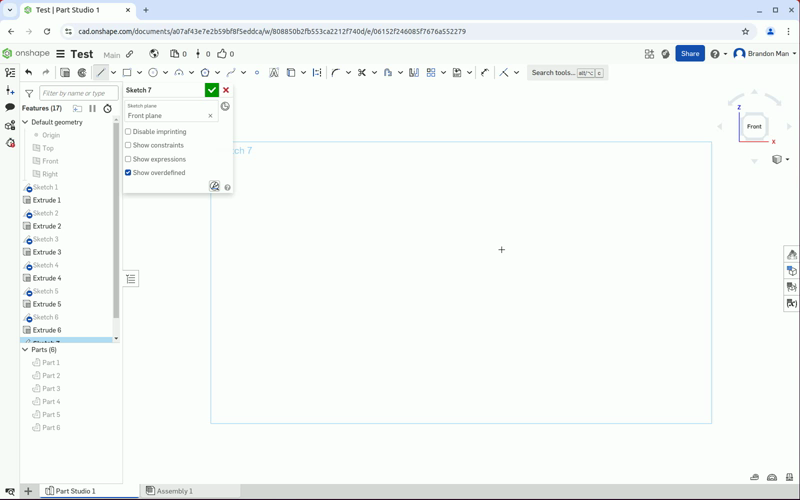
click(501, 249)
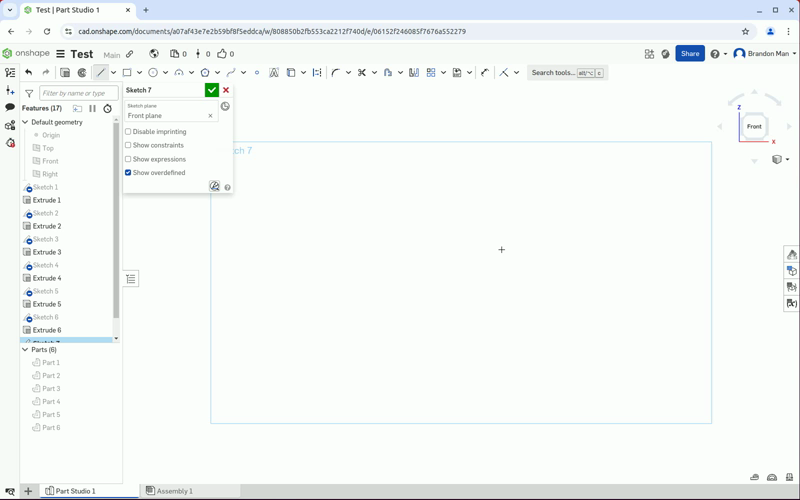
key_up(shift)
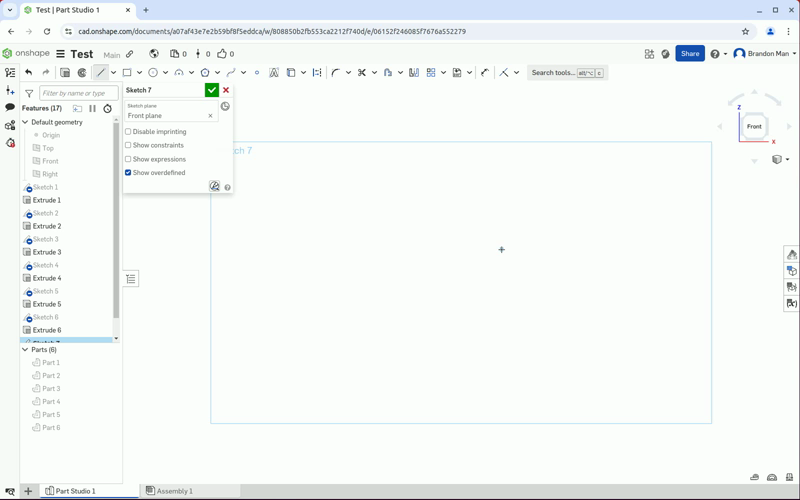
key_down(shift)
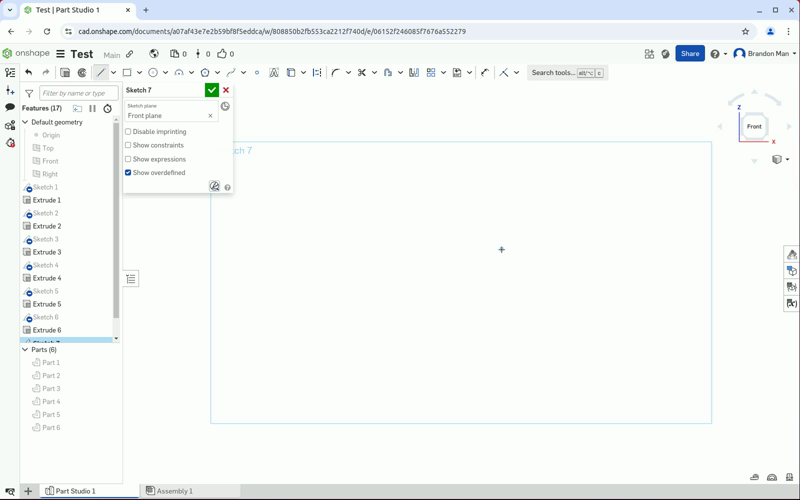
mouse_move(531, 249)
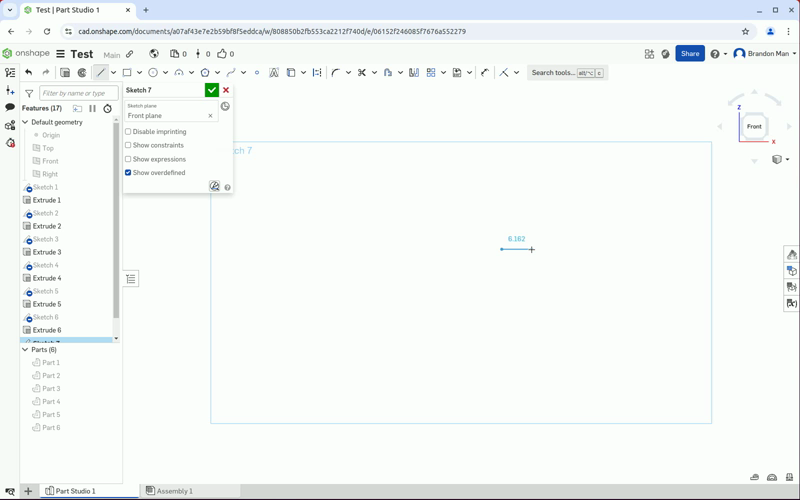
mouse_move(537, 249)
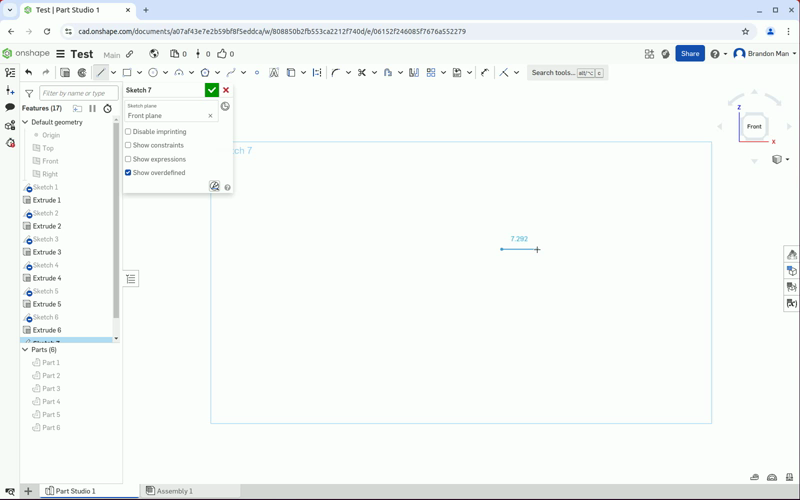
click(537, 249)
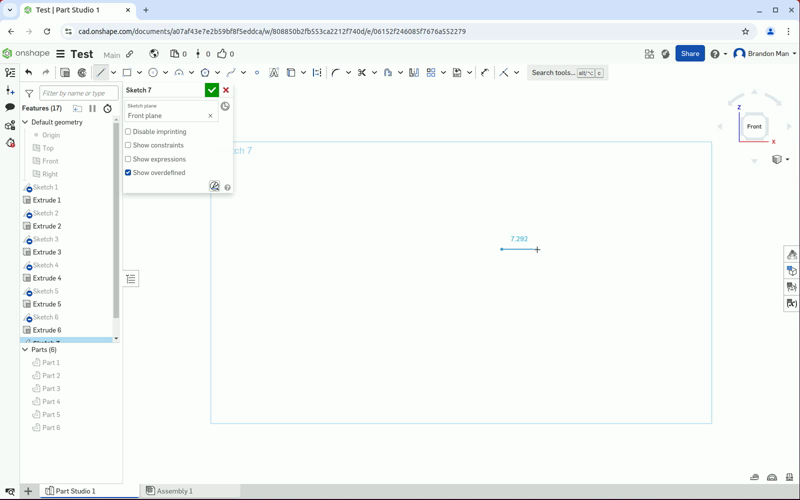
key_up(shift)
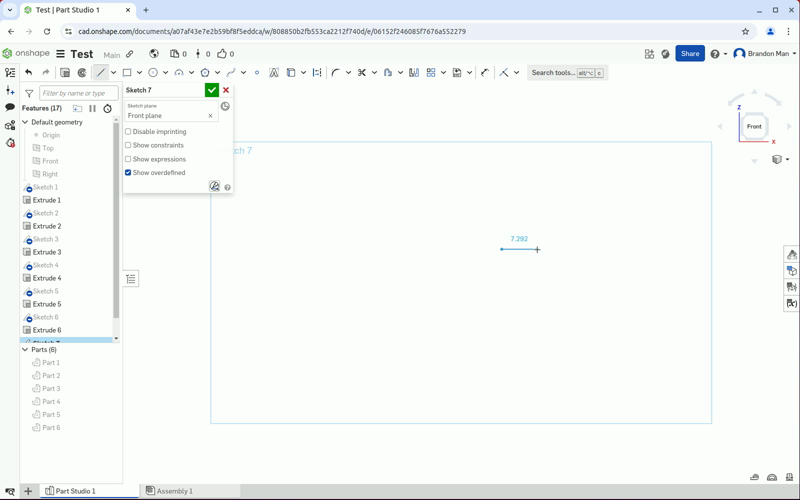
key_down(shift)
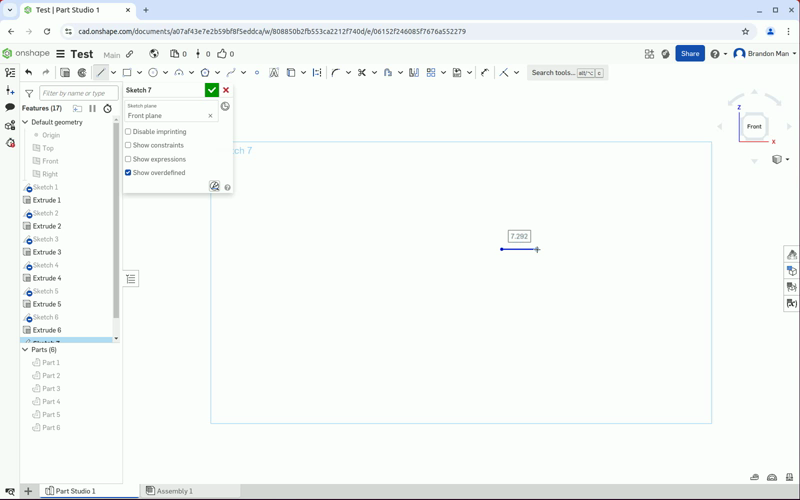
mouse_move(567, 249)
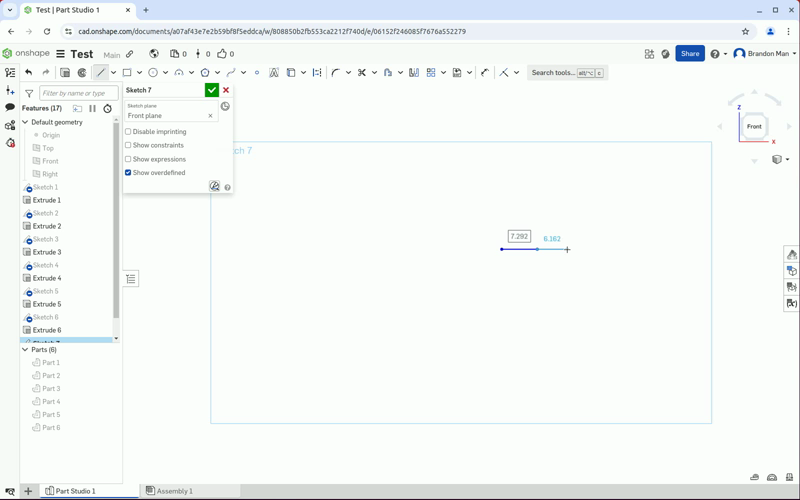
mouse_move(501, 213)
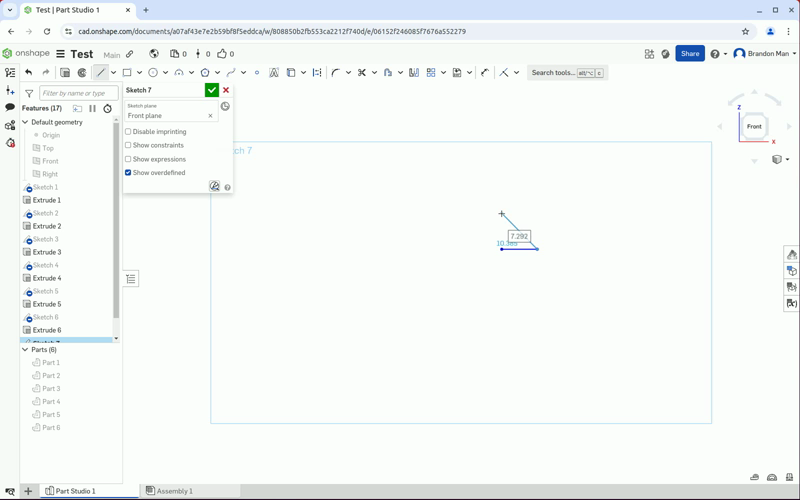
click(501, 213)
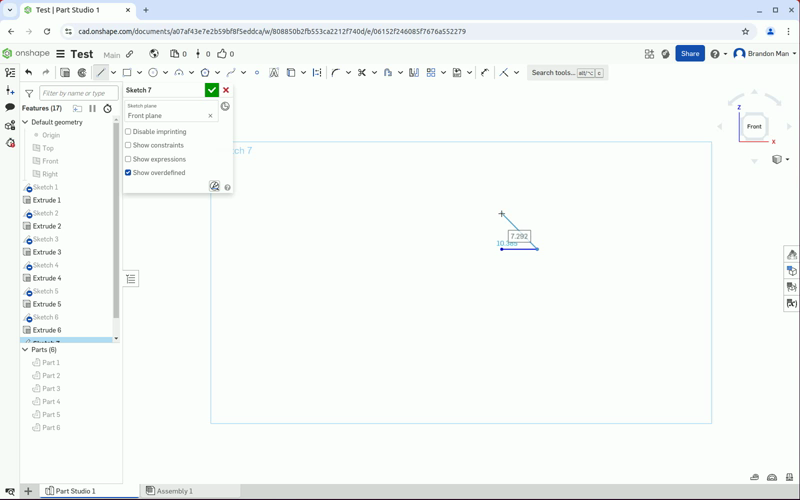
key_up(shift)
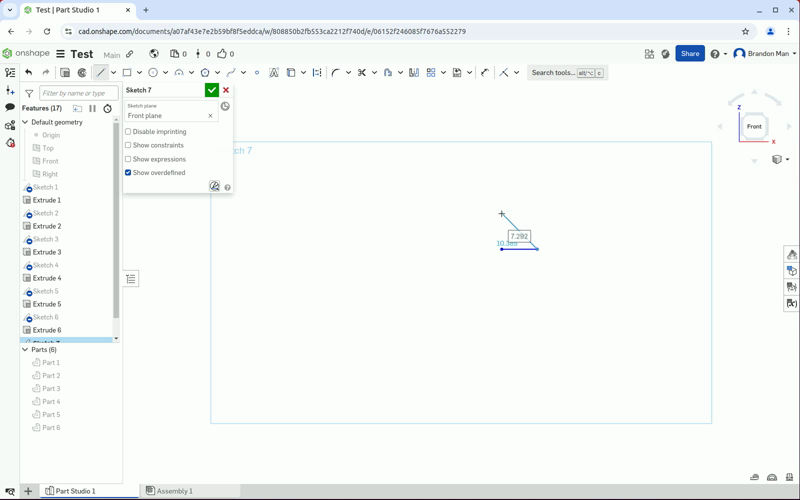
mouse_move(531, 213)
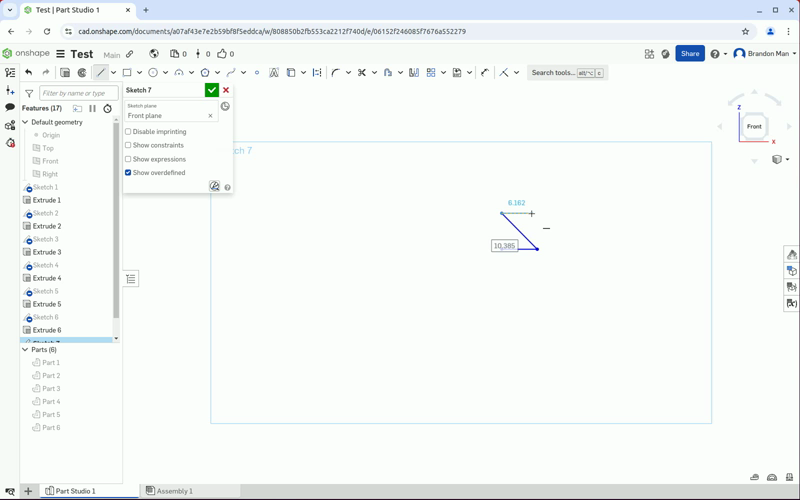
key_down(shift)
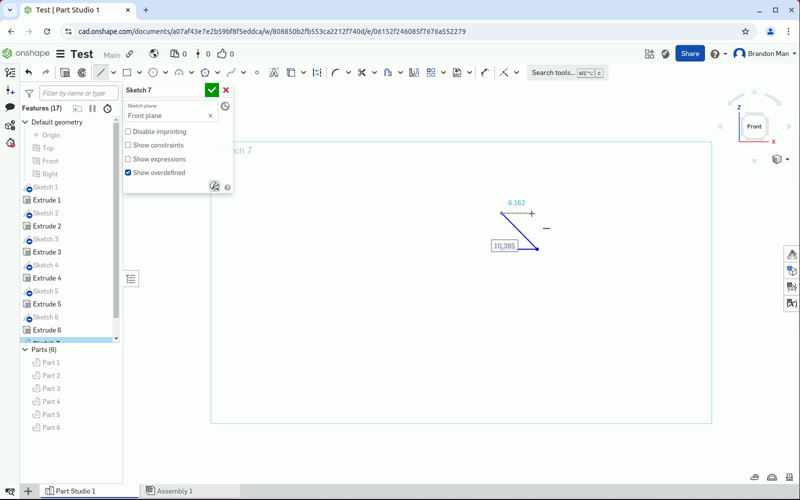
mouse_move(501, 249)
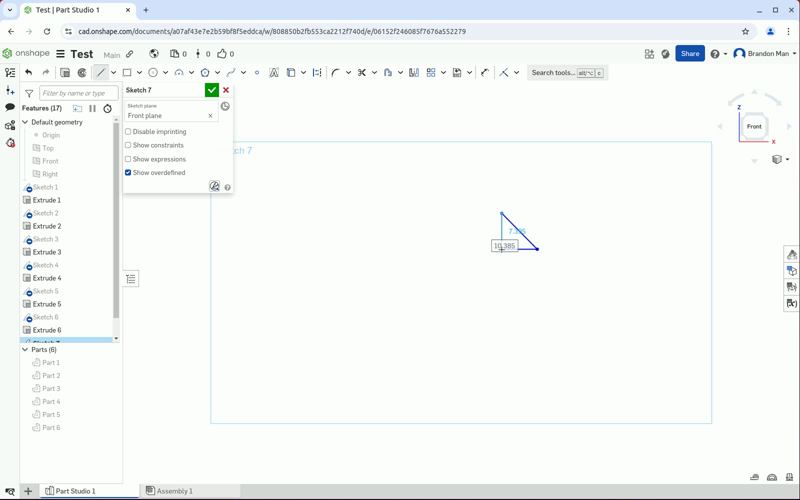
key_up(shift)
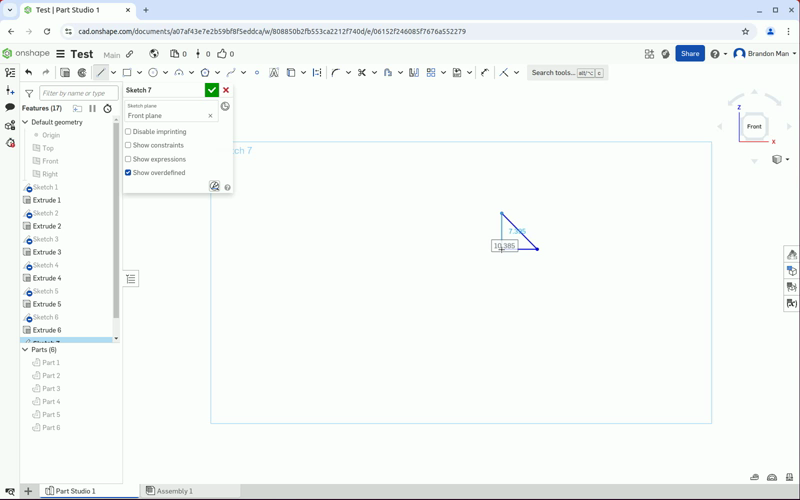
click(501, 249)
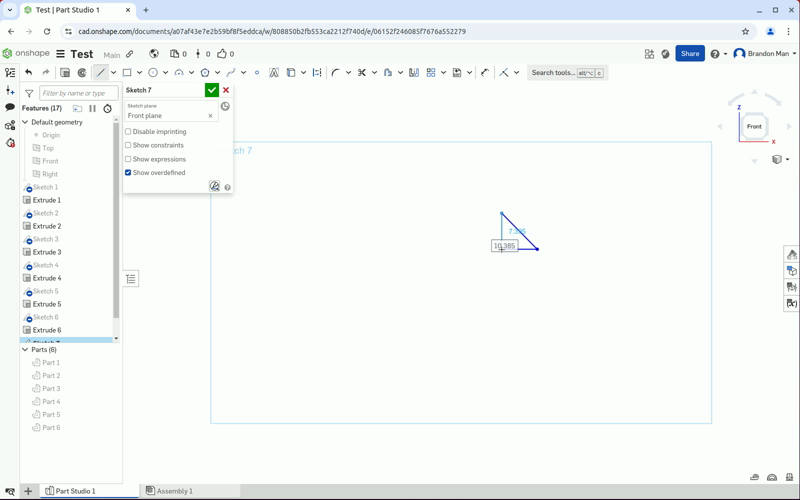
key(esc)
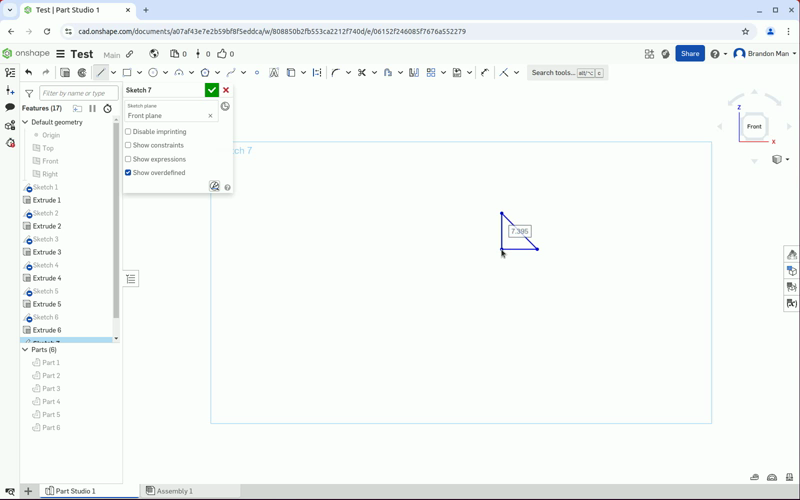
mouse_move(502, 246)
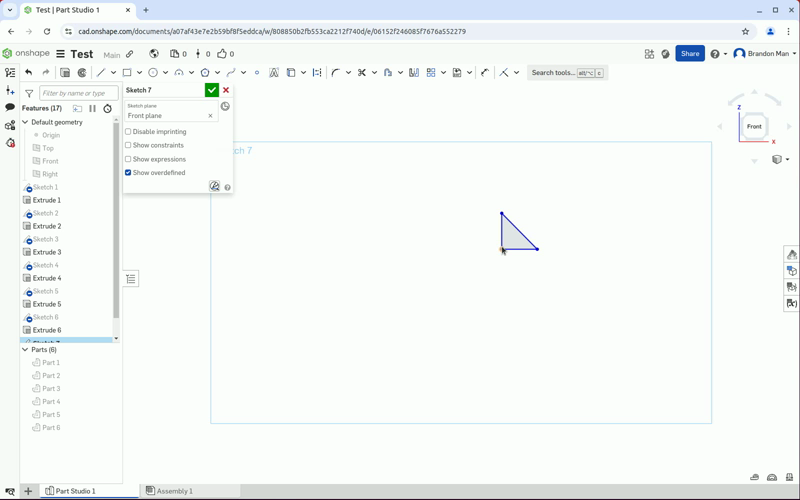
scroll(6)
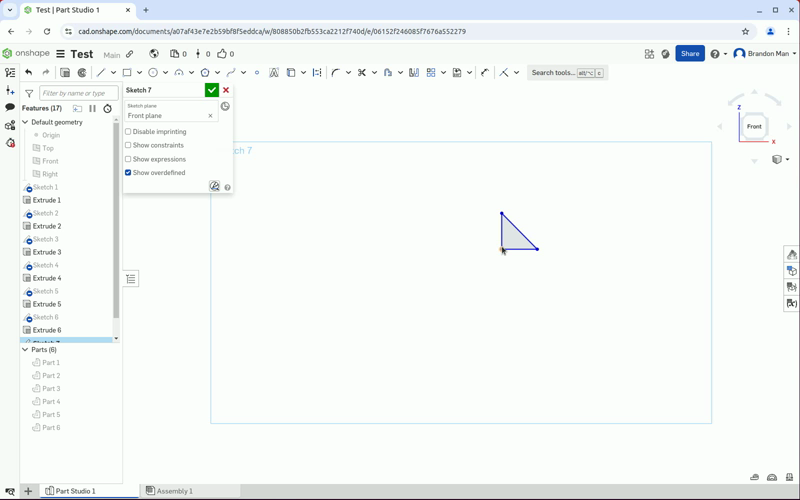
scroll(6)
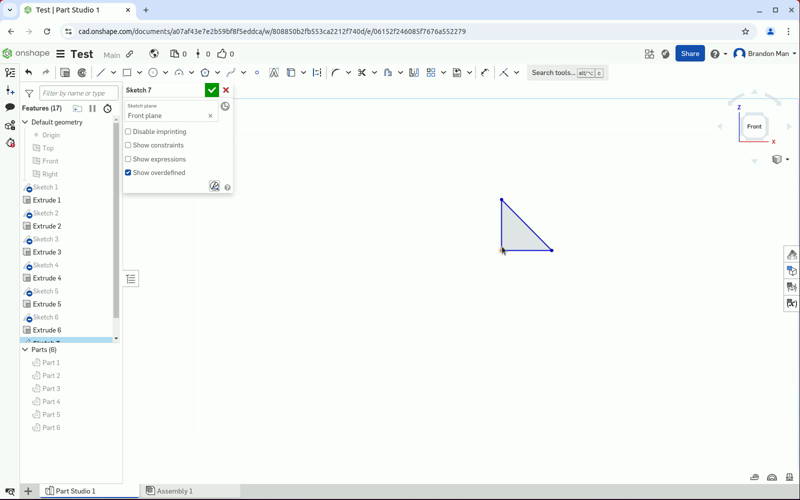
scroll(6)
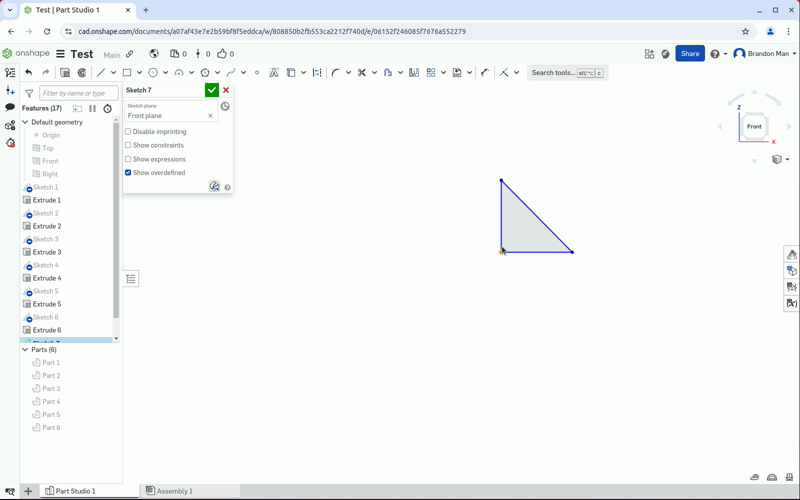
scroll(6)
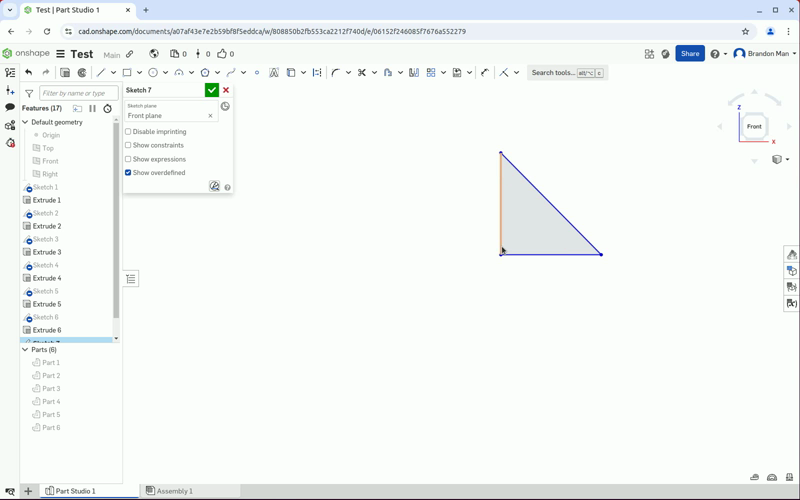
scroll(6)
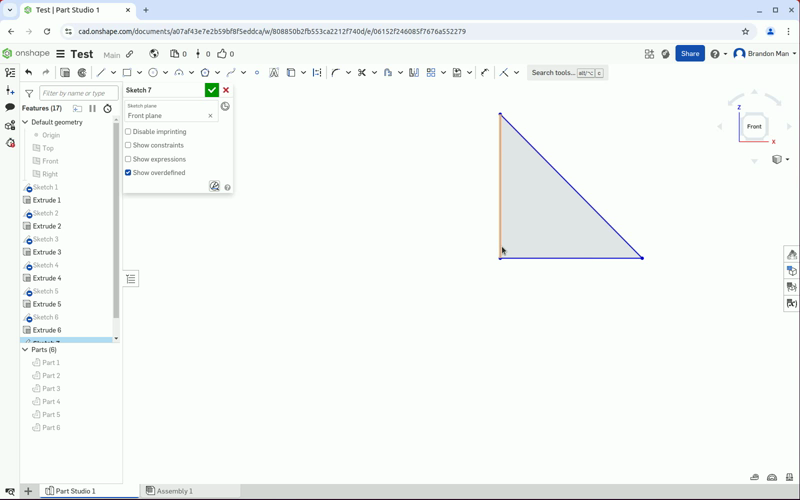
scroll(6)
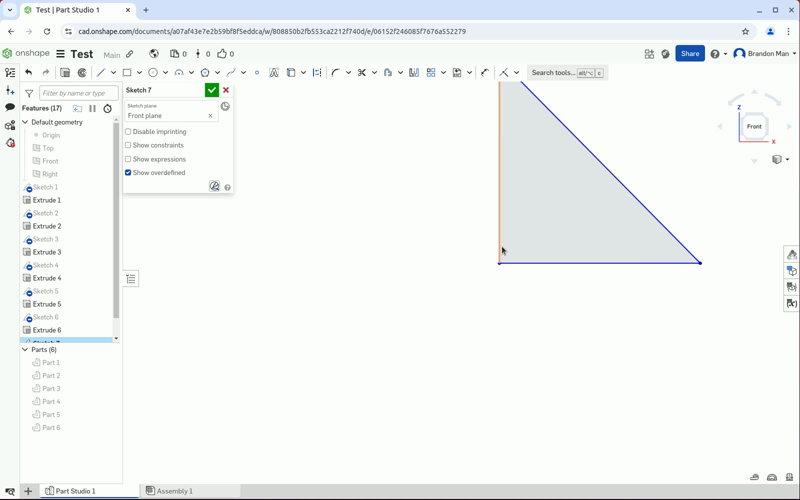
scroll(6)
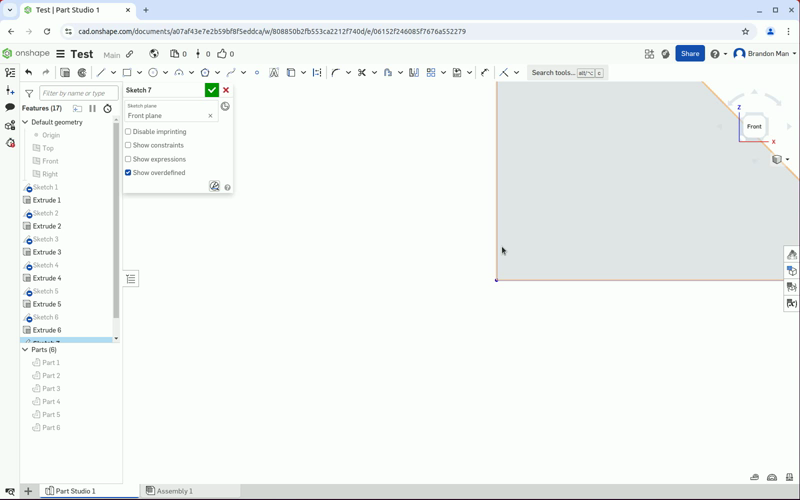
click(502, 246)
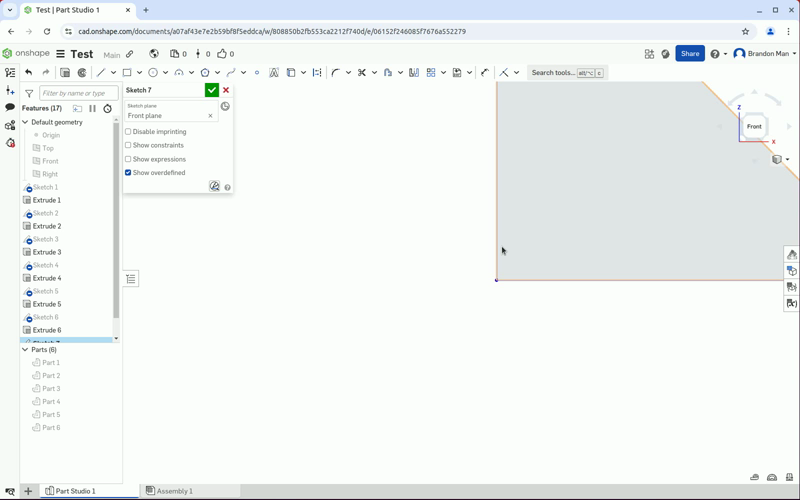
scroll(-6)
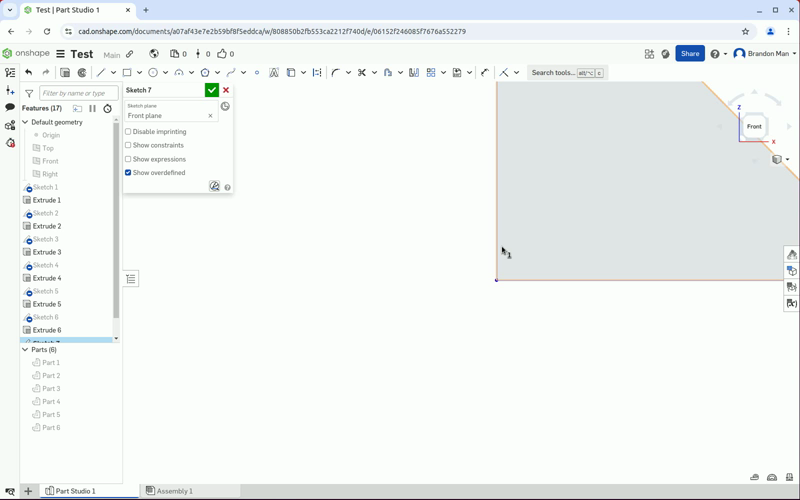
scroll(-6)
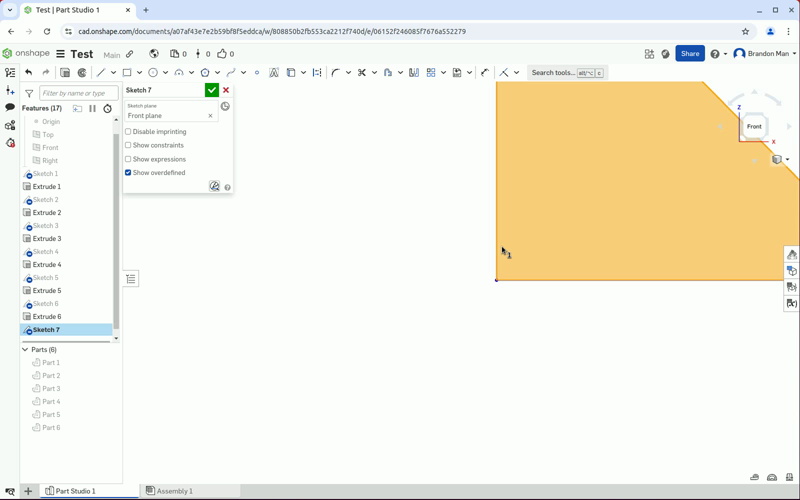
scroll(-6)
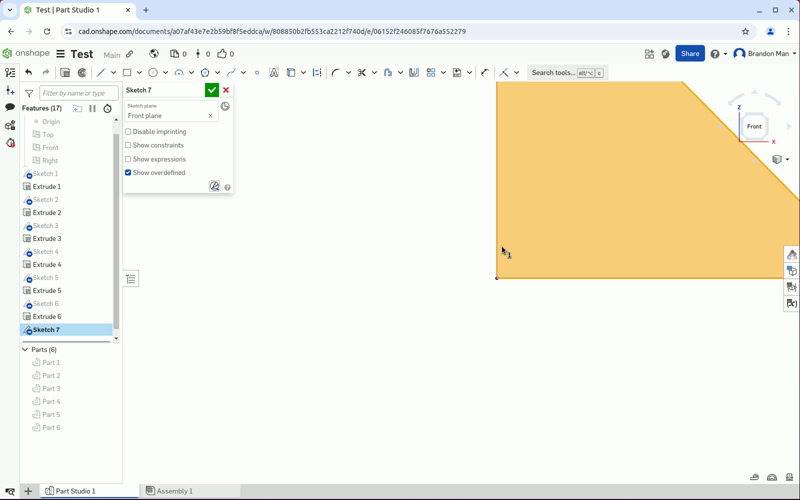
scroll(-6)
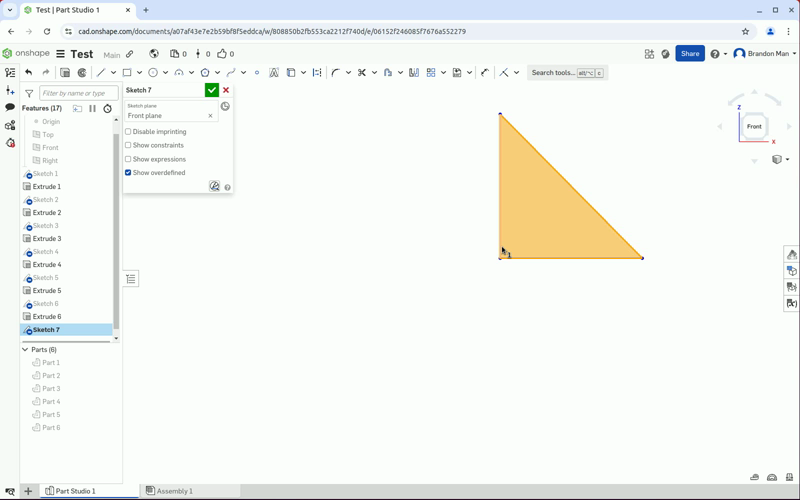
scroll(-6)
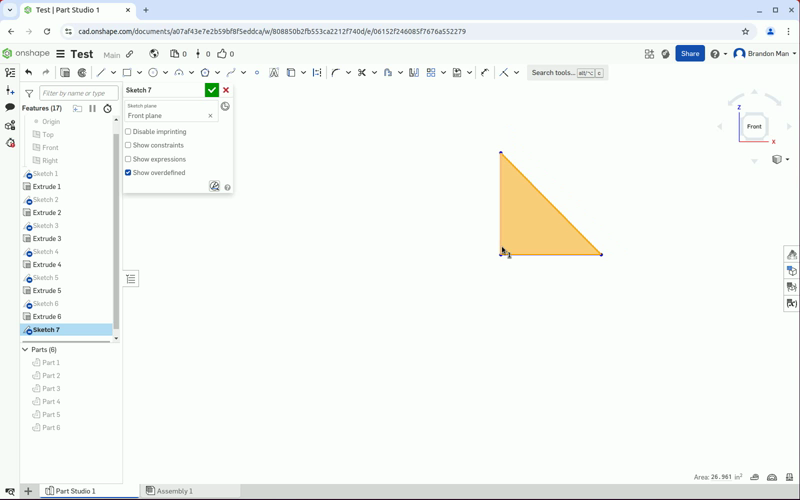
scroll(-6)
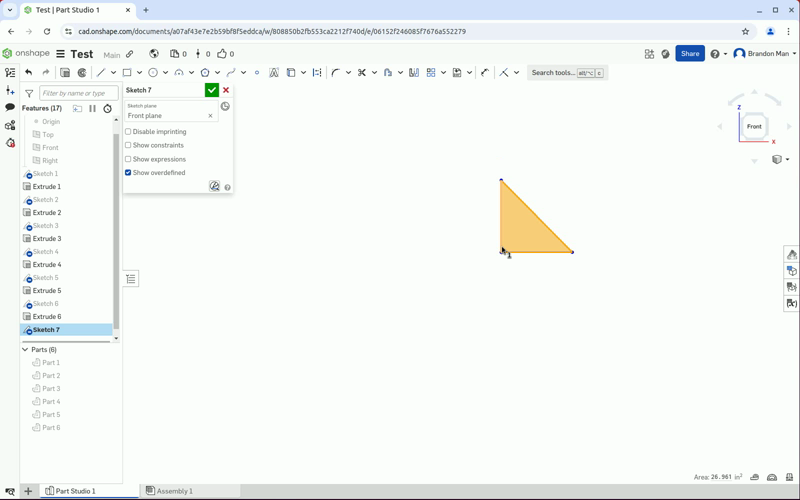
scroll(-6)
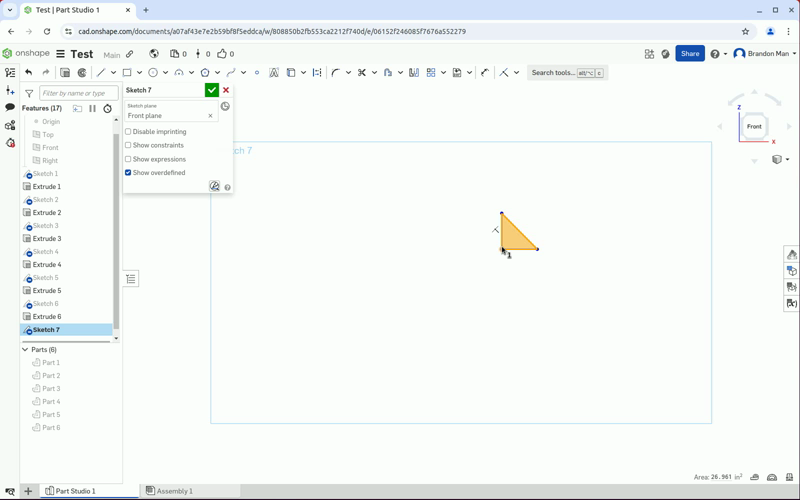
mouse_move(73, 352)
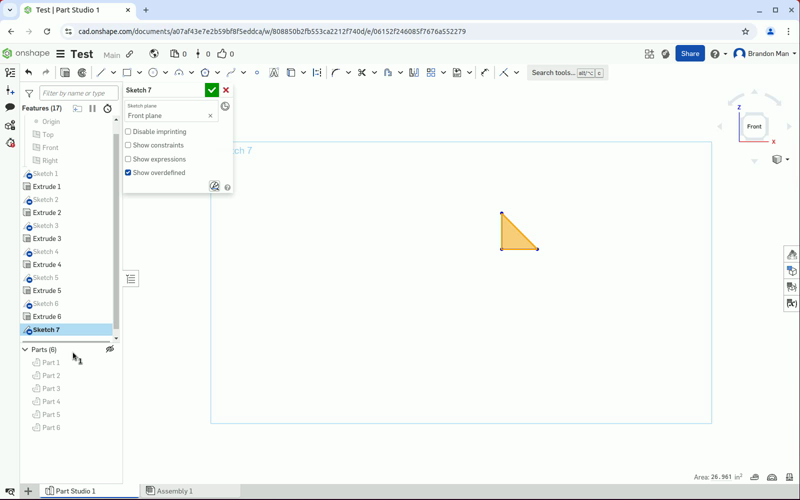
key(shift+y)
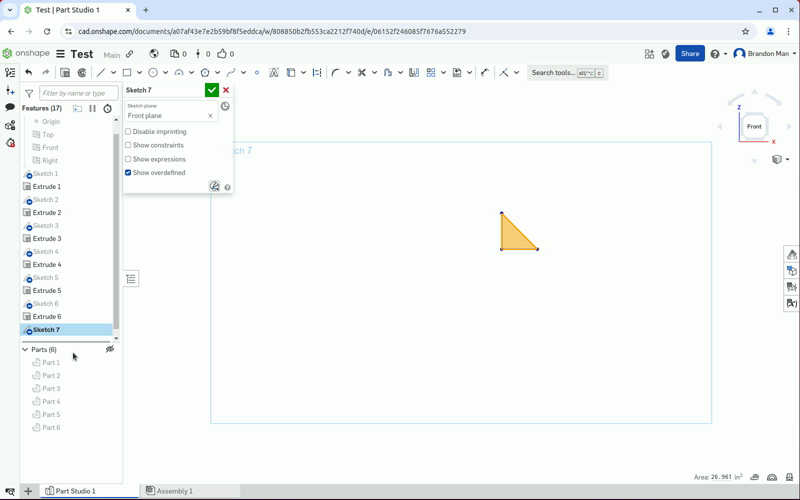
key(shift+e)
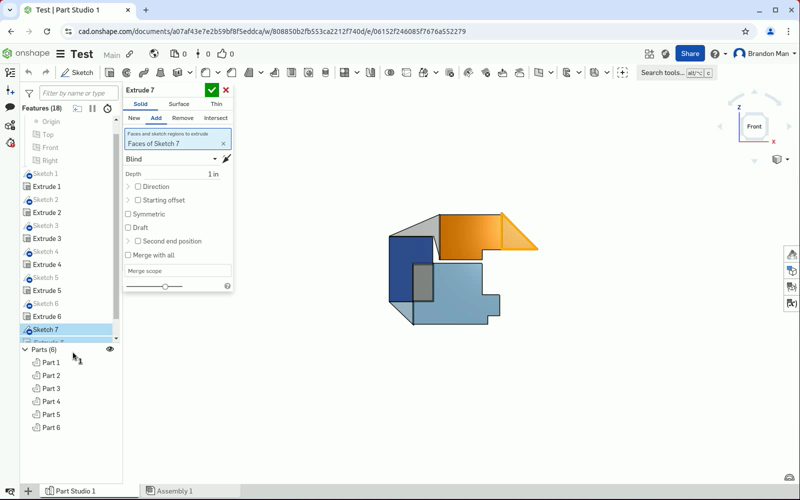
mouse_move(143, 106)
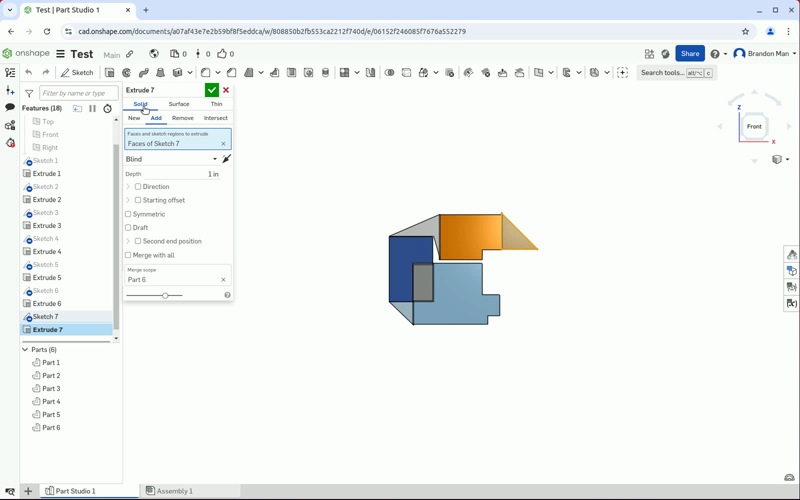
click(143, 106)
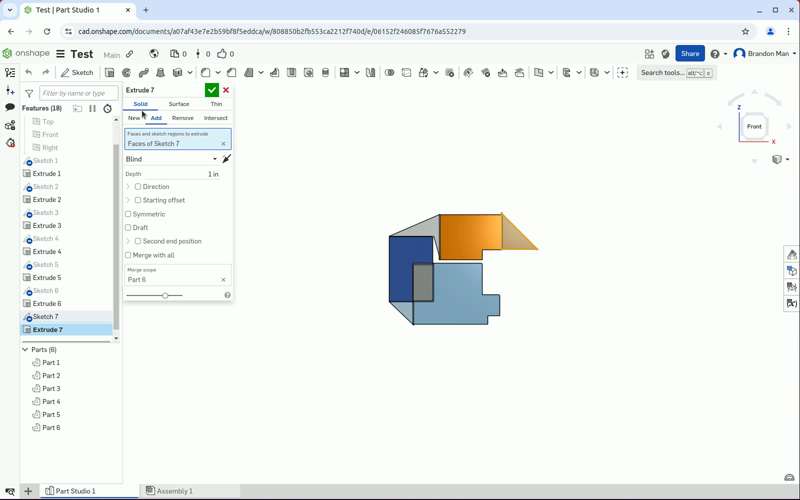
mouse_move(137, 120)
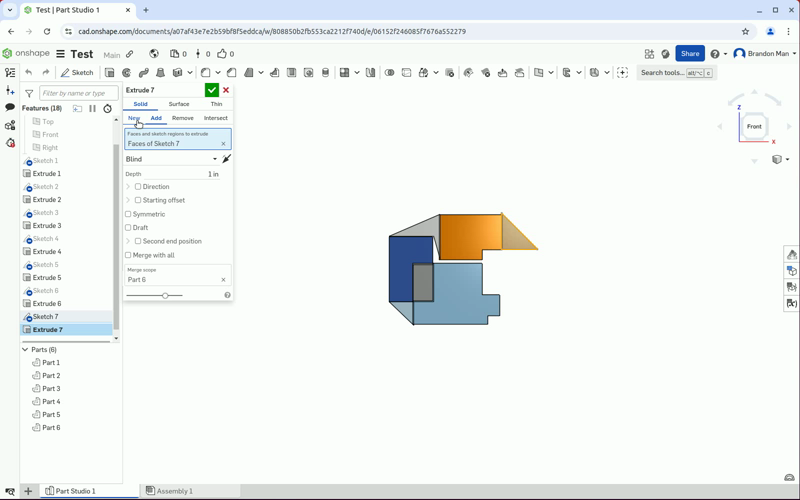
click(137, 120)
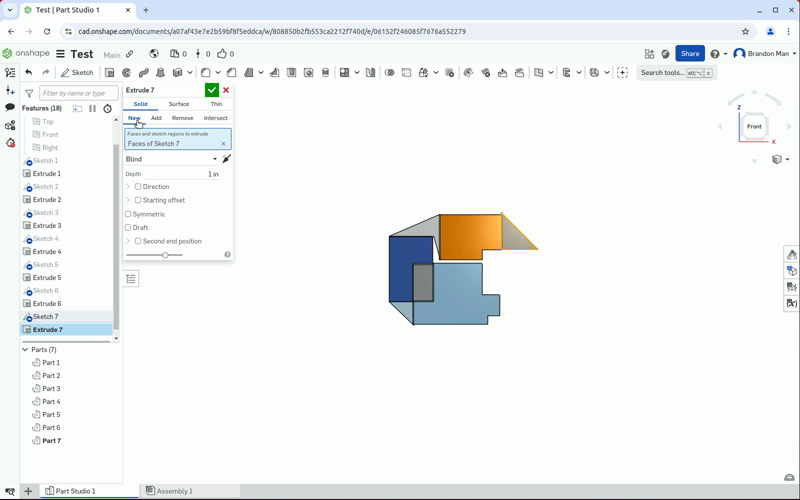
key(tab, 4)
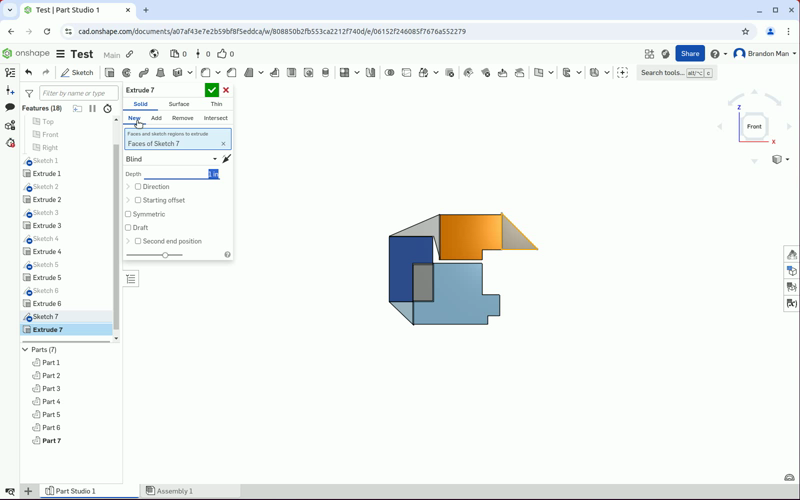
text(5.055)
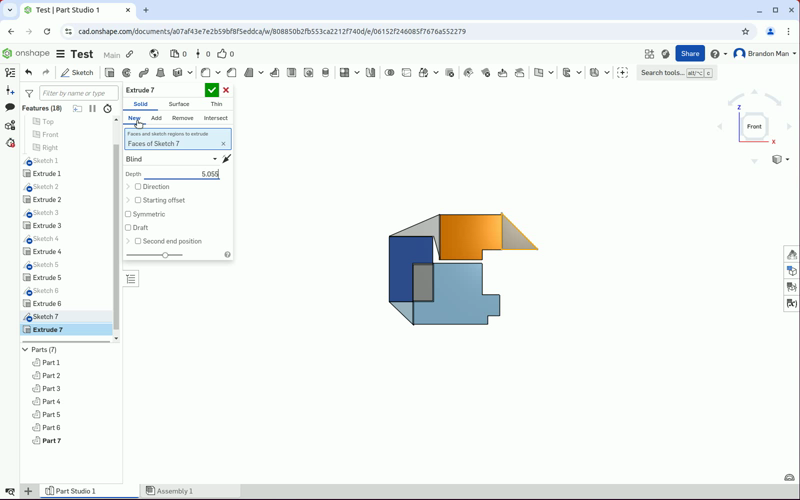
key(enter)
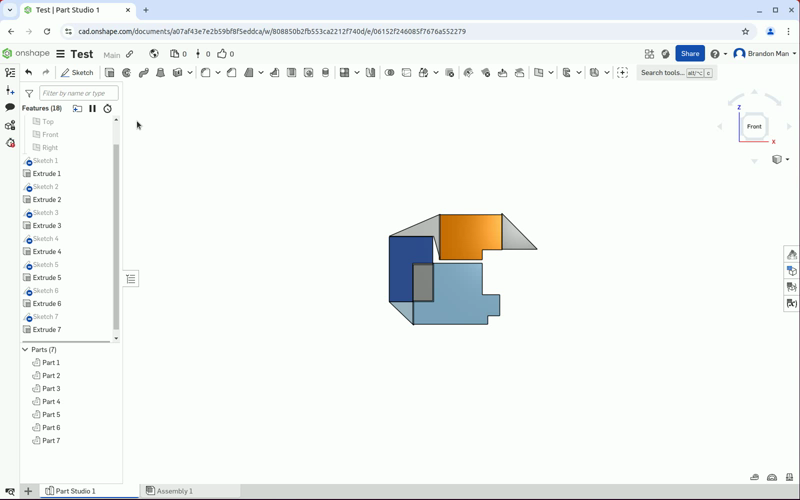
key(shift+h)
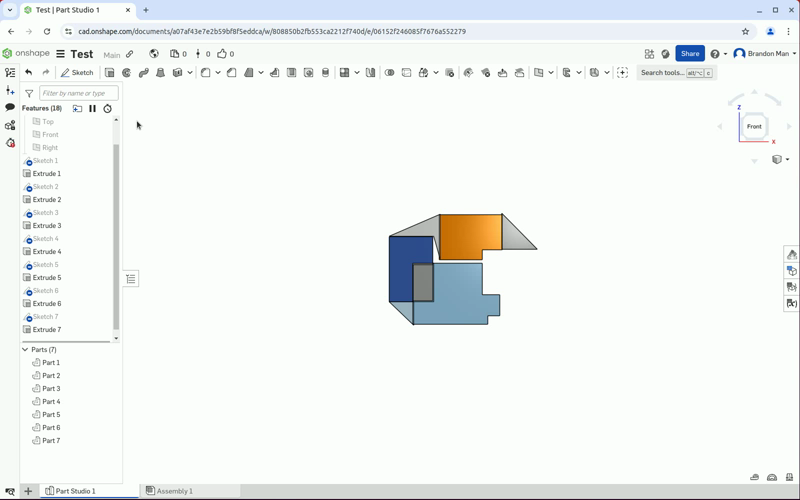
key(shift+h)
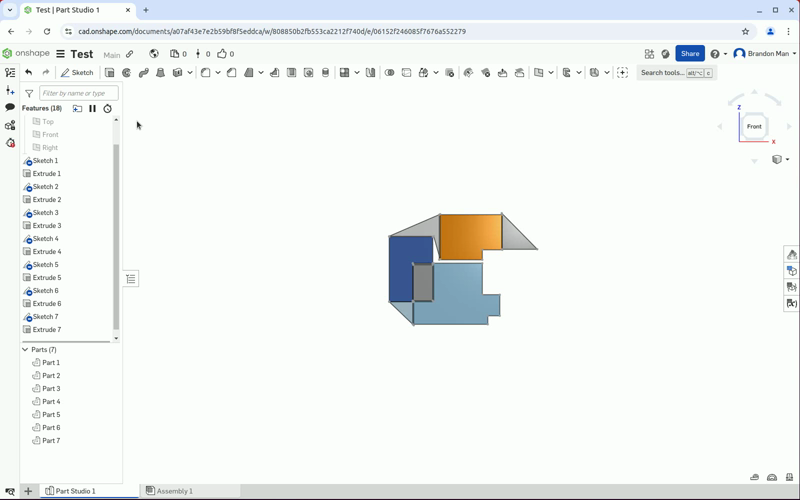
key(shift+7)
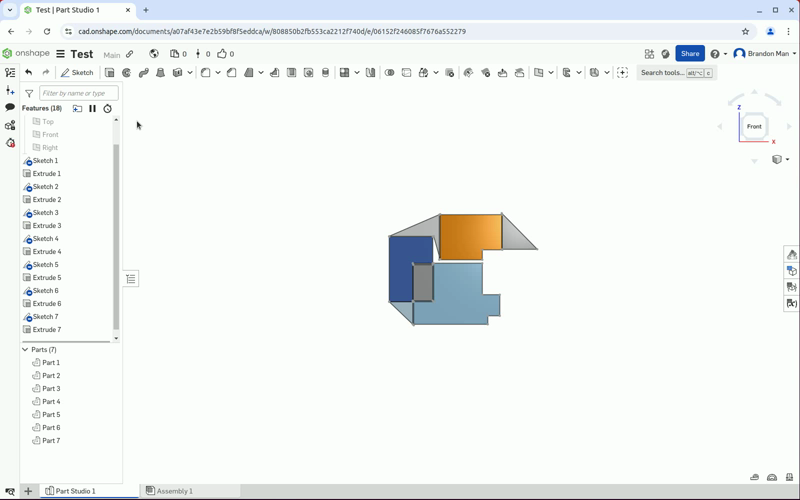
key(left, 2)
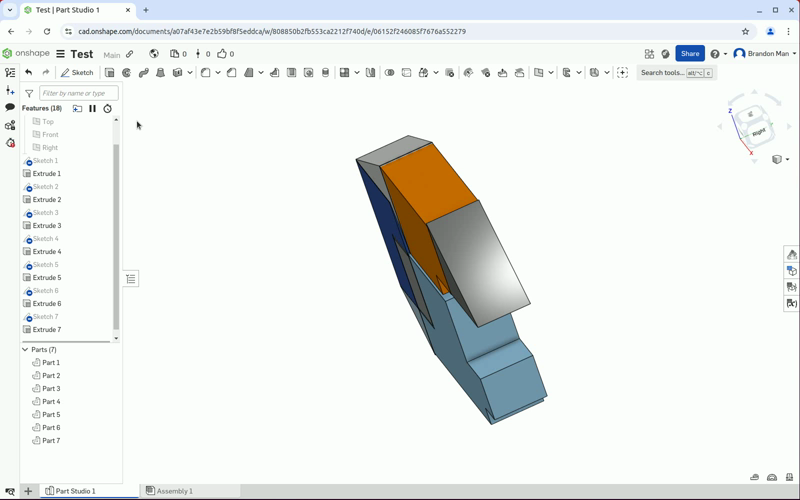
key(down, 2)
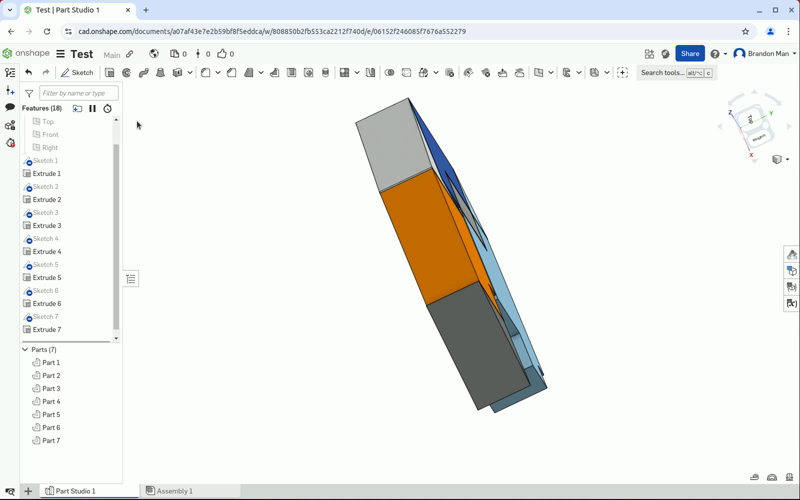
key(up, 2)
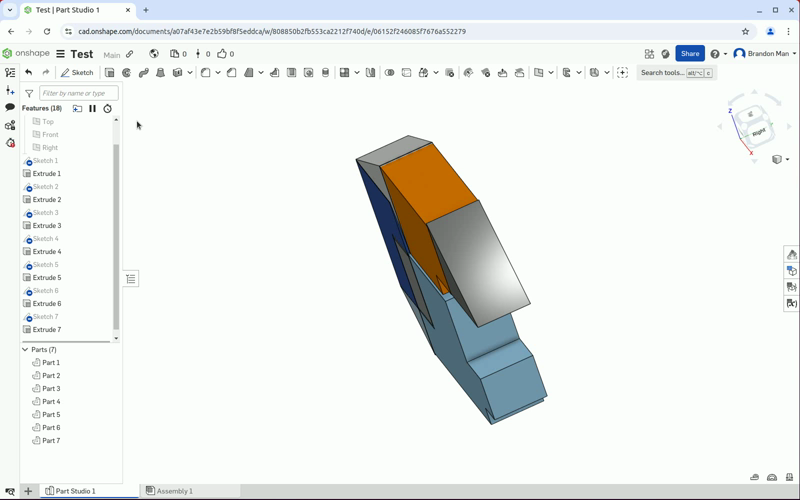
key(right, 2)
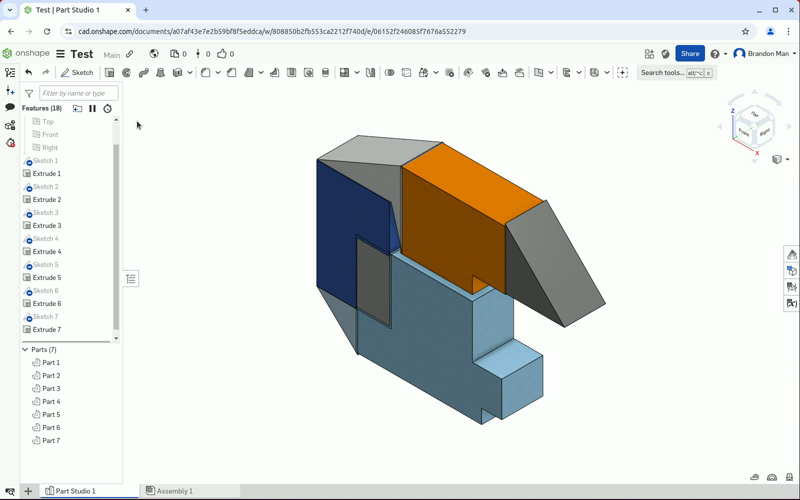
mouse_move(69, 163)
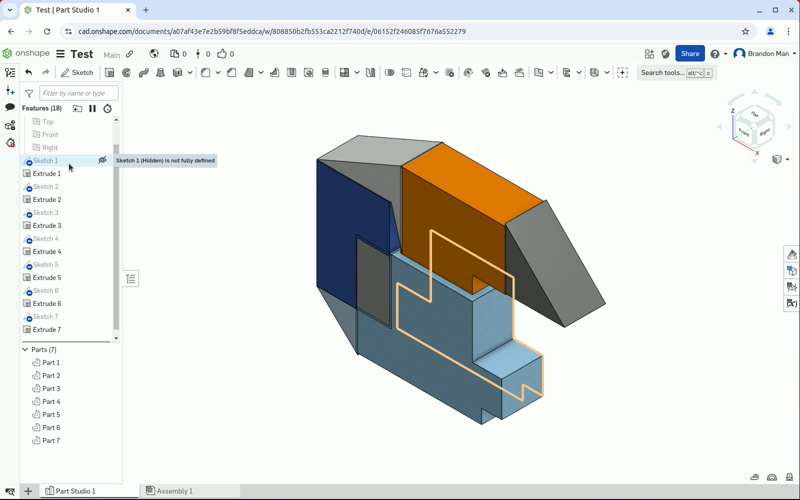
click(69, 163)